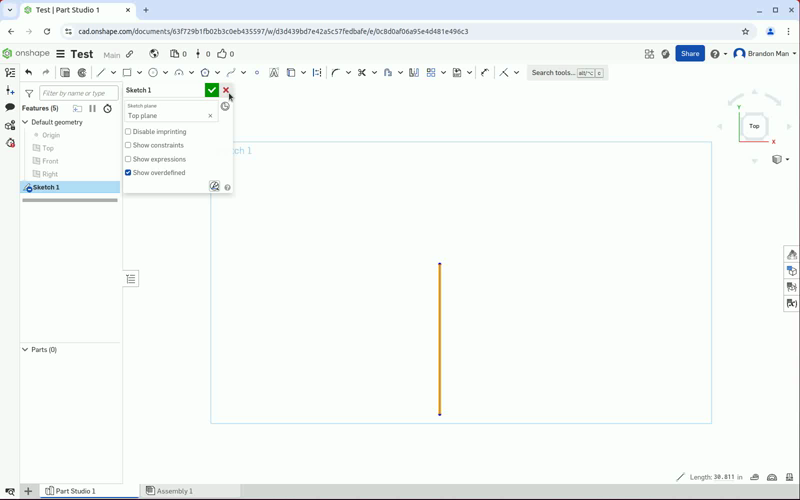
key(shift+h)
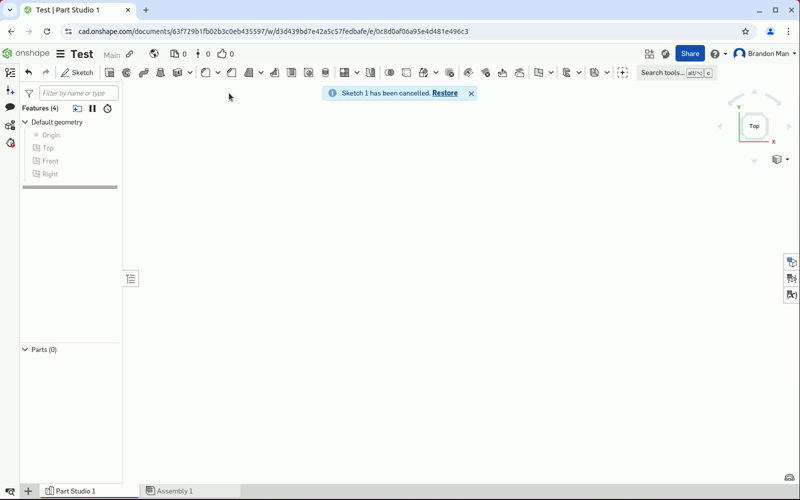
mouse_move(73, 352)
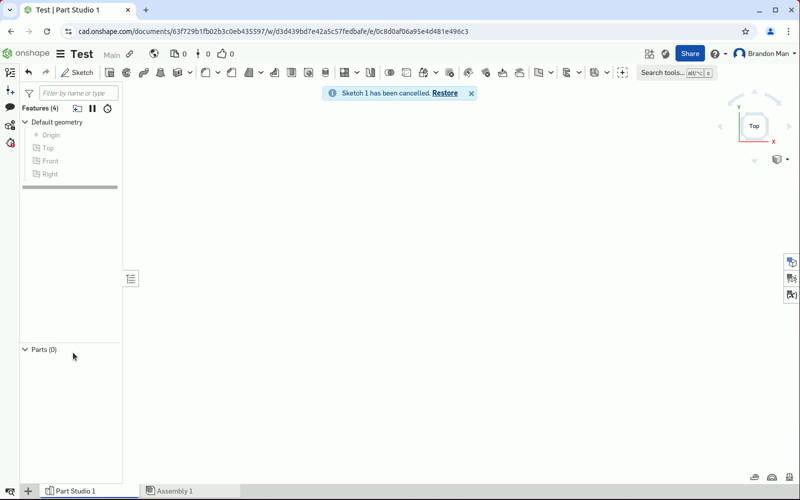
key(y)
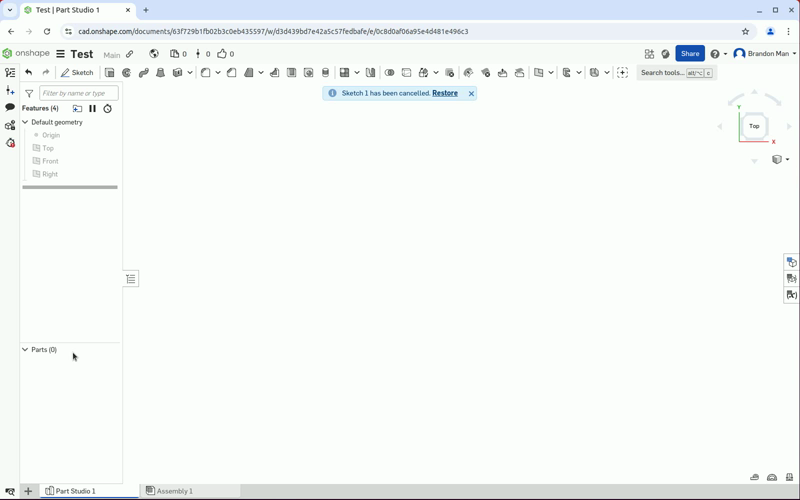
key(shift+p)
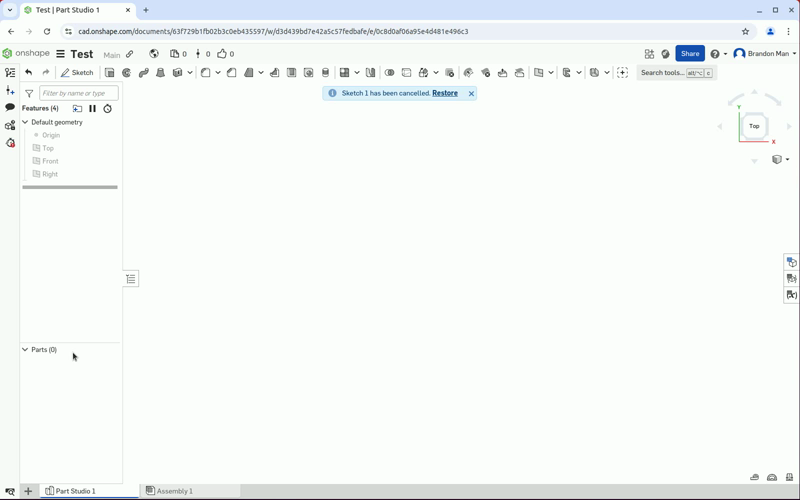
key(space)
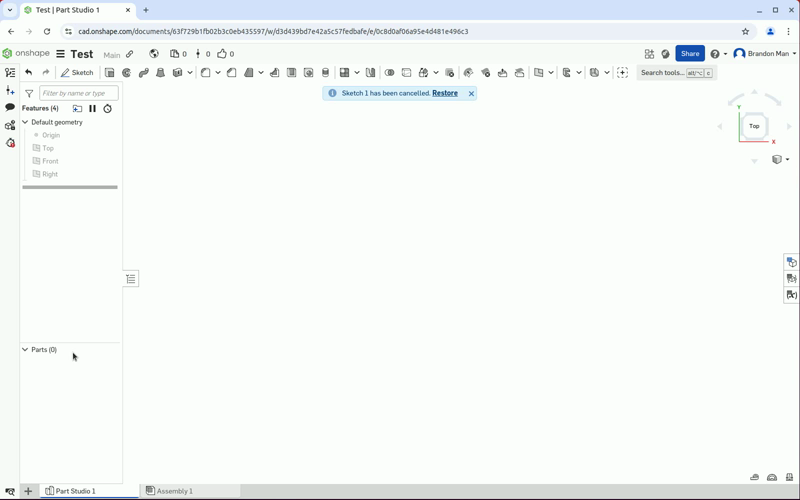
key_down(shift)
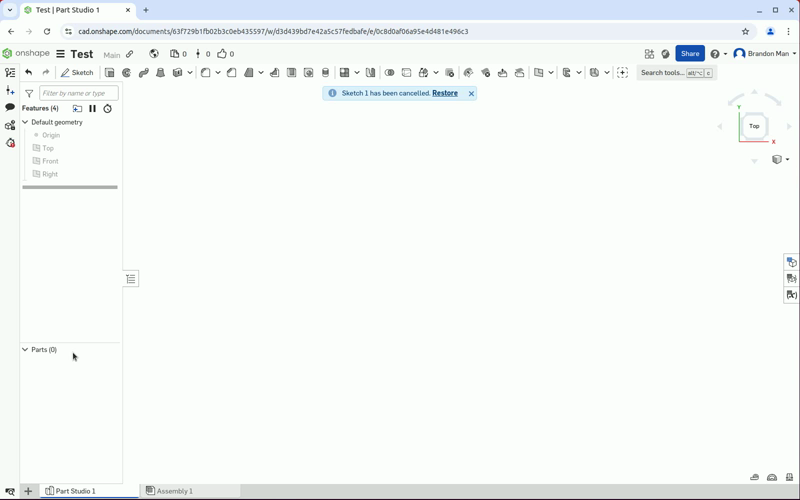
key(up)
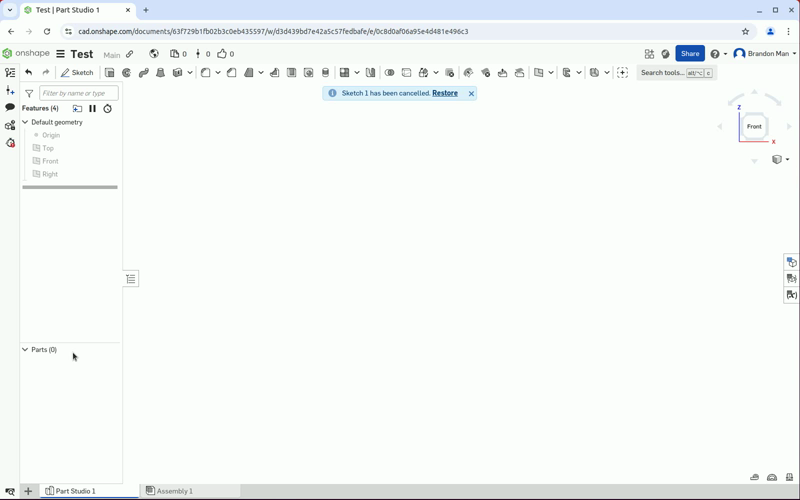
key_up(shift)
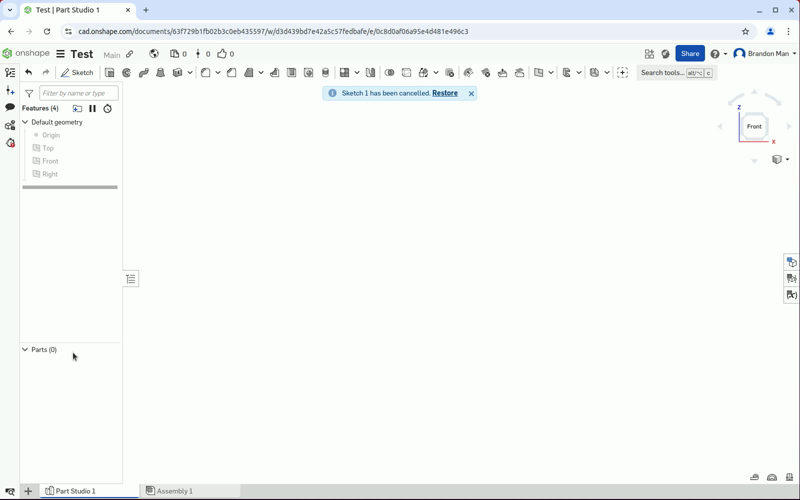
mouse_move(73, 352)
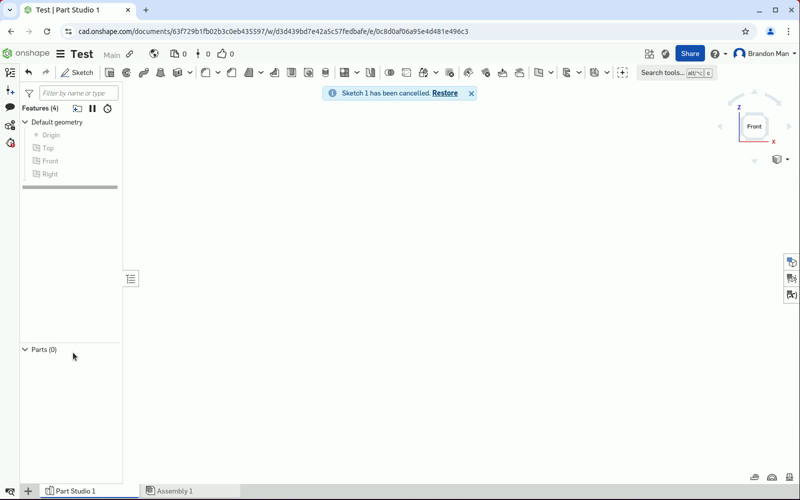
key(shift+y)
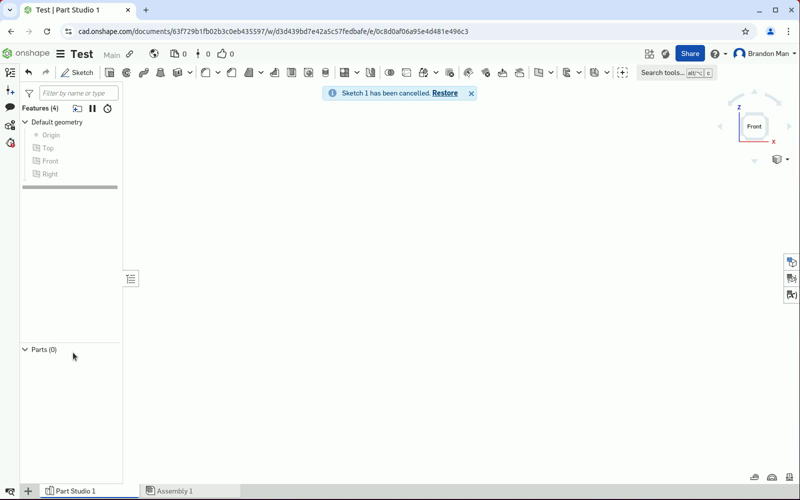
key(shift+s)
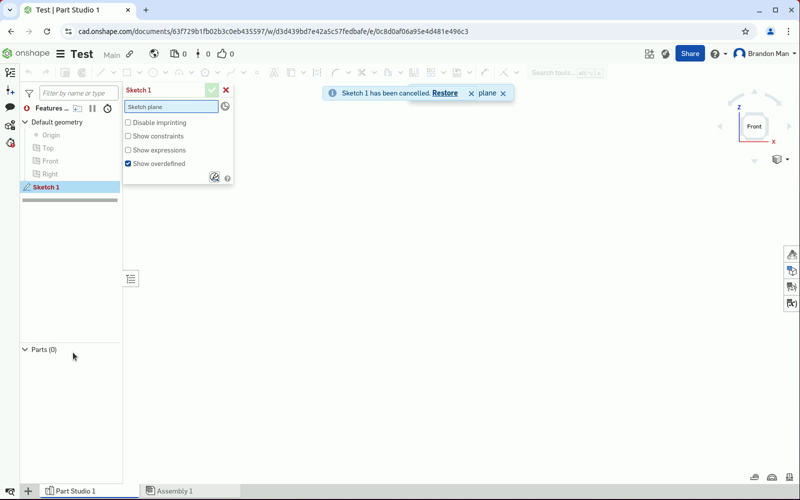
mouse_move(73, 163)
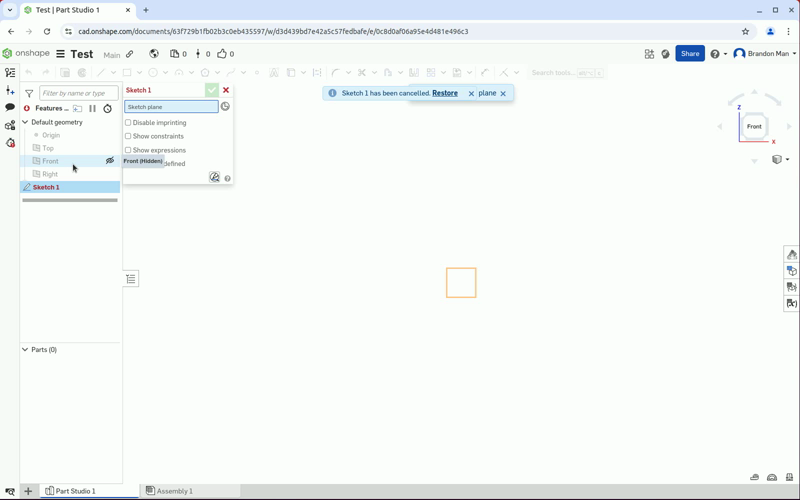
click(73, 163)
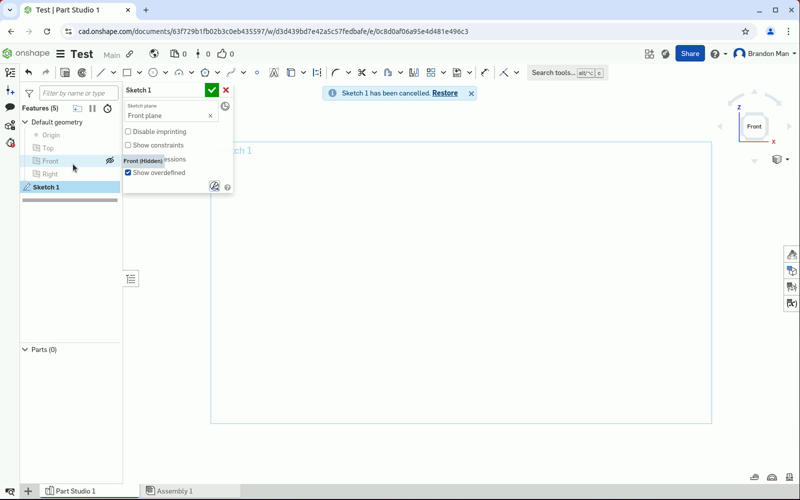
mouse_move(73, 352)
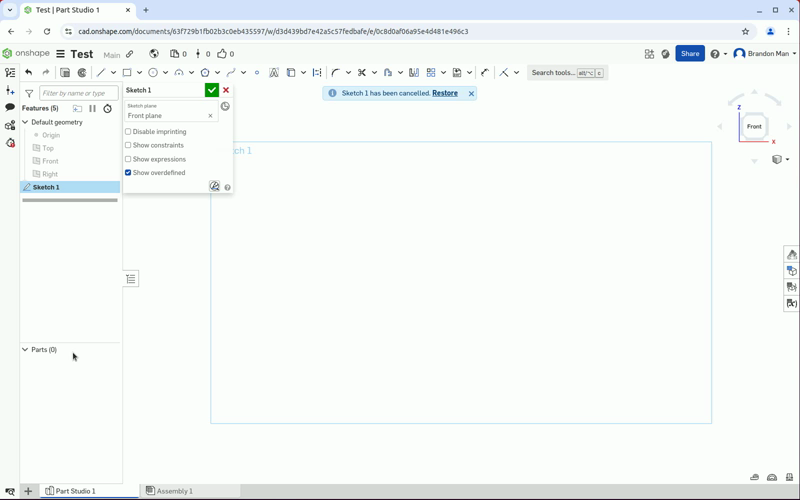
key(y)
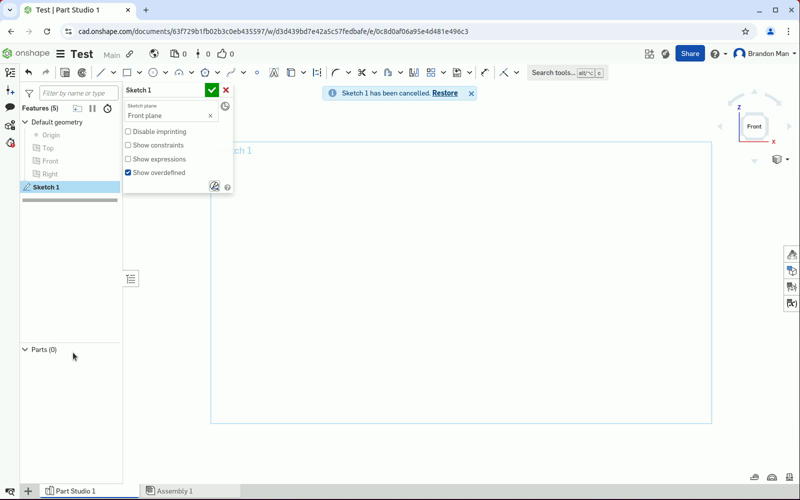
key(l)
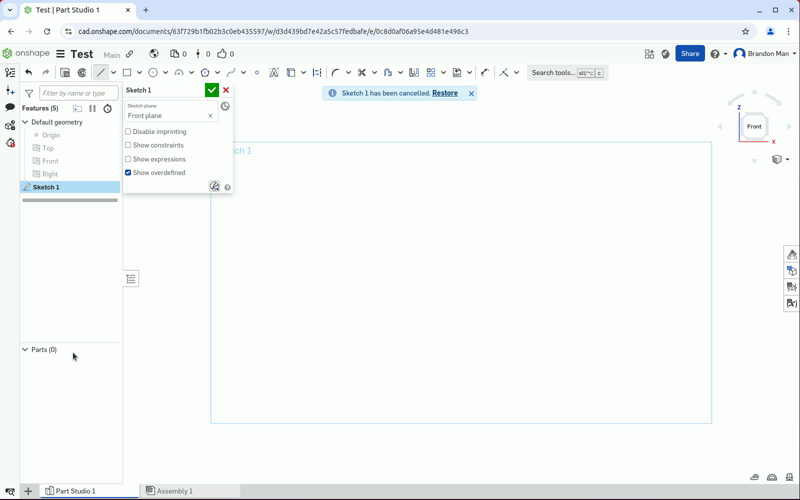
key_down(shift)
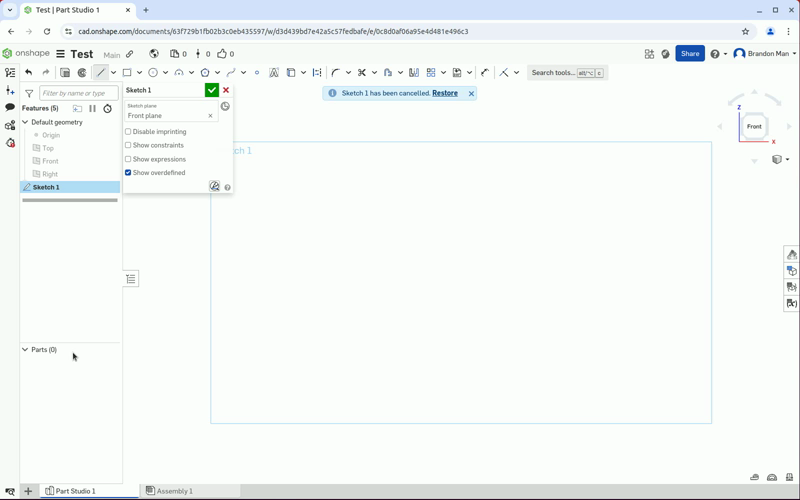
mouse_move(348, 282)
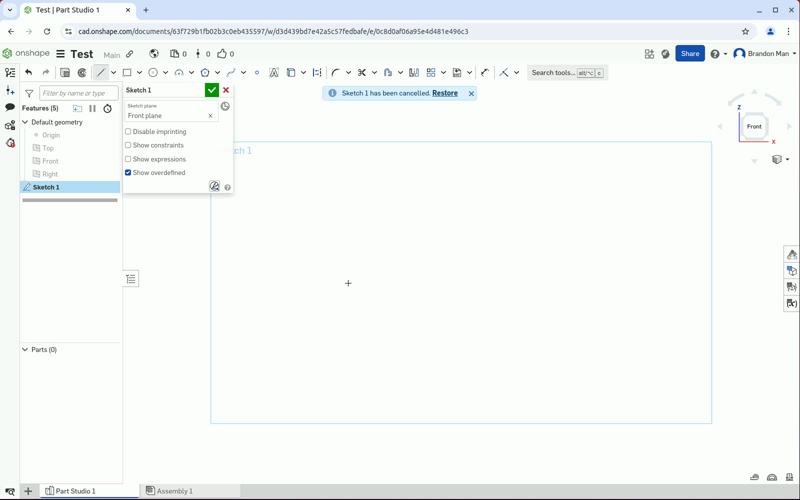
click(348, 282)
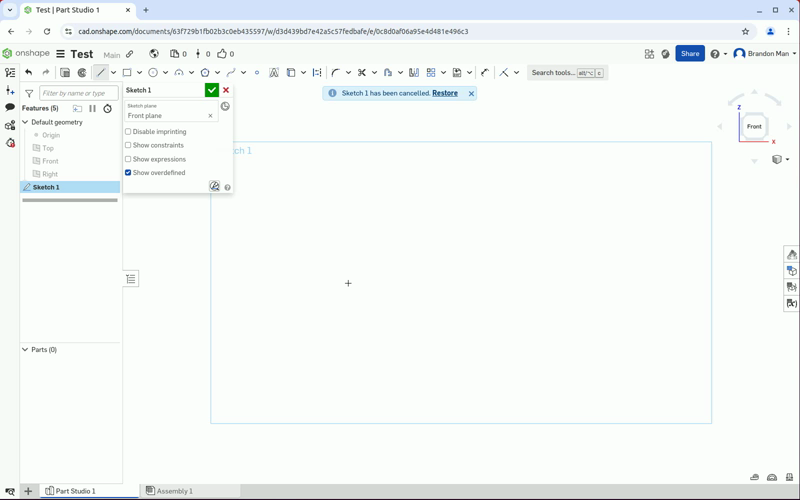
key_up(shift)
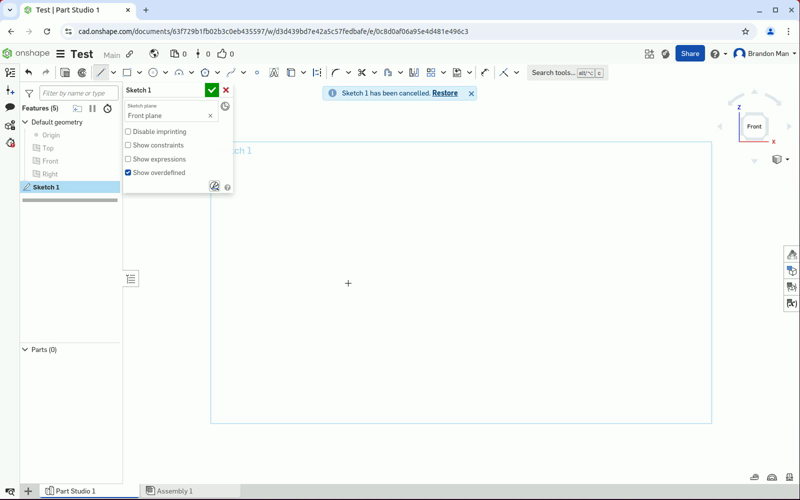
key_down(shift)
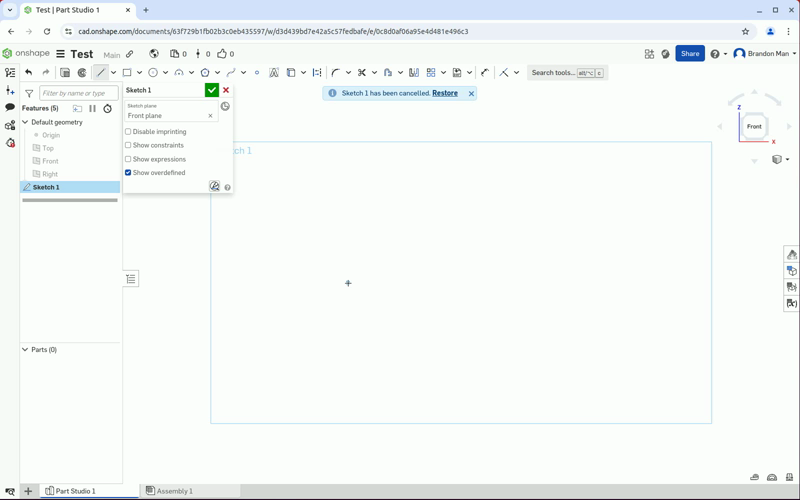
mouse_move(378, 282)
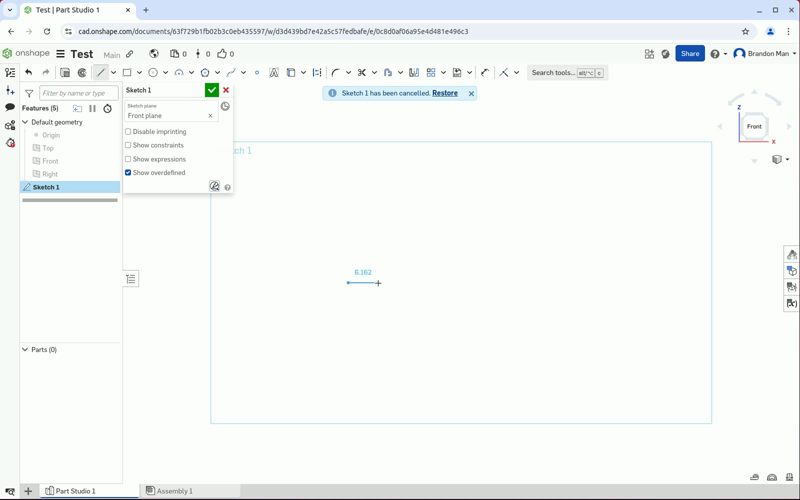
mouse_move(374, 282)
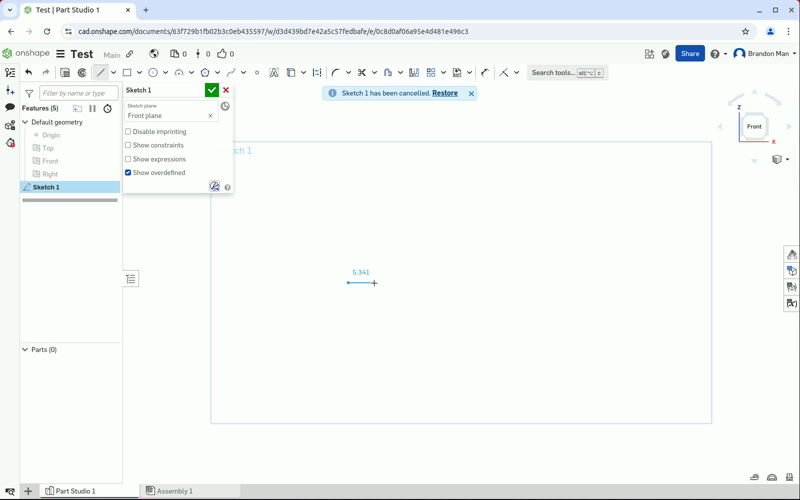
click(374, 282)
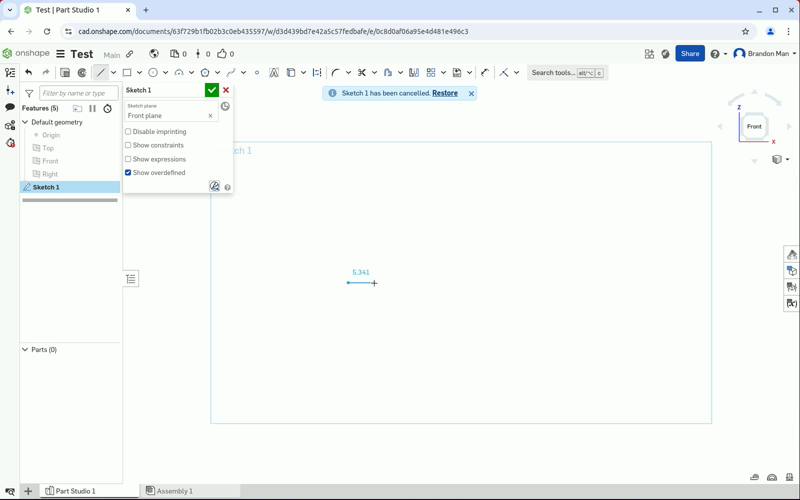
key_up(shift)
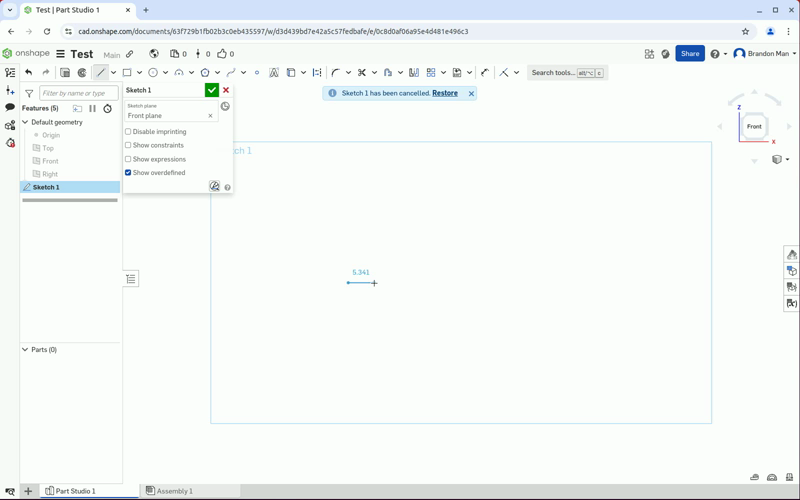
key(esc)
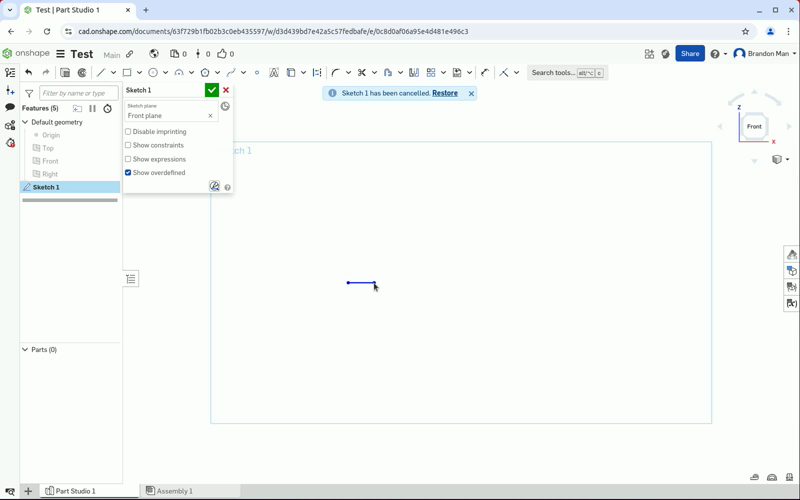
key(a)
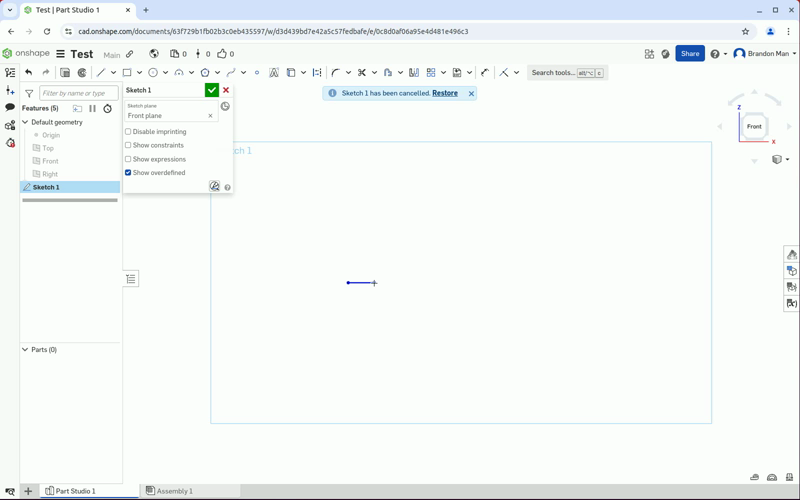
mouse_move(374, 282)
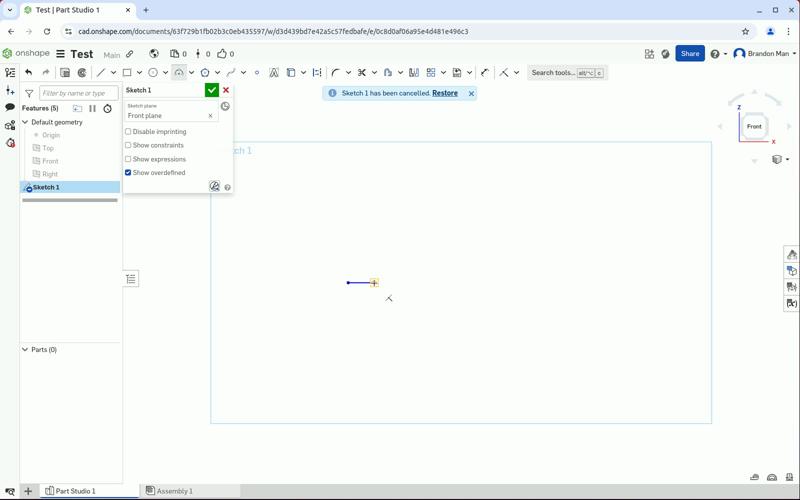
click(374, 282)
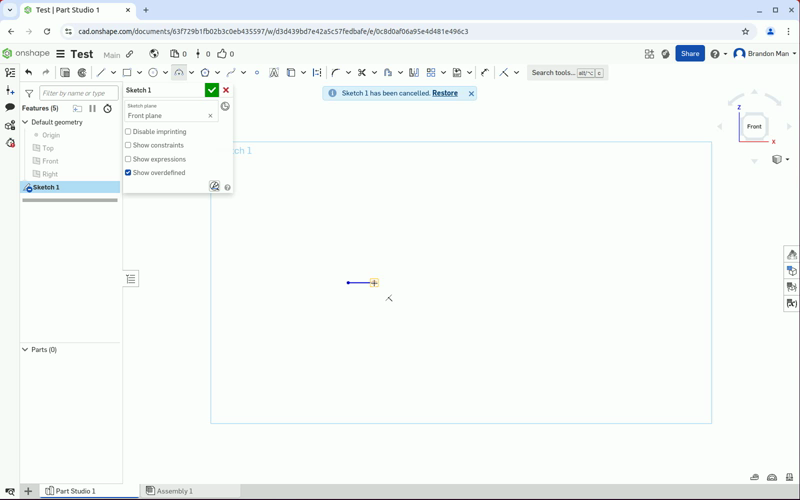
key_down(shift)
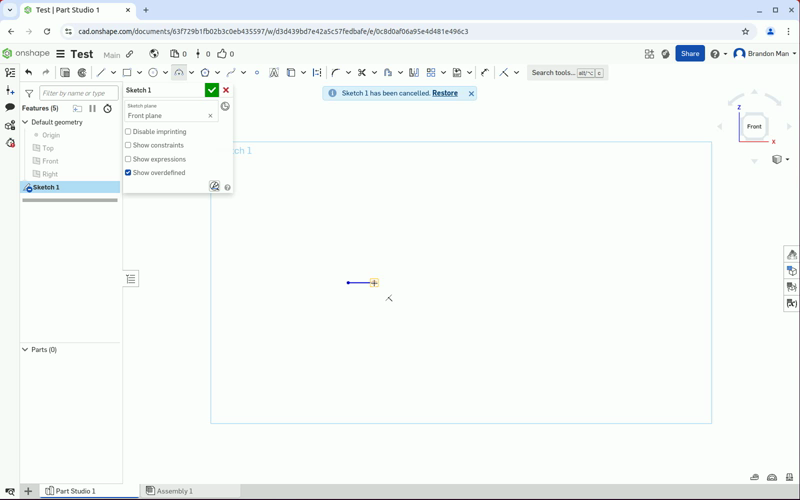
mouse_move(378, 278)
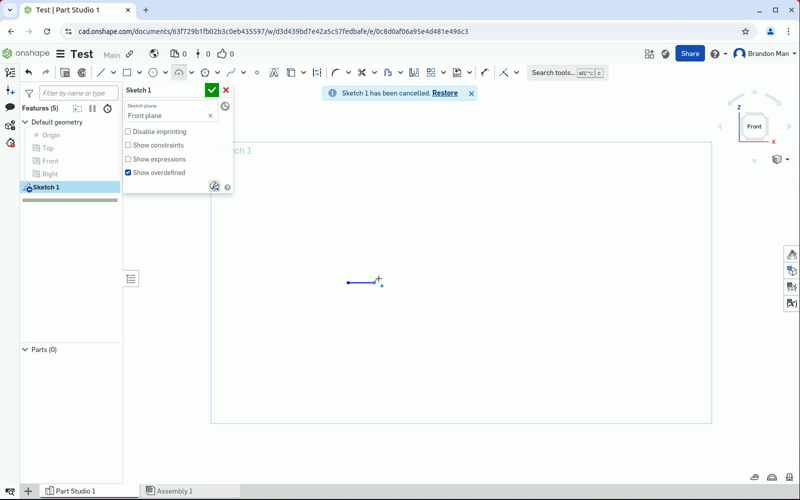
scroll(6)
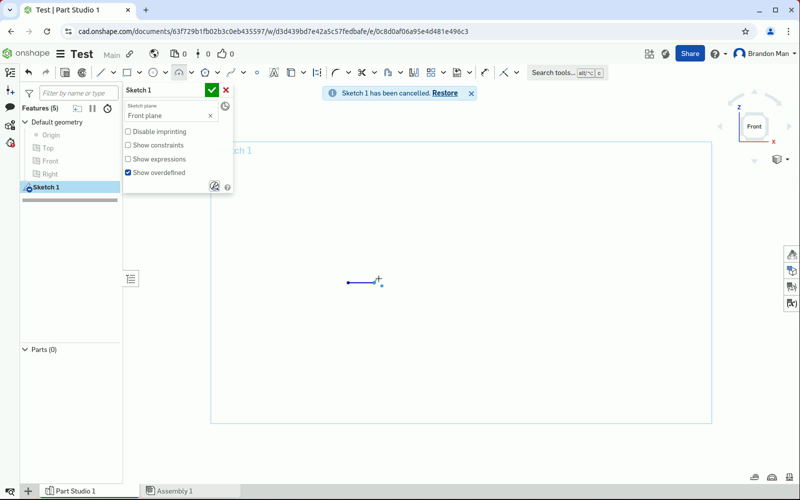
scroll(6)
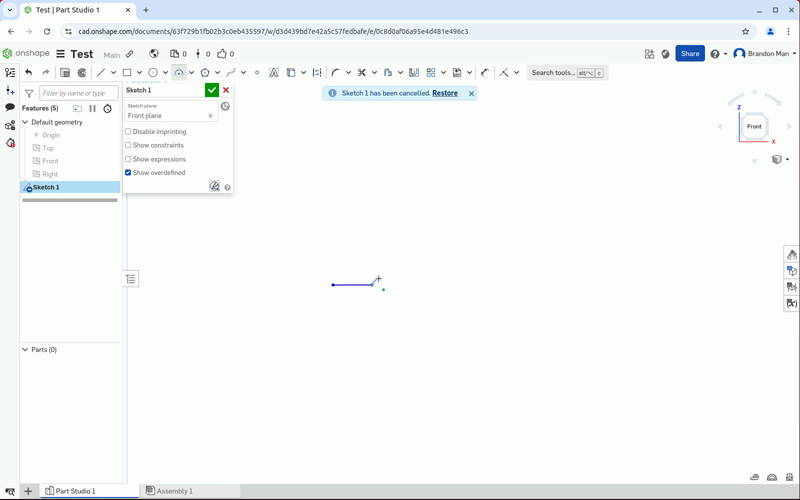
scroll(6)
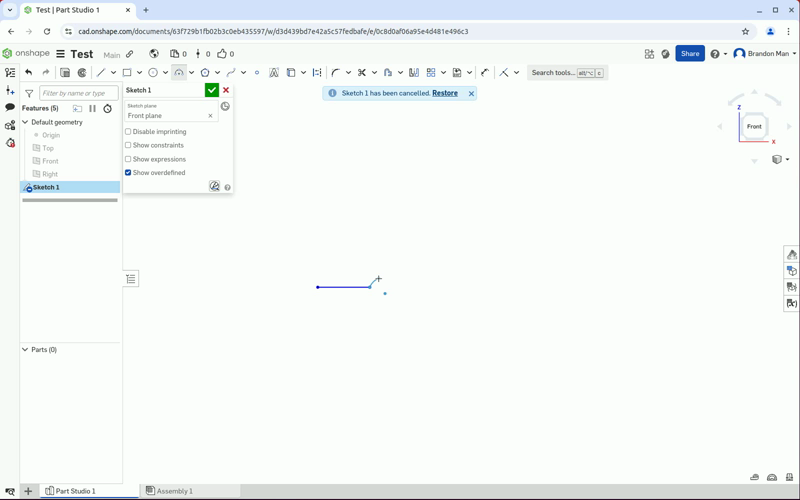
scroll(6)
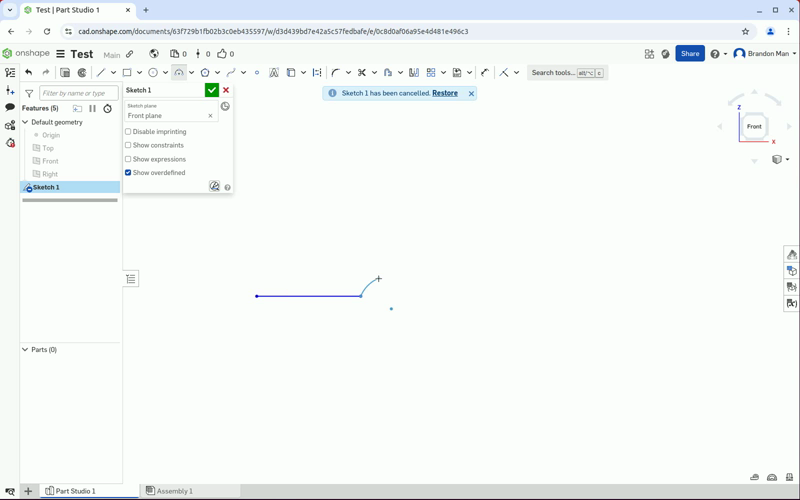
scroll(6)
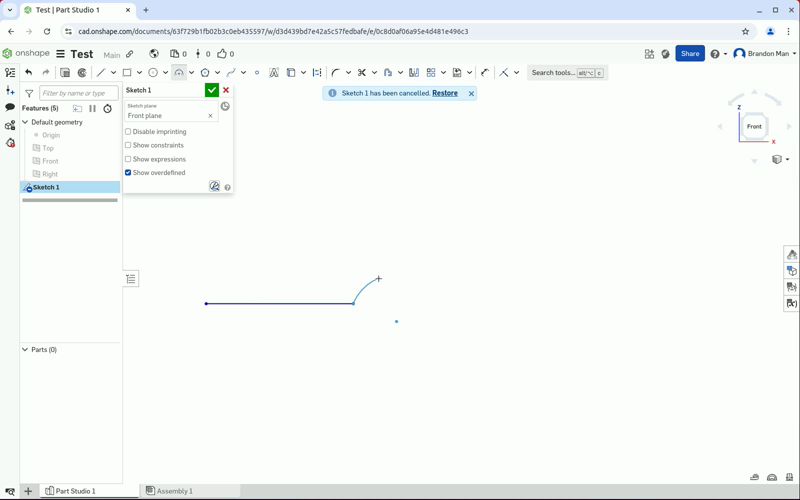
scroll(6)
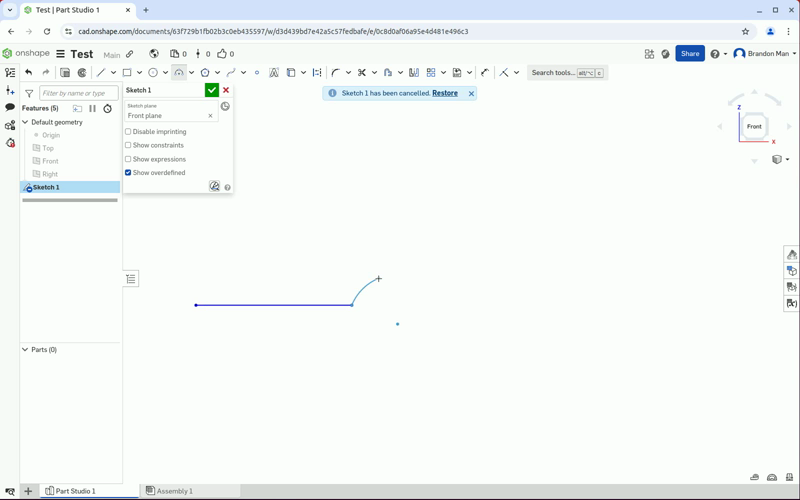
scroll(6)
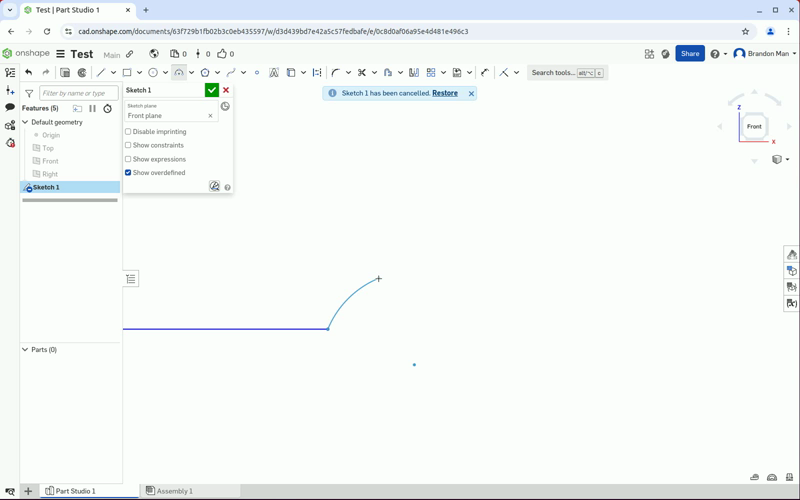
click(378, 278)
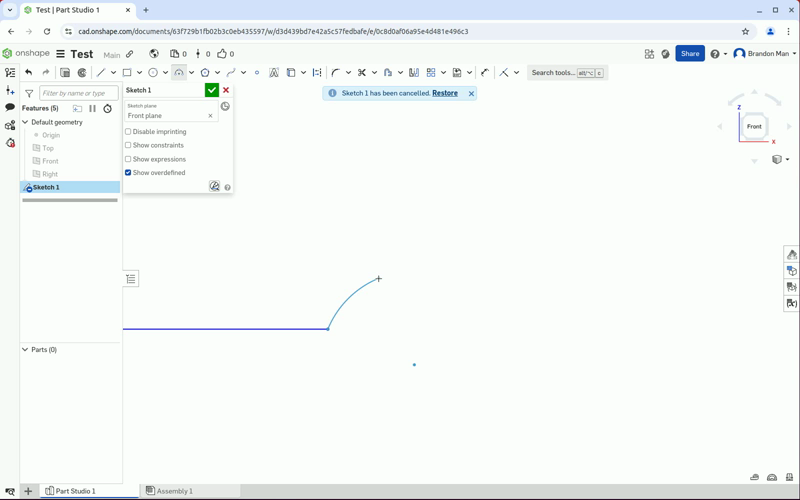
scroll(-6)
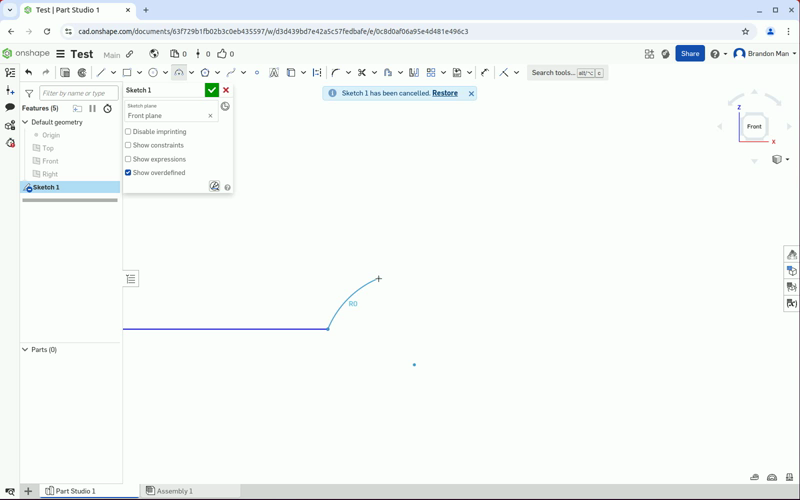
scroll(-6)
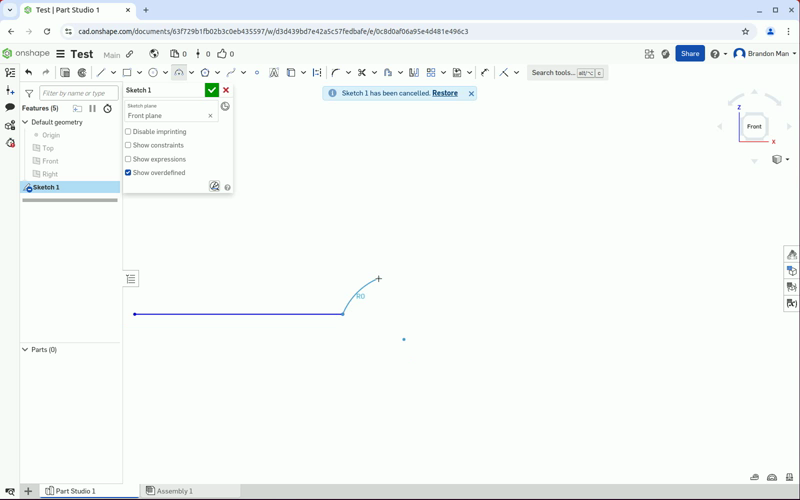
scroll(-6)
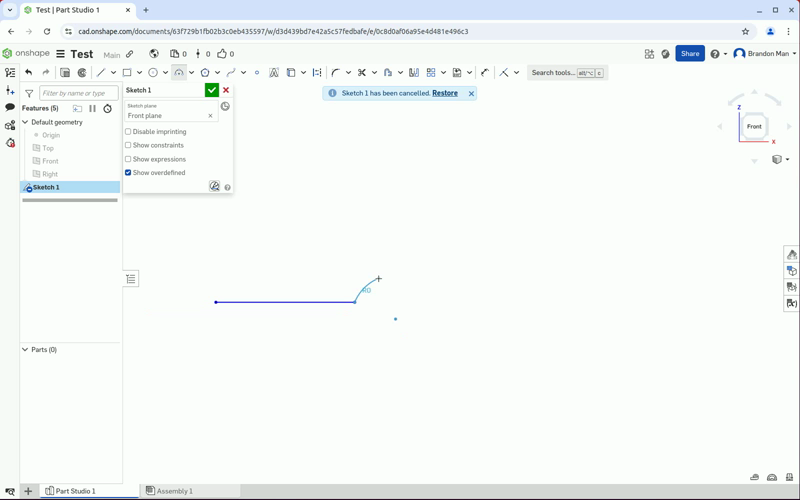
scroll(-6)
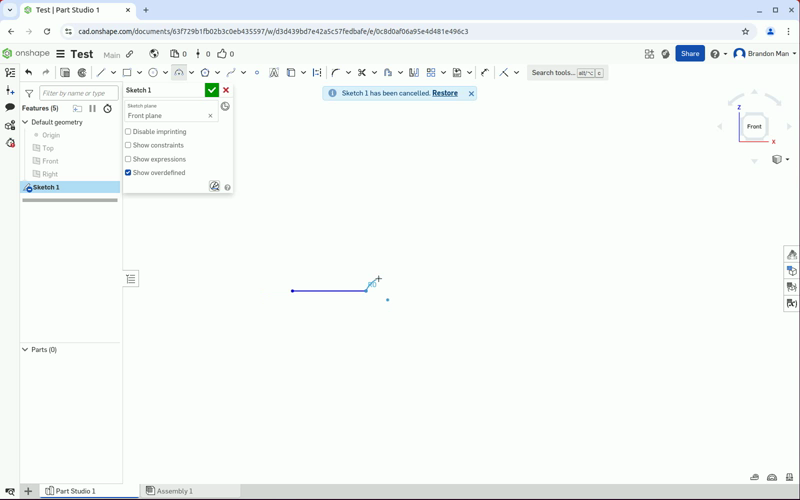
scroll(-6)
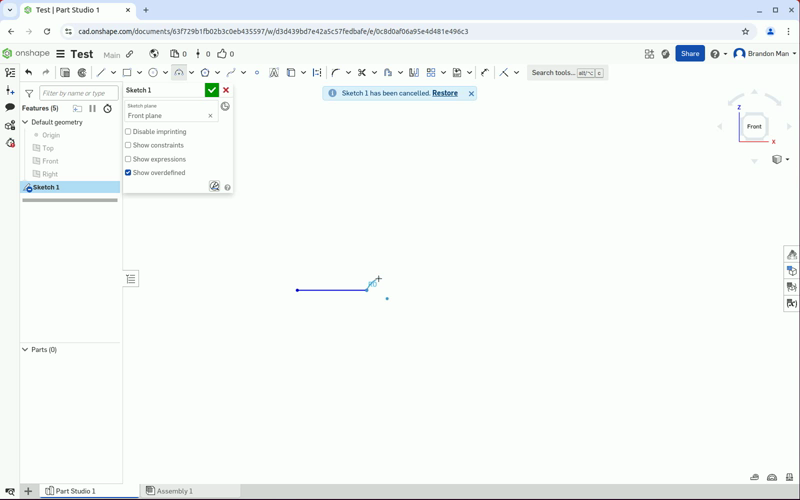
scroll(-6)
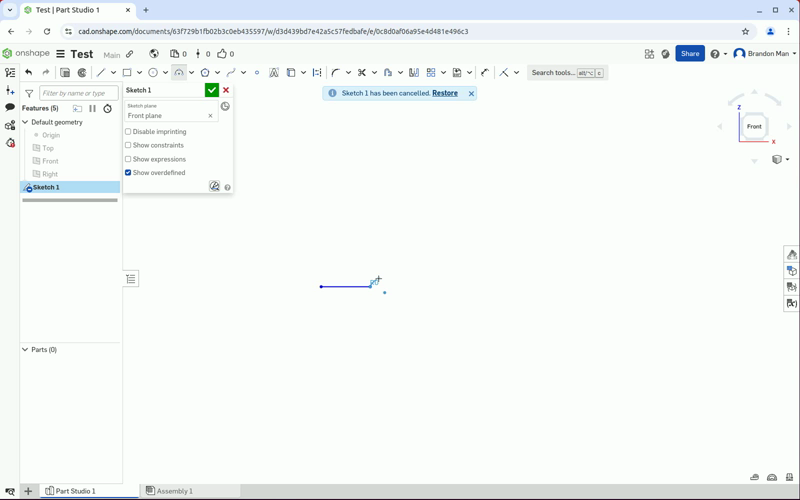
scroll(-6)
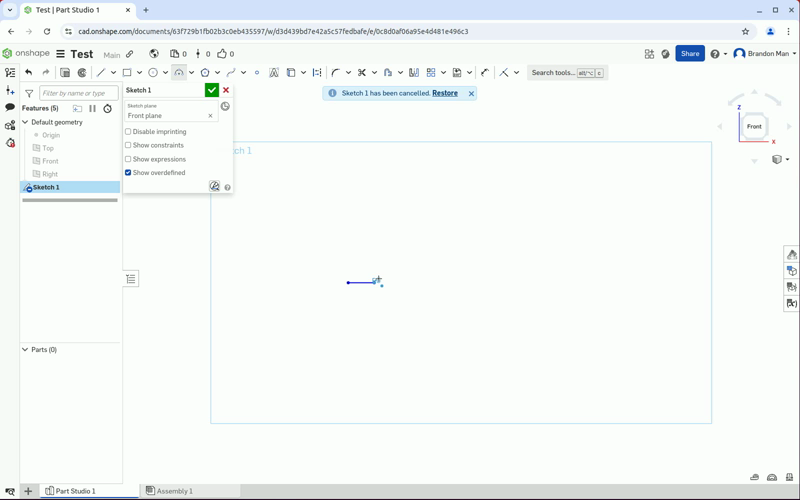
mouse_move(377, 281)
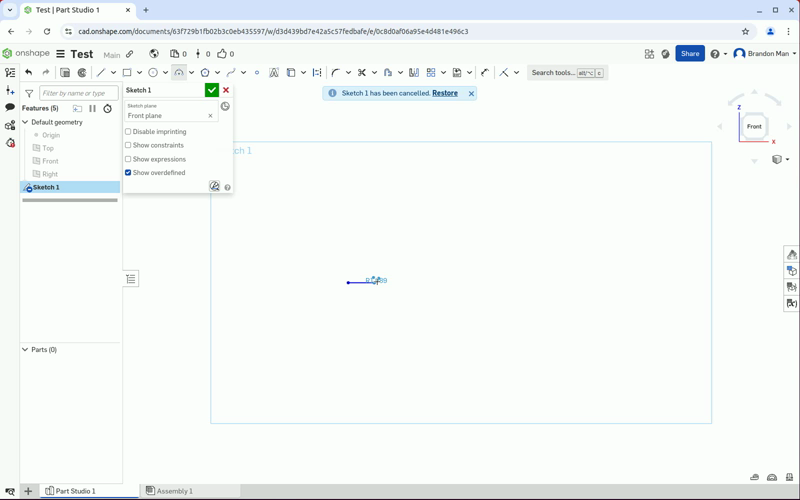
scroll(6)
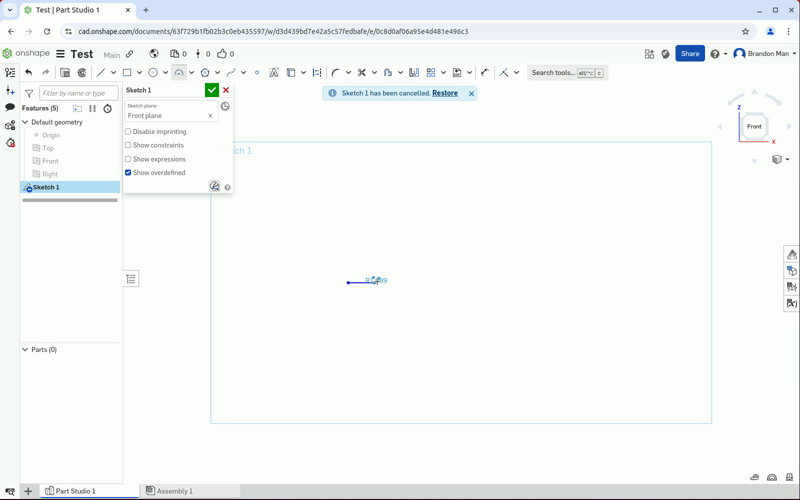
scroll(6)
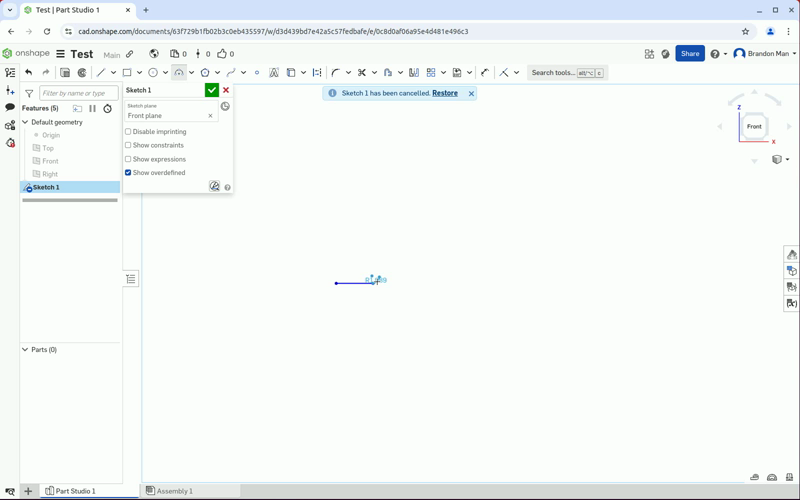
scroll(6)
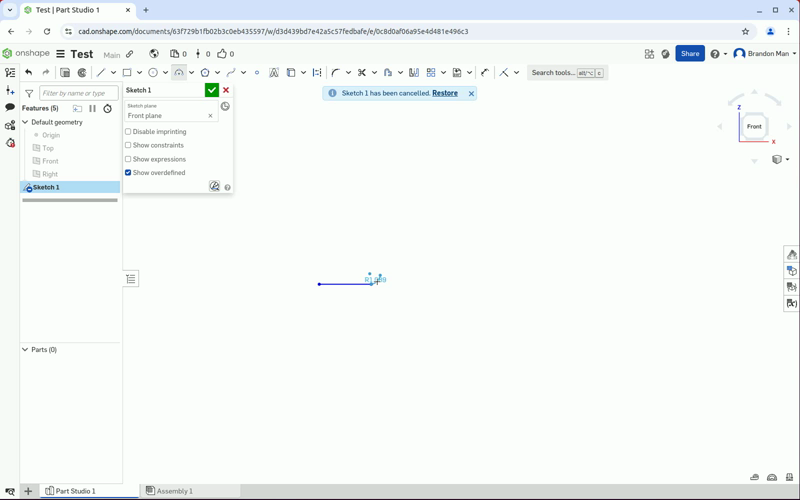
scroll(6)
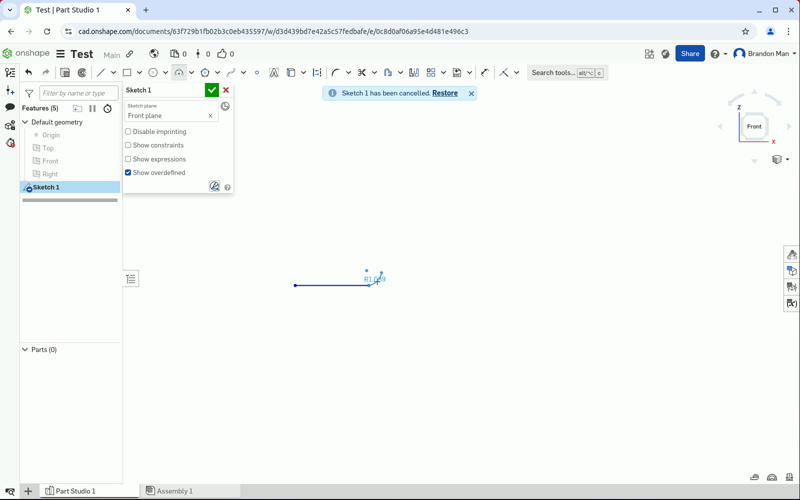
scroll(6)
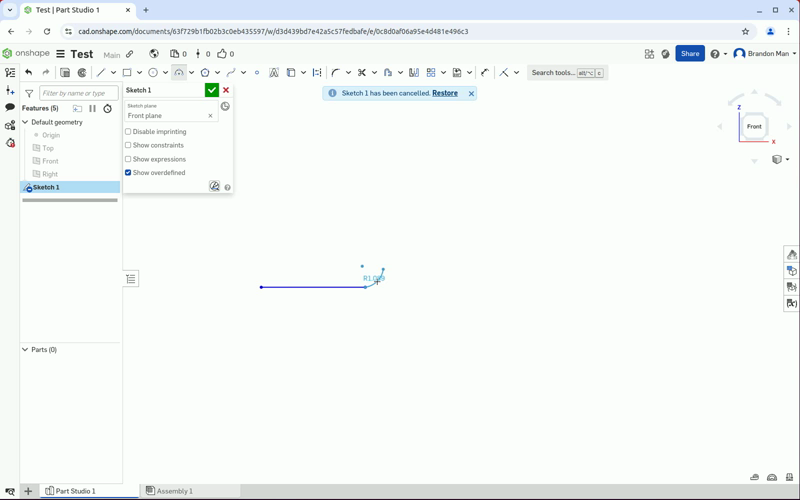
scroll(6)
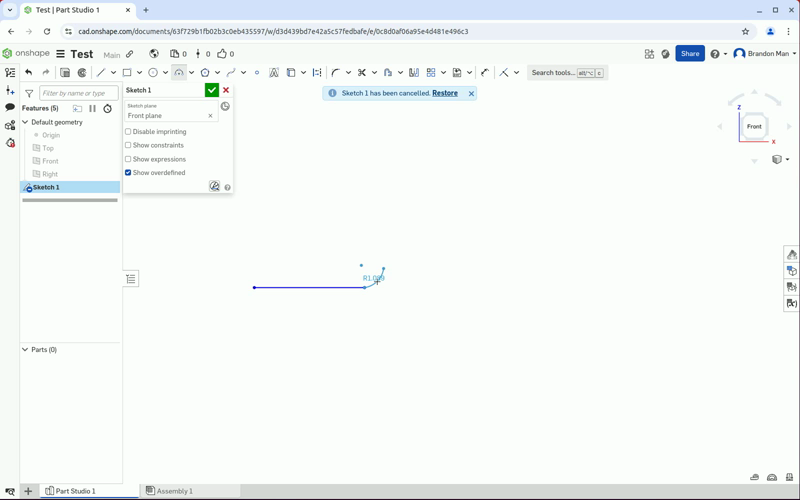
scroll(6)
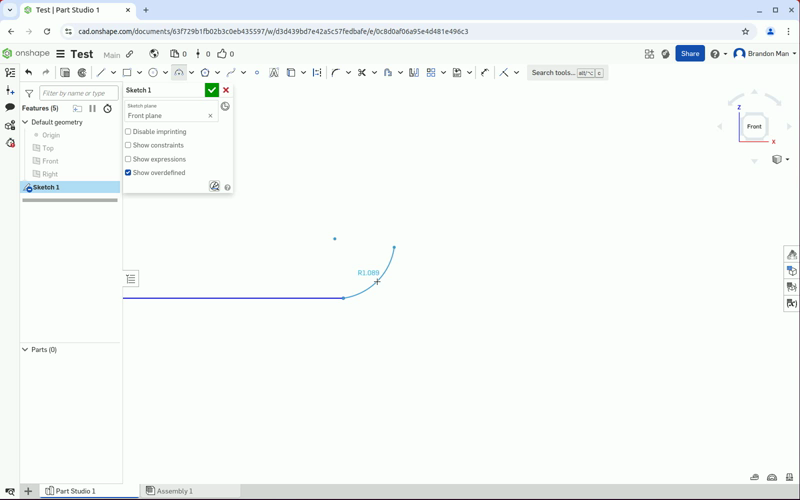
click(377, 281)
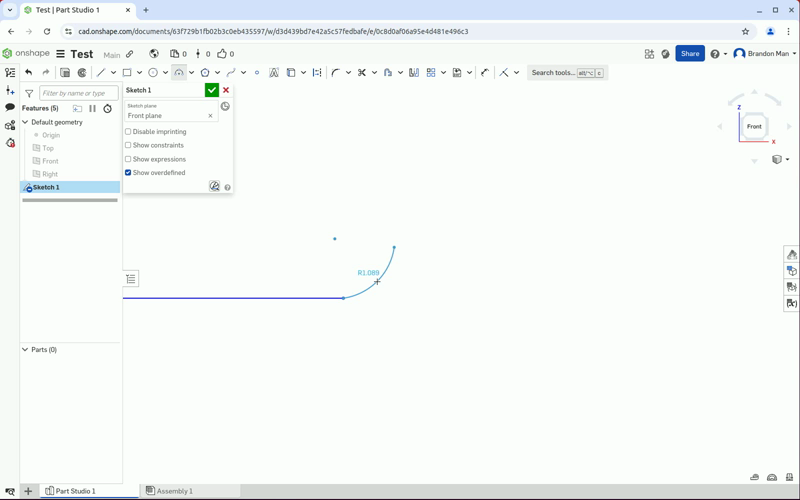
scroll(-6)
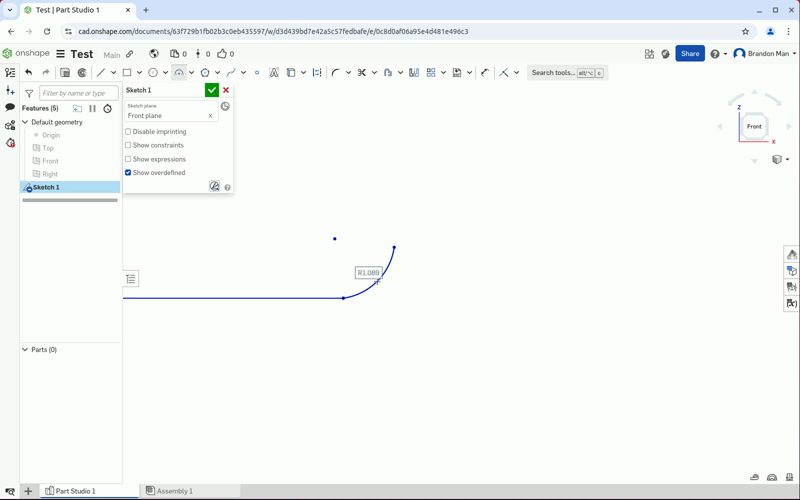
scroll(-6)
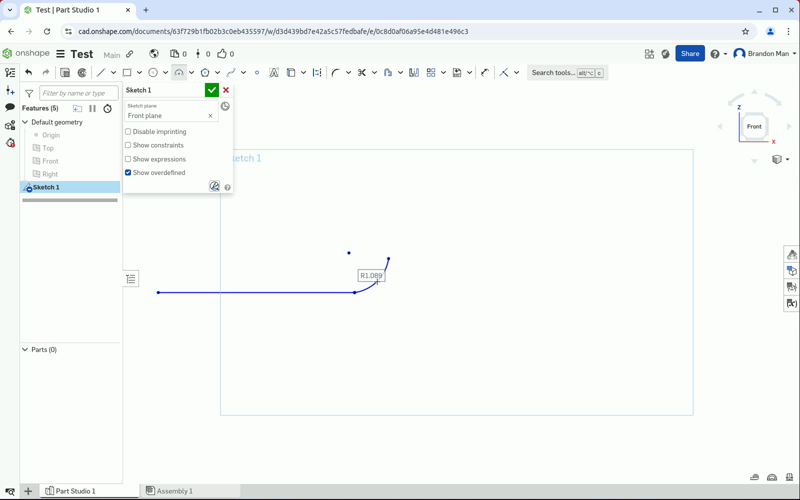
scroll(-6)
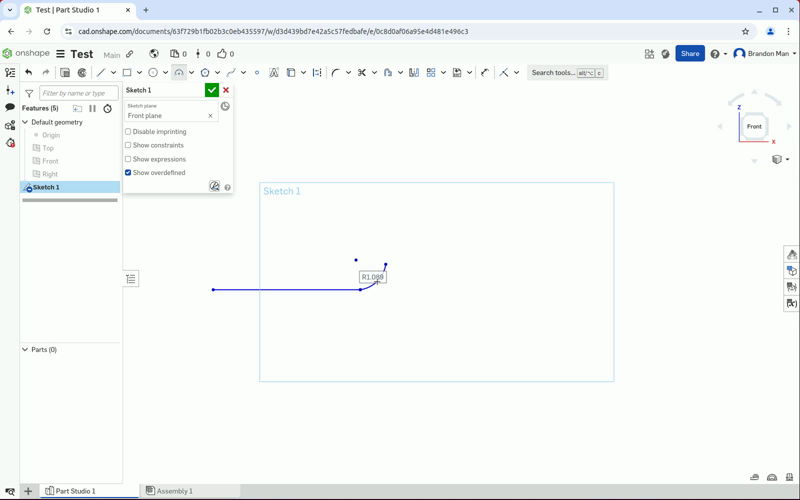
scroll(-6)
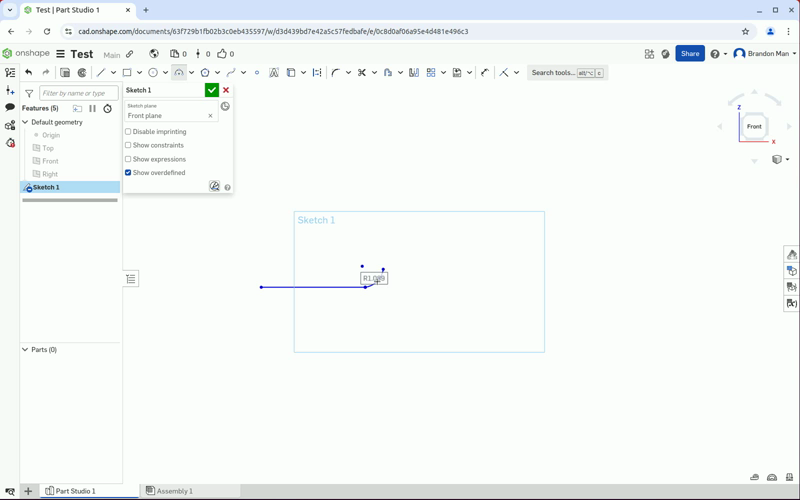
scroll(-6)
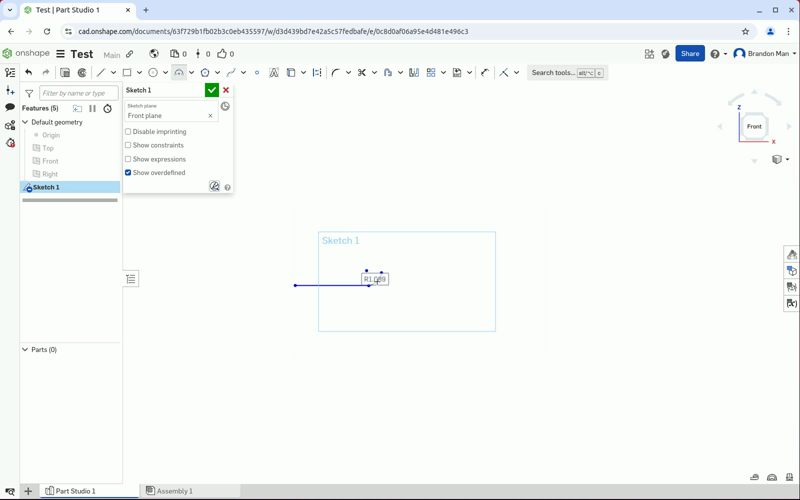
scroll(-6)
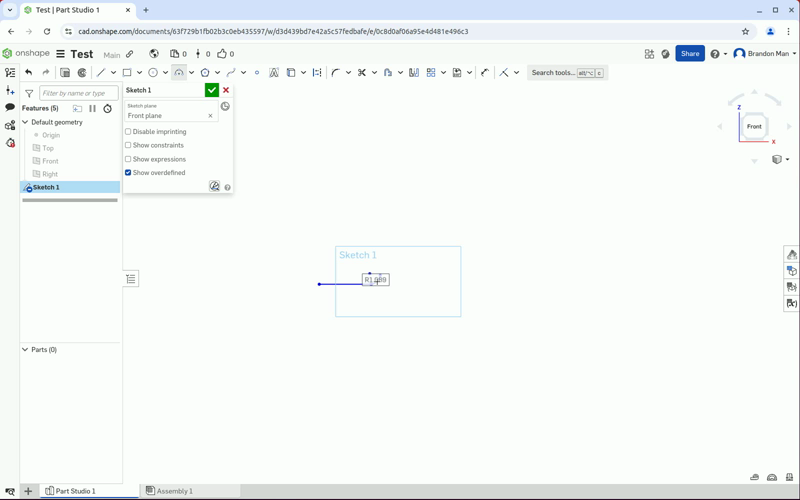
scroll(-6)
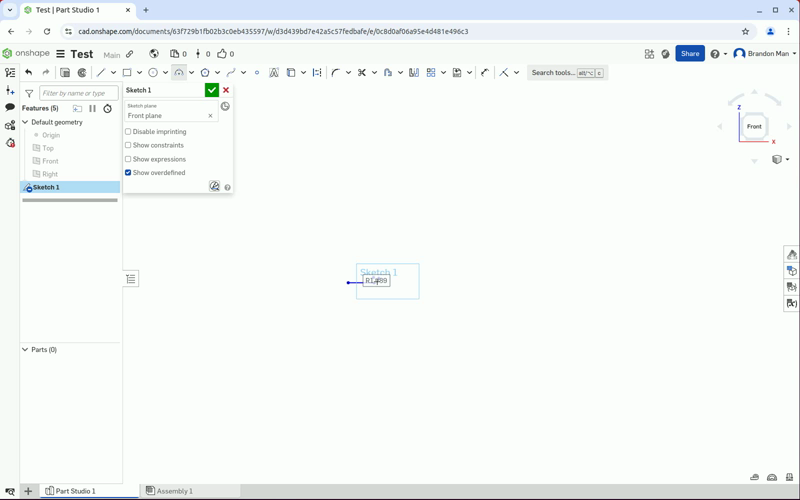
key_up(shift)
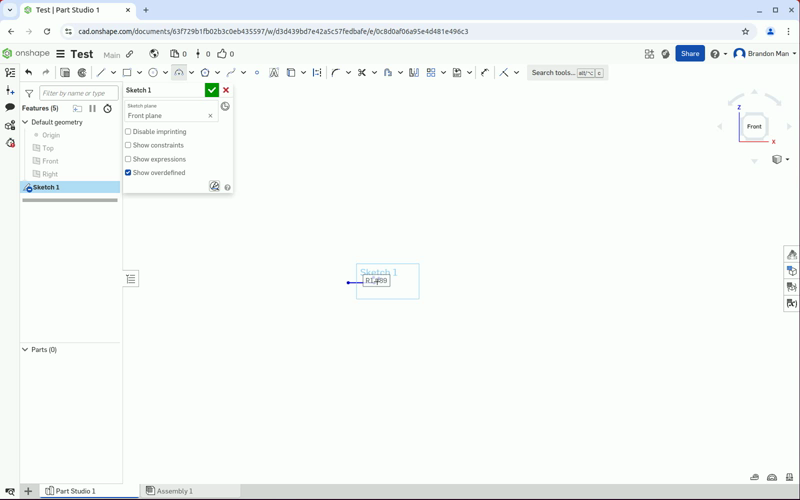
key(esc)
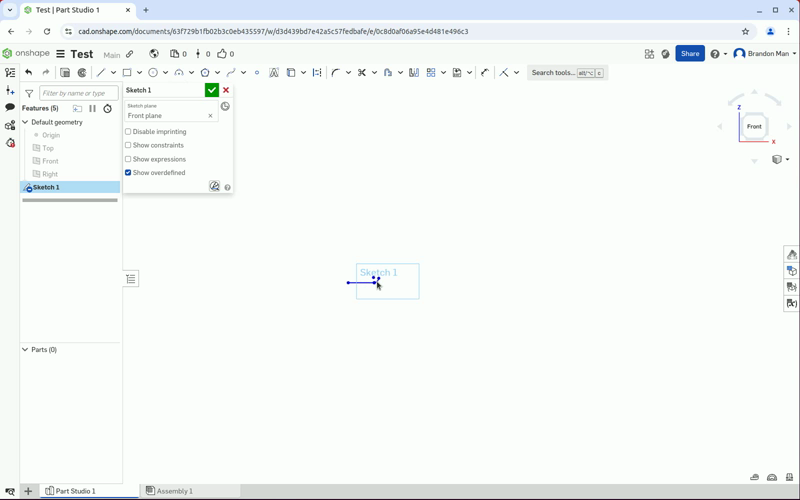
key(l)
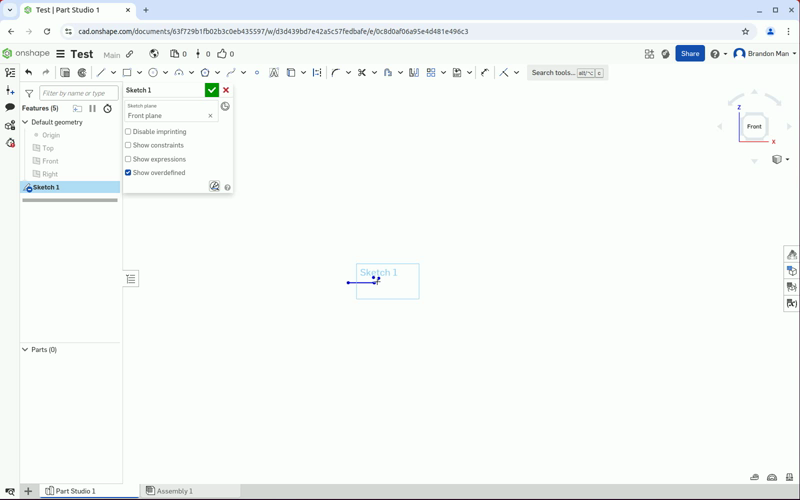
mouse_move(378, 278)
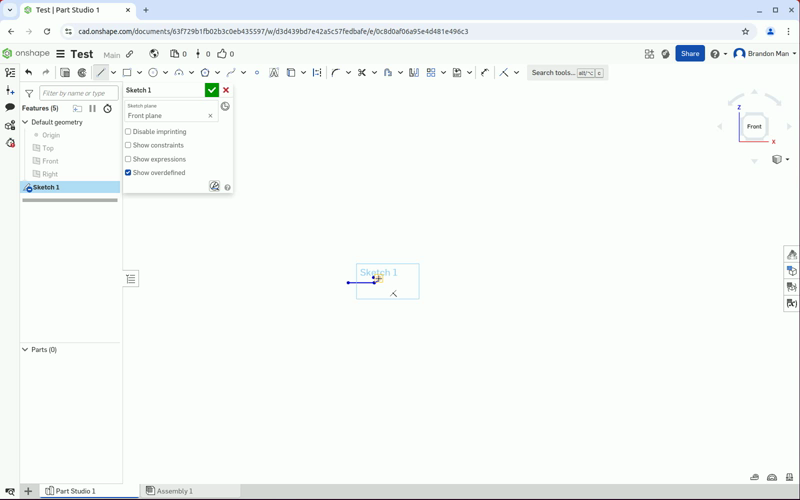
scroll(6)
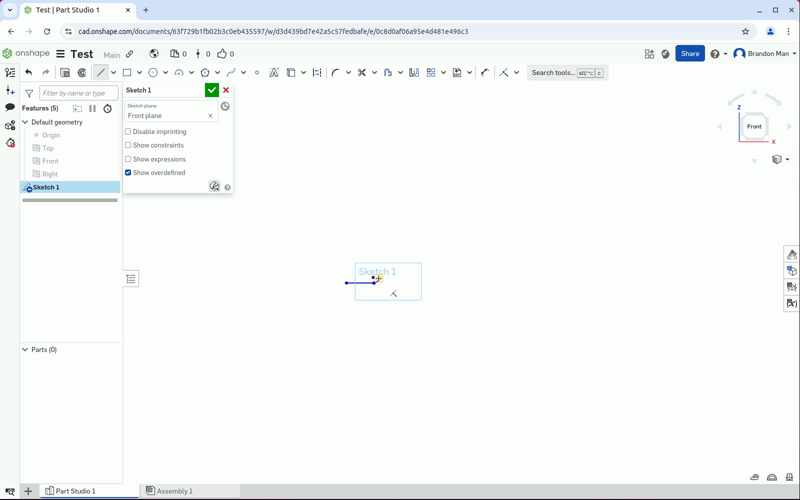
scroll(6)
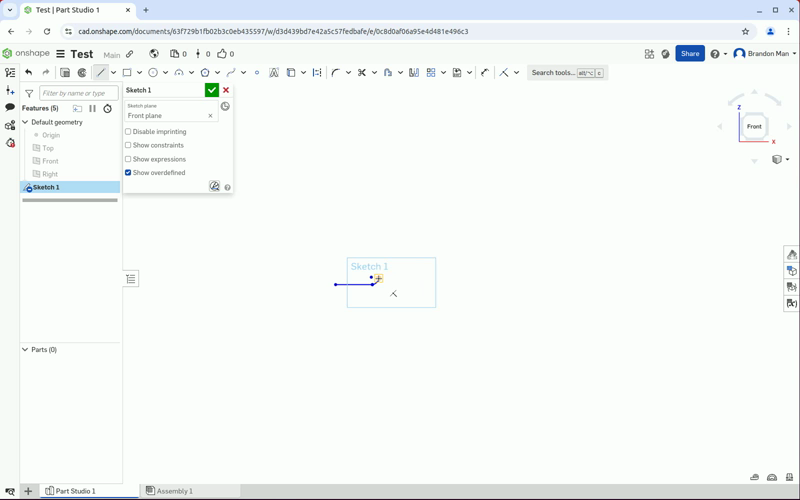
scroll(6)
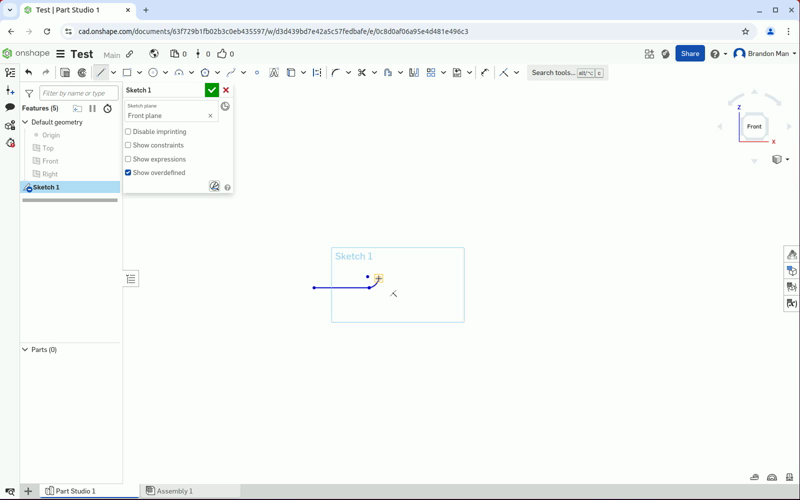
scroll(6)
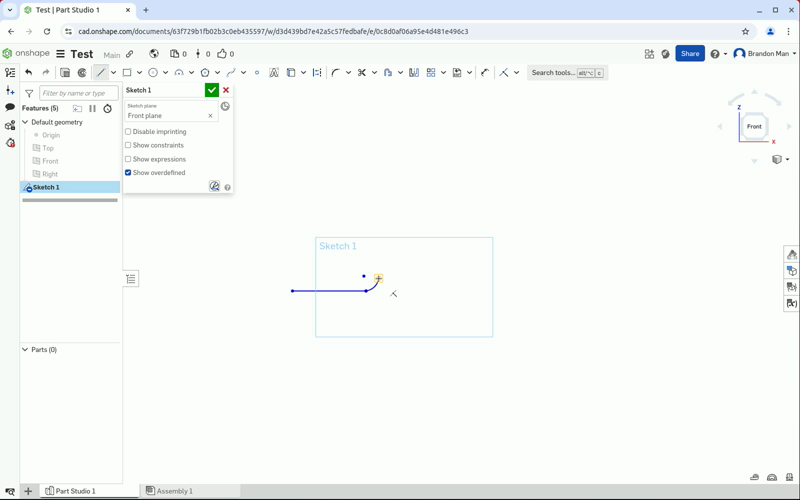
scroll(6)
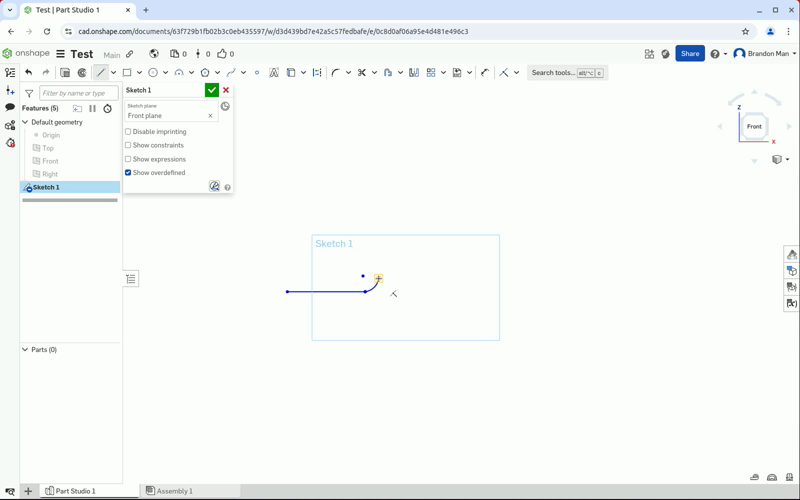
scroll(6)
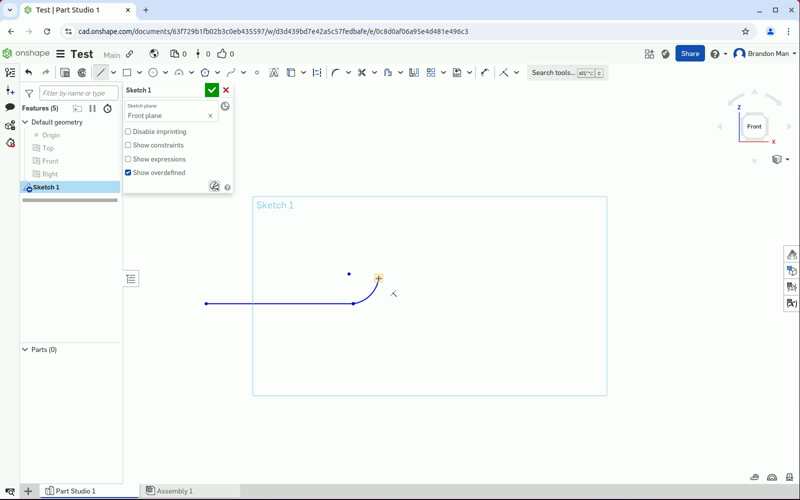
scroll(6)
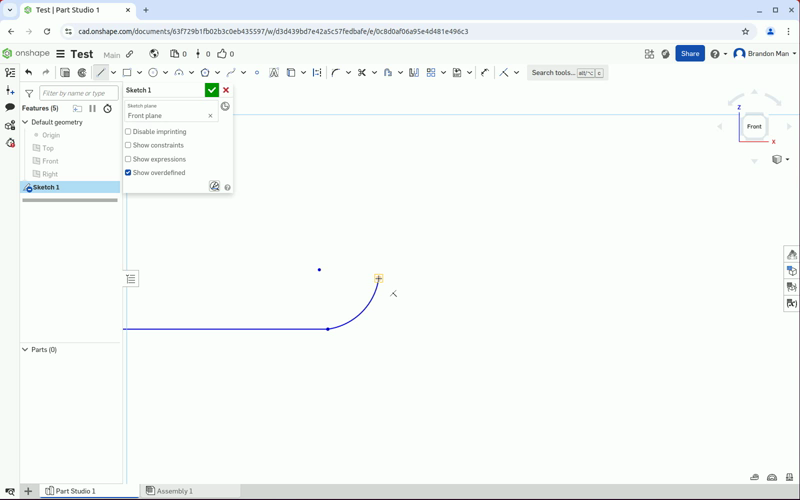
click(378, 278)
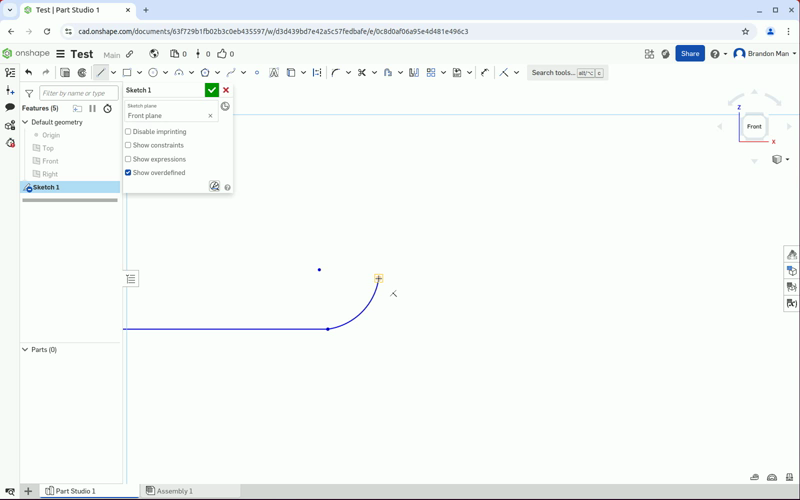
scroll(-6)
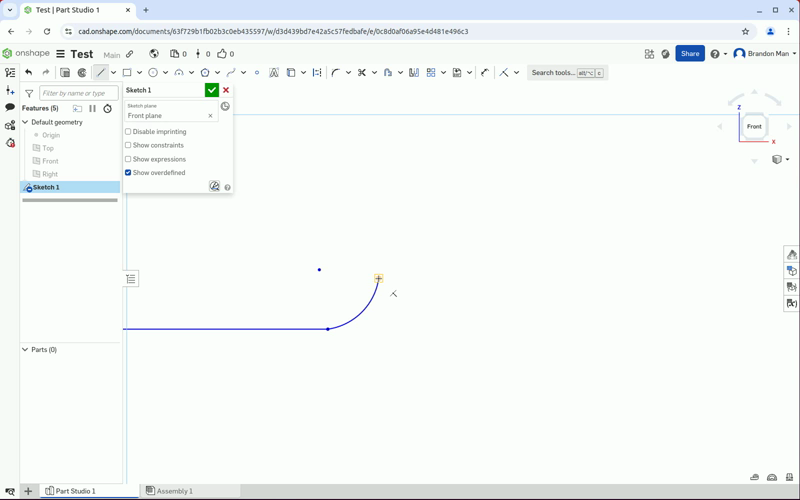
scroll(-6)
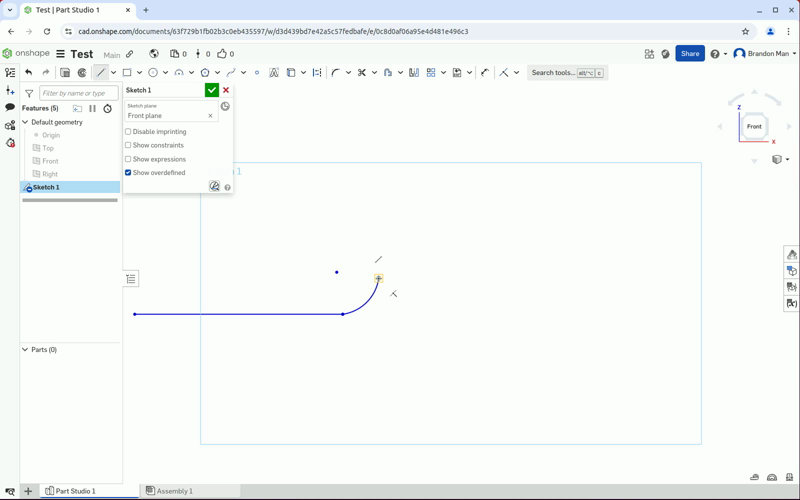
scroll(-6)
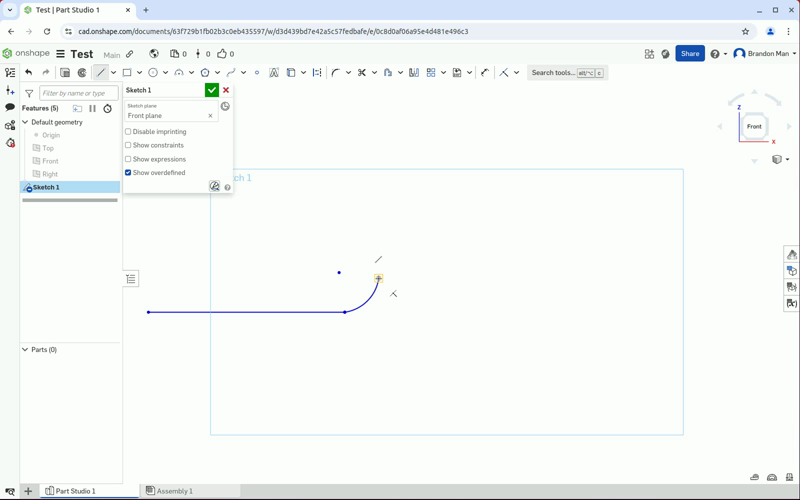
scroll(-6)
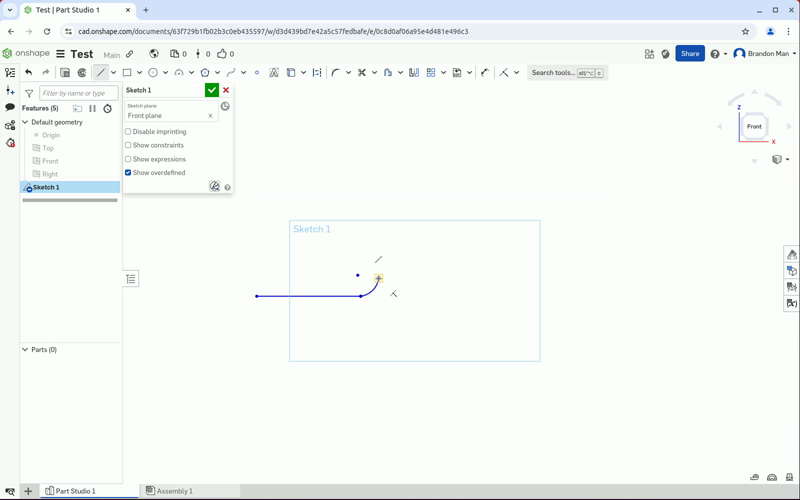
scroll(-6)
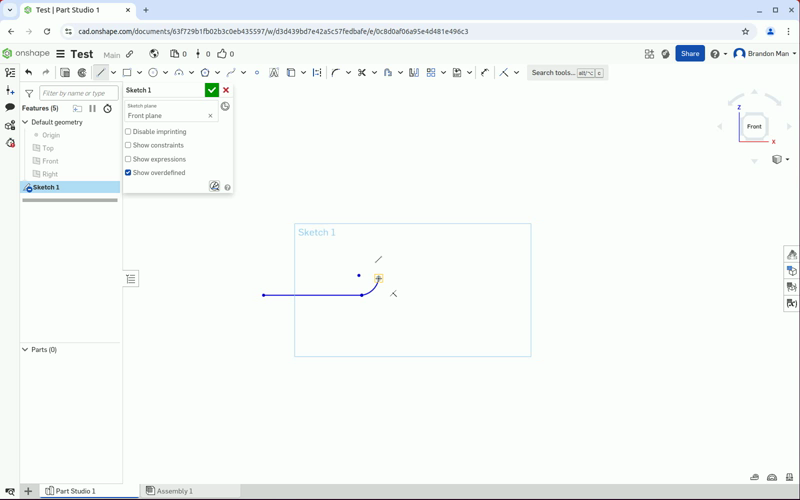
scroll(-6)
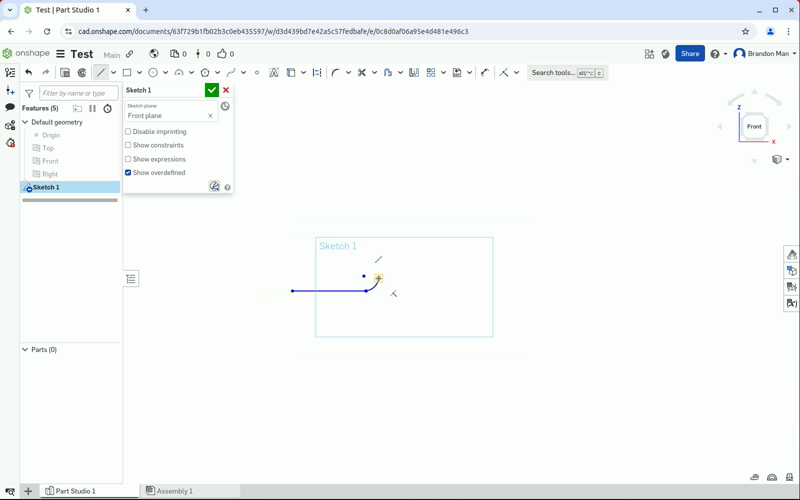
scroll(-6)
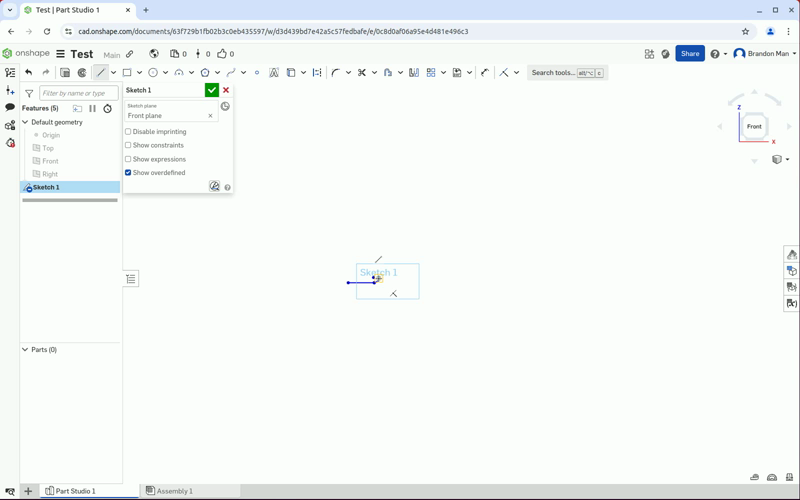
key_down(shift)
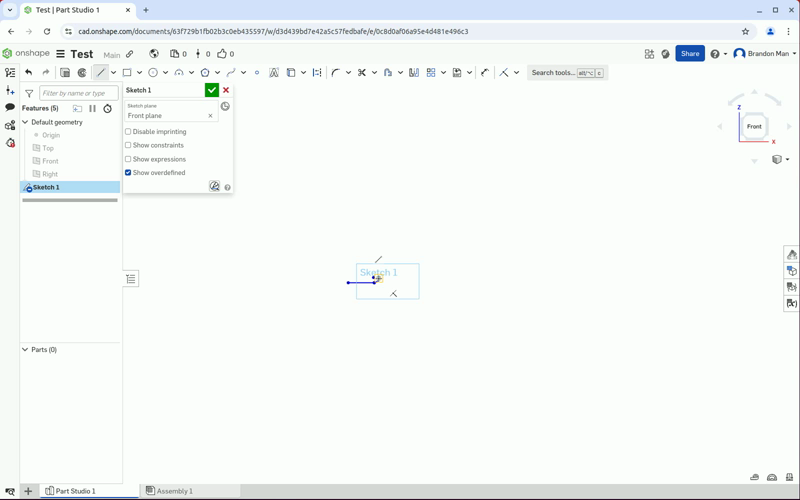
mouse_move(541, 278)
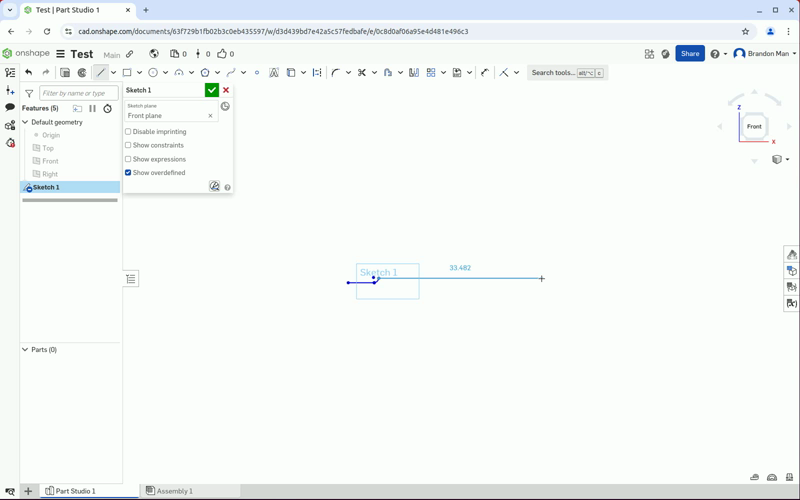
click(541, 278)
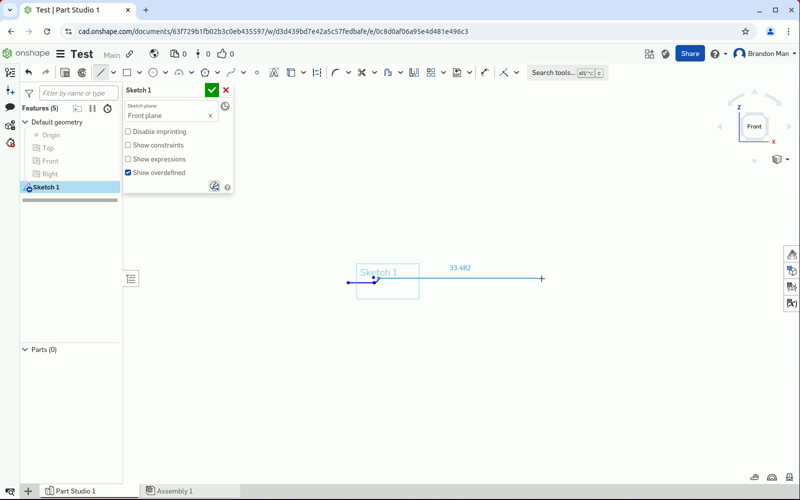
key_up(shift)
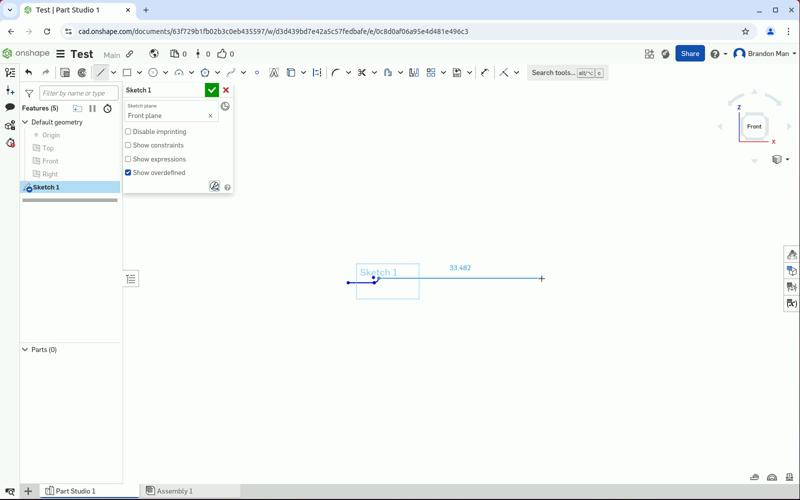
key(esc)
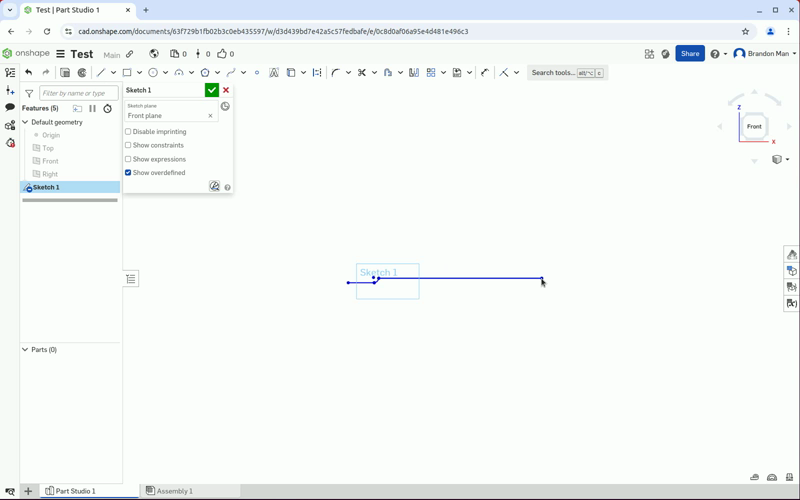
key(a)
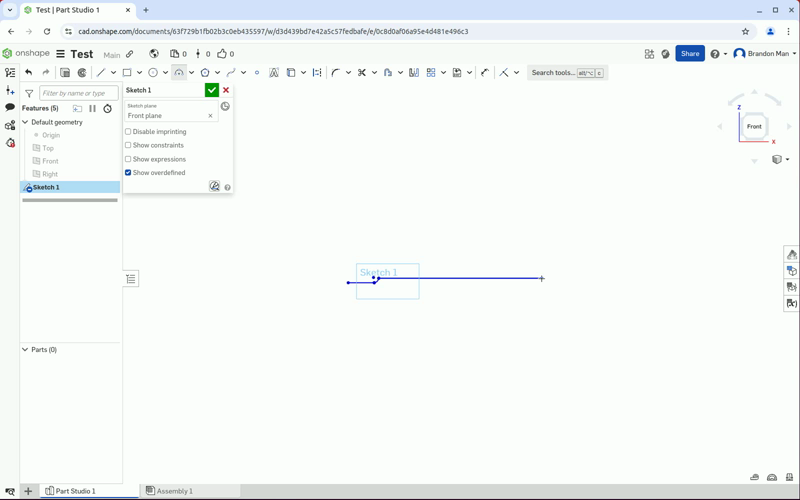
mouse_move(541, 278)
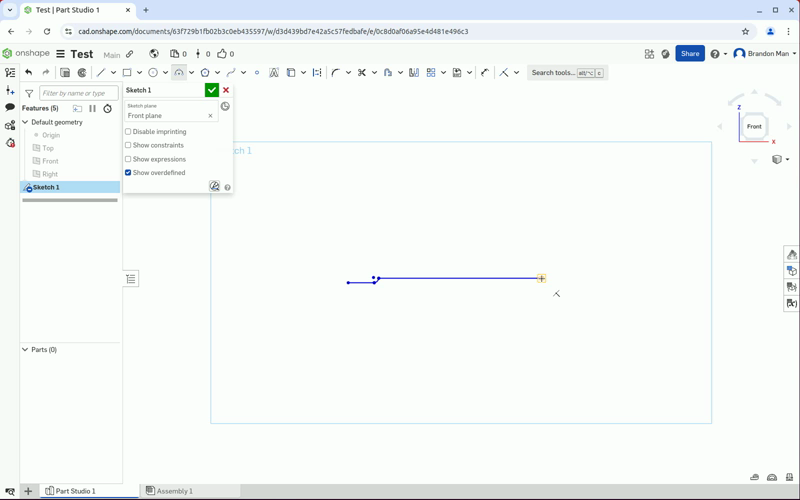
click(541, 278)
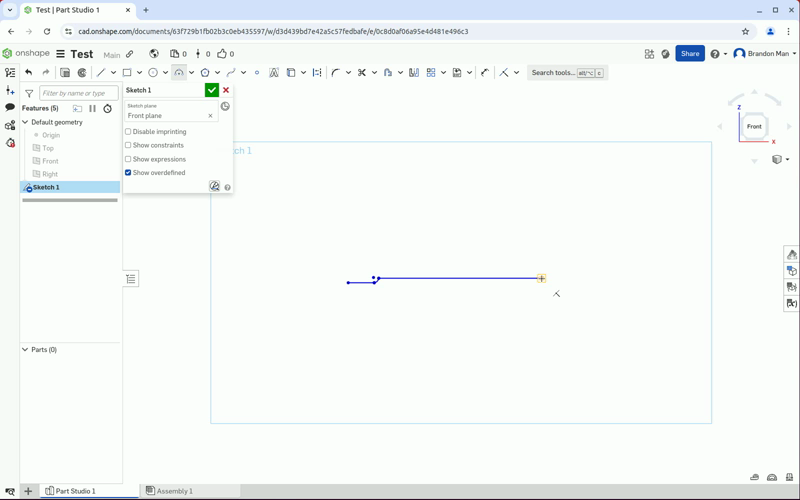
key_down(shift)
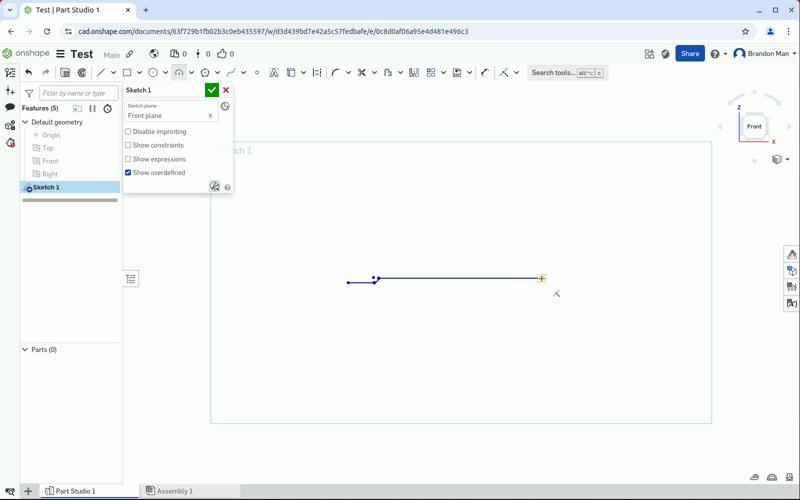
mouse_move(546, 282)
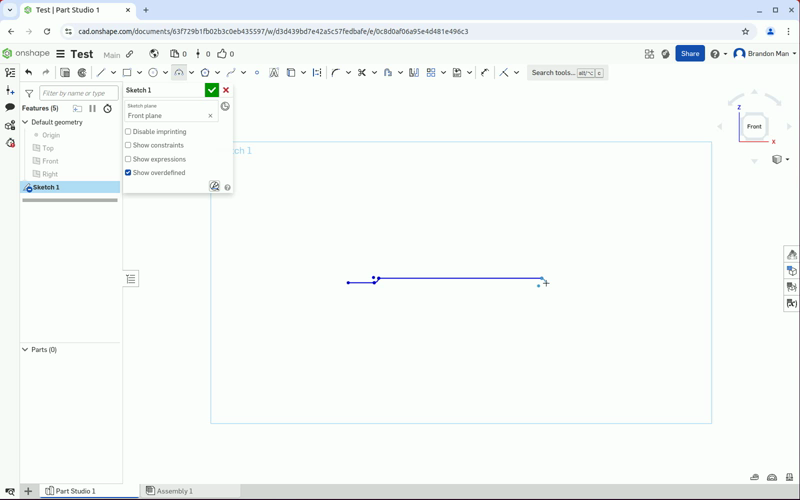
scroll(6)
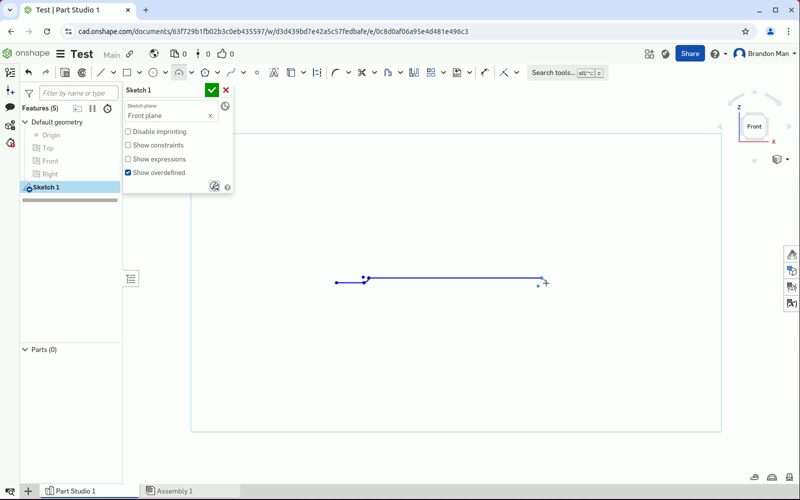
scroll(6)
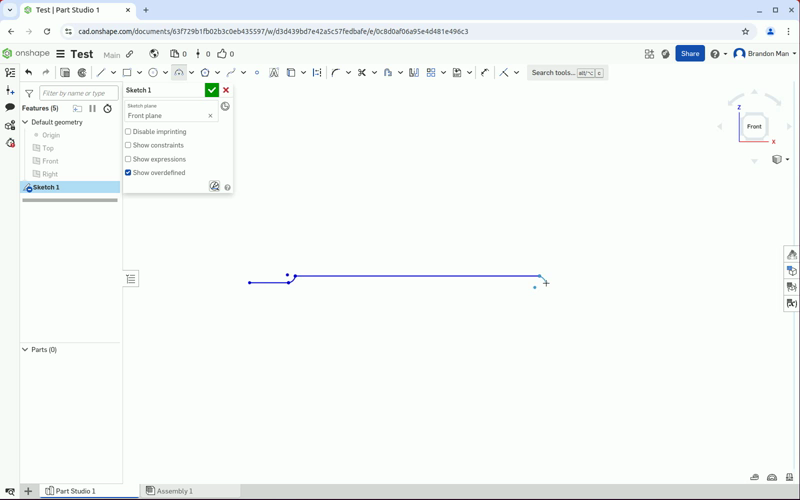
scroll(6)
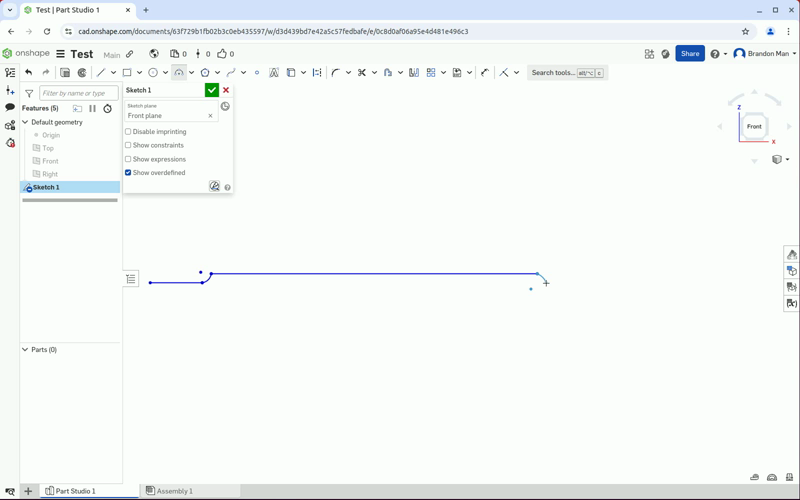
scroll(6)
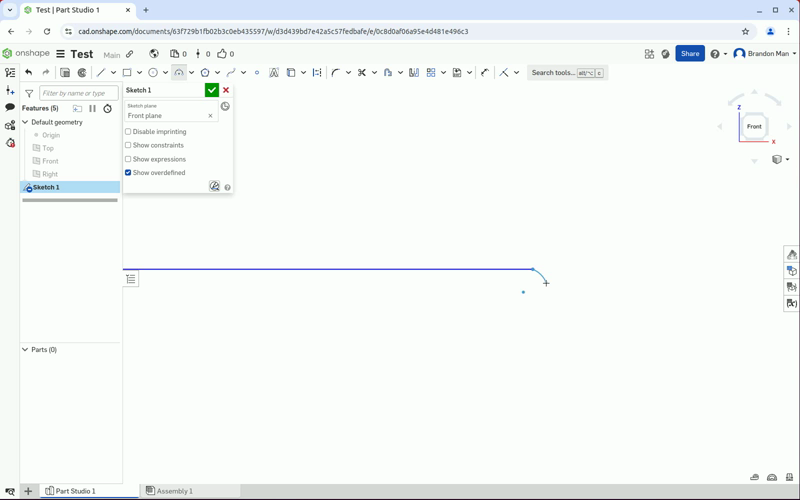
scroll(6)
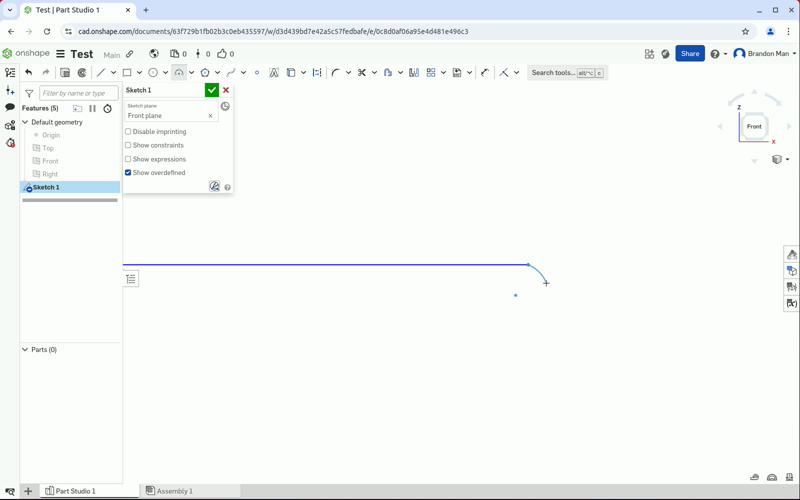
scroll(6)
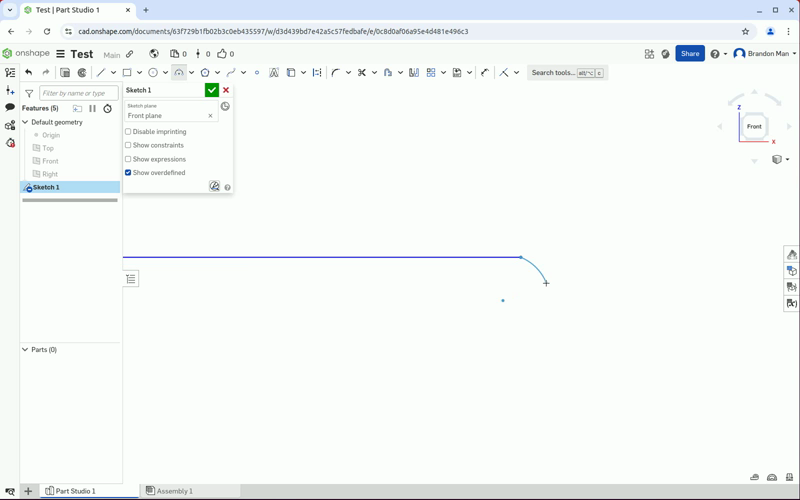
scroll(6)
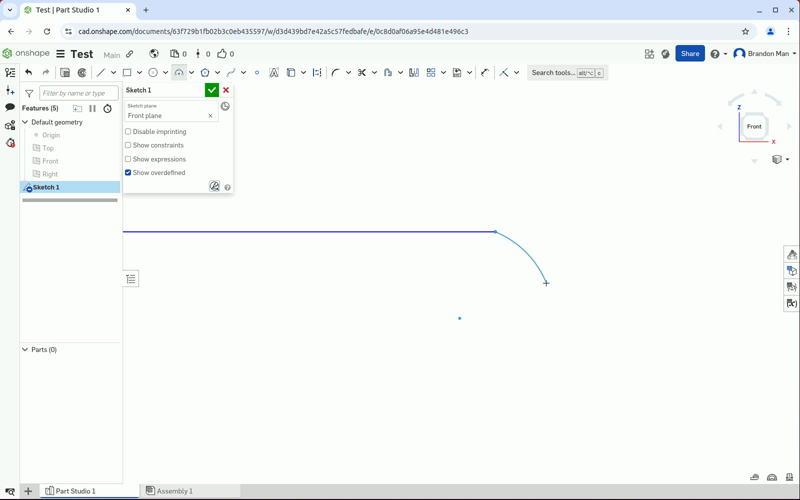
click(546, 282)
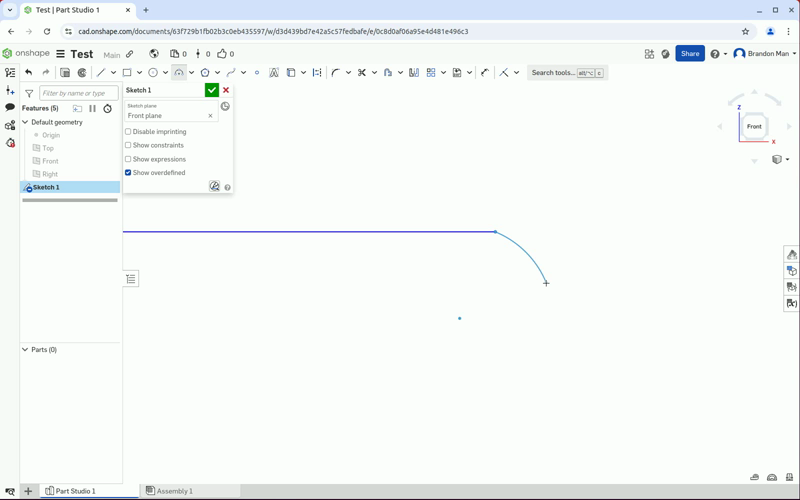
scroll(-6)
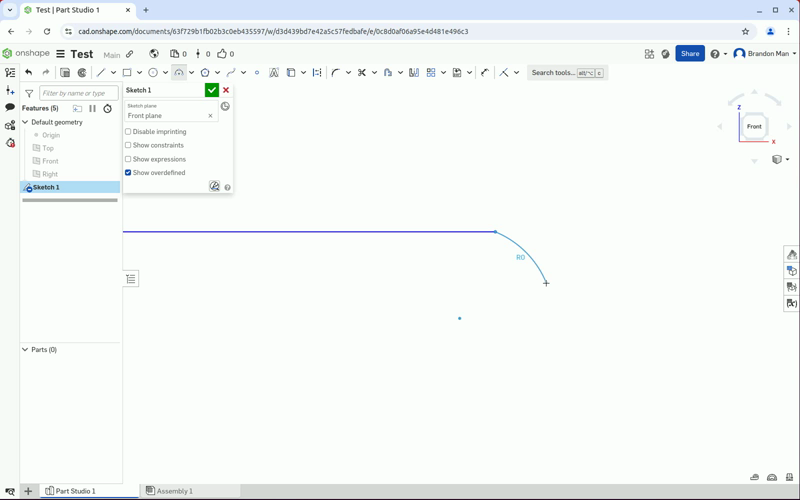
scroll(-6)
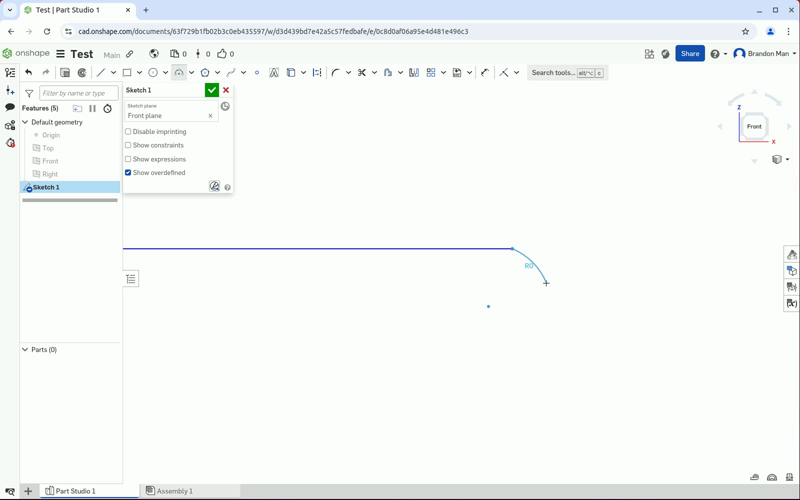
scroll(-6)
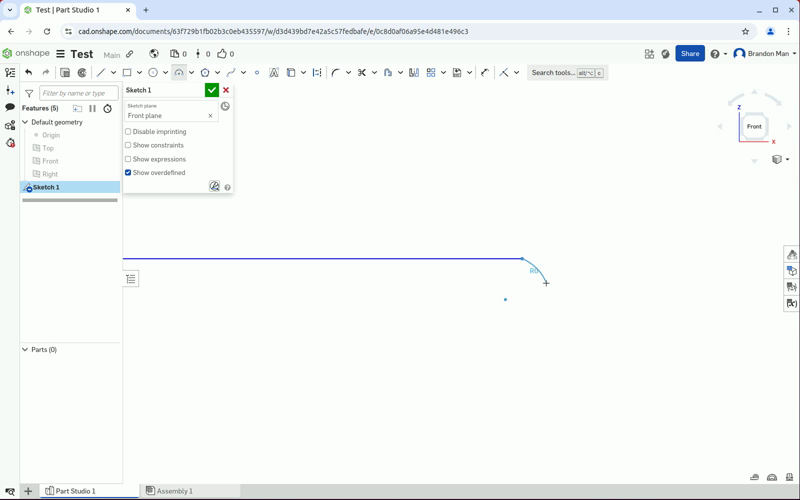
scroll(-6)
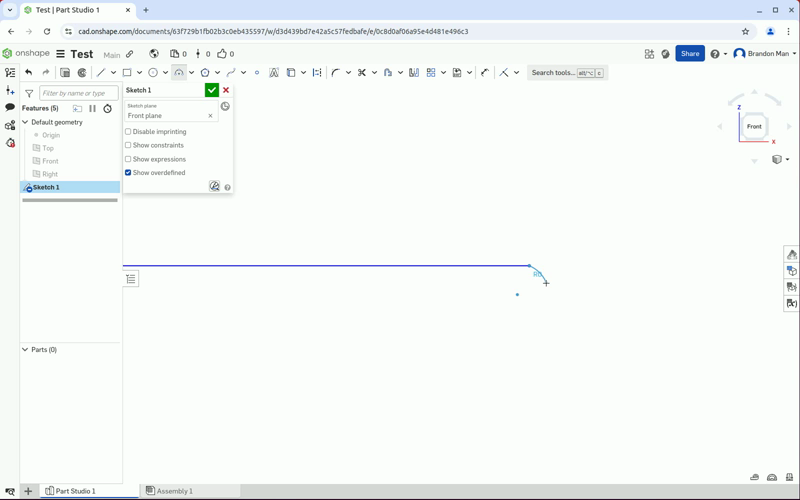
scroll(-6)
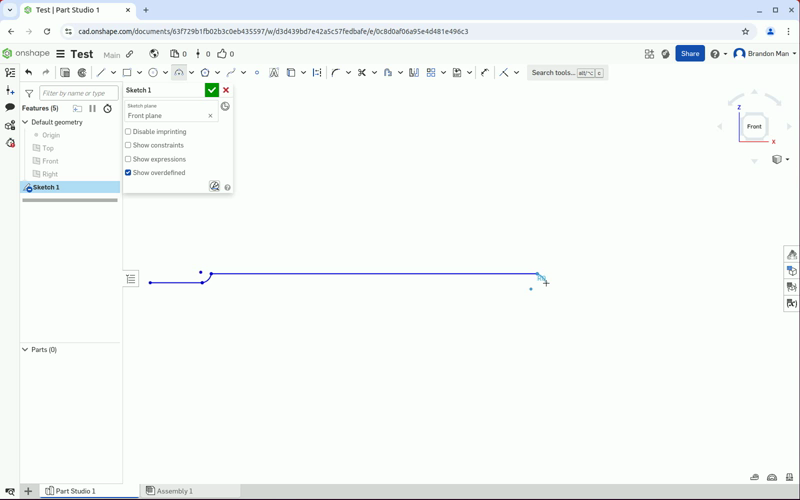
scroll(-6)
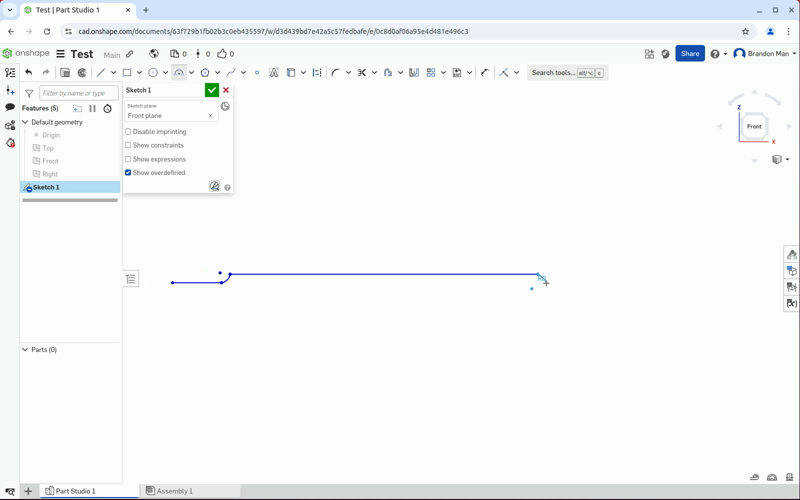
scroll(-6)
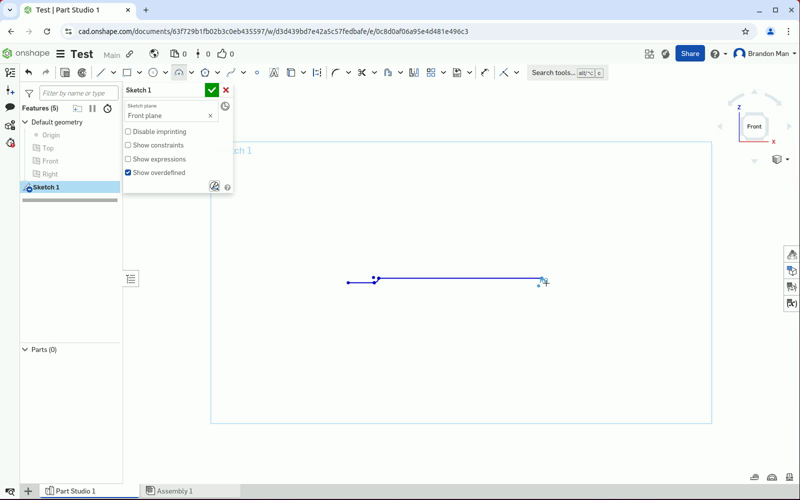
mouse_move(543, 281)
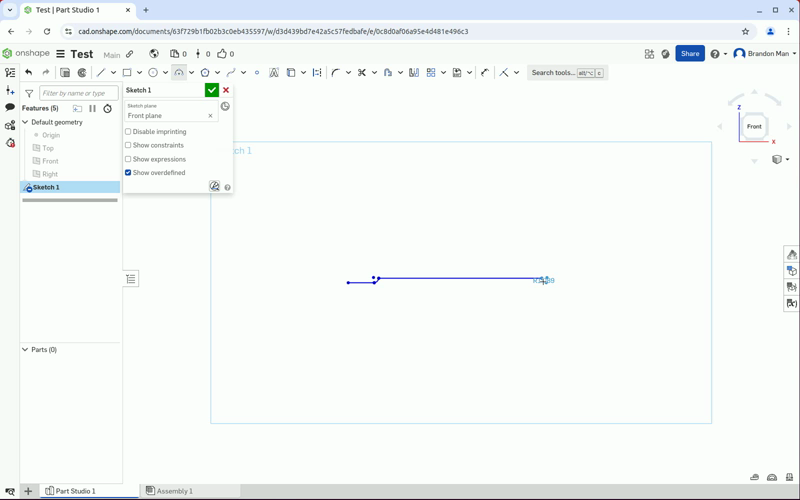
scroll(6)
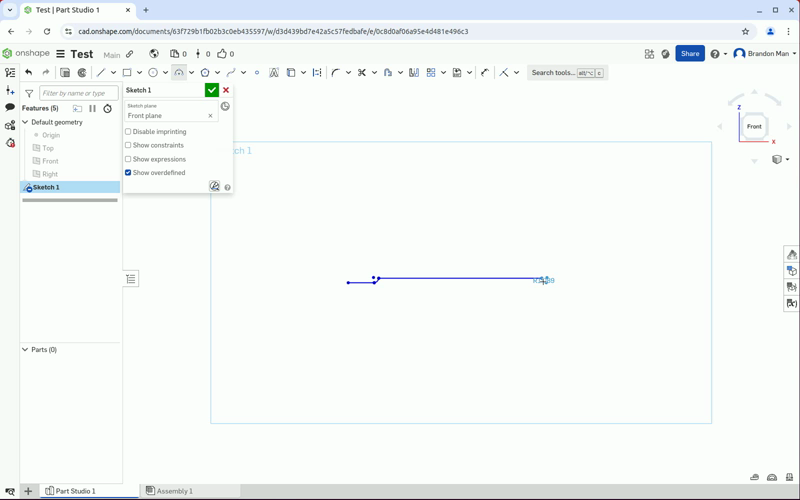
scroll(6)
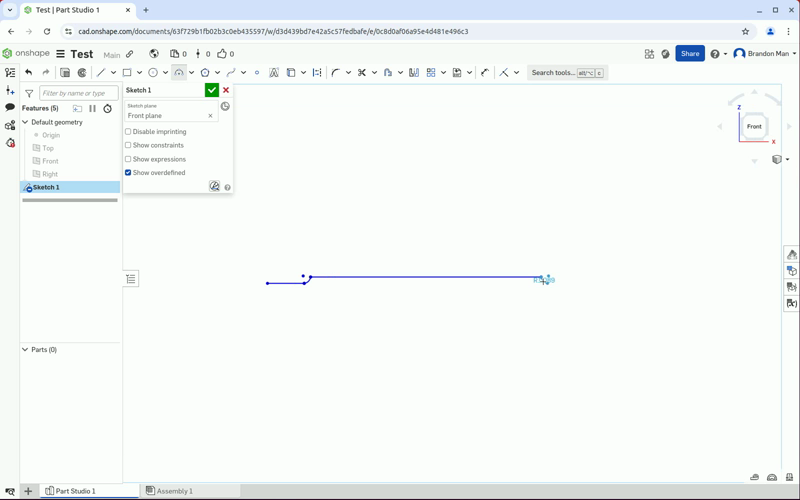
scroll(6)
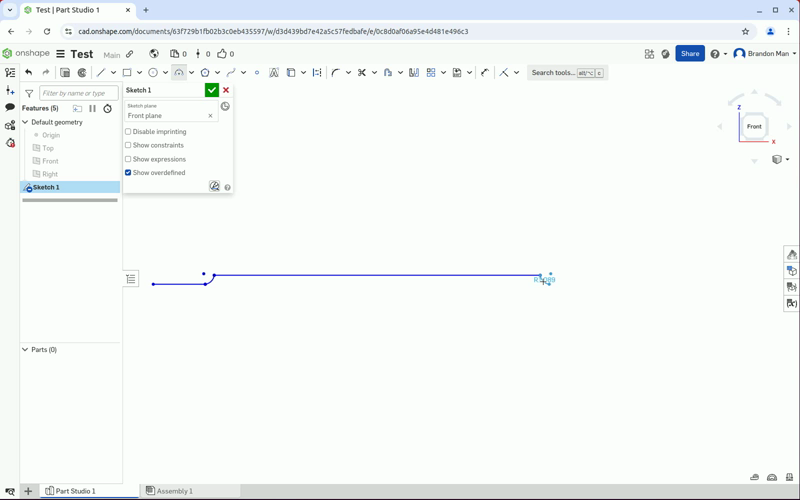
scroll(6)
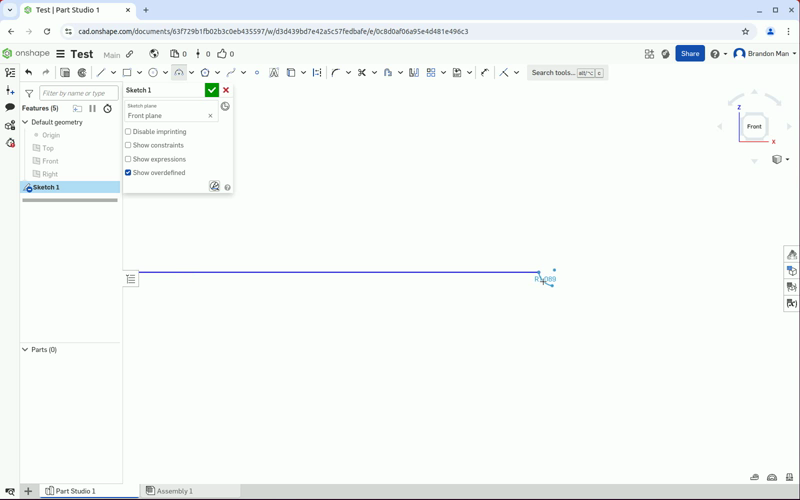
scroll(6)
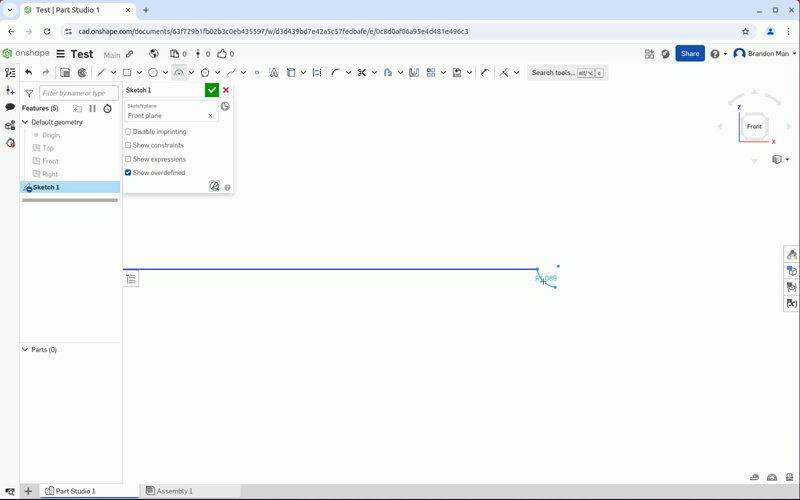
scroll(6)
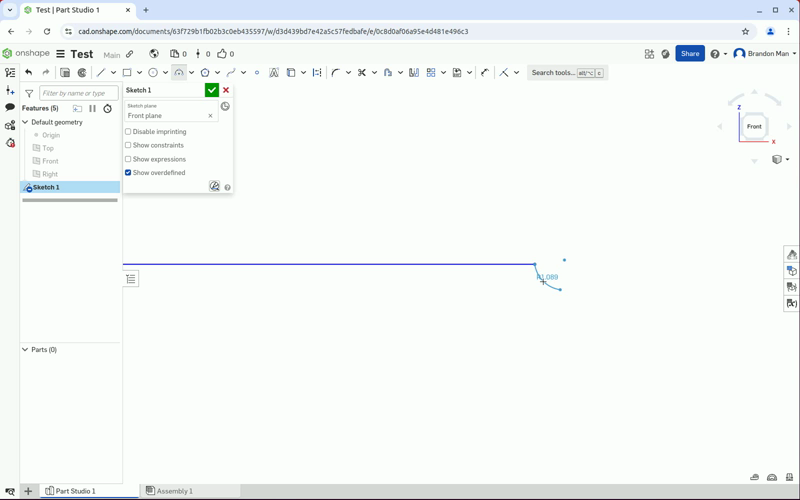
scroll(6)
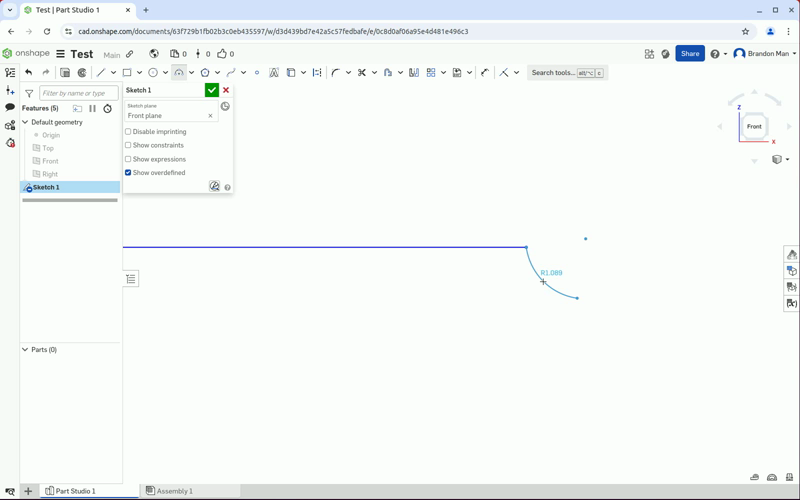
click(543, 281)
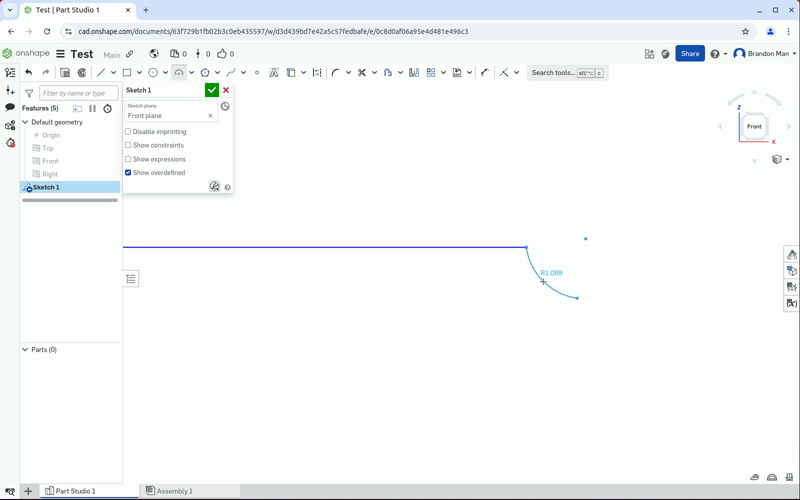
scroll(-6)
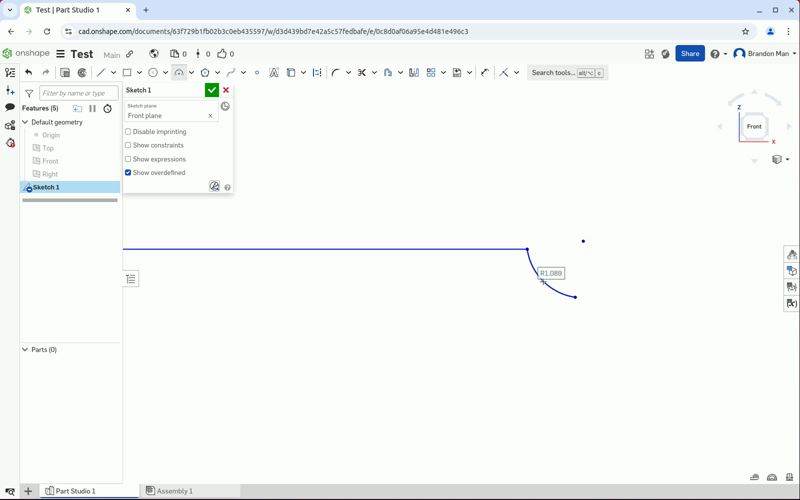
scroll(-6)
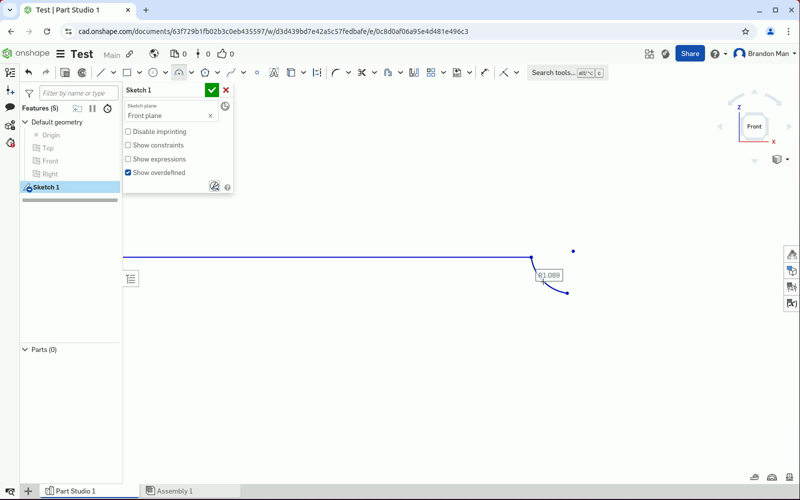
scroll(-6)
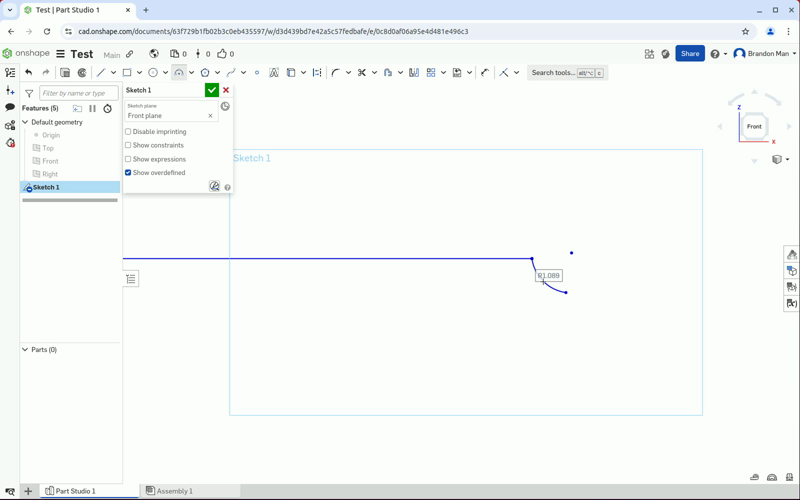
scroll(-6)
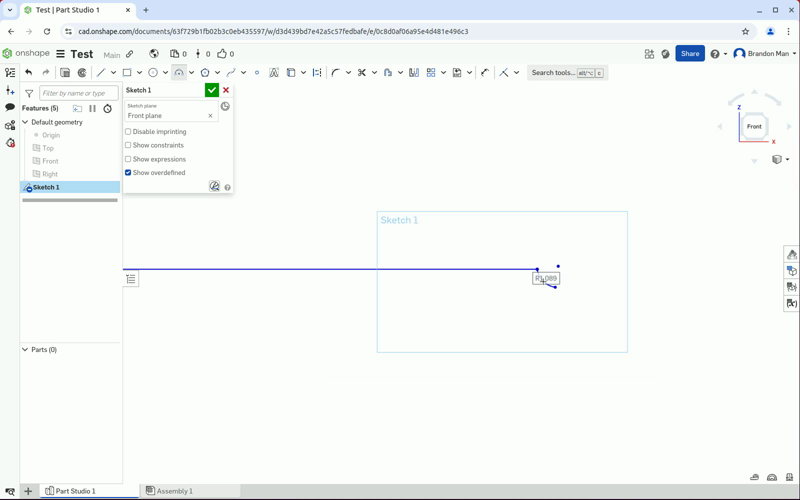
scroll(-6)
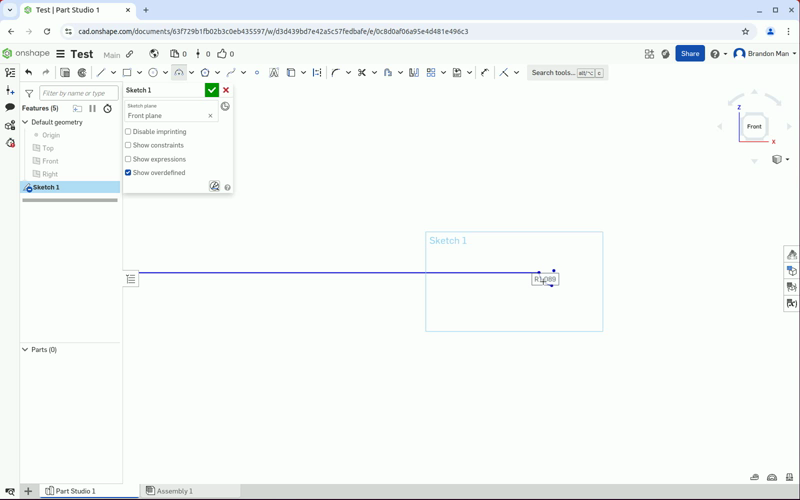
scroll(-6)
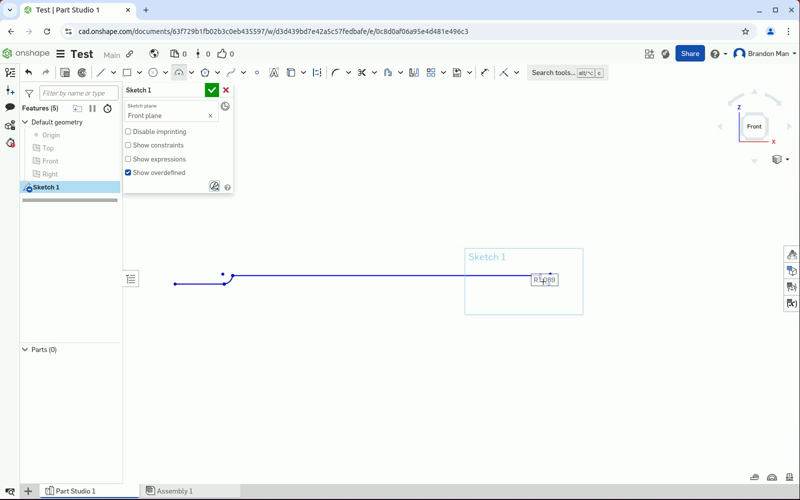
scroll(-6)
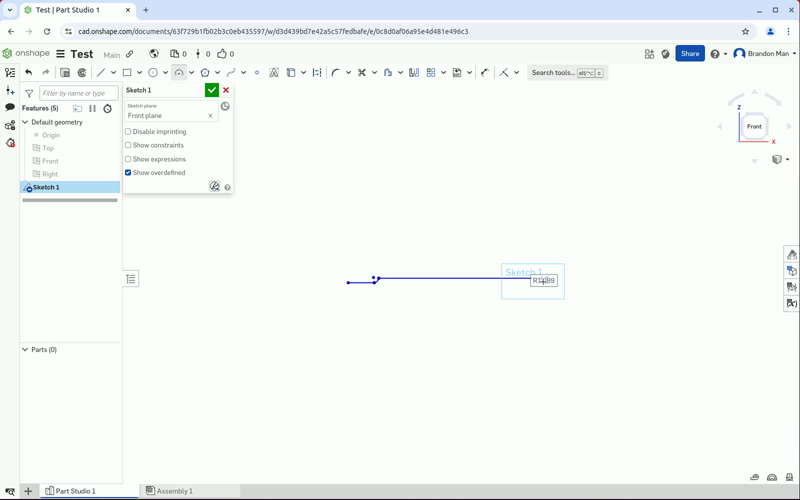
key_up(shift)
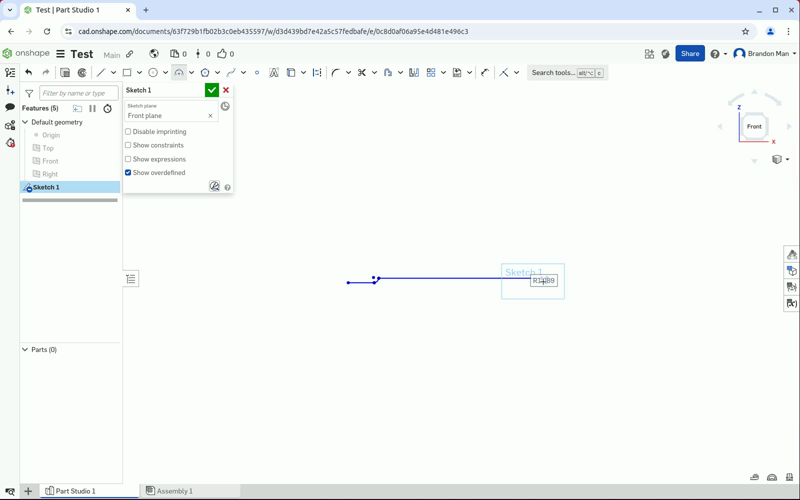
key(esc)
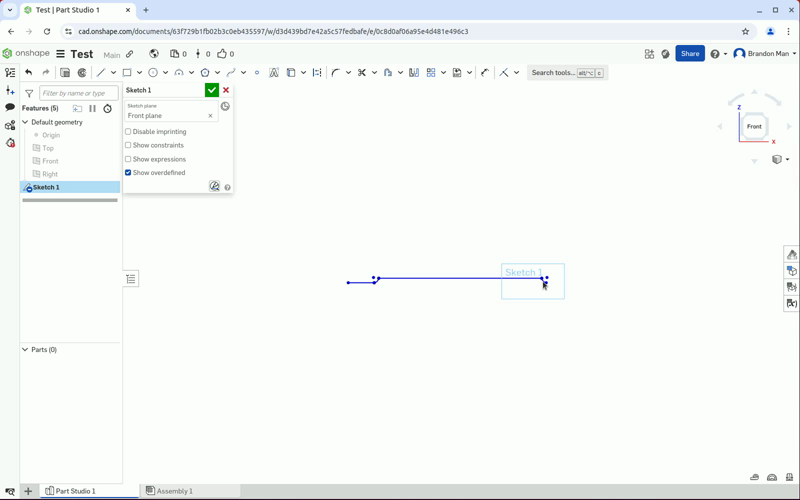
key(l)
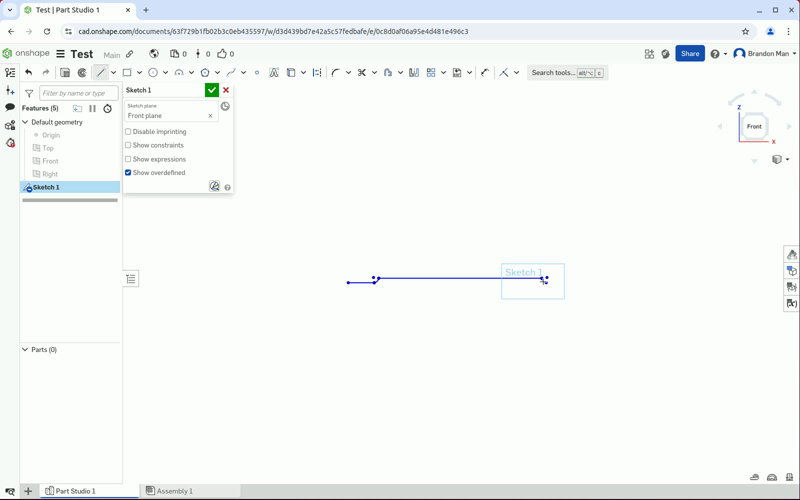
mouse_move(546, 282)
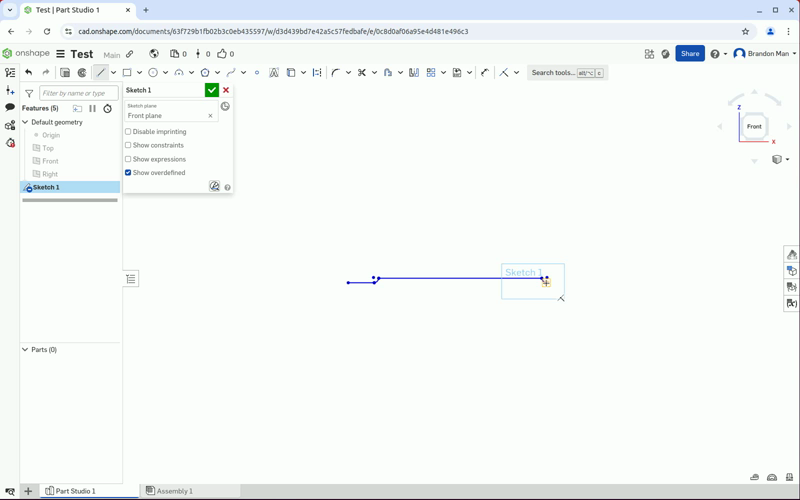
scroll(6)
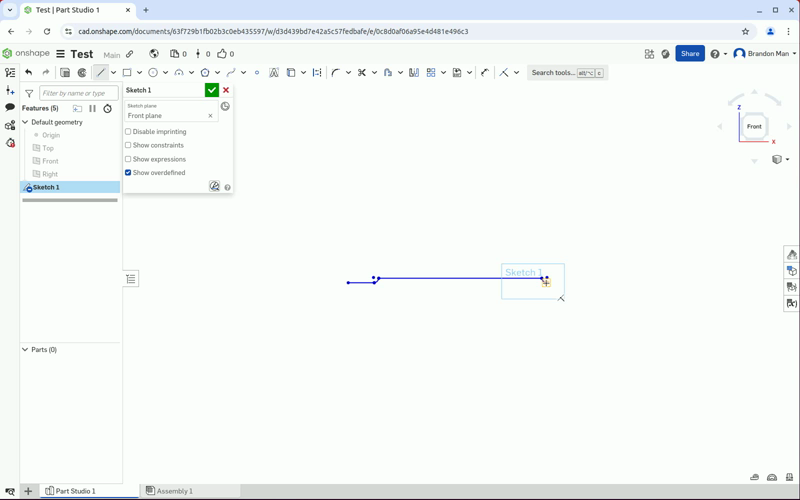
scroll(6)
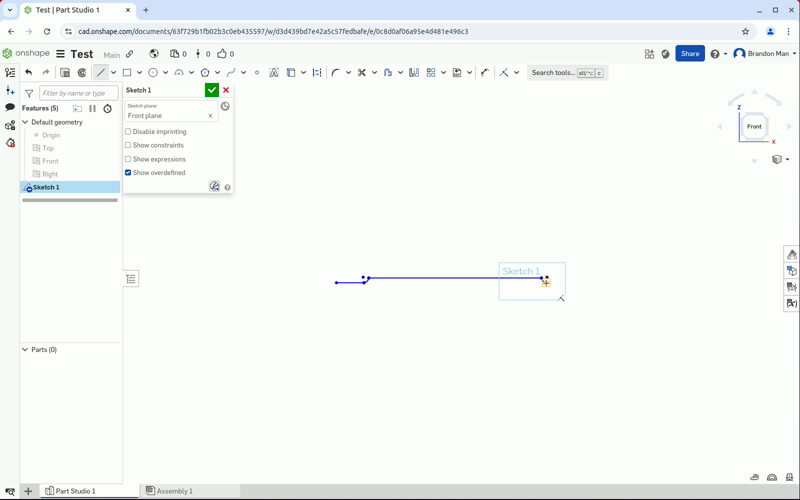
scroll(6)
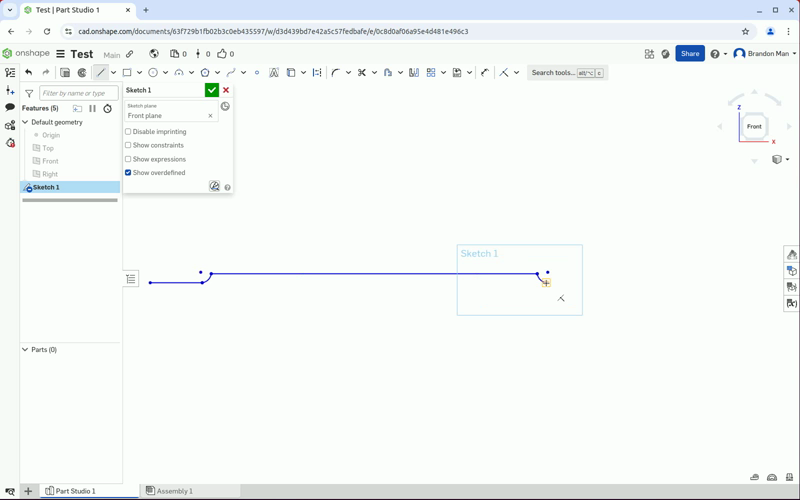
scroll(6)
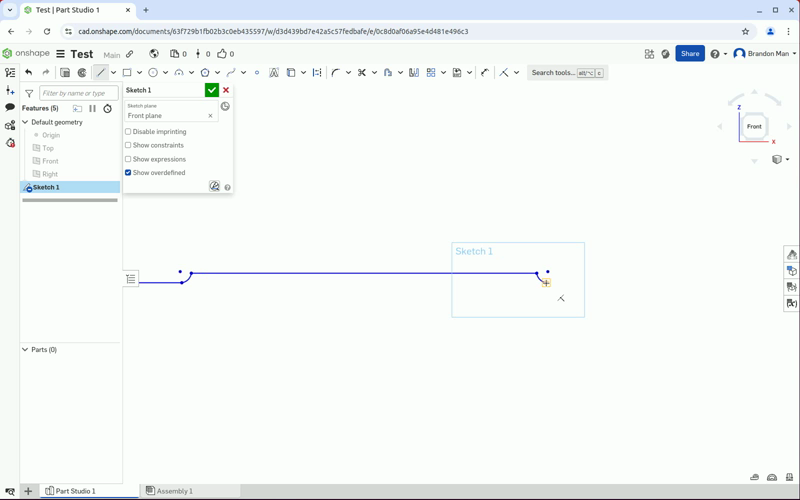
scroll(6)
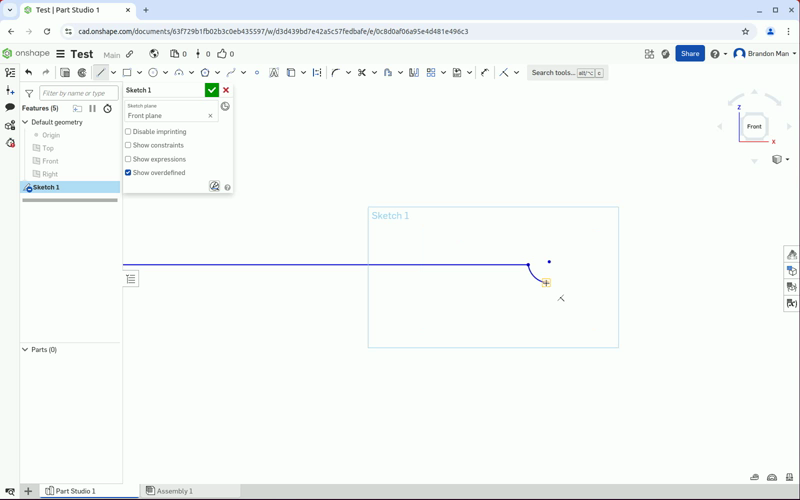
scroll(6)
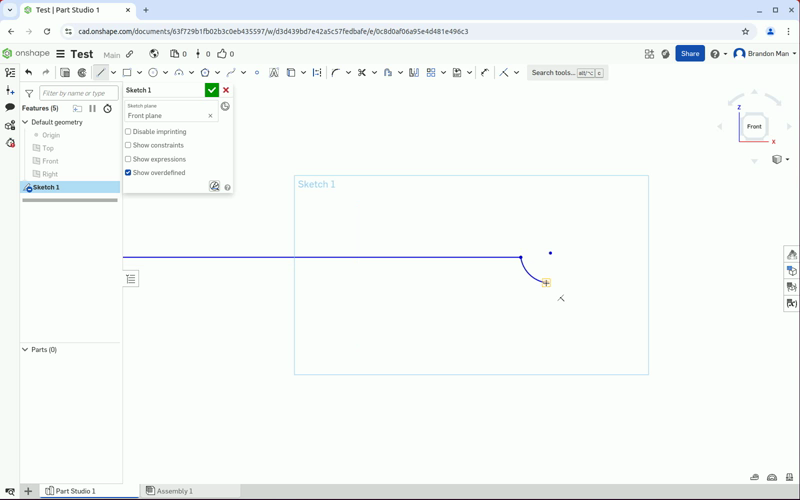
scroll(6)
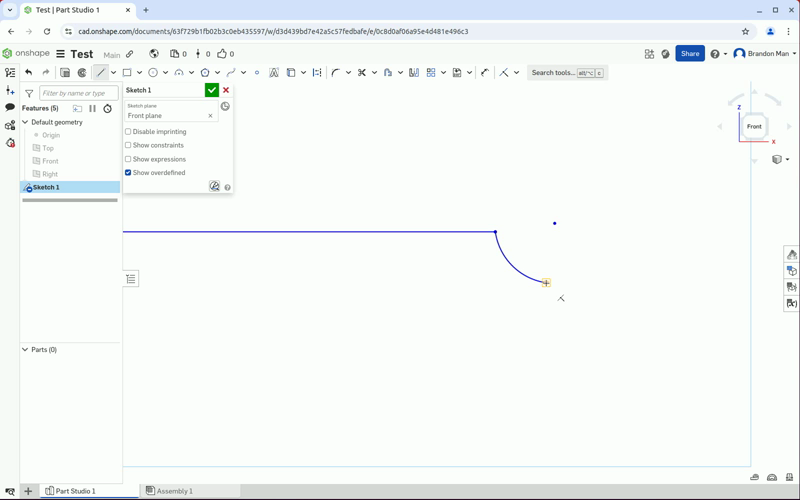
click(546, 282)
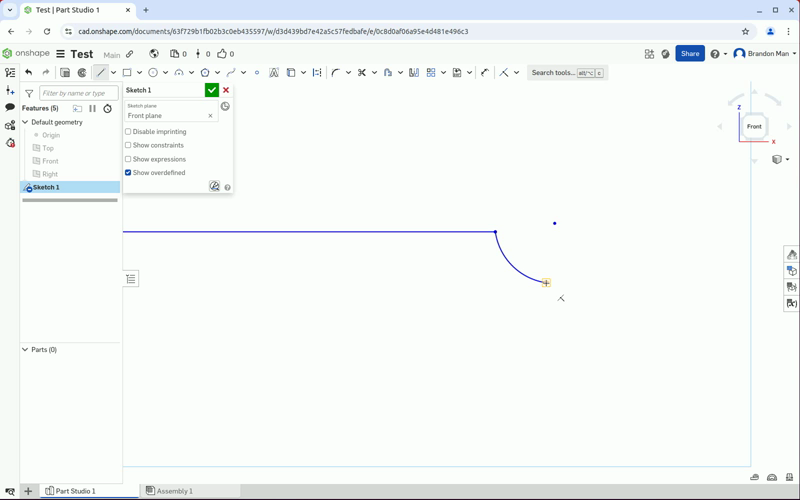
scroll(-6)
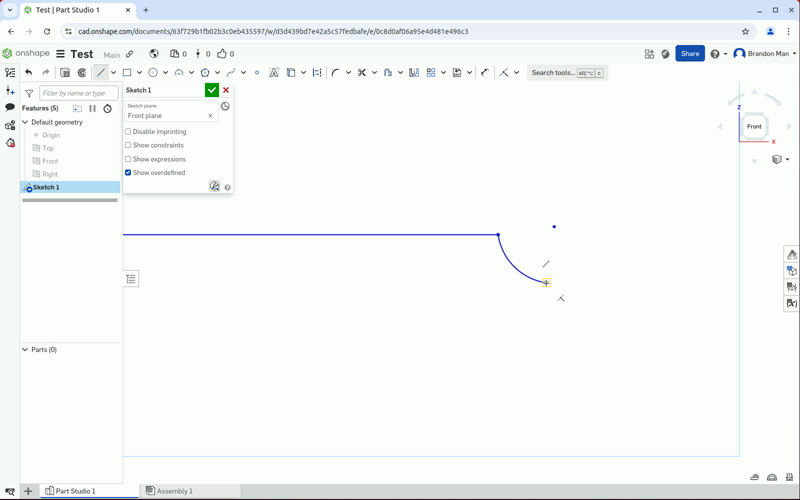
scroll(-6)
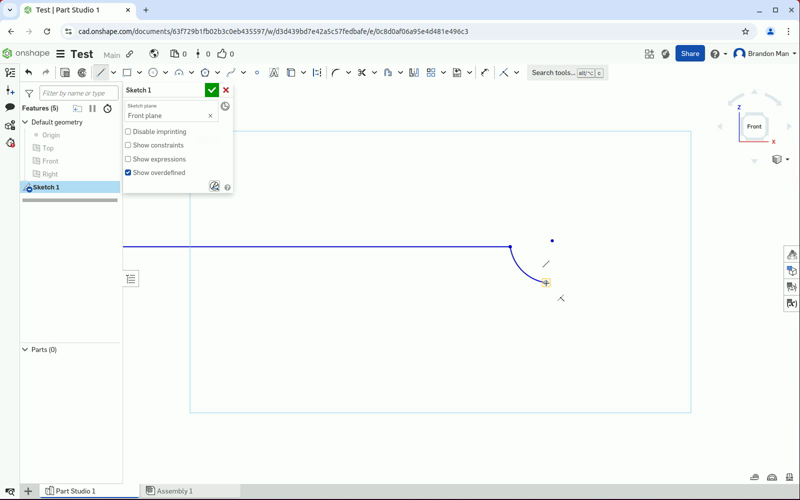
scroll(-6)
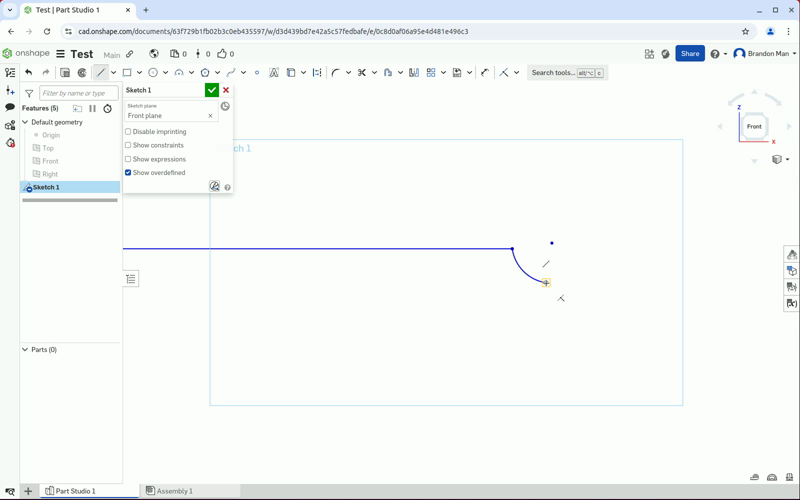
scroll(-6)
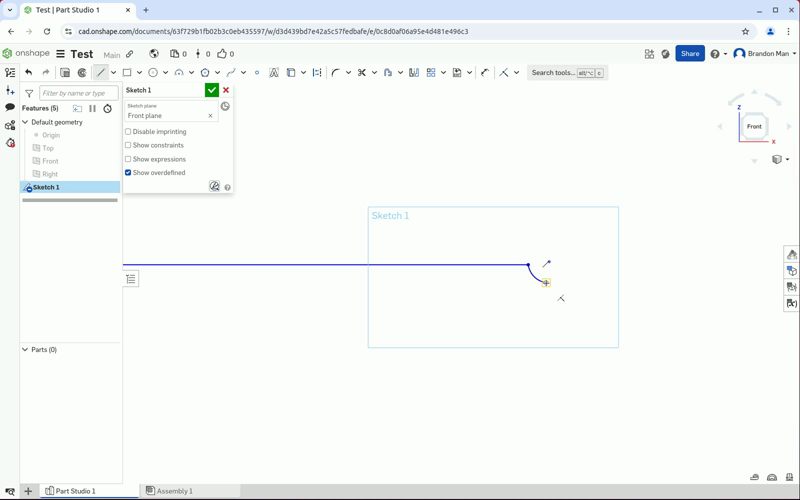
scroll(-6)
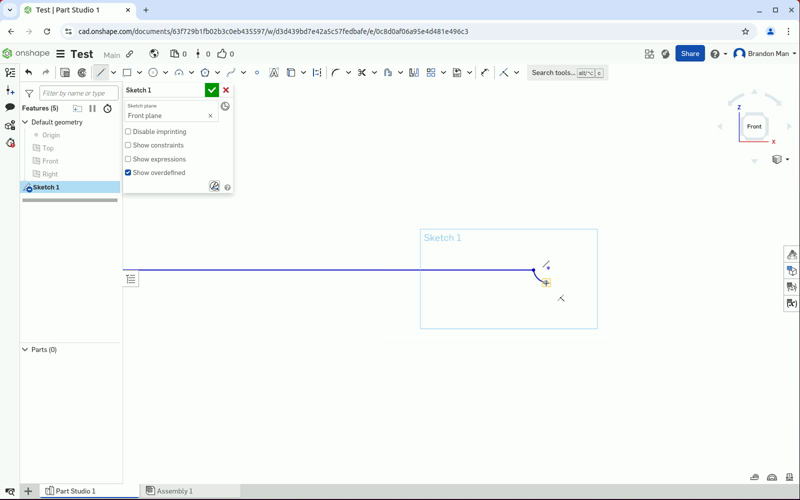
scroll(-6)
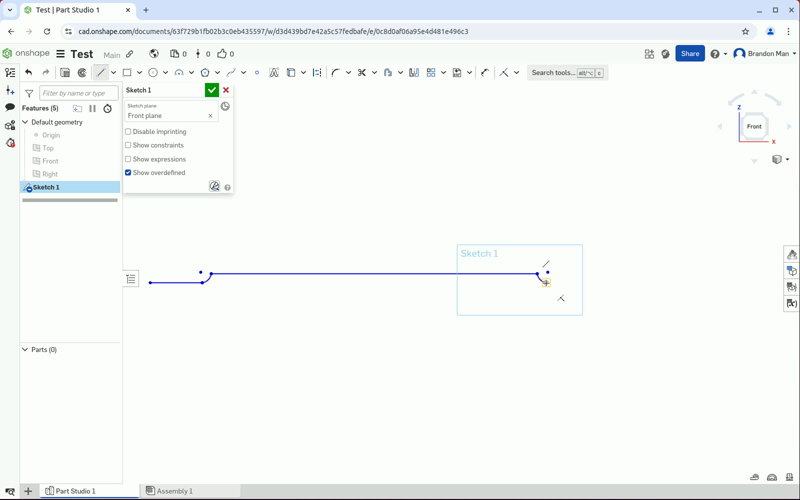
scroll(-6)
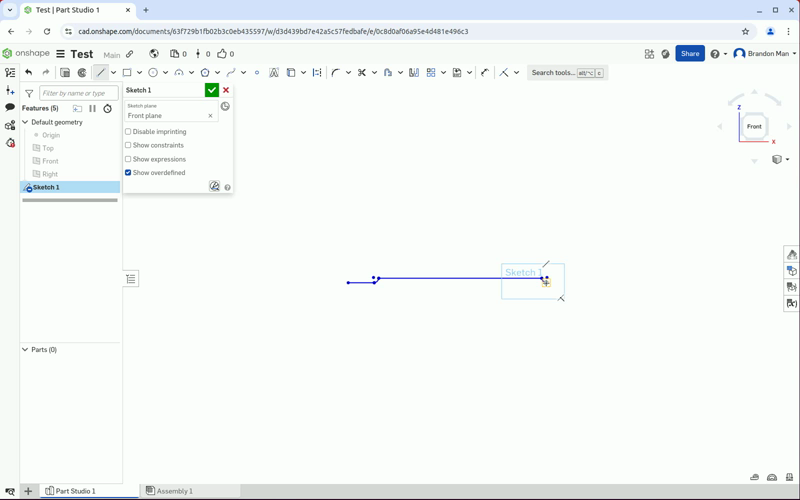
key_down(shift)
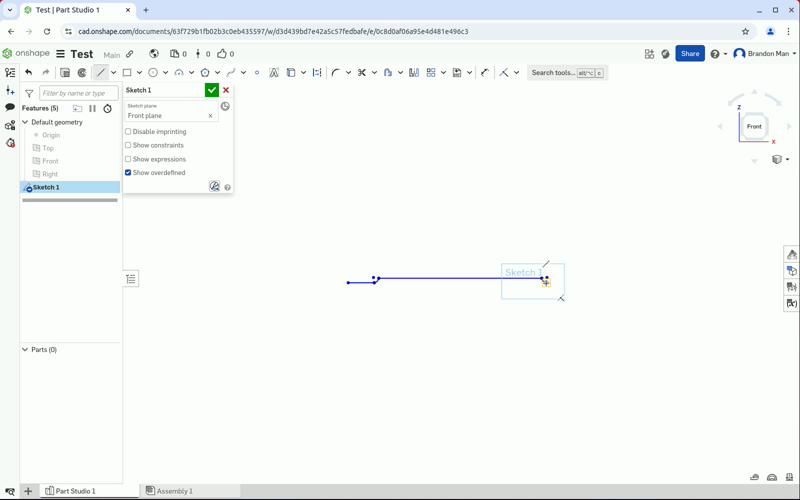
mouse_move(576, 282)
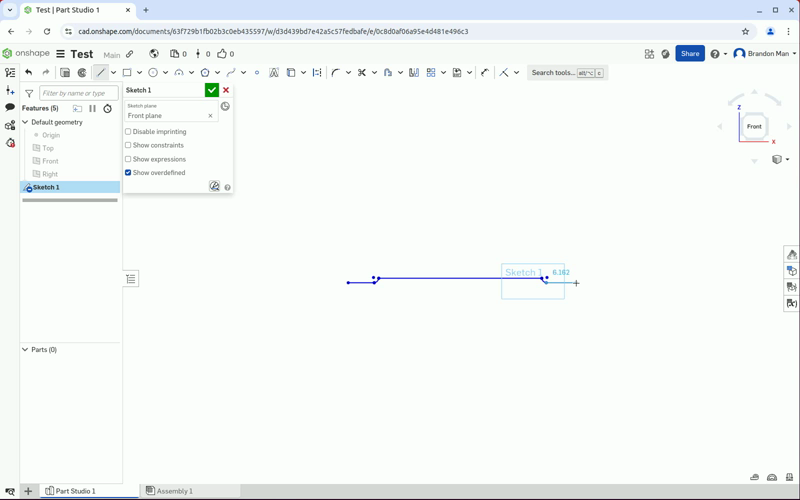
mouse_move(572, 282)
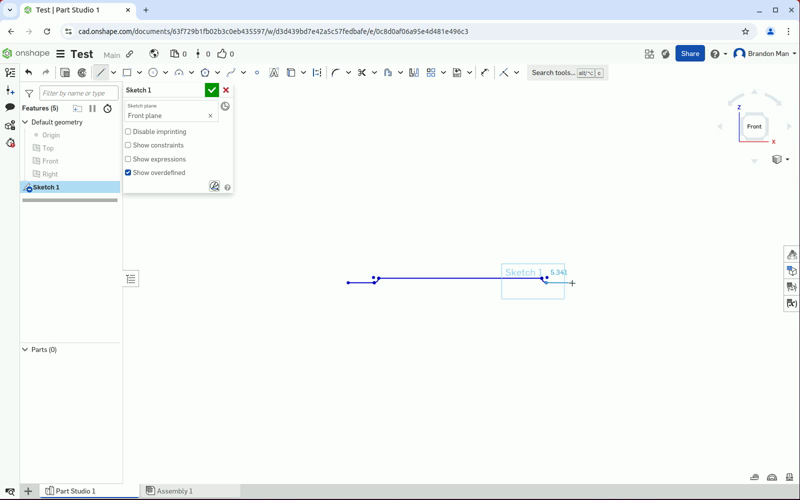
click(572, 282)
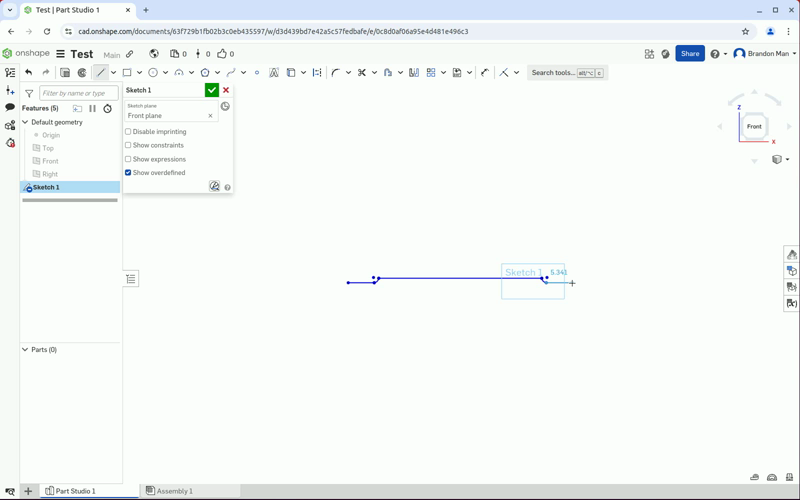
key_up(shift)
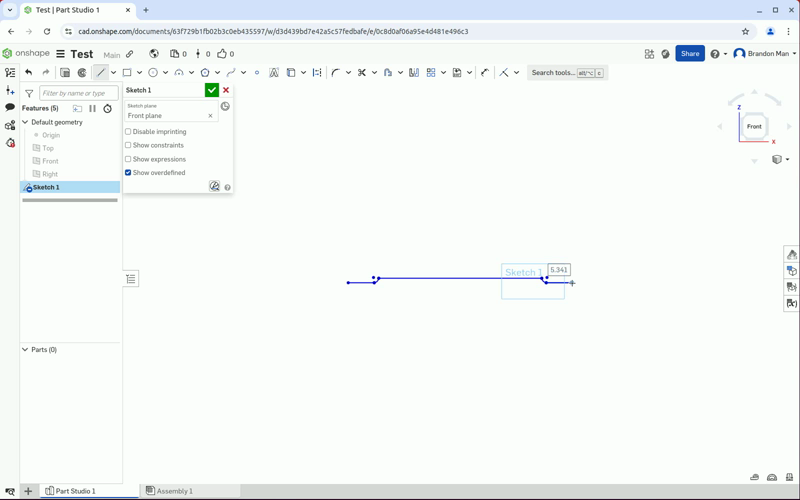
key_down(shift)
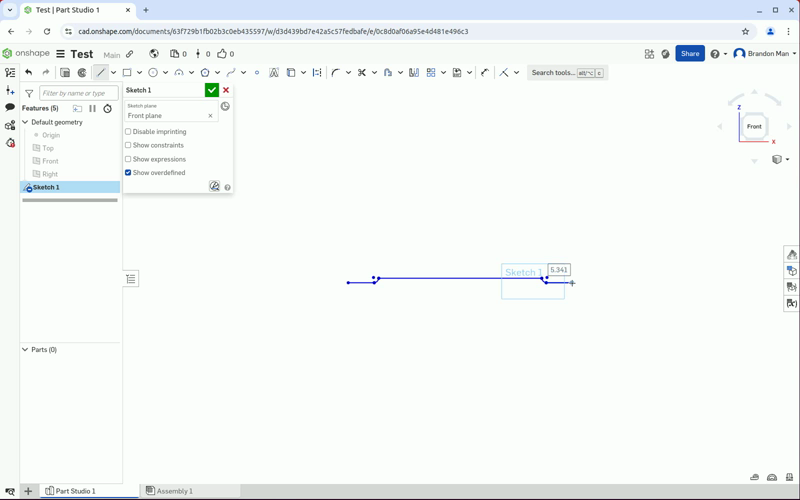
mouse_move(589, 282)
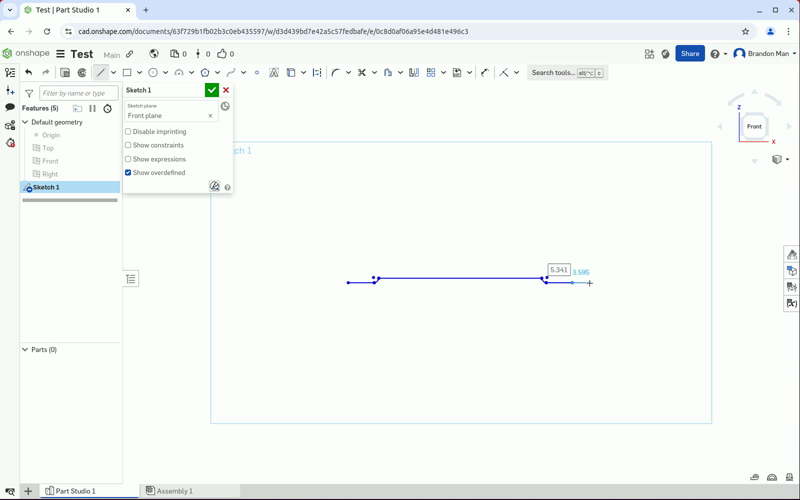
mouse_move(572, 278)
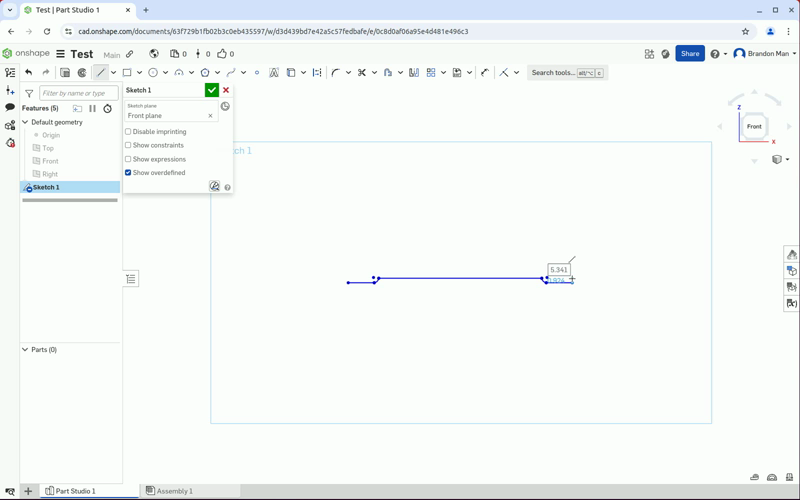
scroll(6)
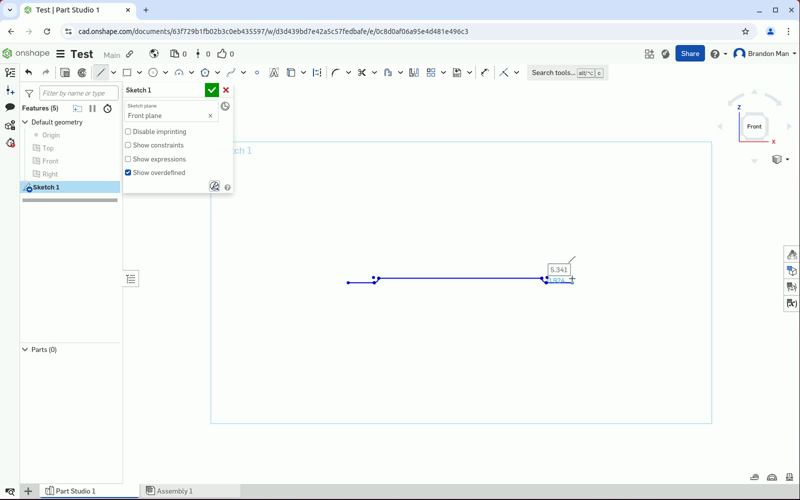
scroll(6)
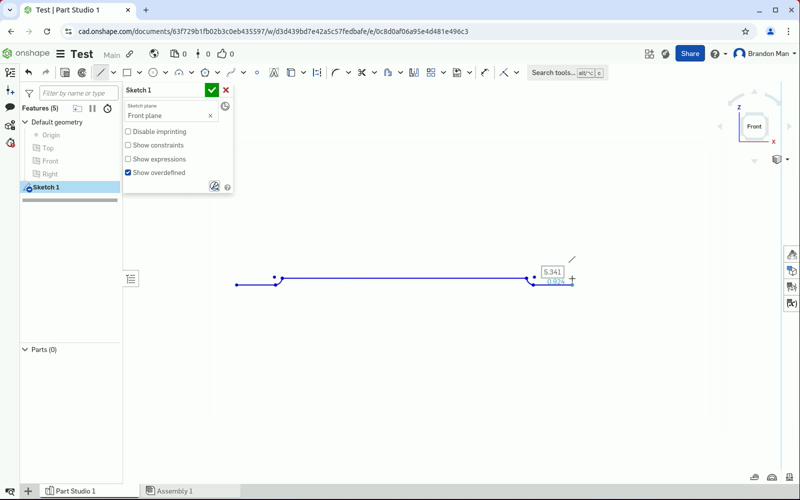
scroll(6)
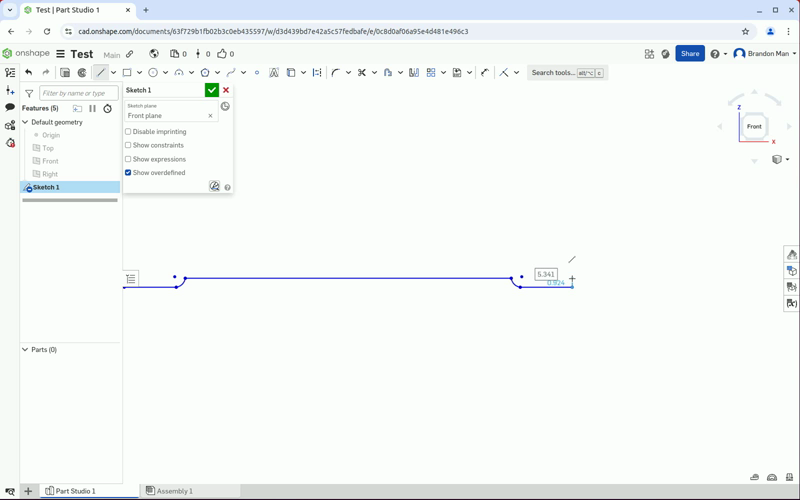
scroll(6)
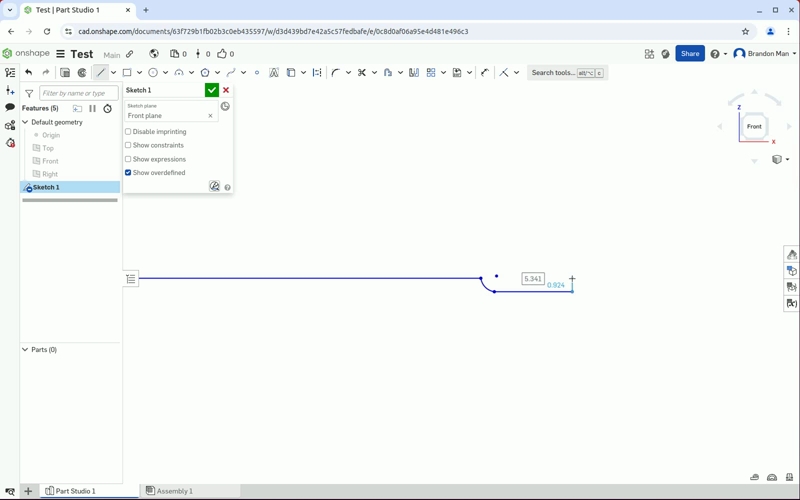
scroll(6)
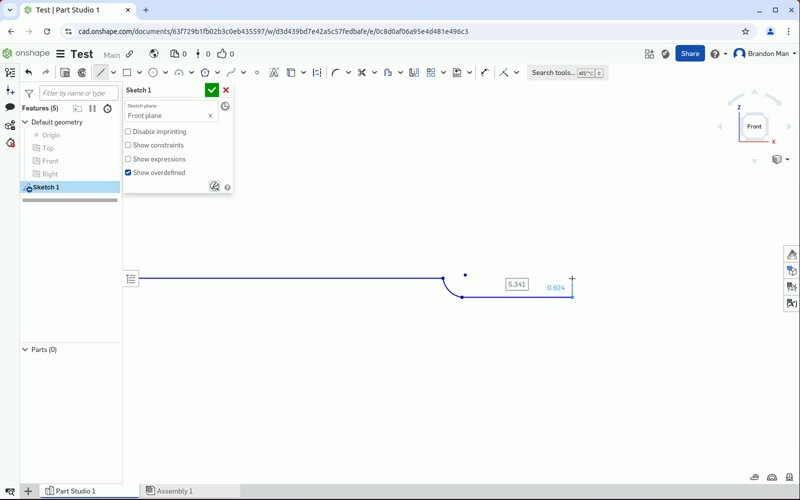
scroll(6)
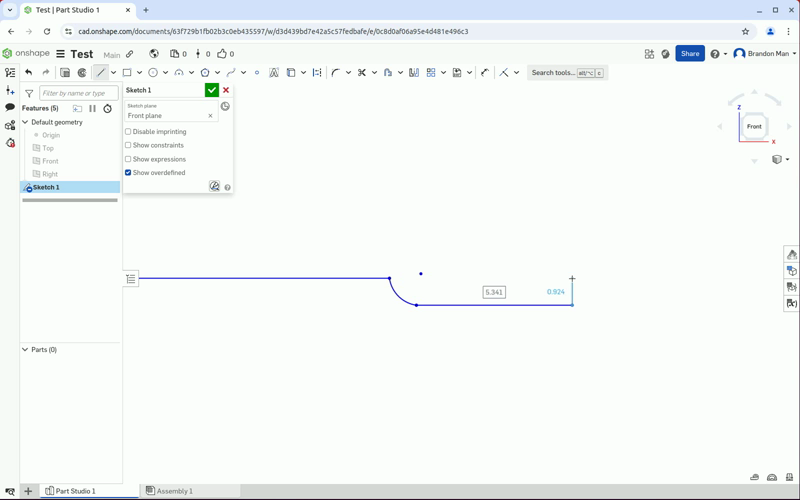
scroll(6)
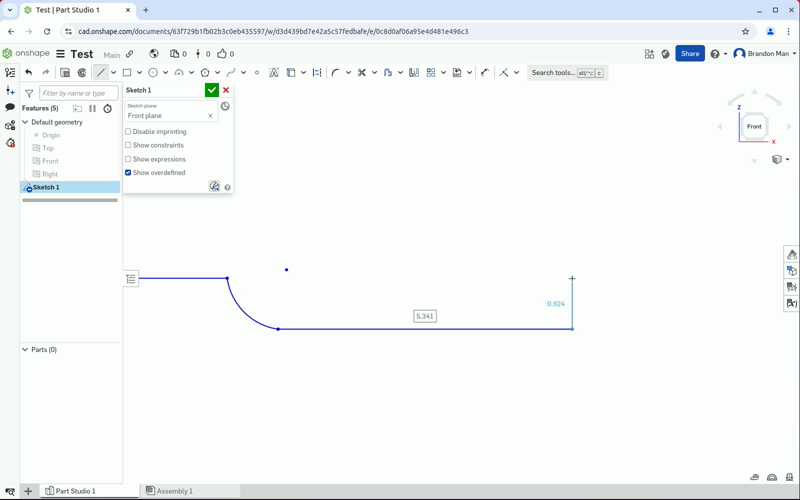
click(572, 278)
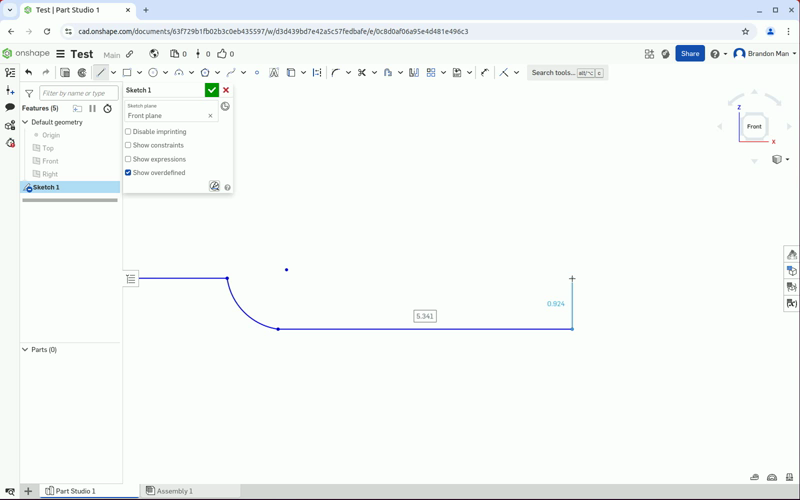
scroll(-6)
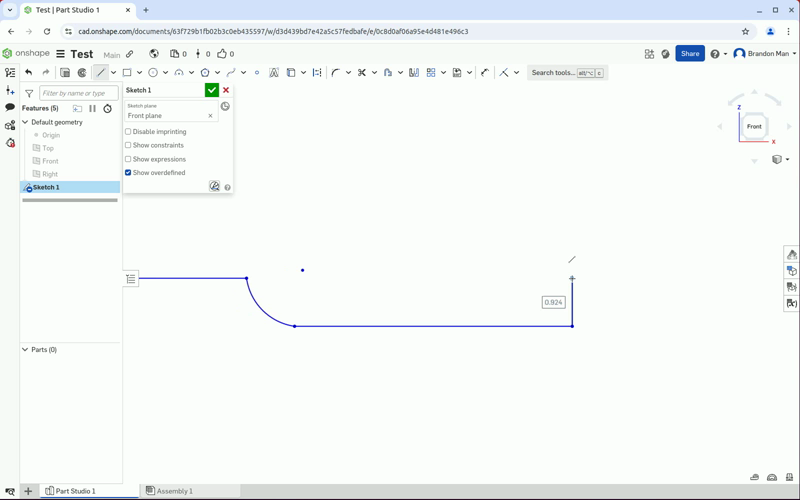
scroll(-6)
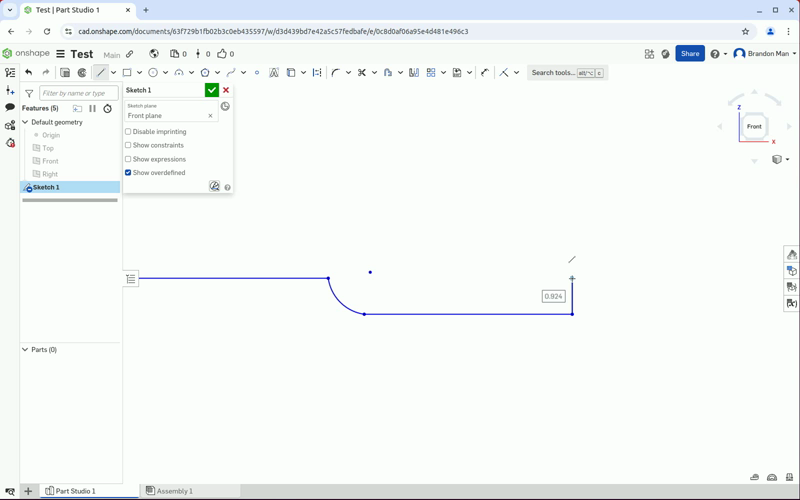
scroll(-6)
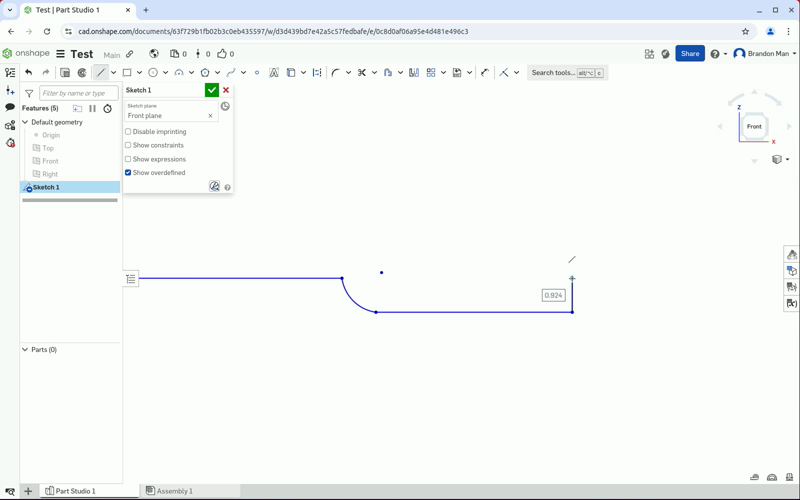
scroll(-6)
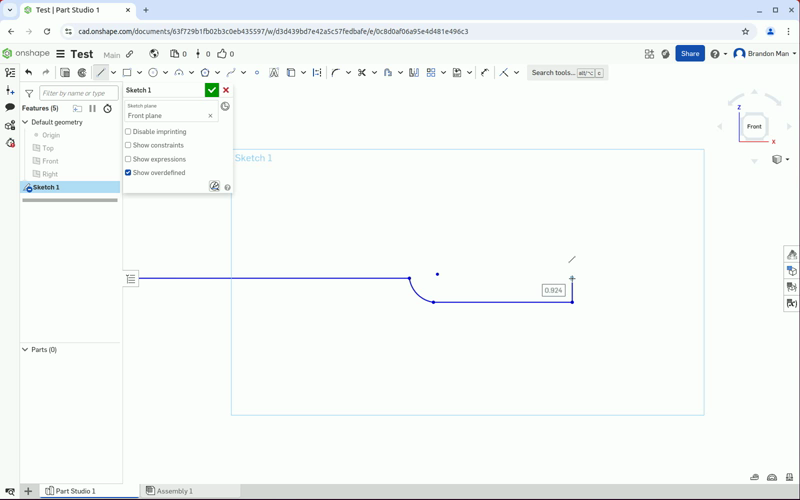
scroll(-6)
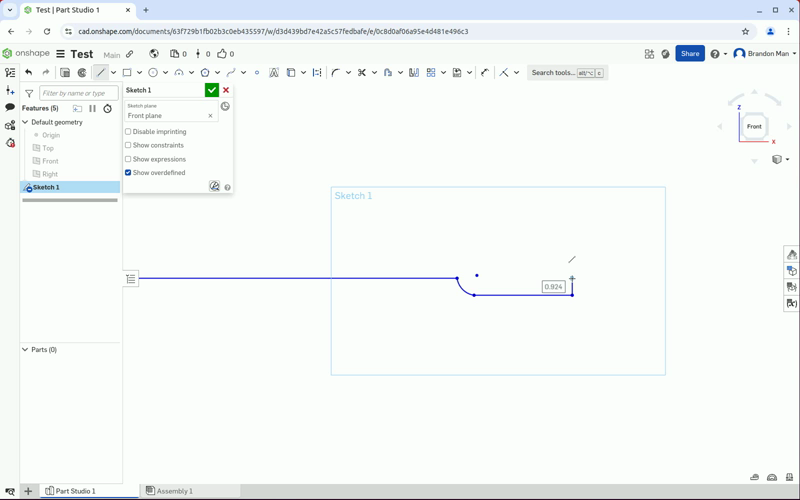
scroll(-6)
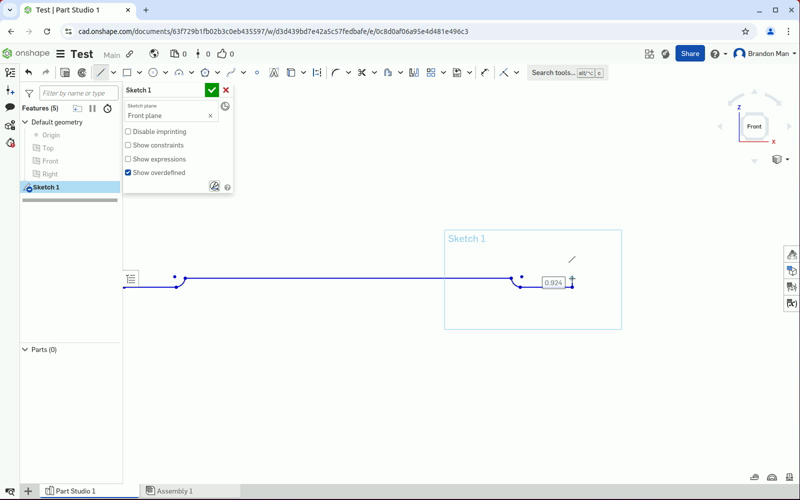
scroll(-6)
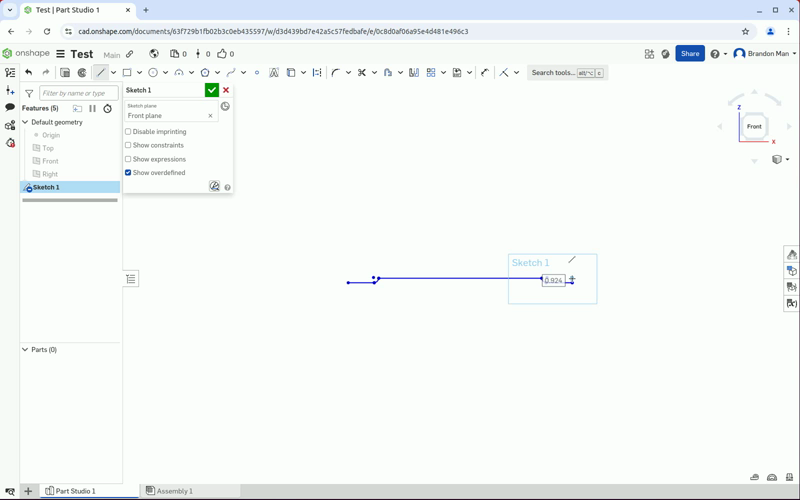
key_up(shift)
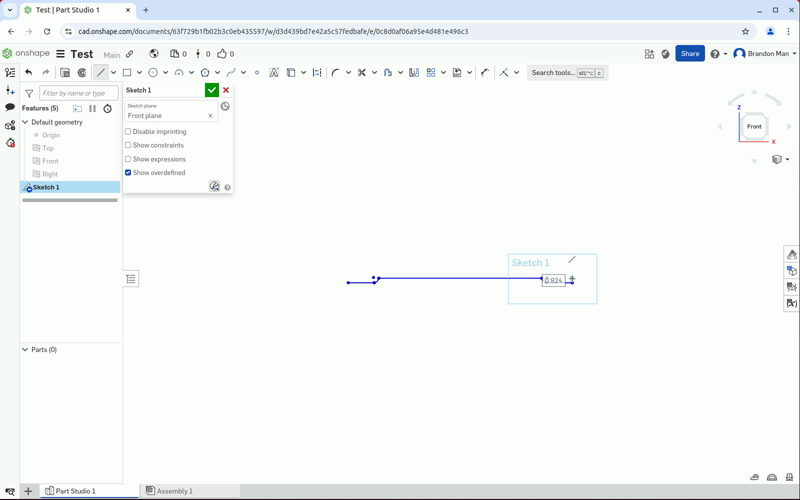
key(esc)
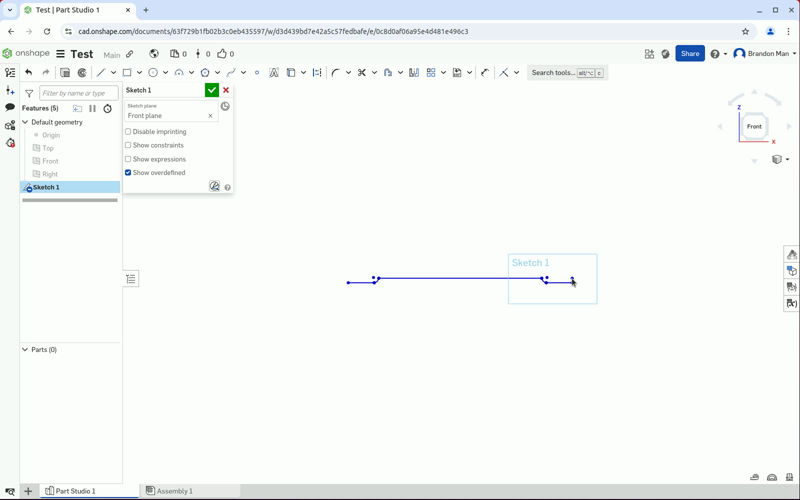
key(a)
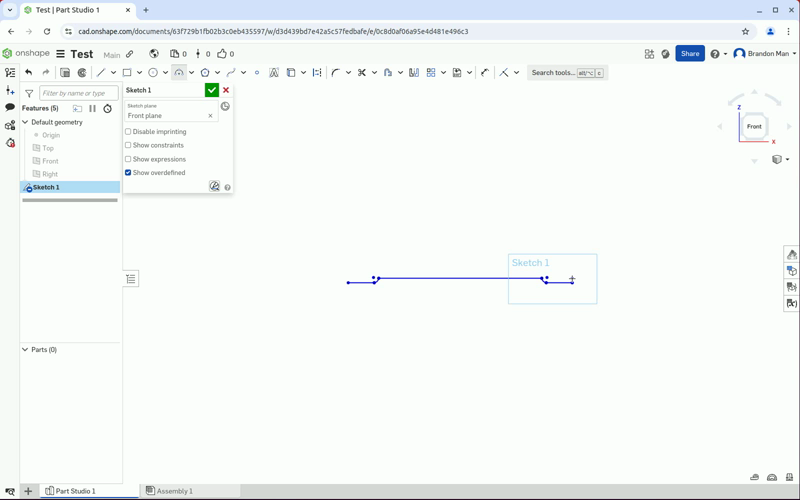
mouse_move(572, 278)
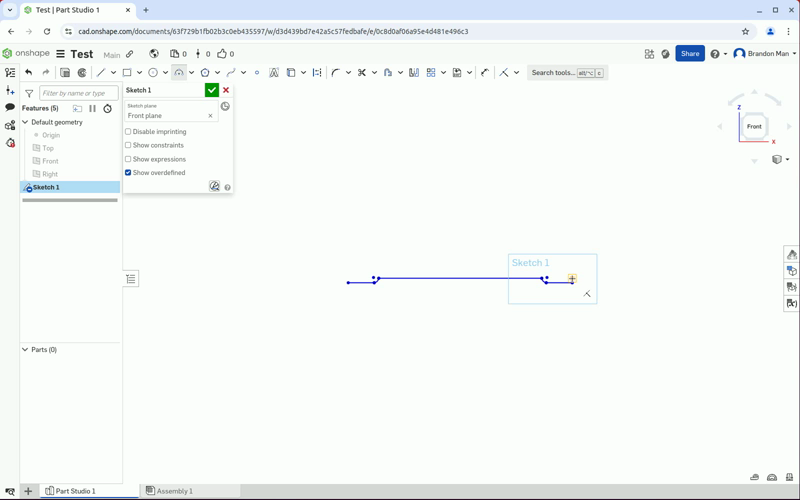
click(572, 278)
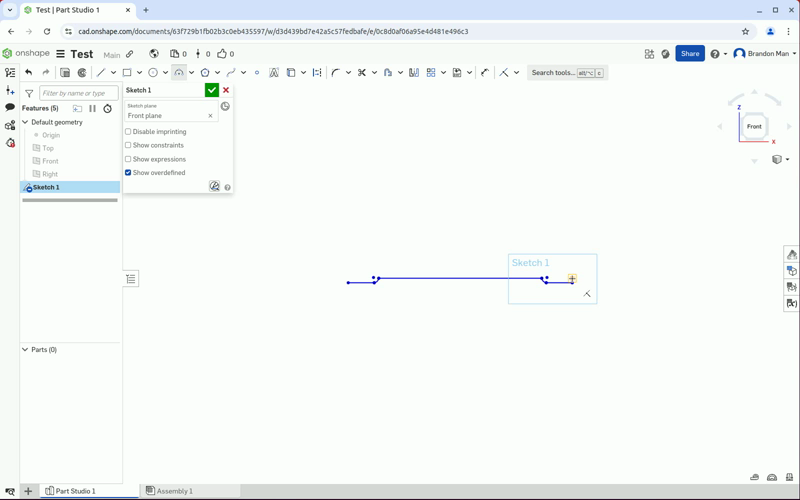
key_down(shift)
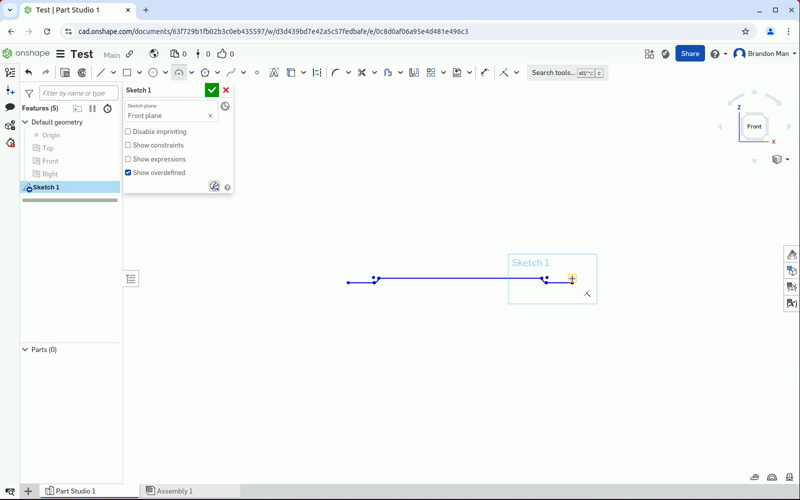
mouse_move(548, 257)
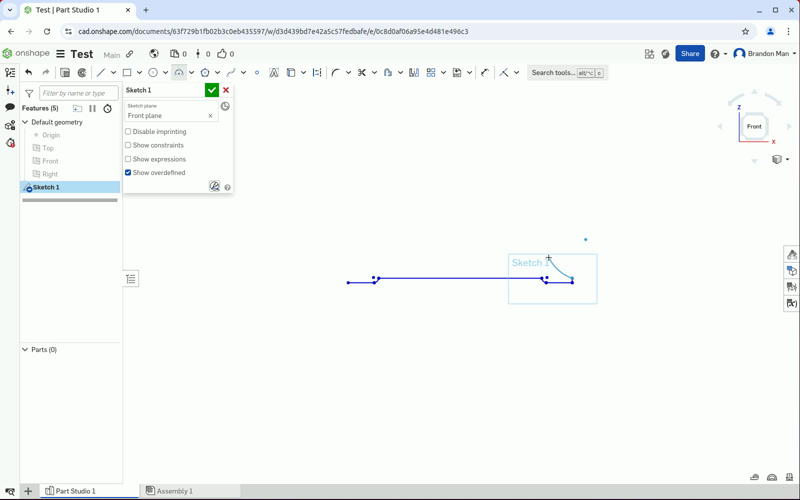
click(548, 257)
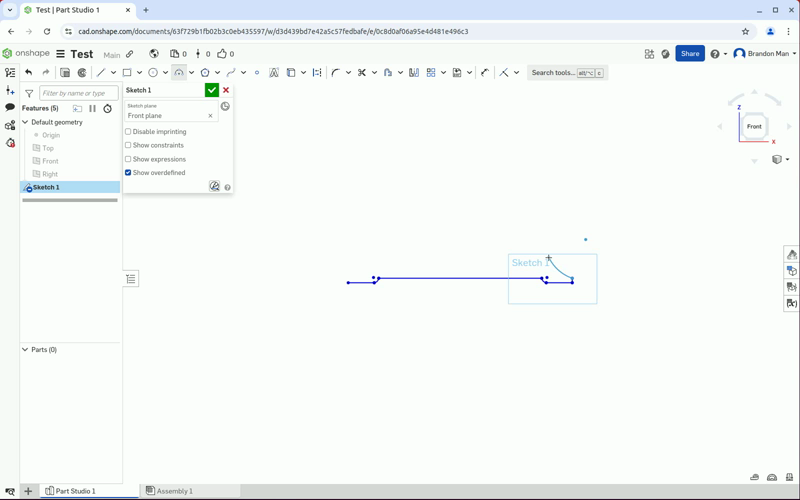
mouse_move(564, 262)
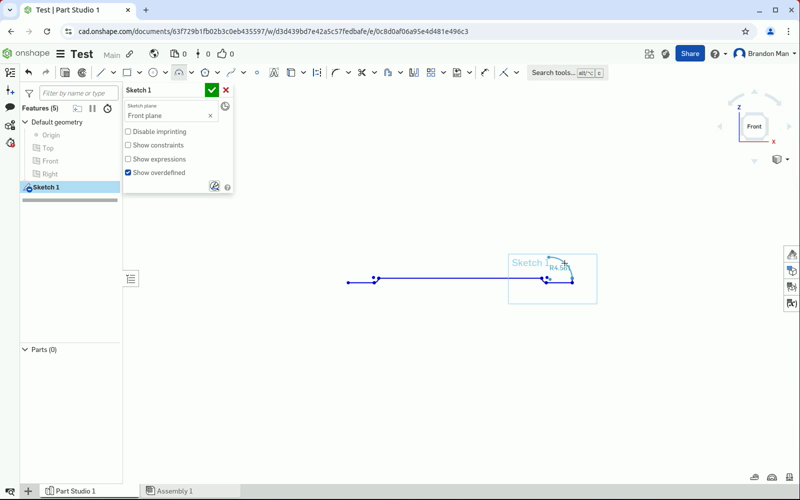
click(564, 262)
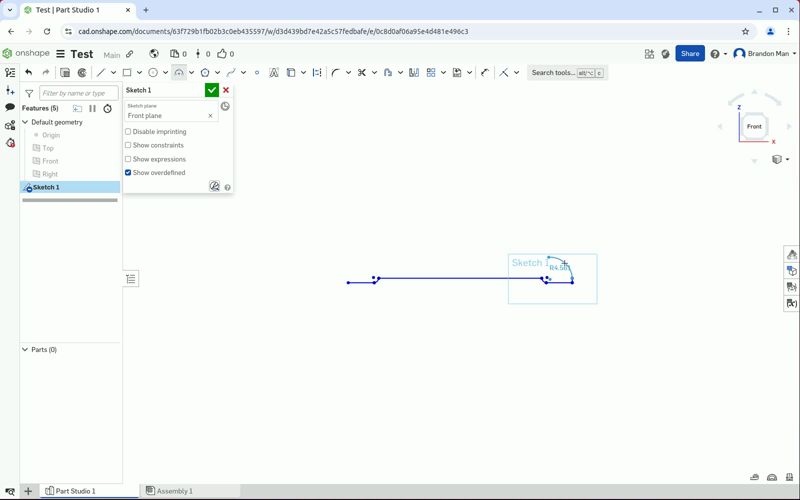
key_up(shift)
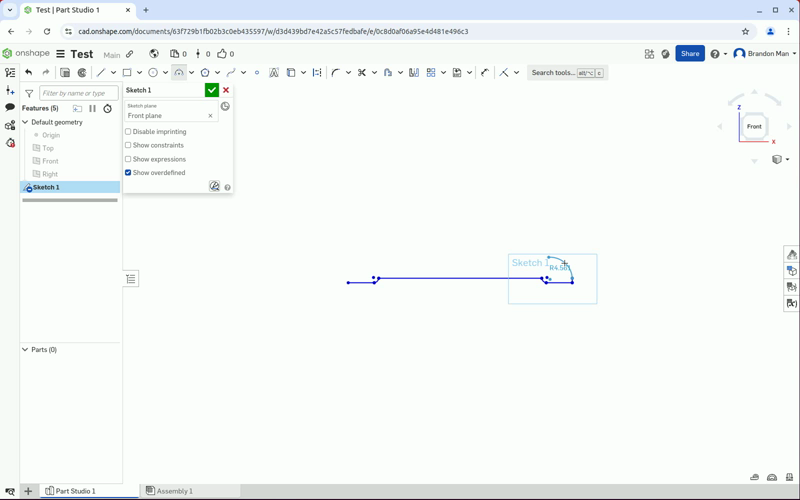
key(esc)
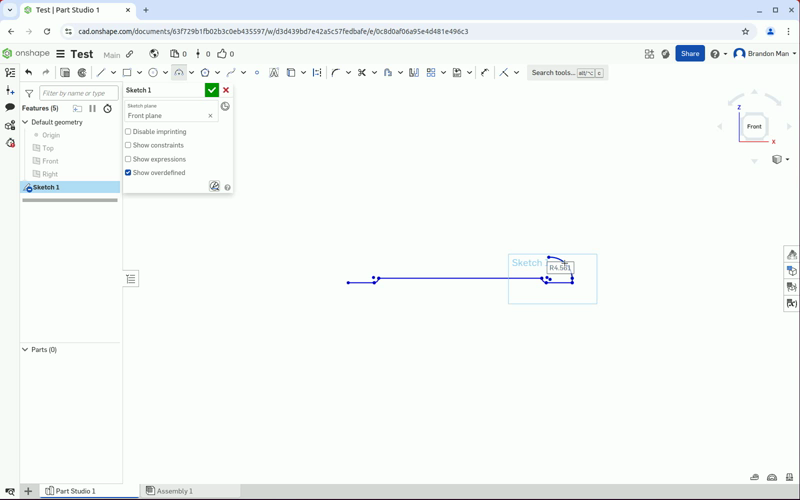
key(l)
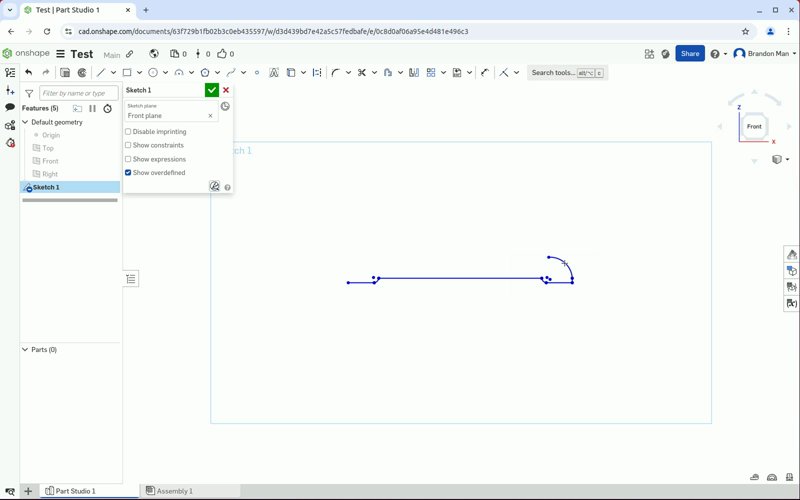
mouse_move(548, 257)
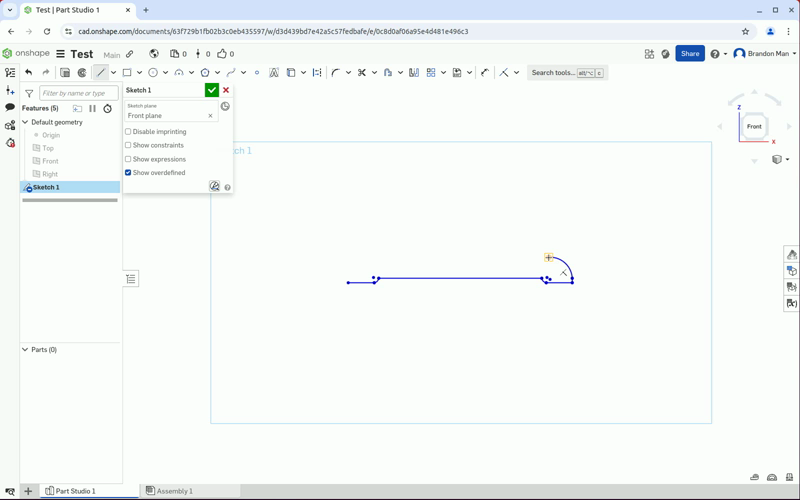
click(548, 257)
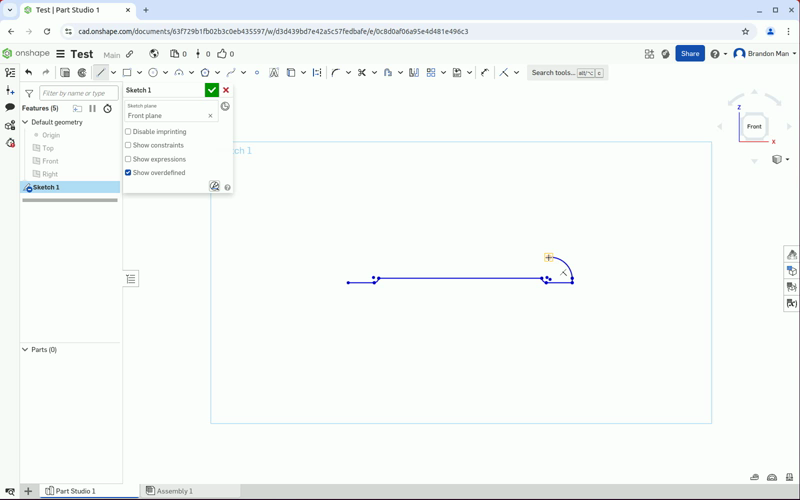
key_down(shift)
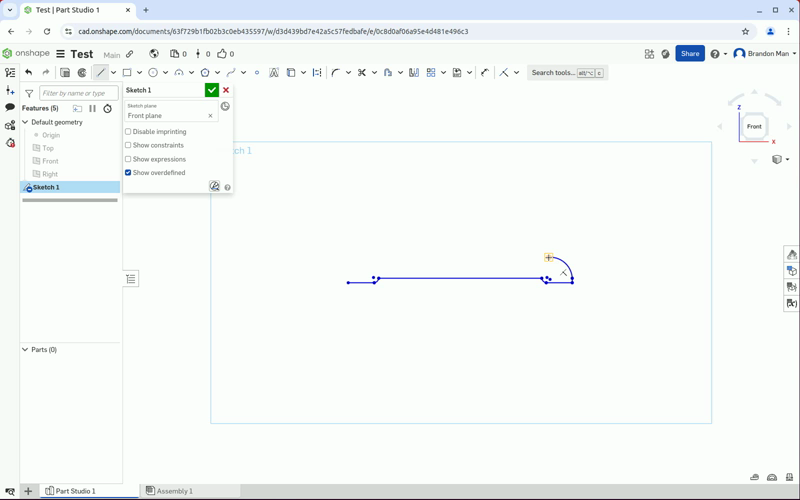
mouse_move(371, 257)
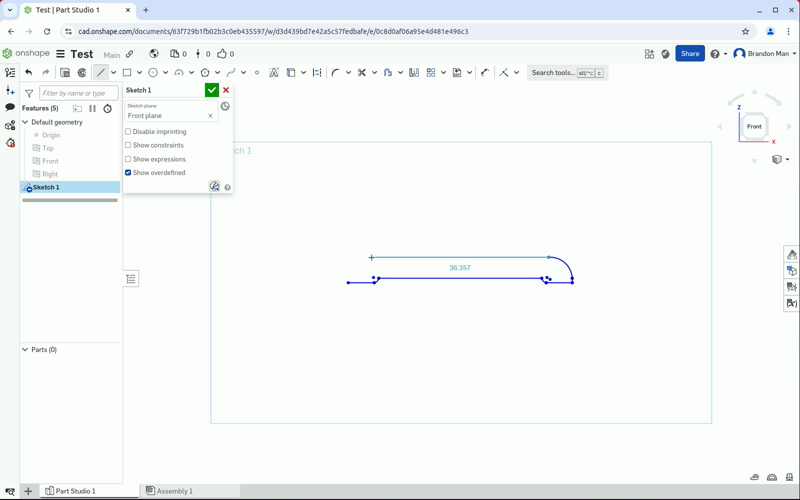
click(371, 257)
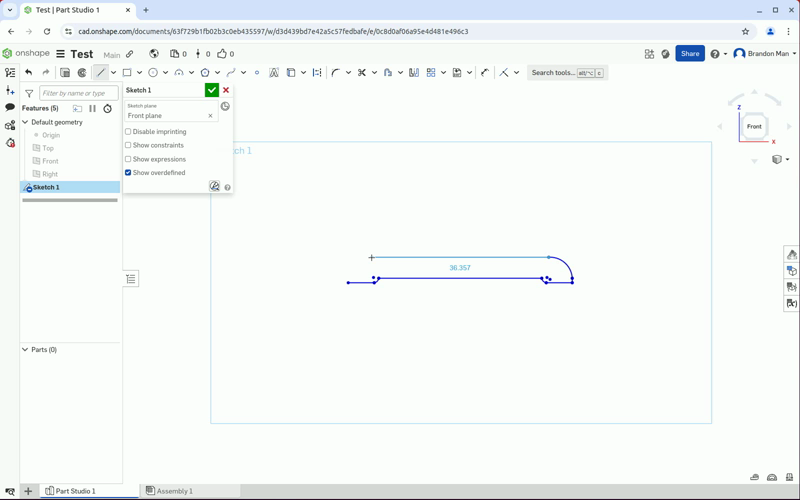
key_up(shift)
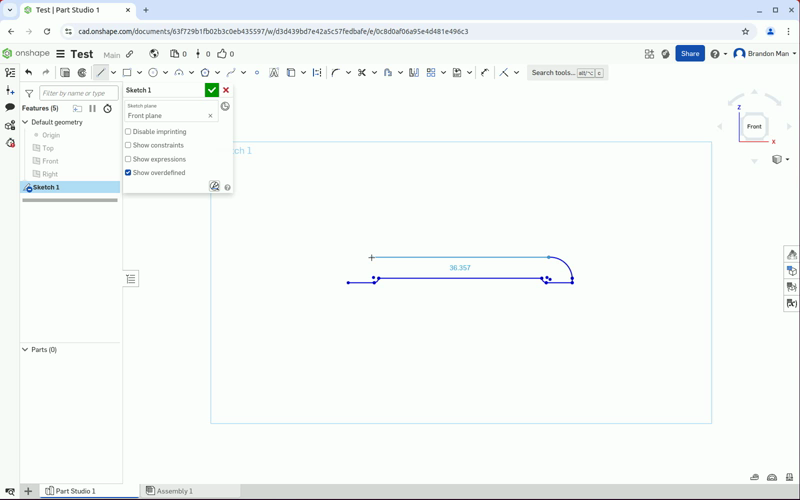
key(esc)
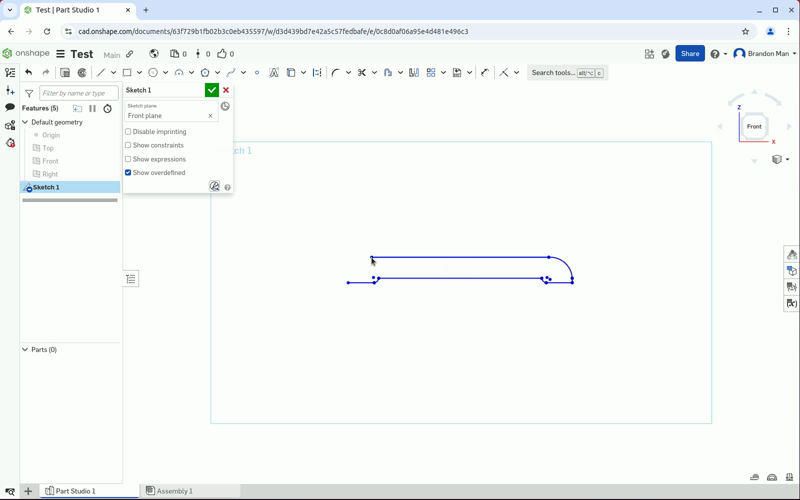
key(a)
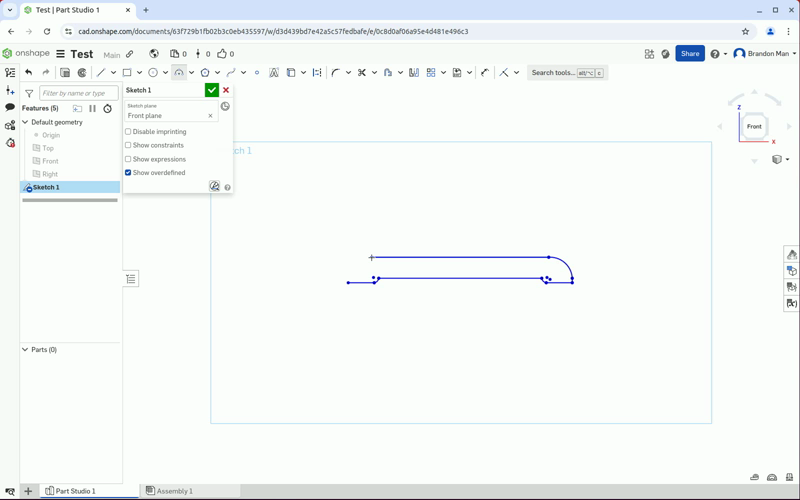
mouse_move(371, 257)
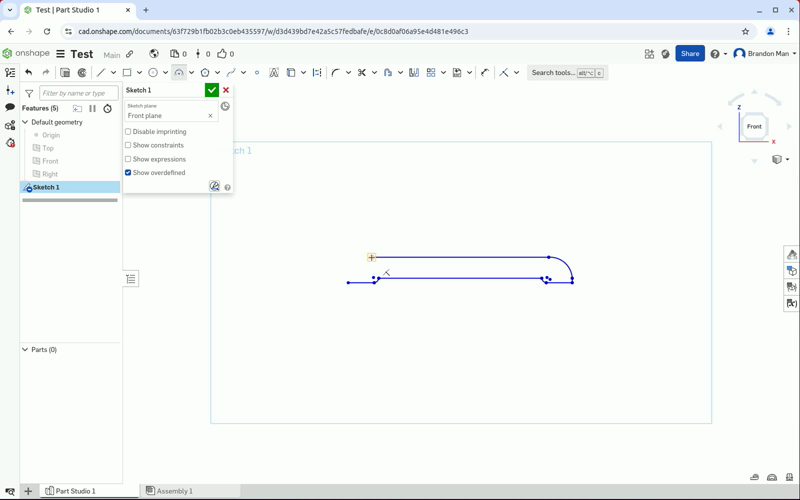
click(371, 257)
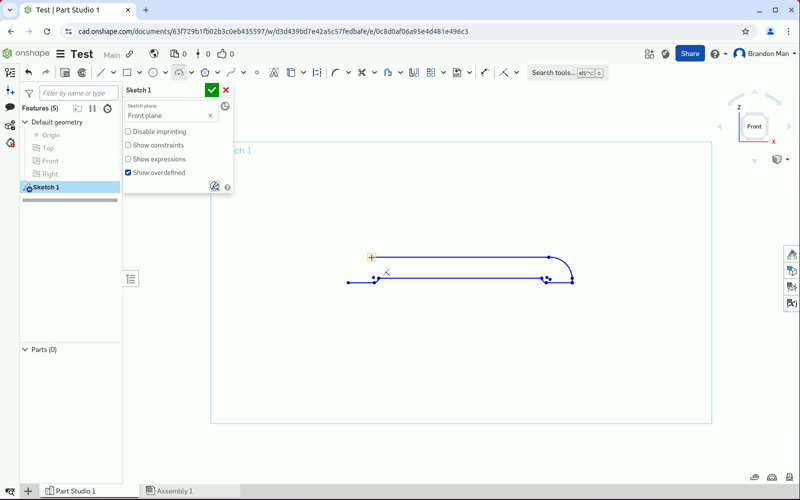
key_down(shift)
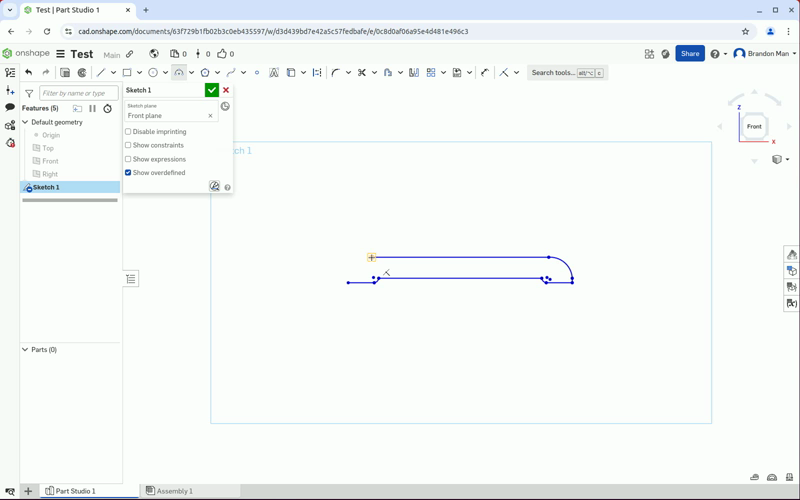
mouse_move(348, 278)
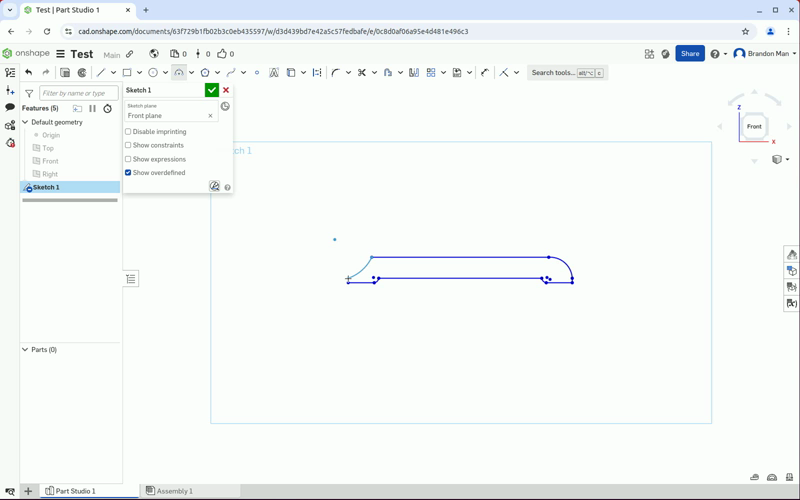
click(348, 278)
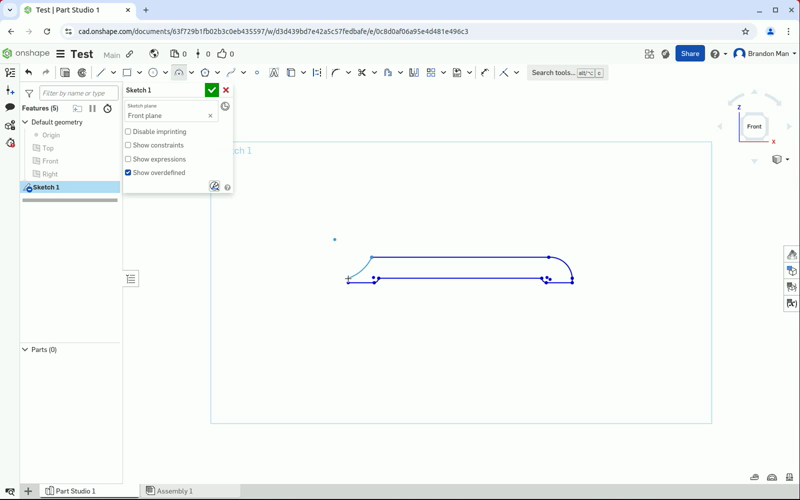
mouse_move(355, 262)
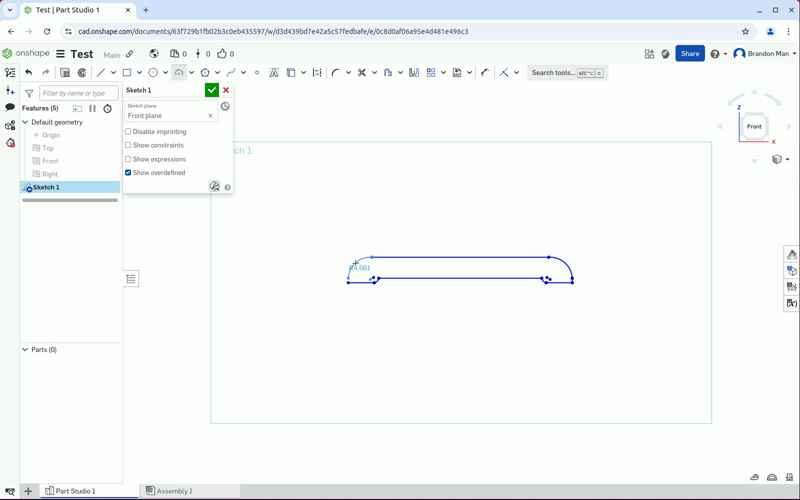
click(355, 262)
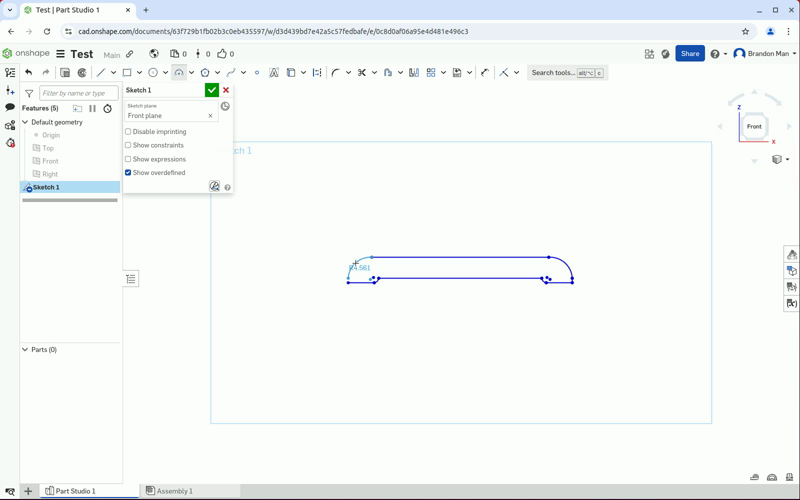
key_up(shift)
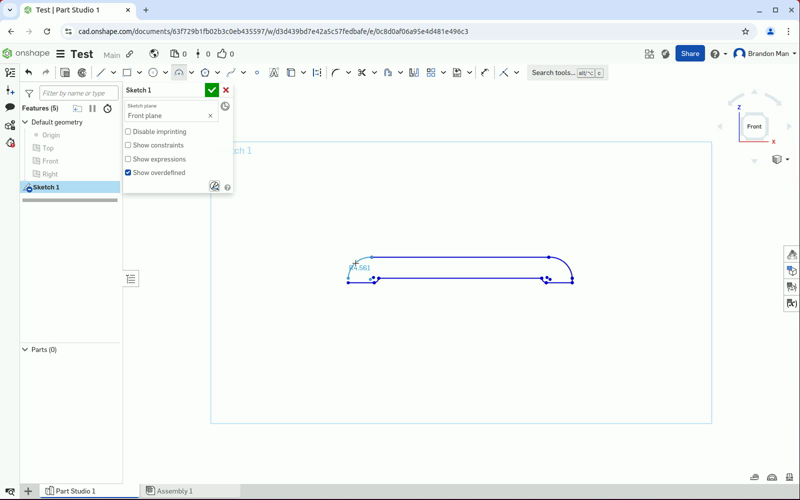
key(esc)
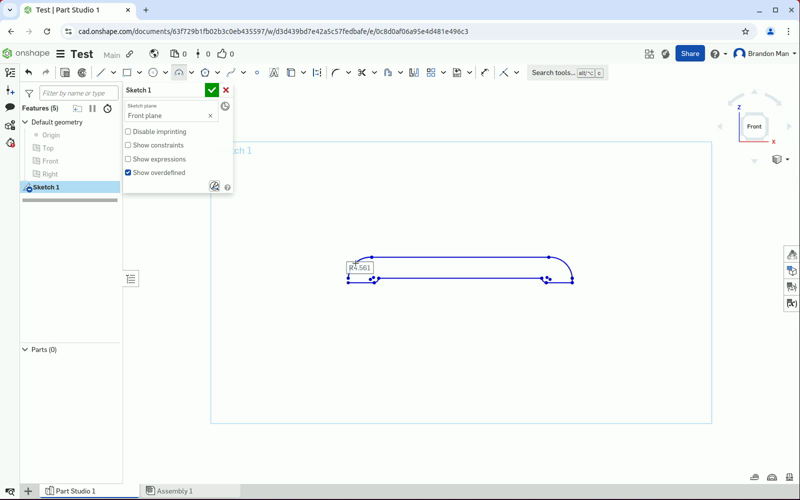
key(l)
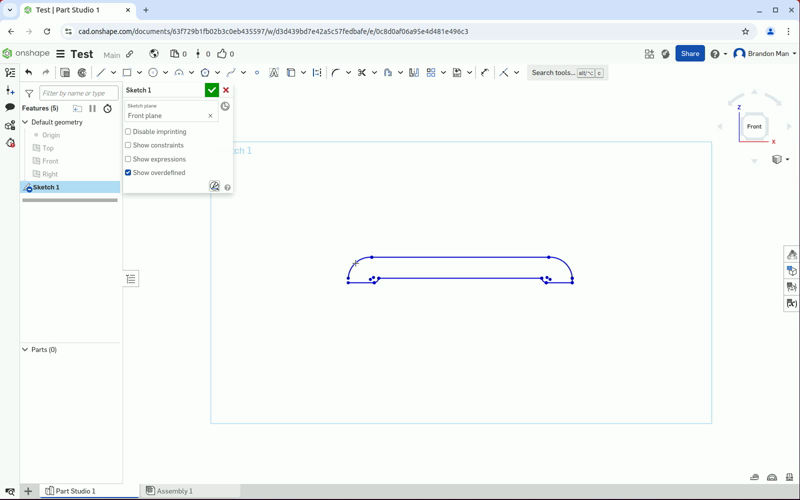
mouse_move(348, 278)
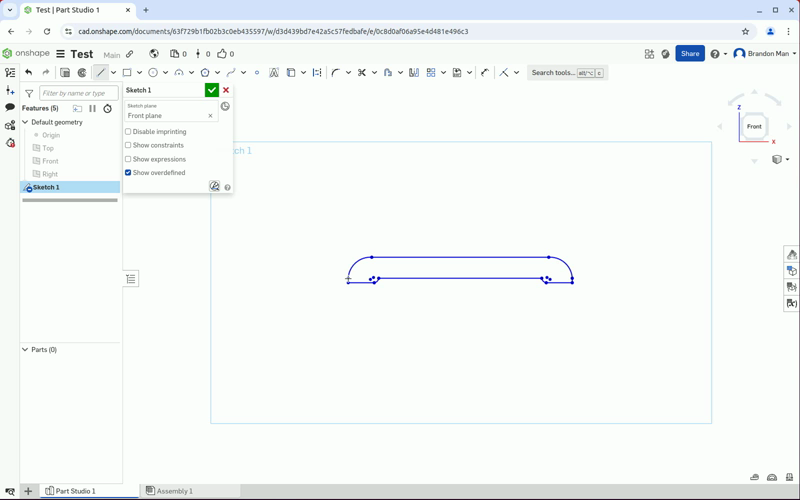
click(348, 278)
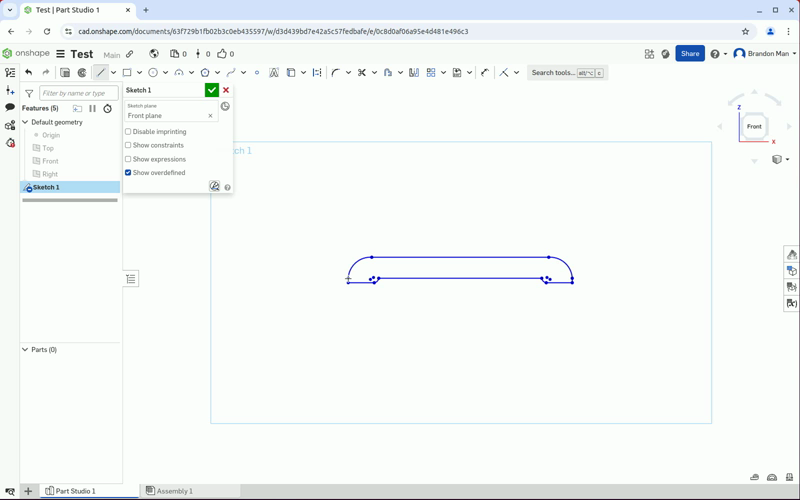
mouse_move(378, 278)
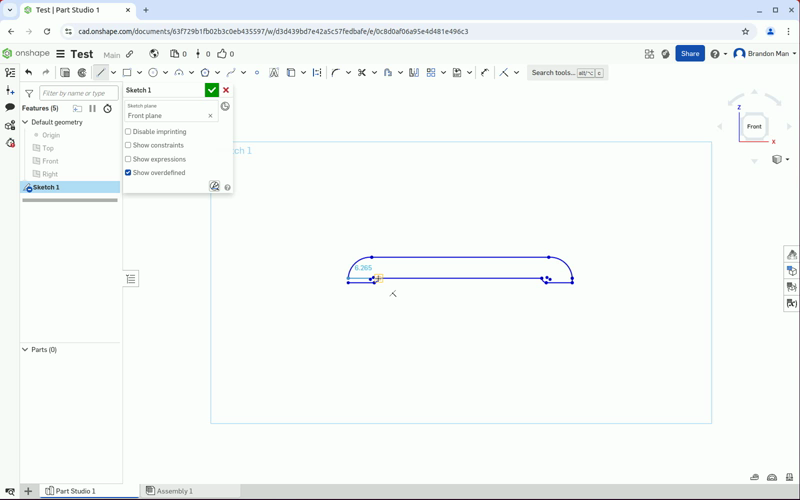
key_down(shift)
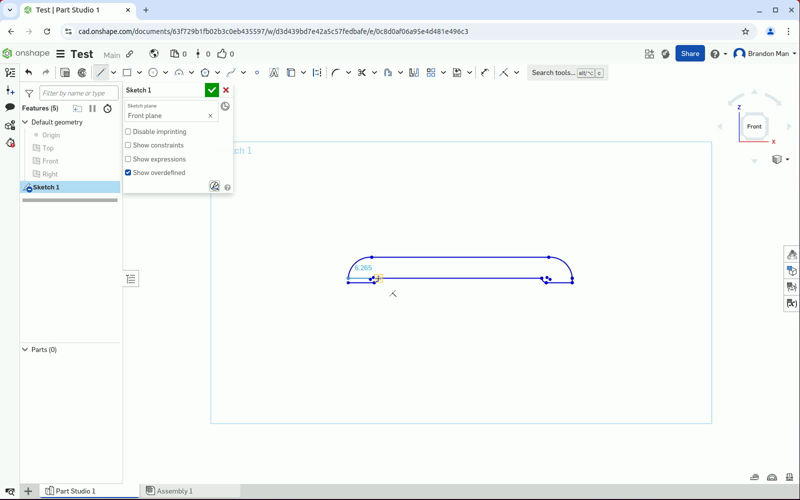
mouse_move(348, 282)
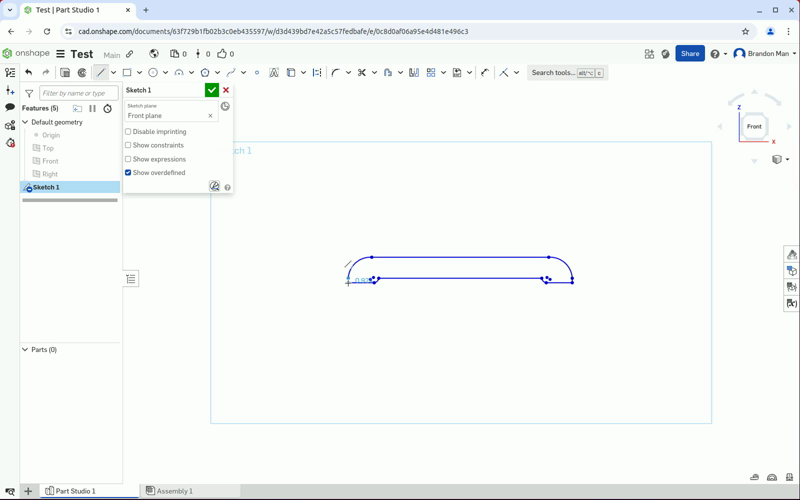
scroll(6)
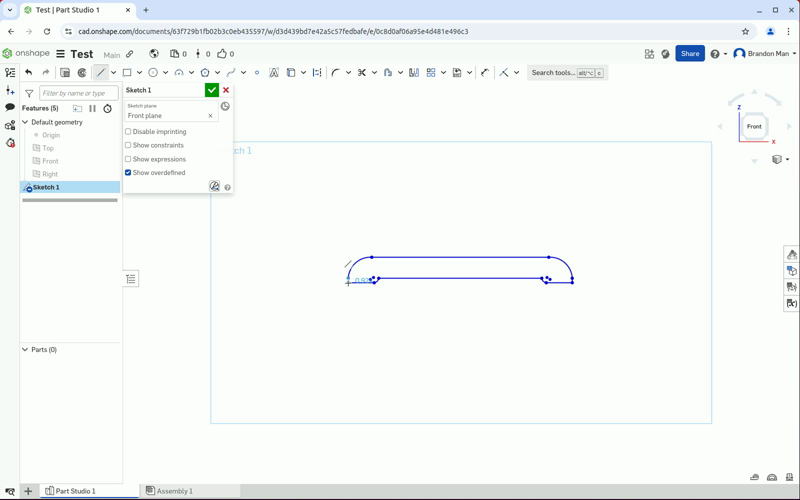
scroll(6)
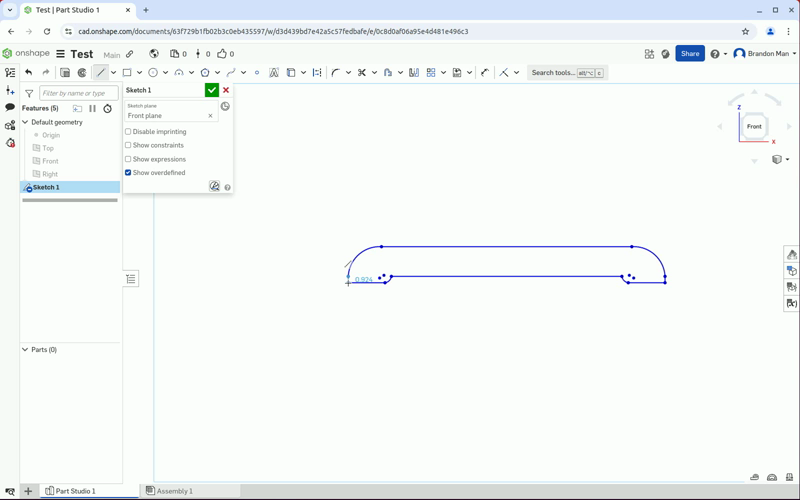
scroll(6)
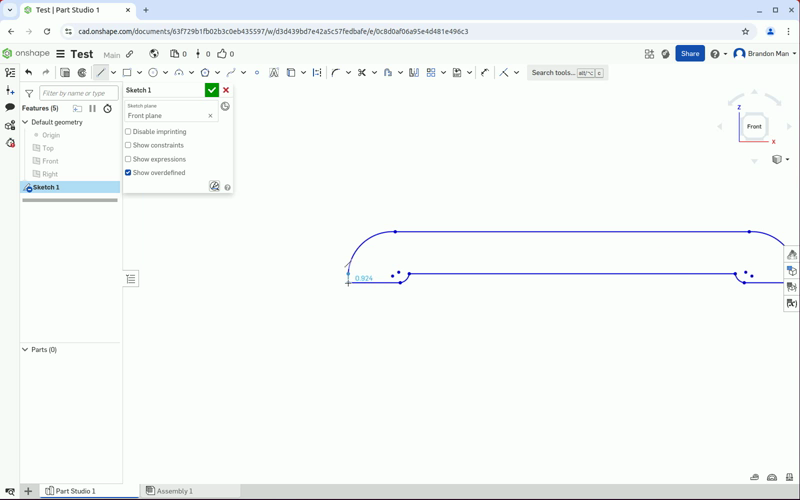
scroll(6)
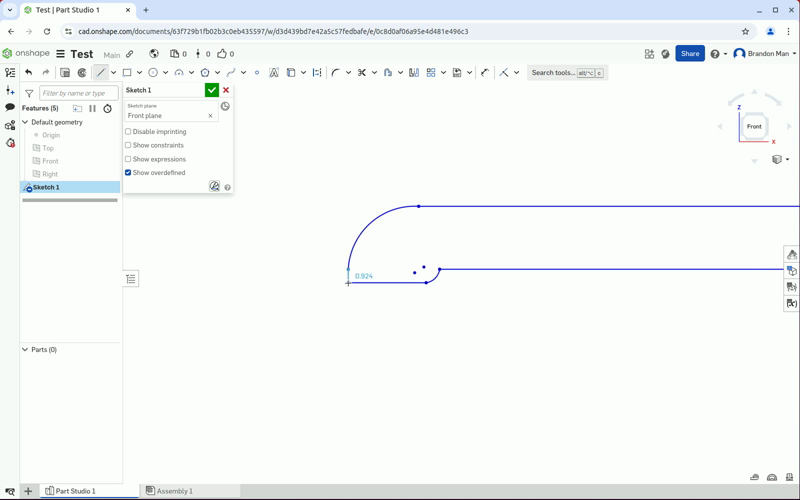
scroll(6)
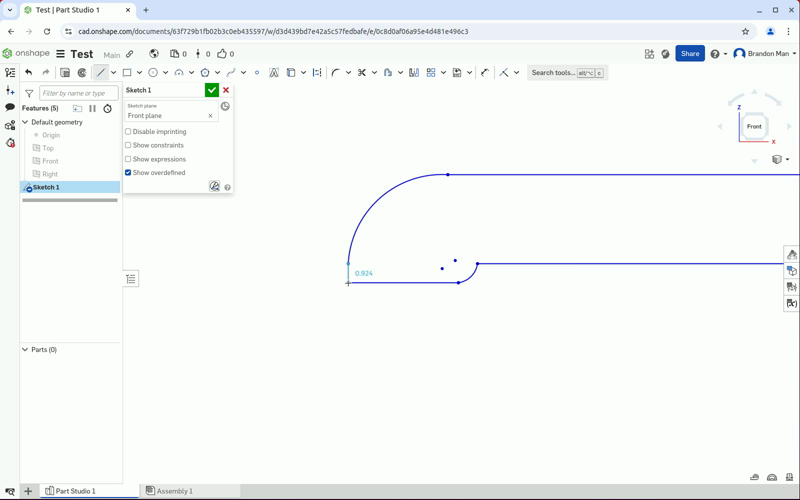
scroll(6)
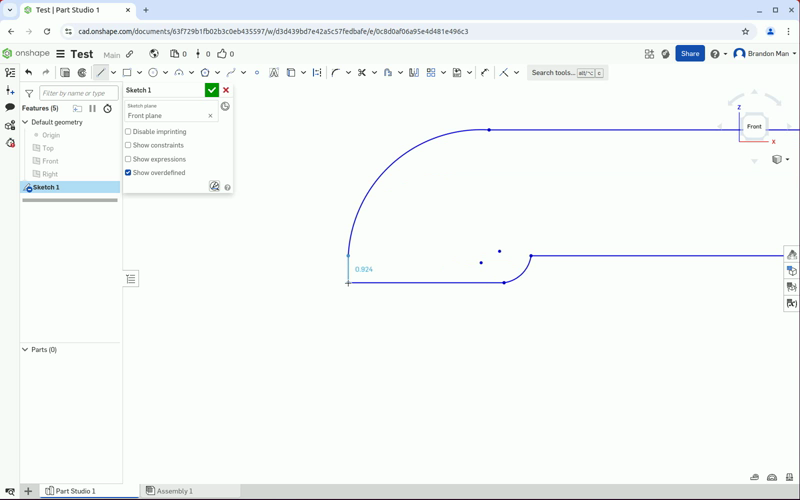
scroll(6)
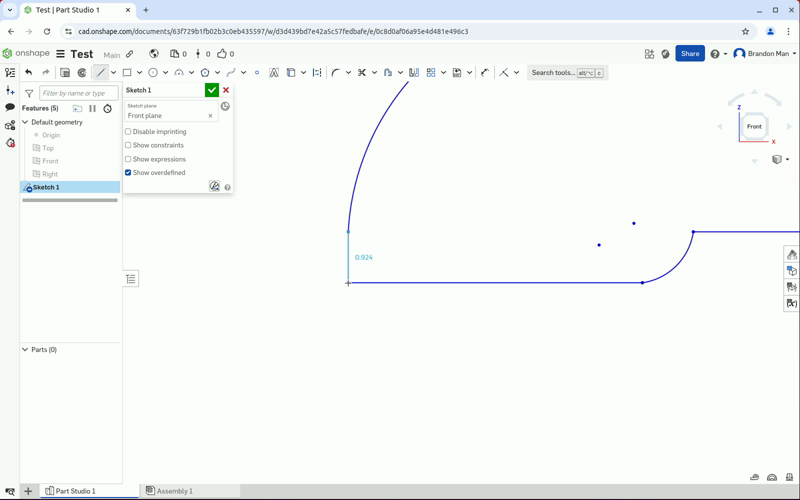
key_up(shift)
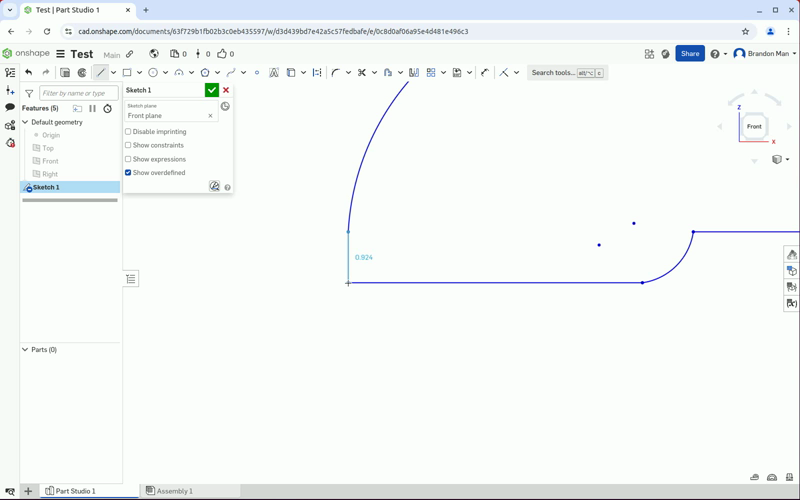
click(348, 282)
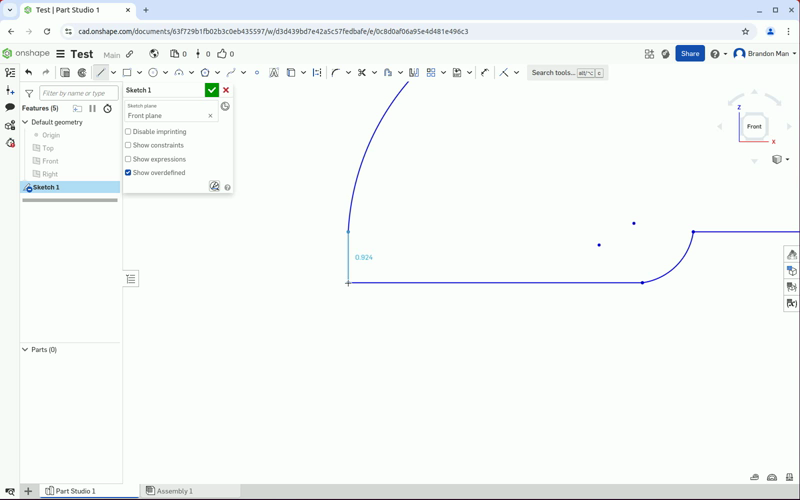
scroll(-6)
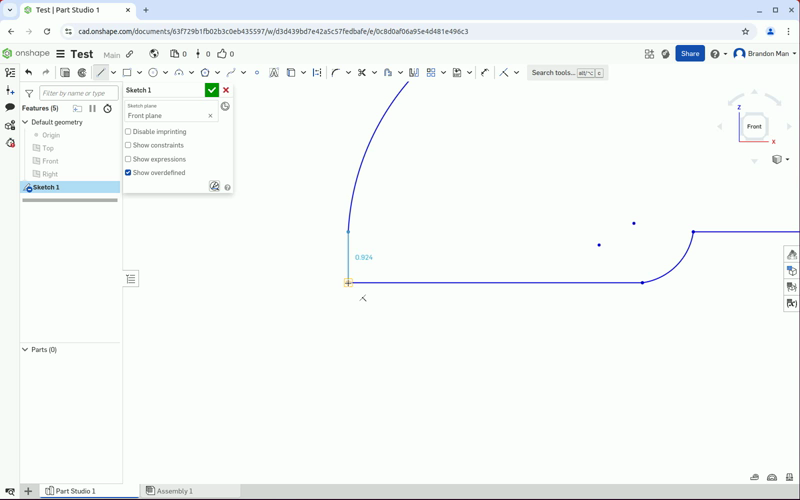
scroll(-6)
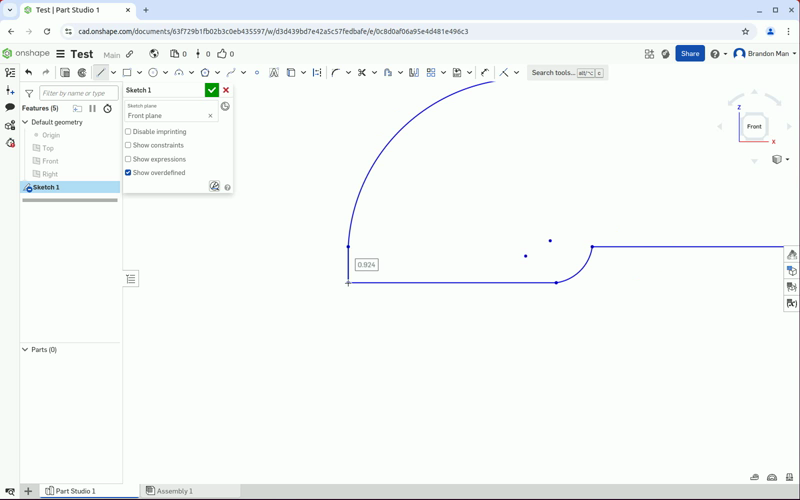
scroll(-6)
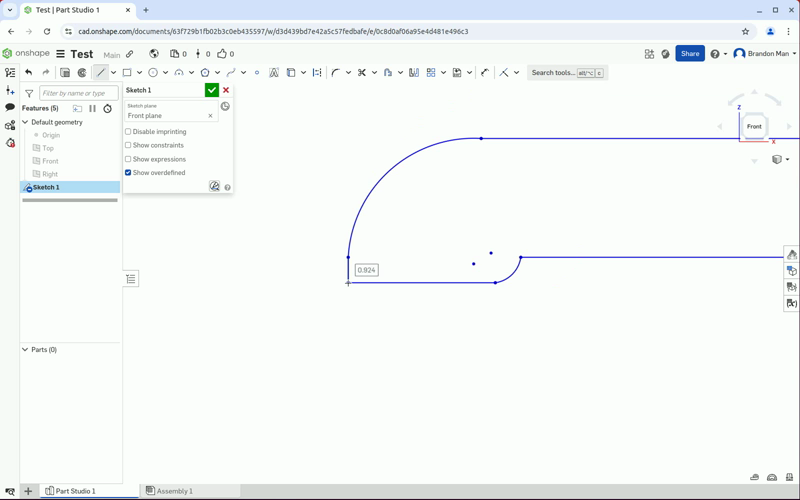
scroll(-6)
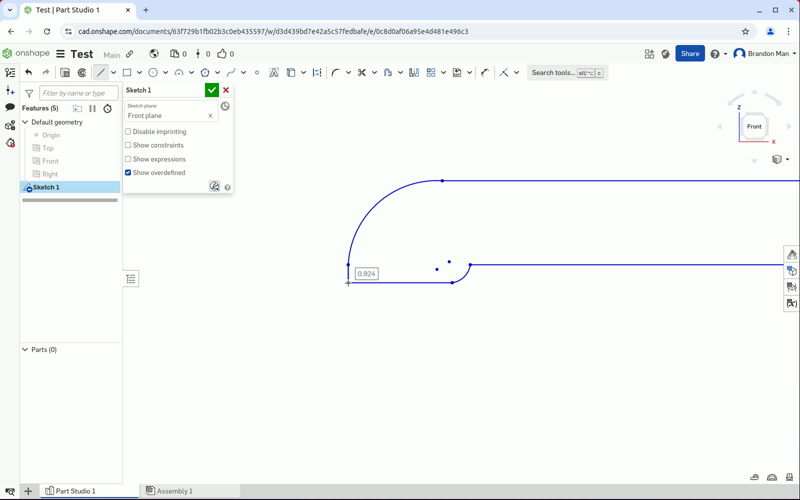
scroll(-6)
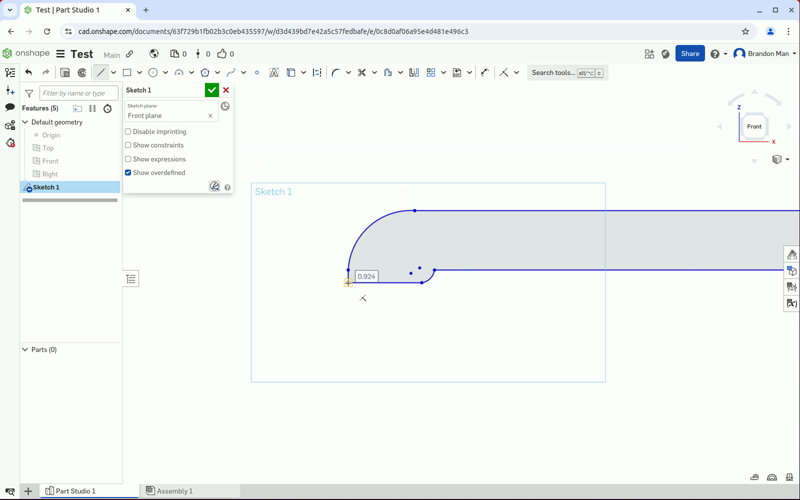
scroll(-6)
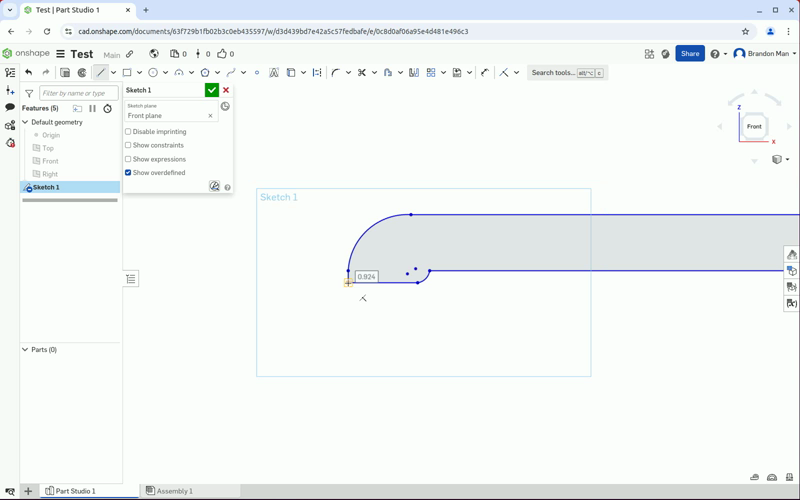
scroll(-6)
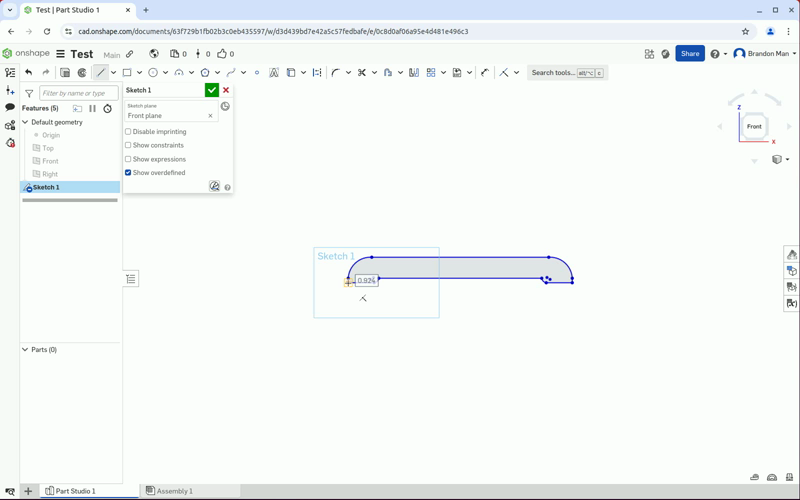
key(esc)
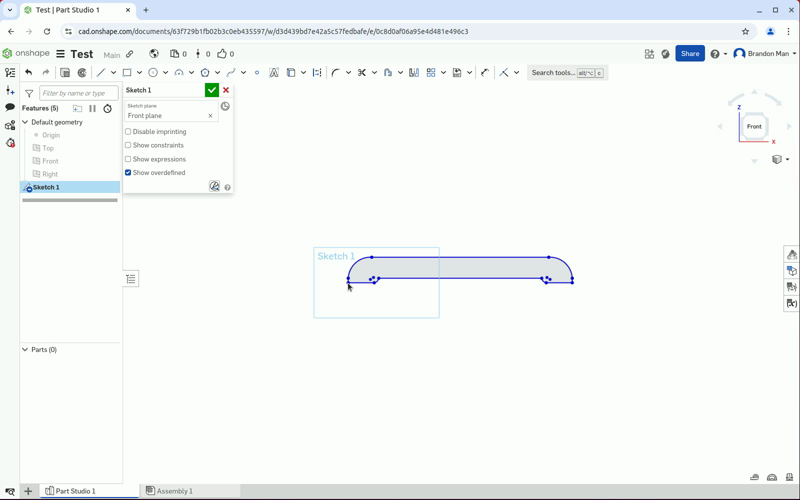
mouse_move(469, 267)
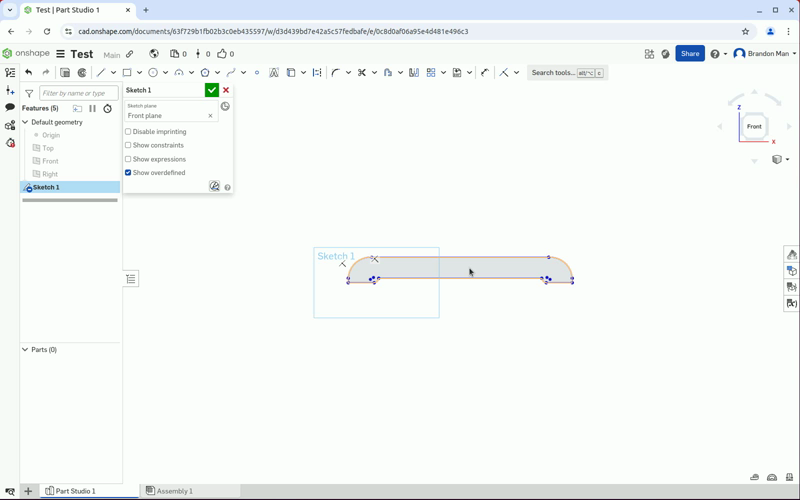
click(469, 267)
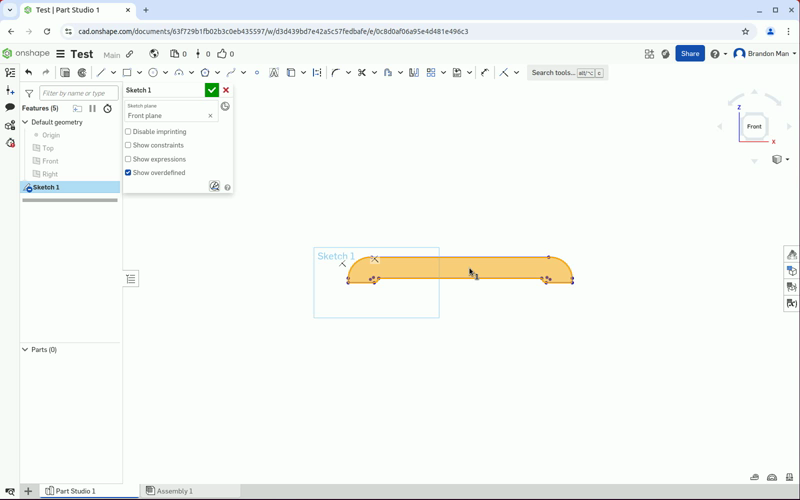
mouse_move(73, 352)
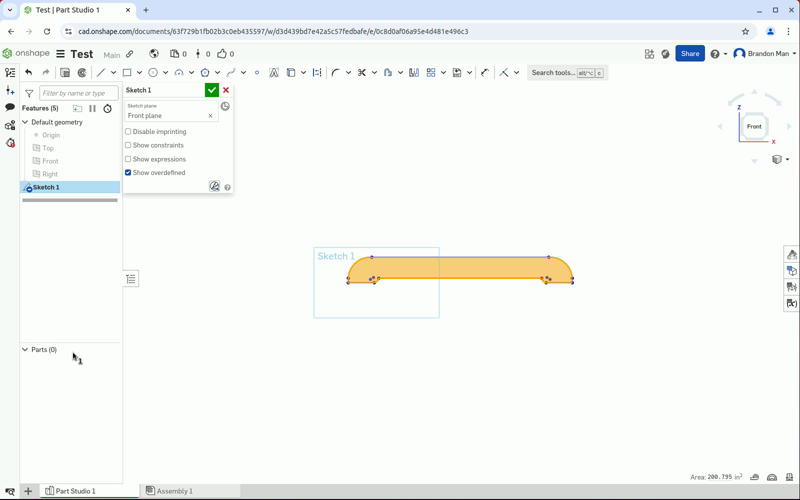
key(shift+y)
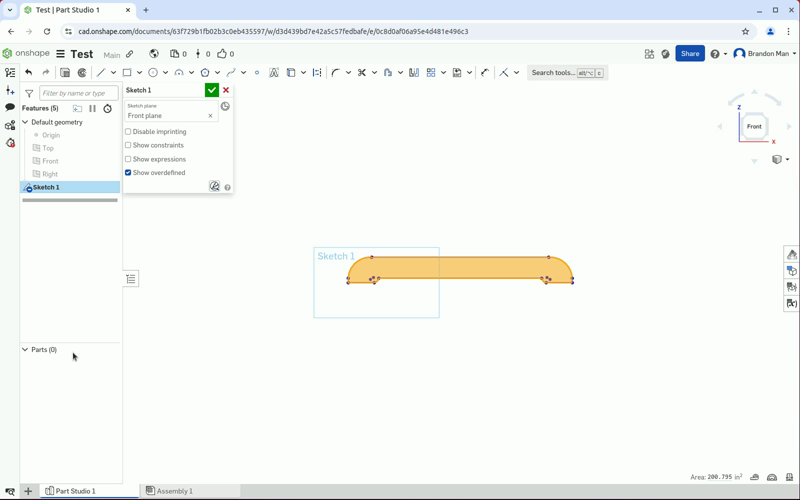
key(shift+e)
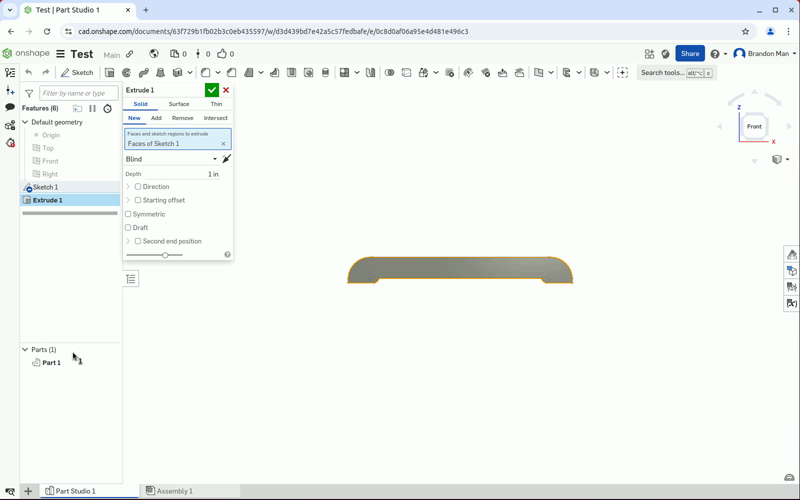
mouse_move(143, 106)
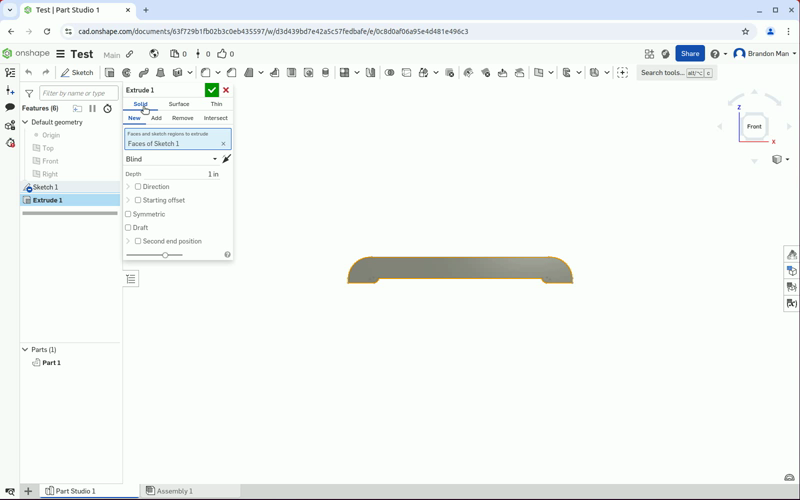
click(143, 106)
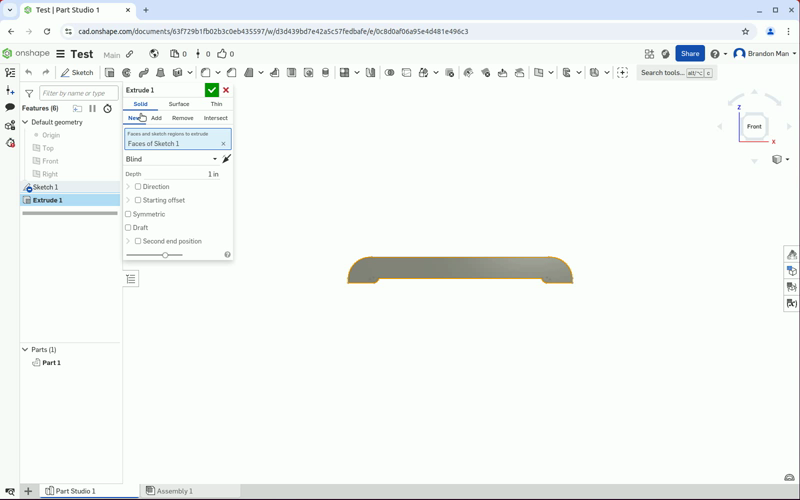
mouse_move(137, 120)
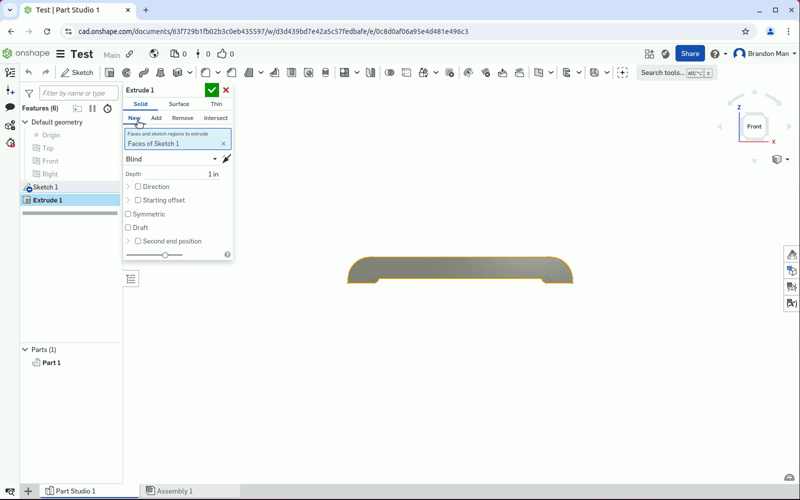
click(137, 120)
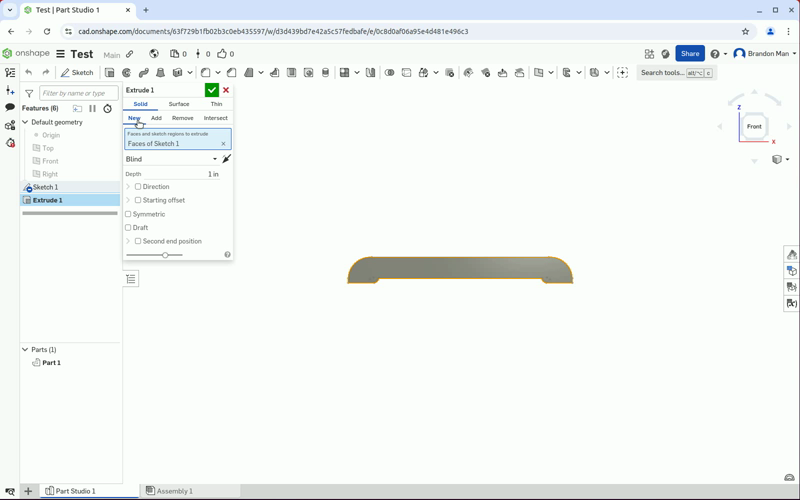
key(tab, 4)
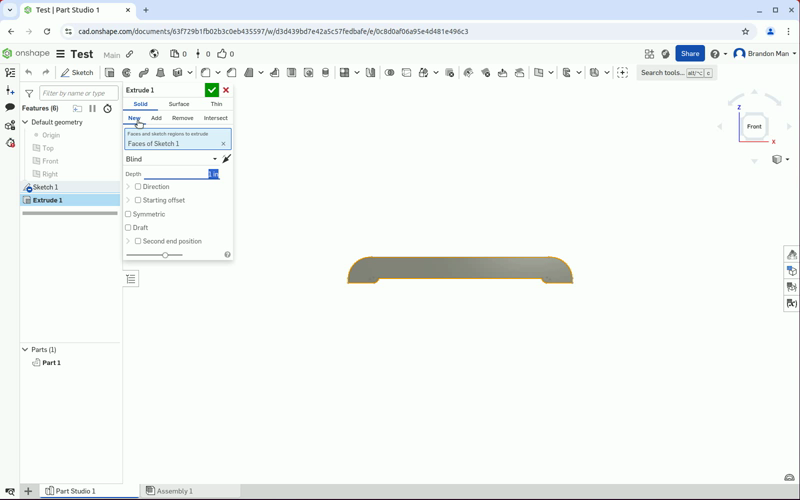
text(2.407)
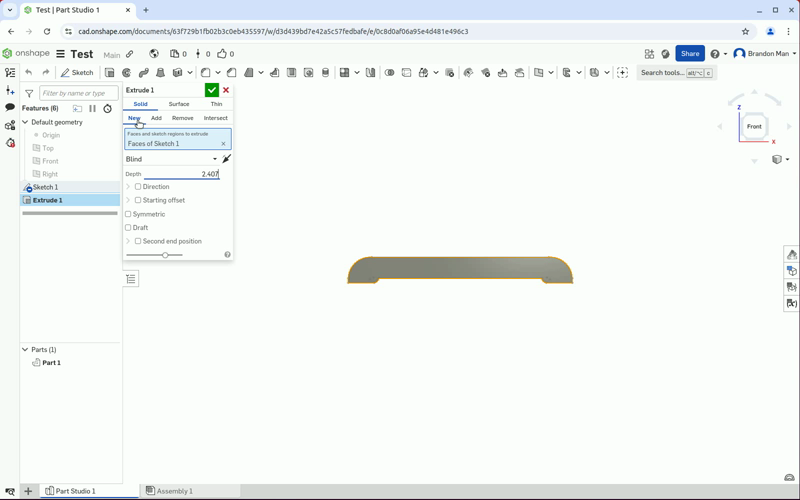
key(enter)
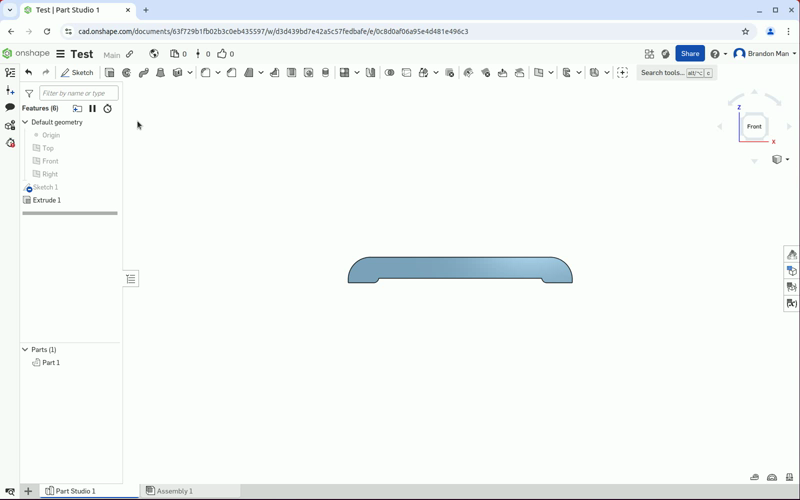
key(shift+h)
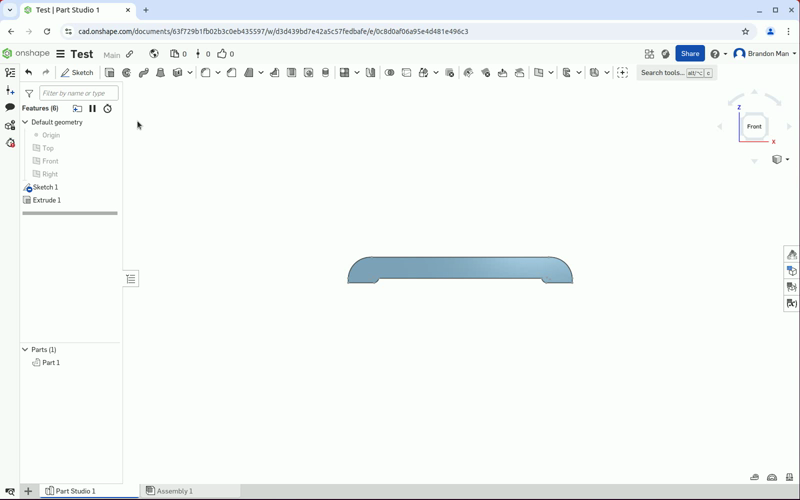
key(shift+h)
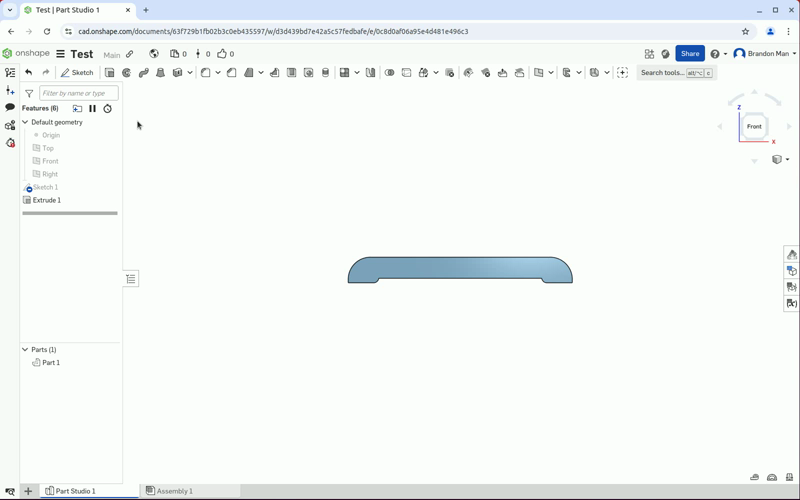
mouse_move(73, 189)
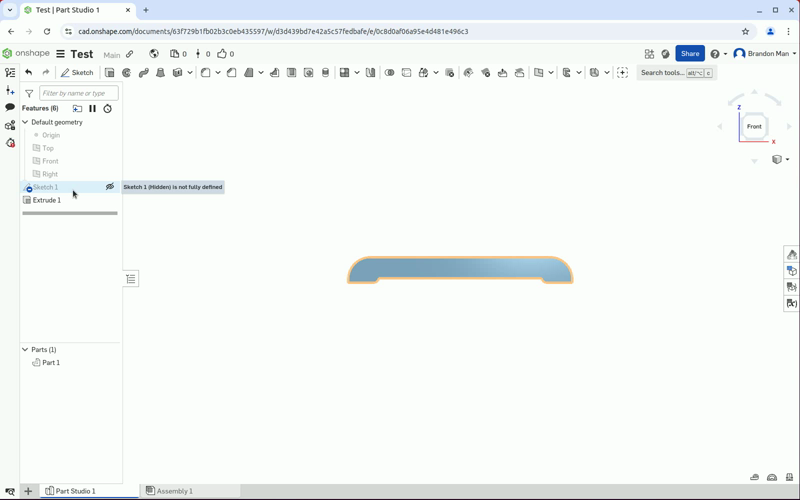
click(73, 189)
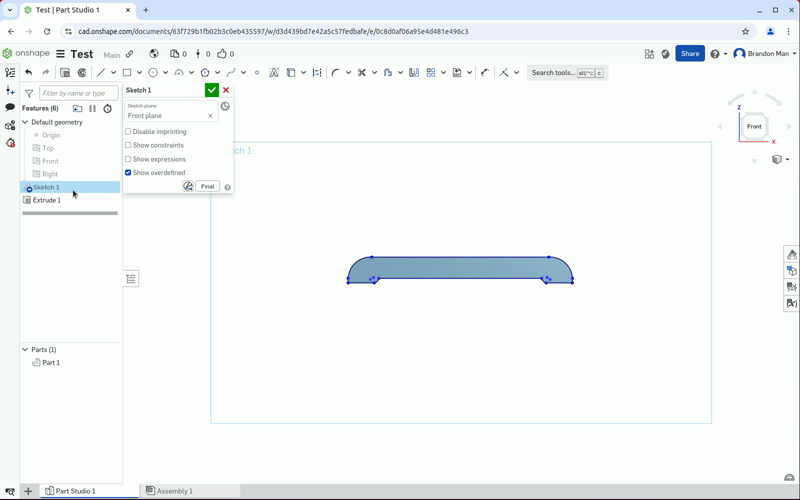
mouse_move(229, 92)
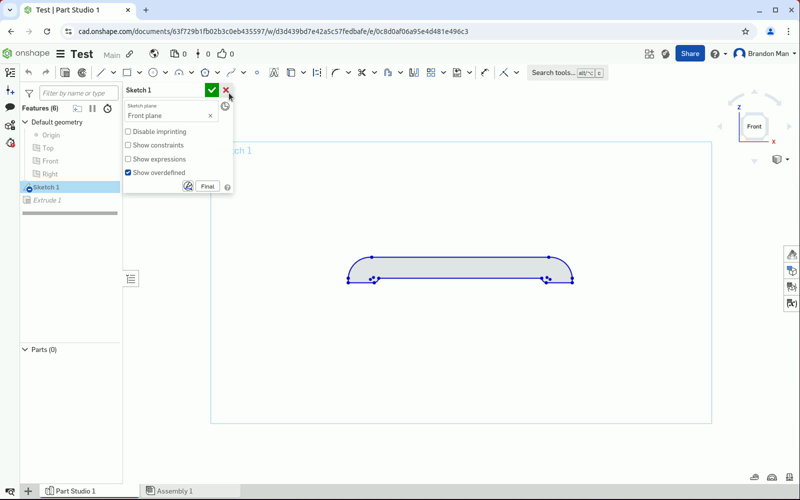
click(229, 92)
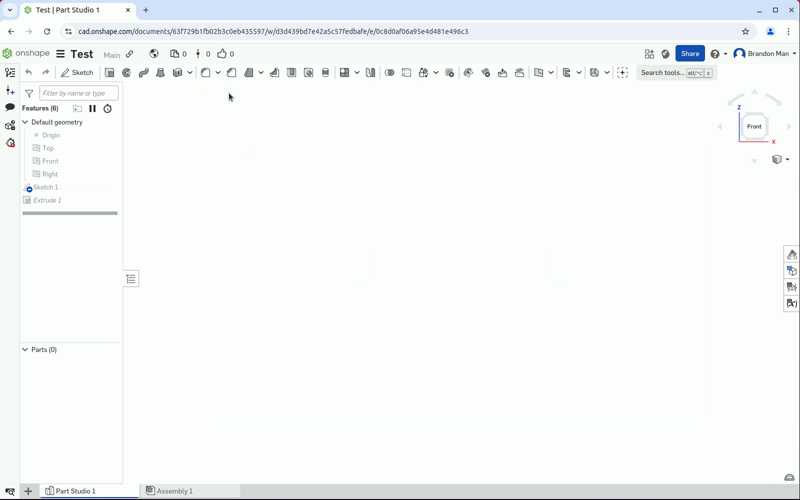
mouse_move(73, 352)
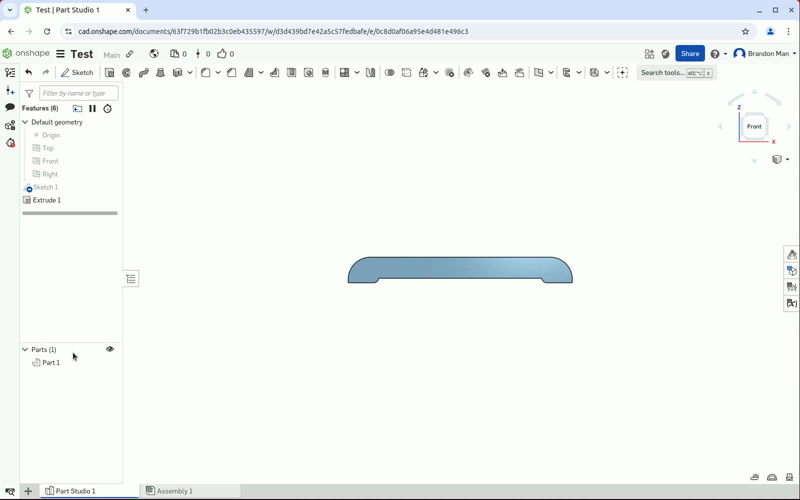
key(y)
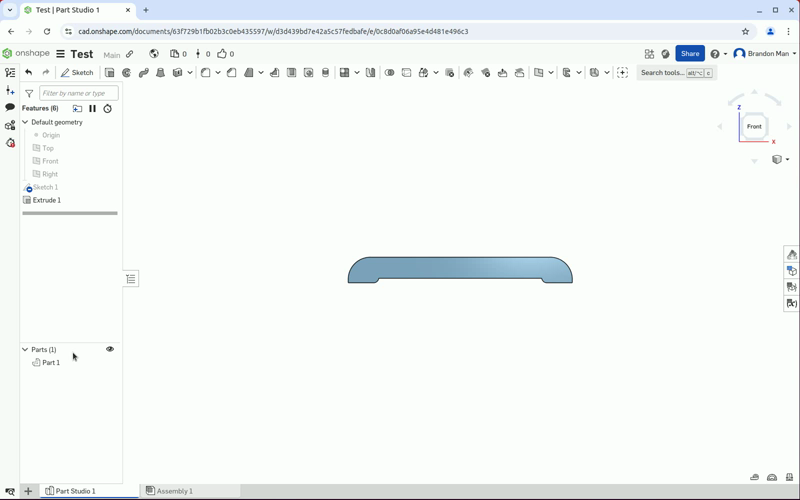
key(shift+p)
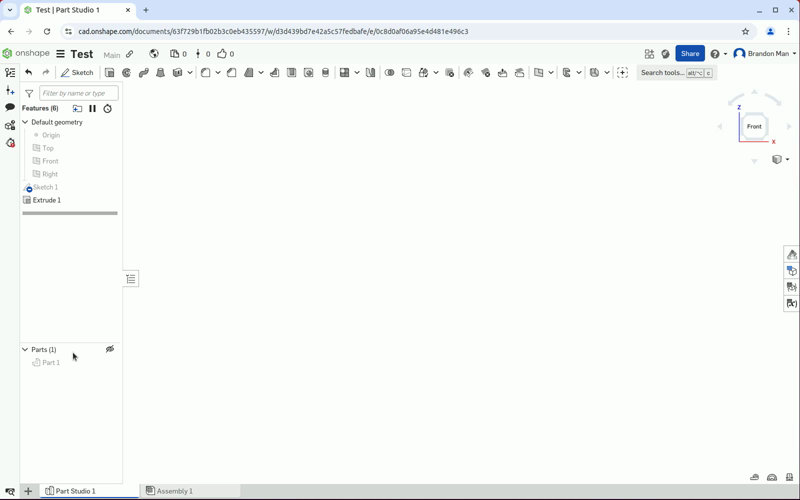
key(space)
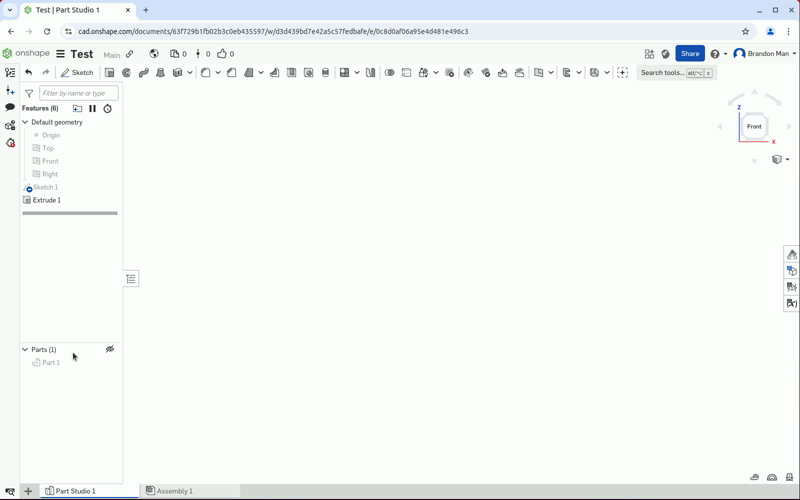
key_down(shift)
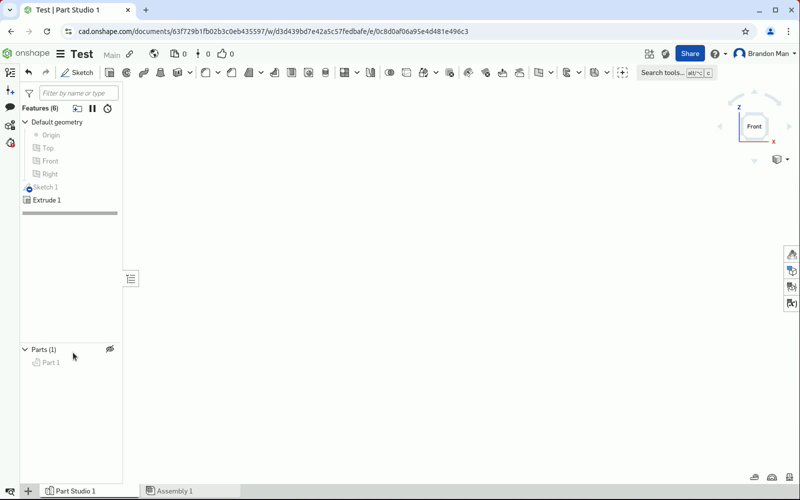
key(down)
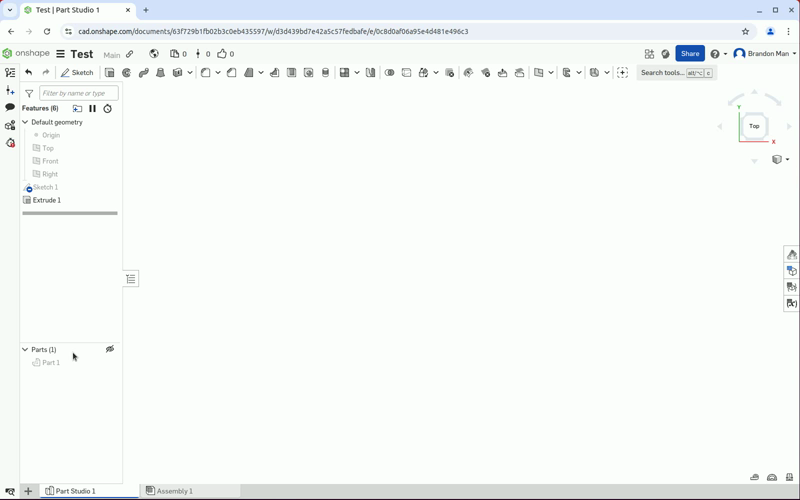
key_up(shift)
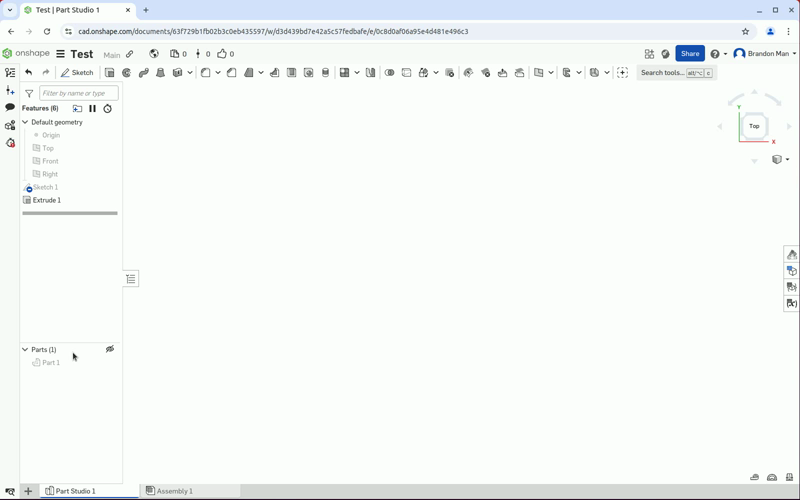
mouse_move(73, 352)
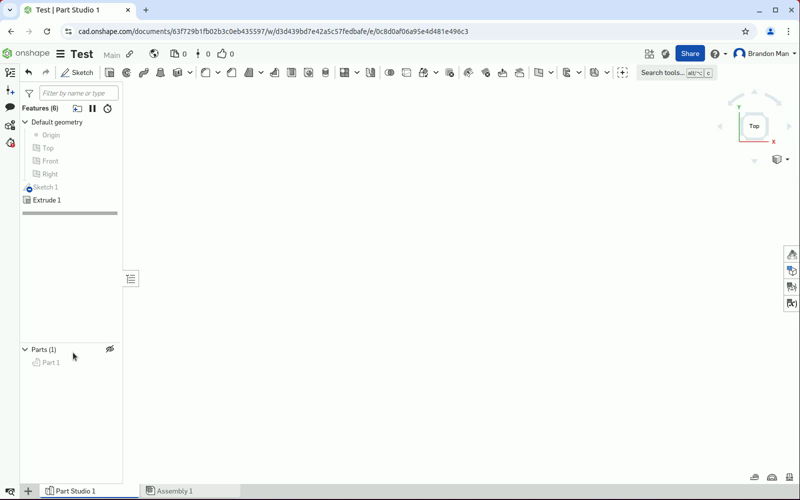
key(shift+y)
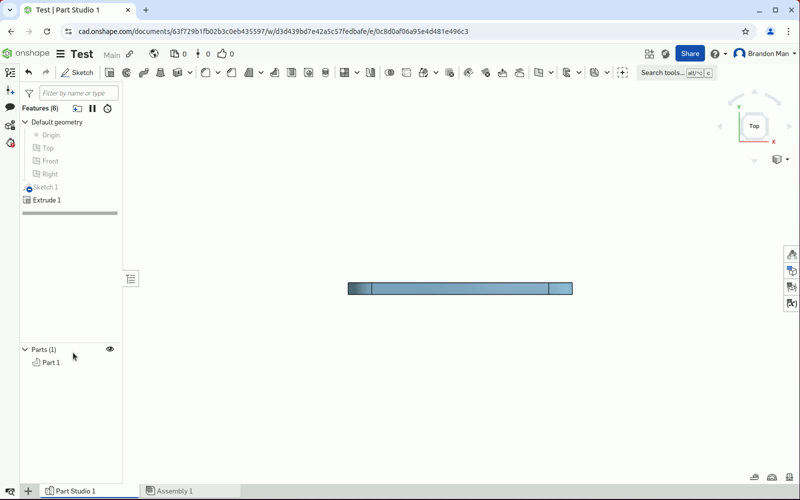
mouse_move(541, 75)
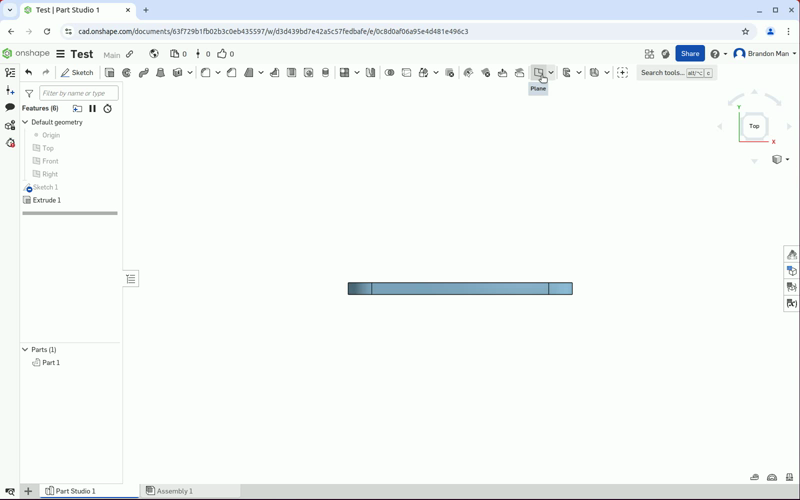
click(541, 75)
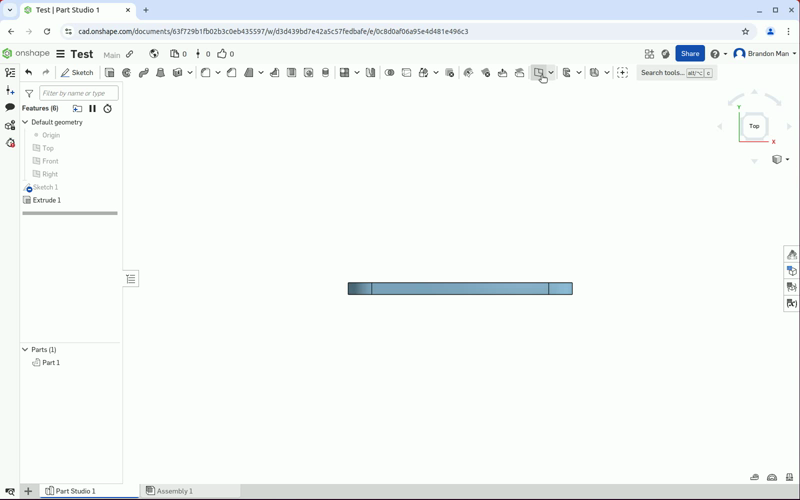
mouse_move(73, 150)
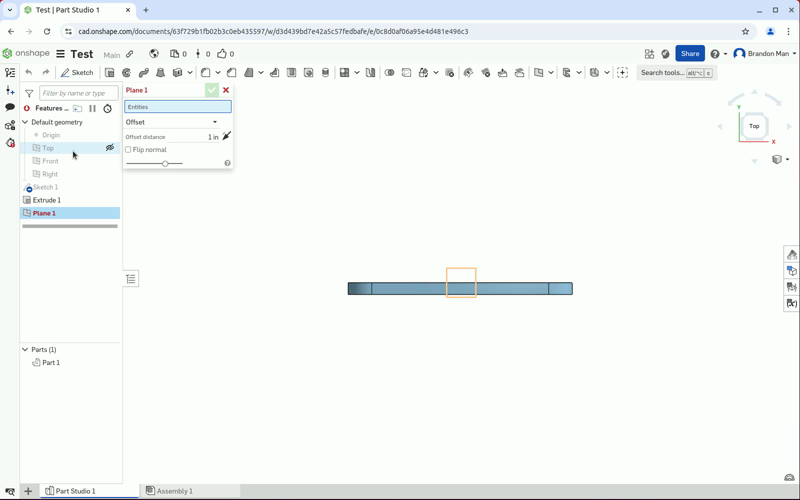
click(73, 150)
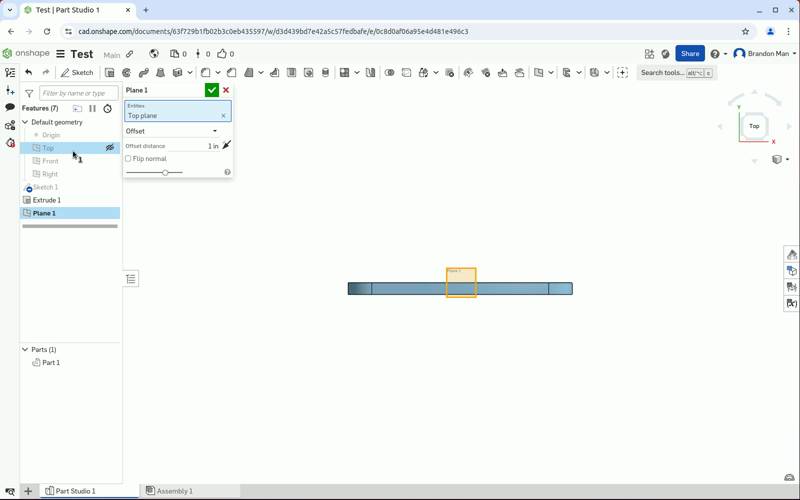
key(tab, 2)
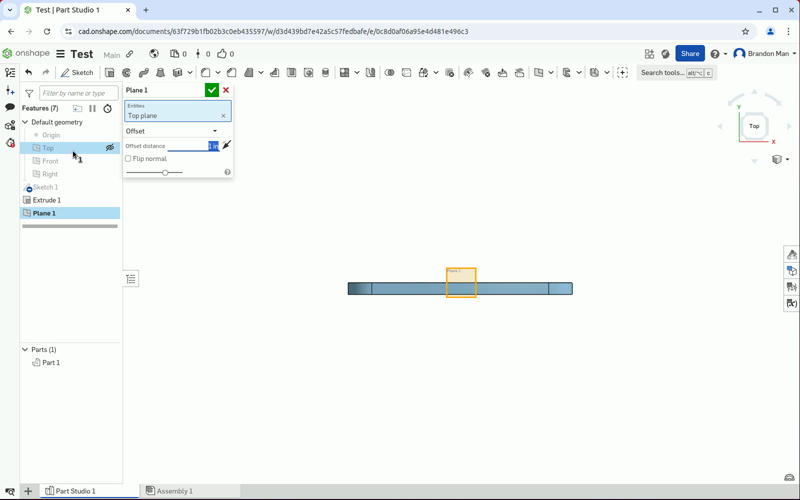
text(5.546)
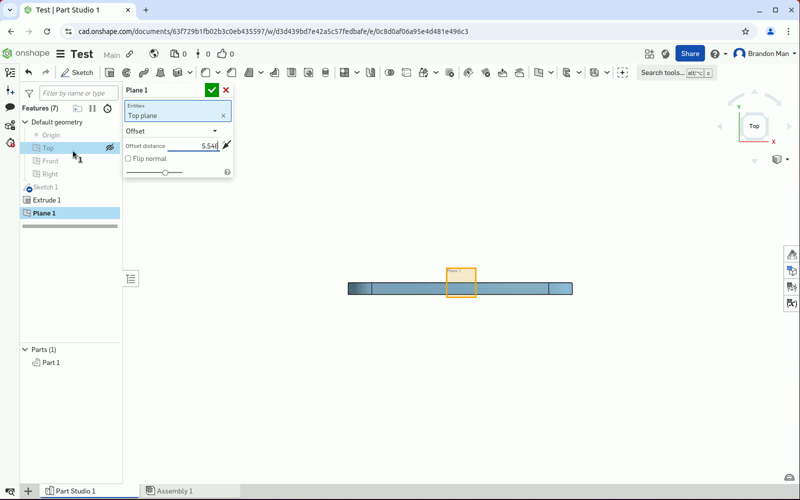
key(enter, 2)
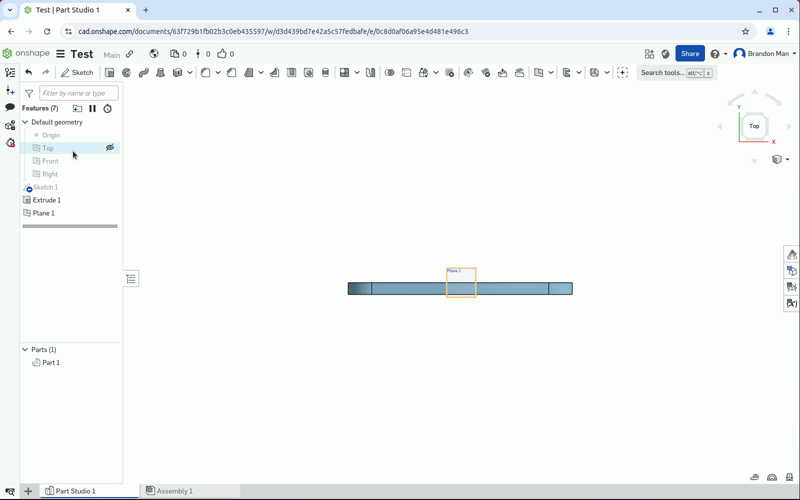
key(shift+s)
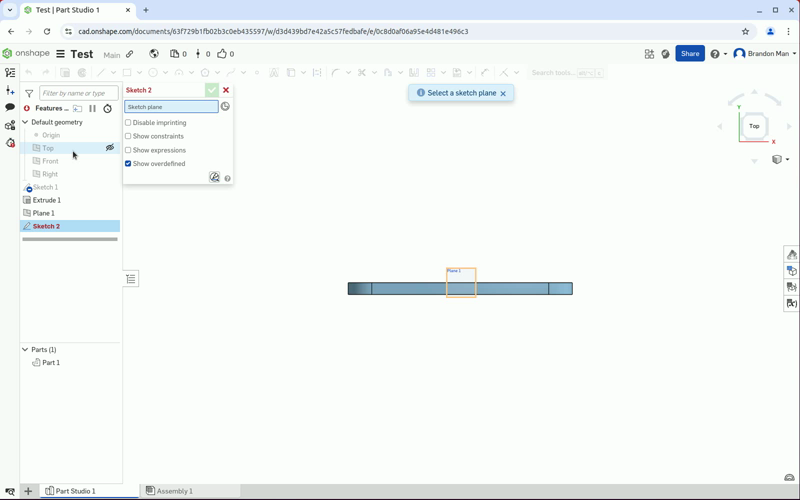
mouse_move(73, 215)
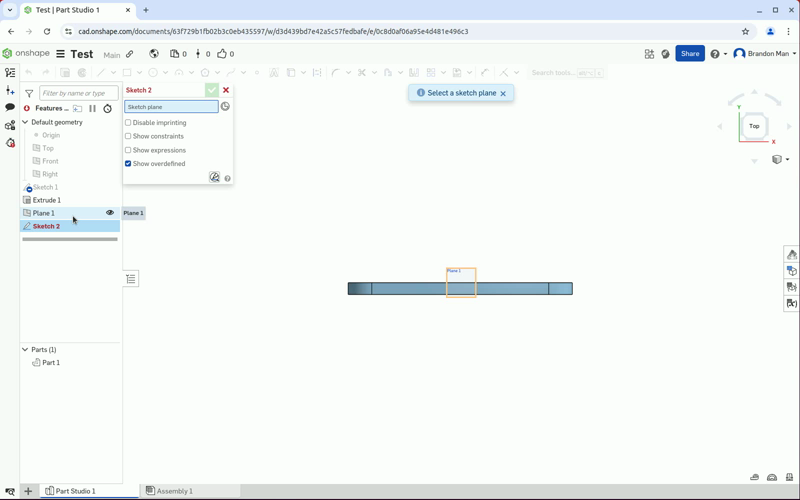
click(73, 215)
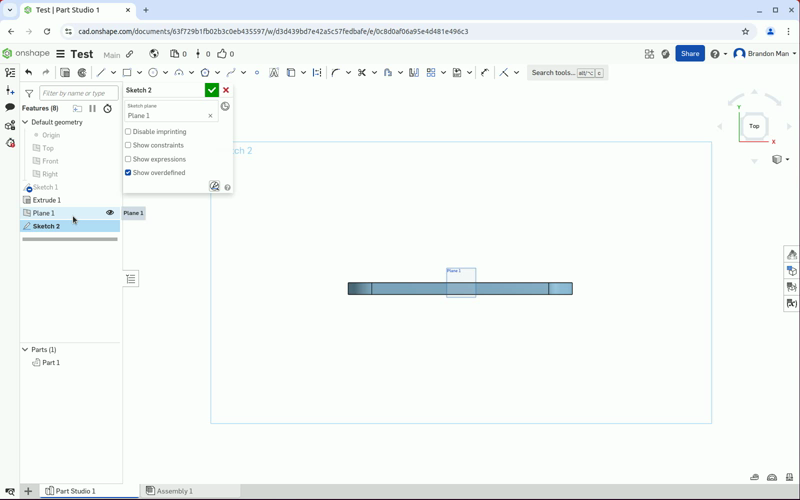
mouse_move(73, 352)
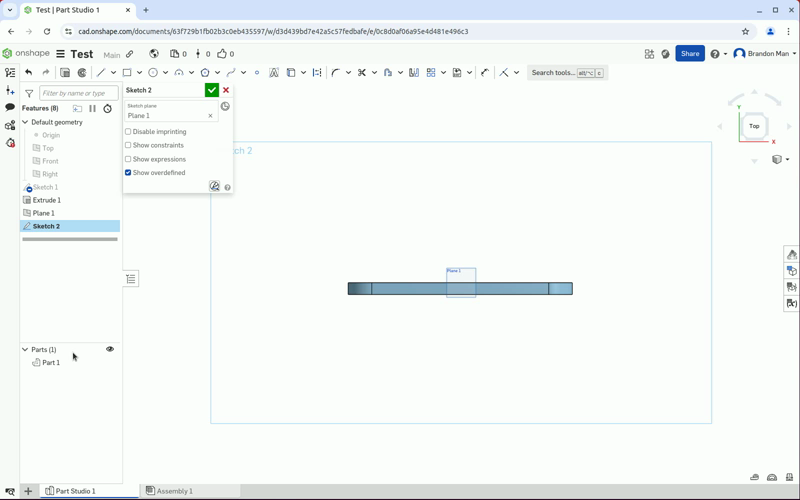
key(y)
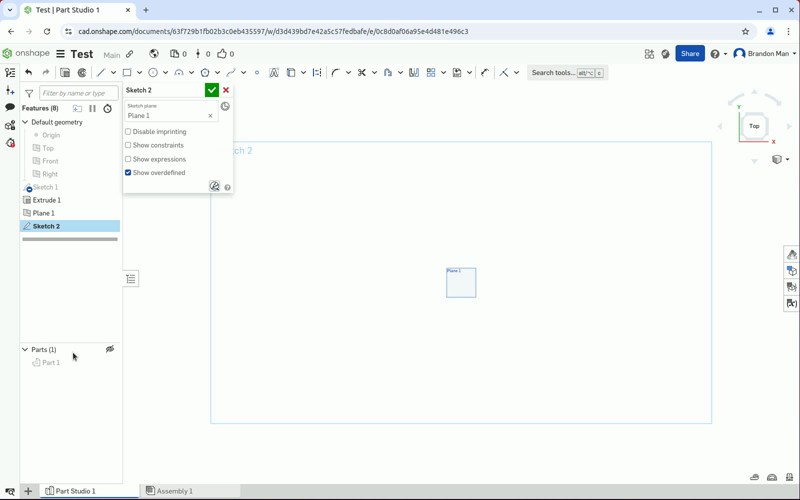
key(l)
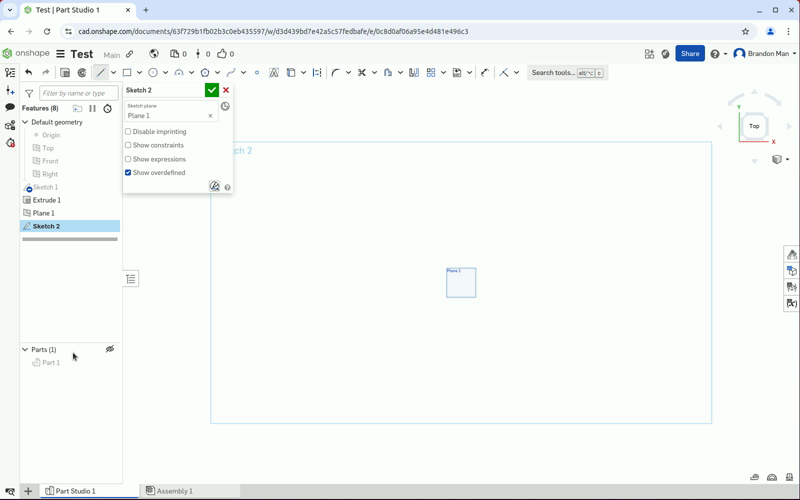
key_down(shift)
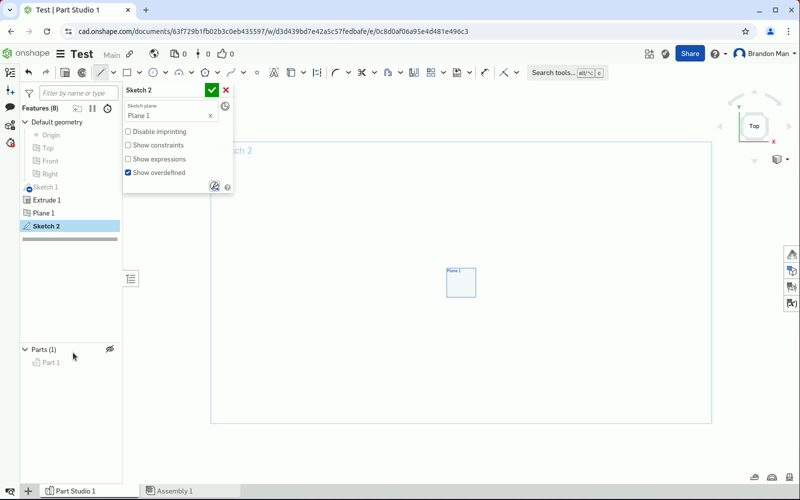
mouse_move(406, 291)
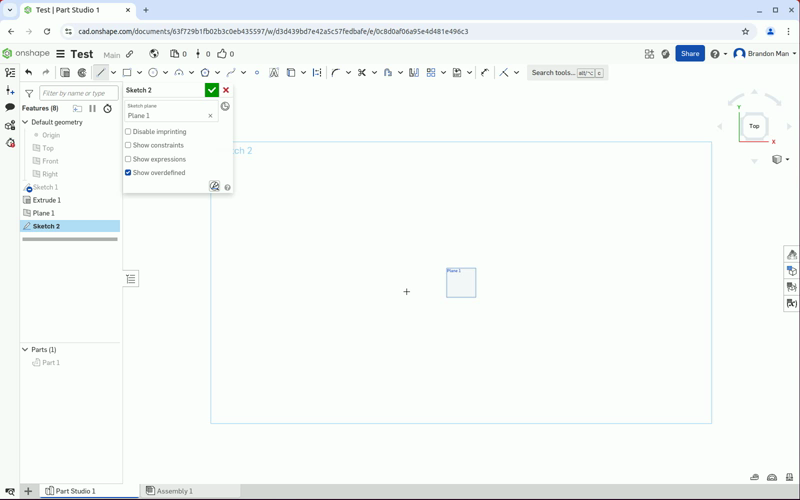
click(406, 291)
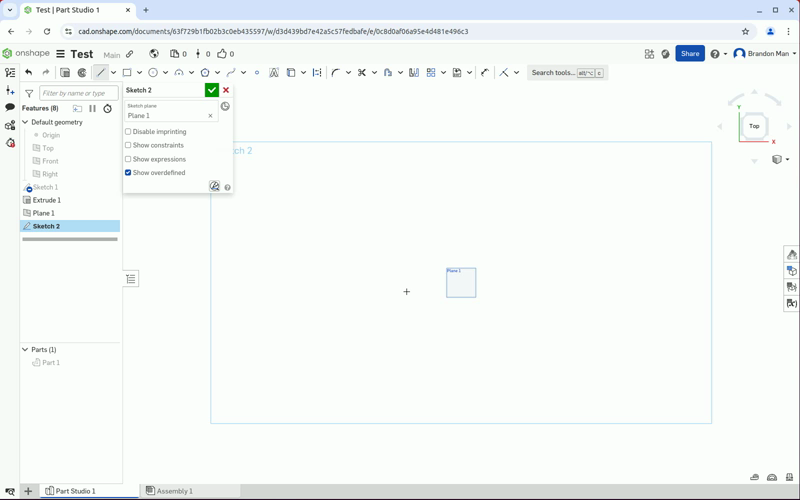
key_up(shift)
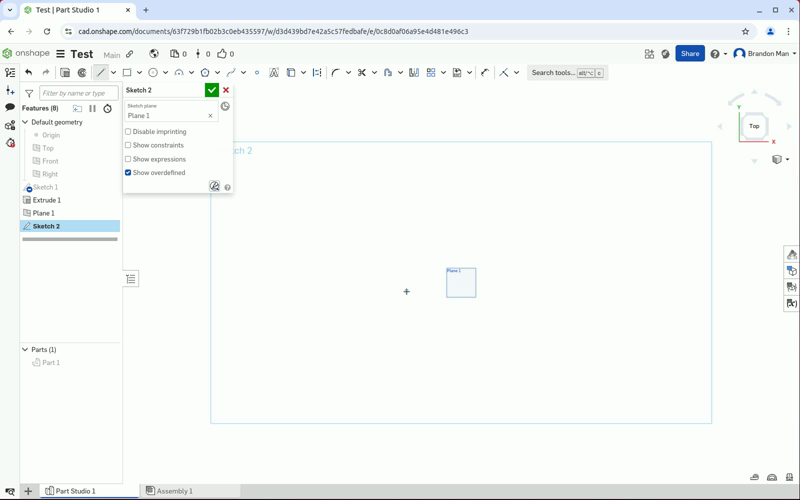
key_down(shift)
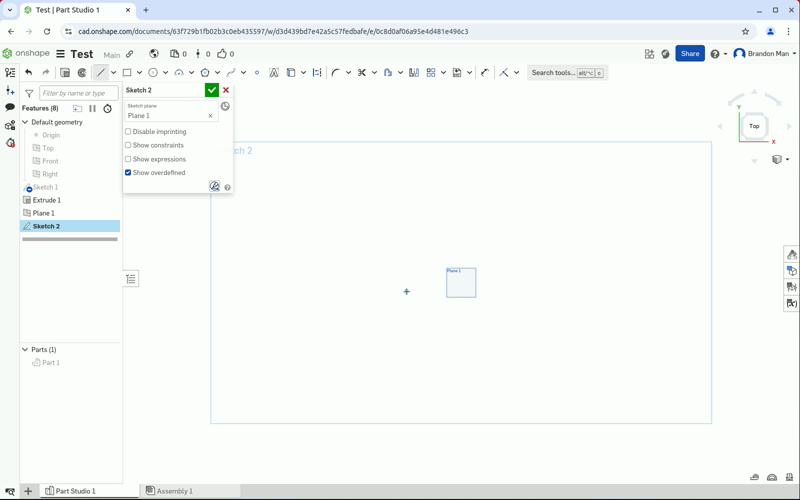
mouse_move(436, 291)
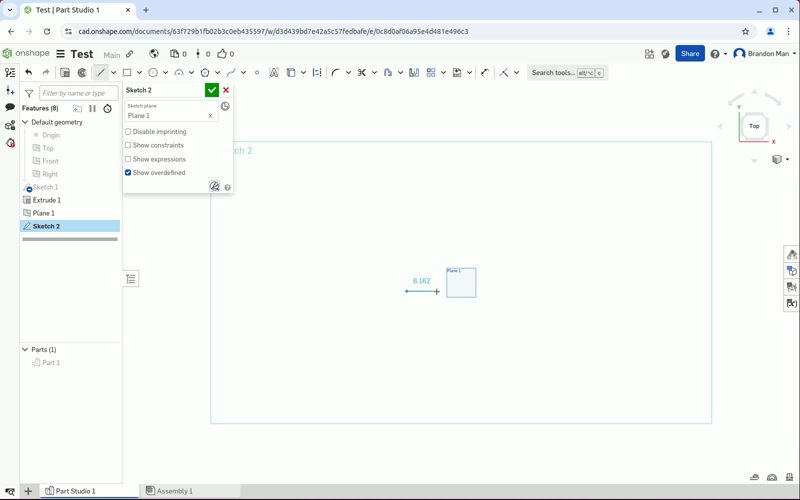
mouse_move(431, 291)
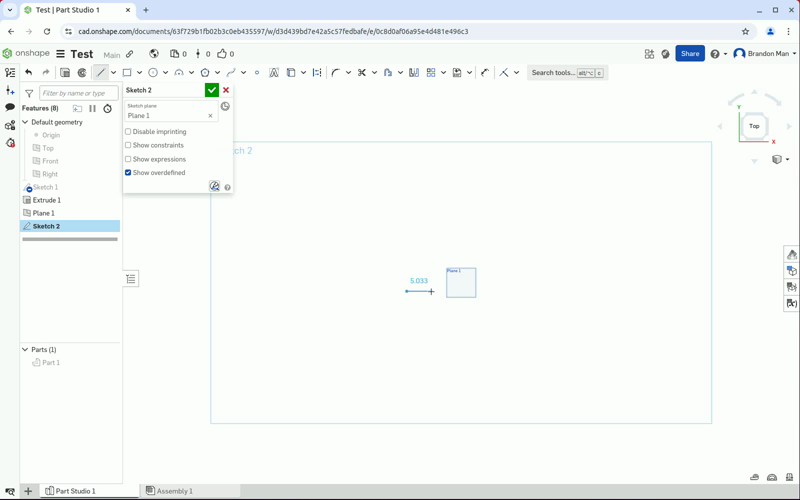
click(431, 291)
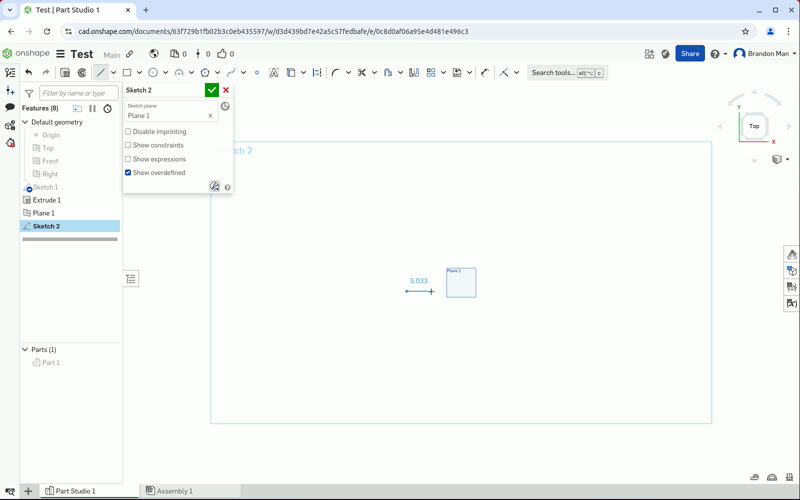
key_up(shift)
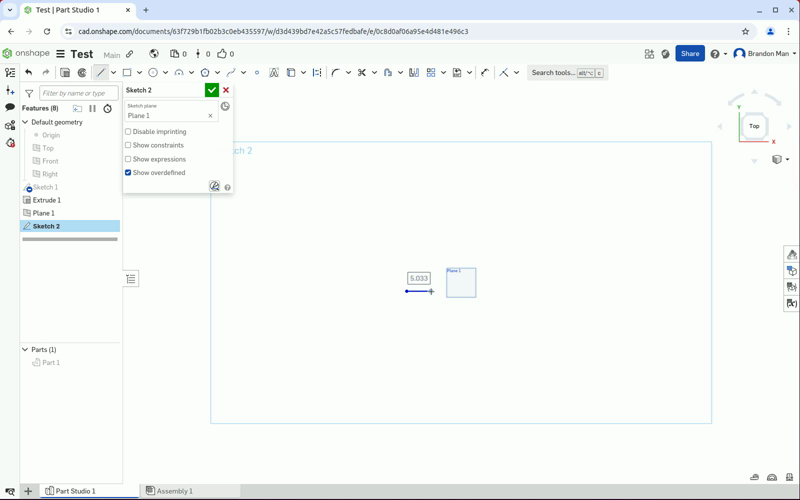
key_down(shift)
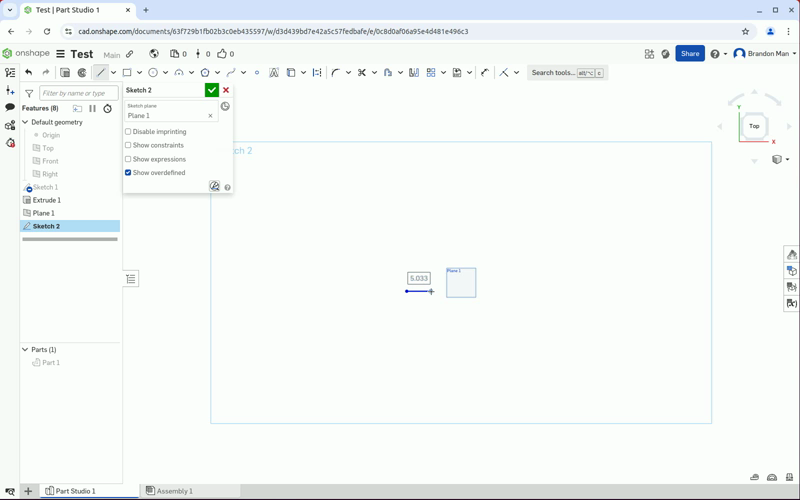
mouse_move(461, 291)
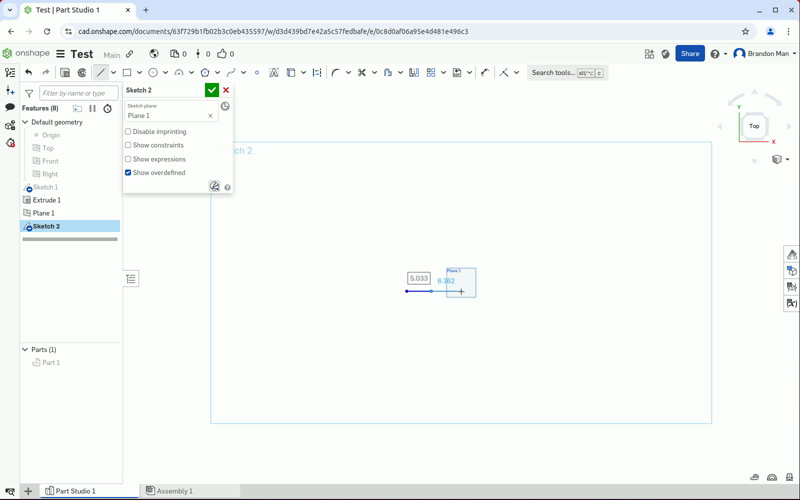
mouse_move(431, 287)
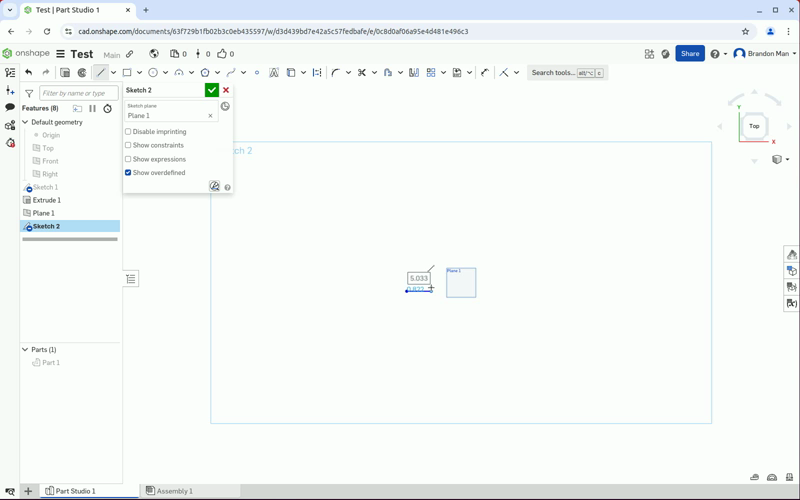
scroll(6)
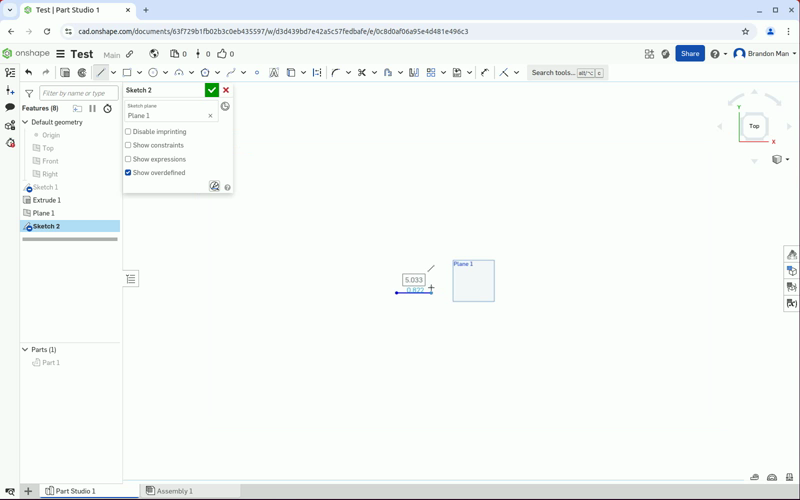
scroll(6)
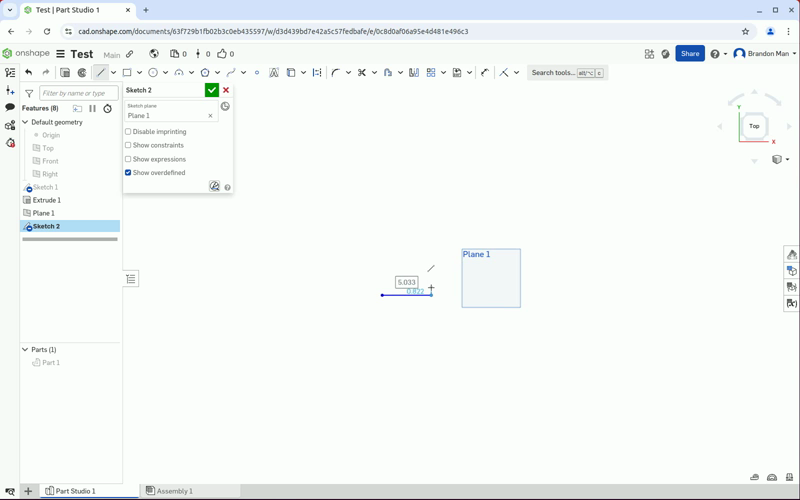
scroll(6)
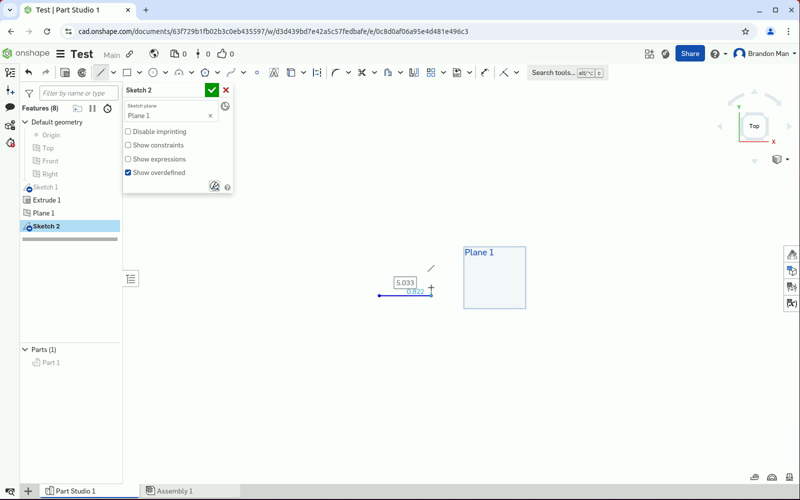
scroll(6)
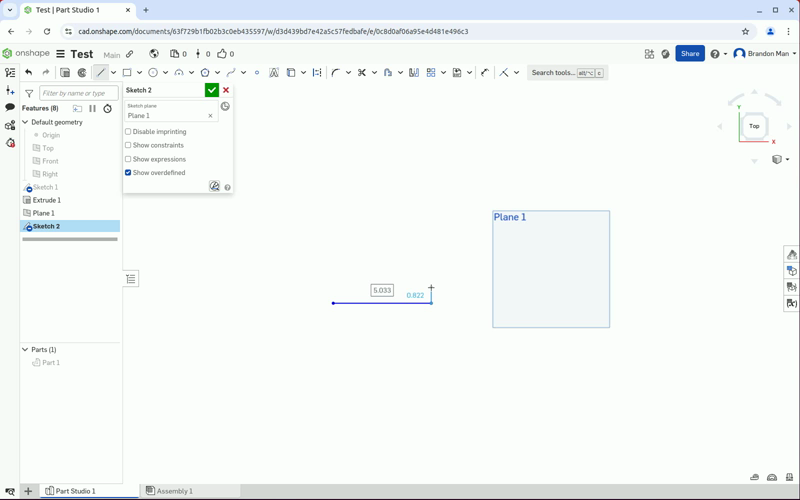
scroll(6)
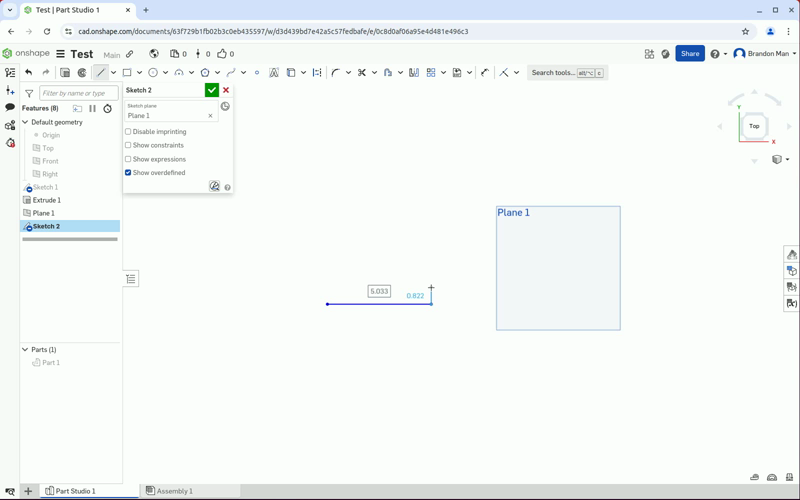
scroll(6)
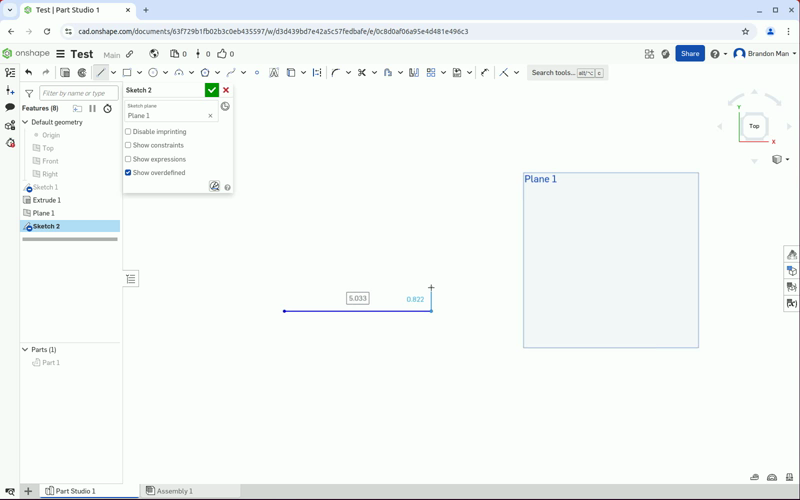
scroll(6)
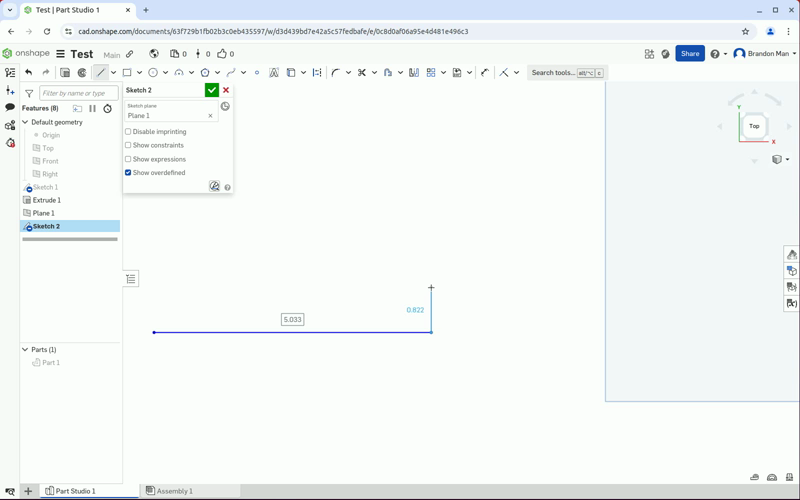
click(431, 287)
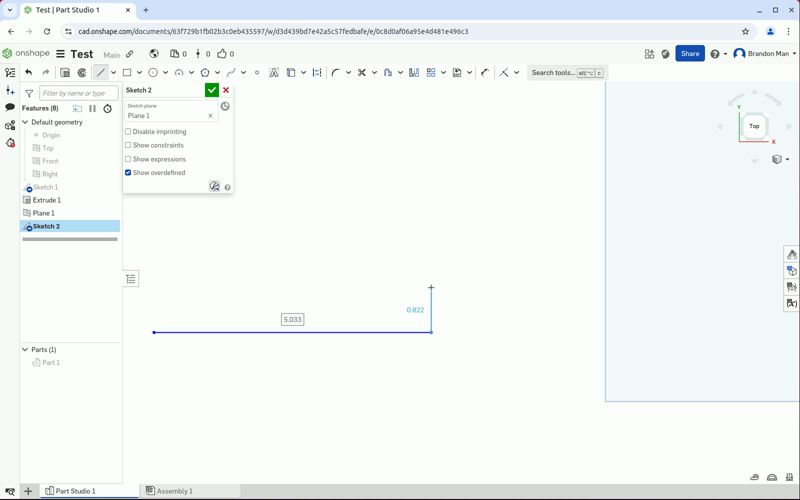
scroll(-6)
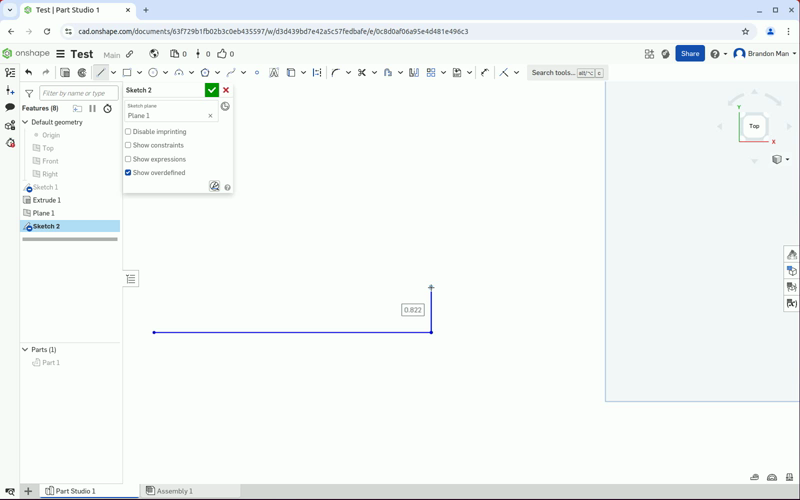
scroll(-6)
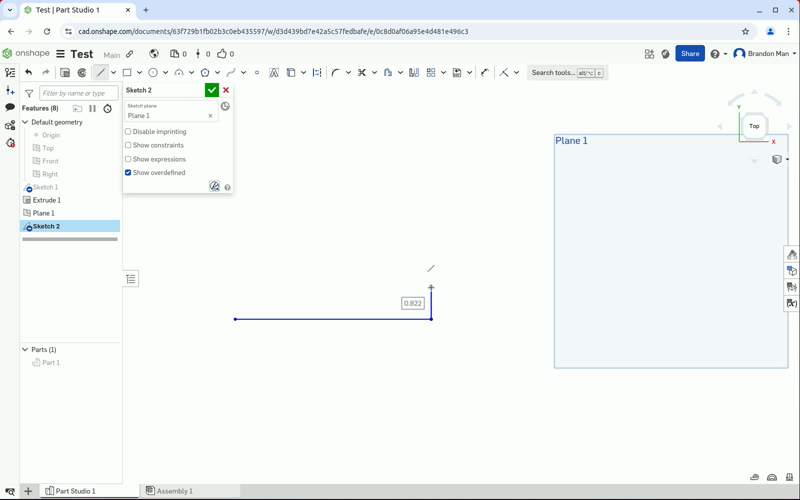
scroll(-6)
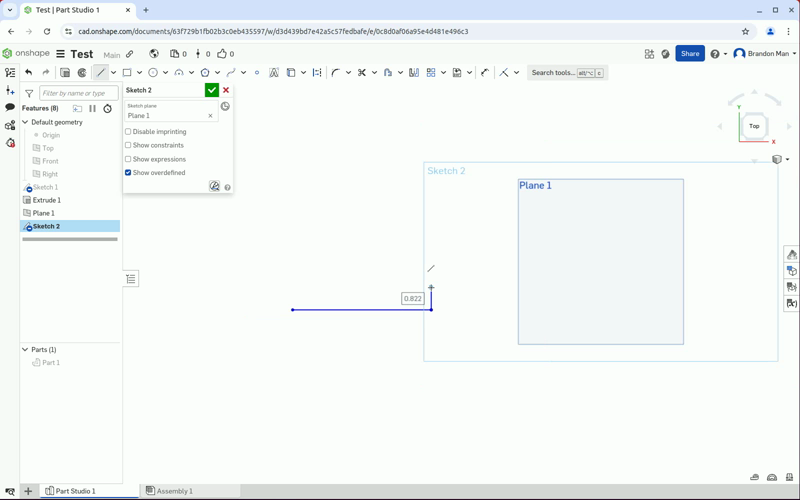
scroll(-6)
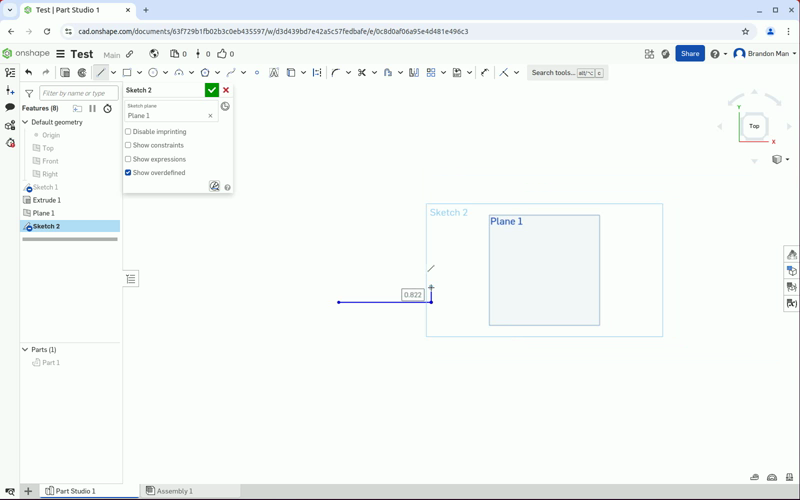
scroll(-6)
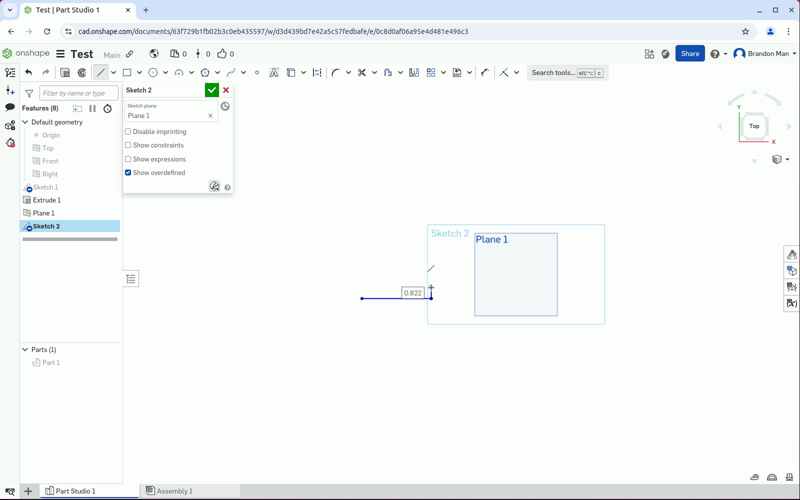
scroll(-6)
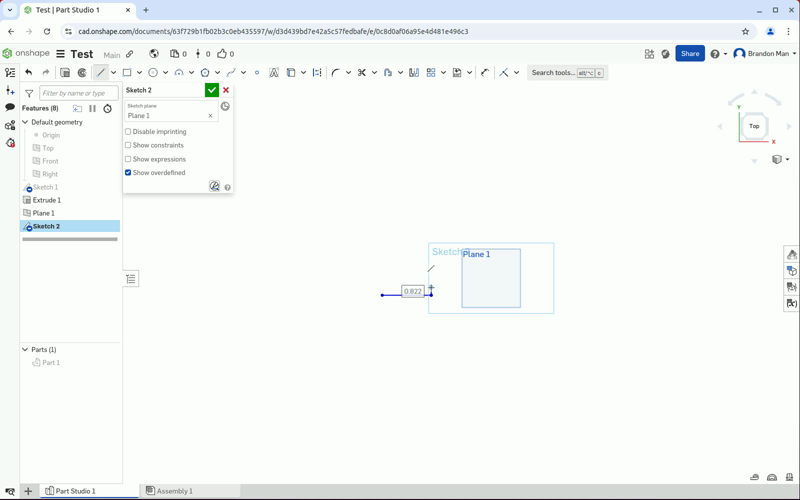
scroll(-6)
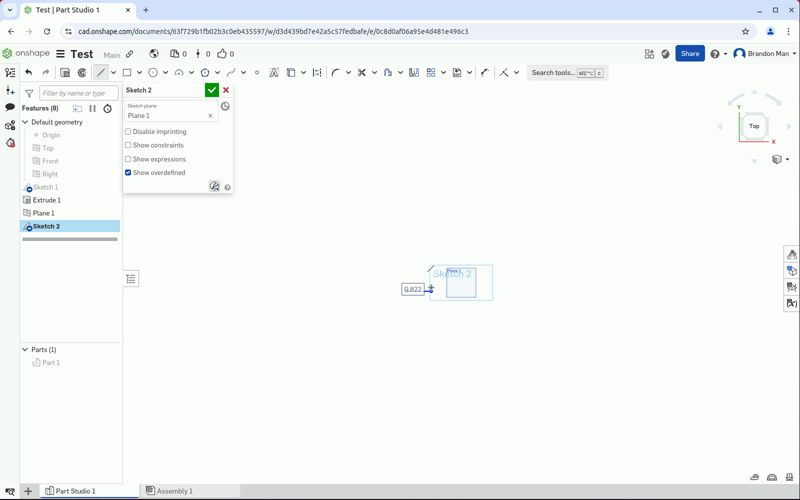
key_up(shift)
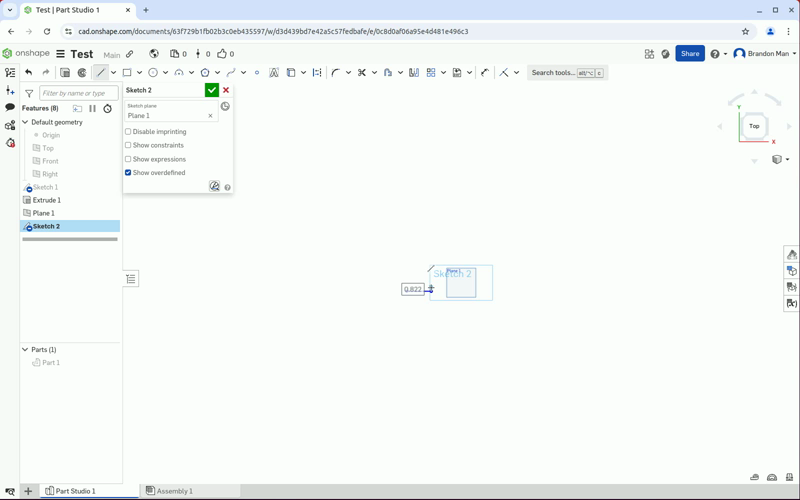
key_down(shift)
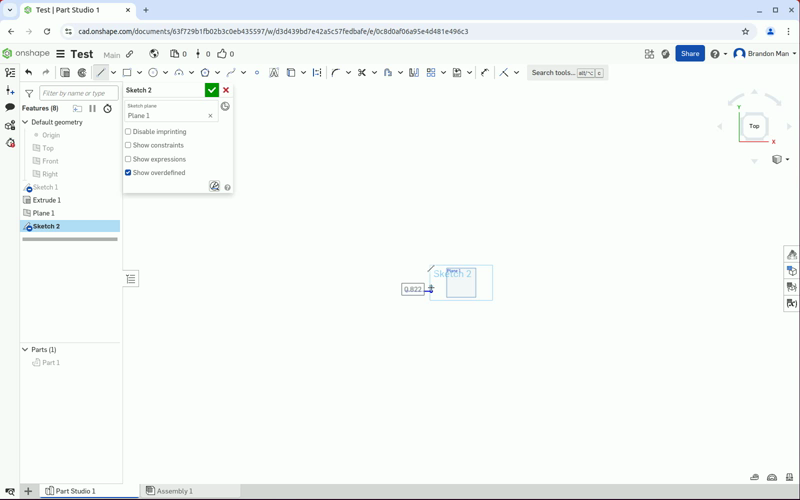
mouse_move(461, 287)
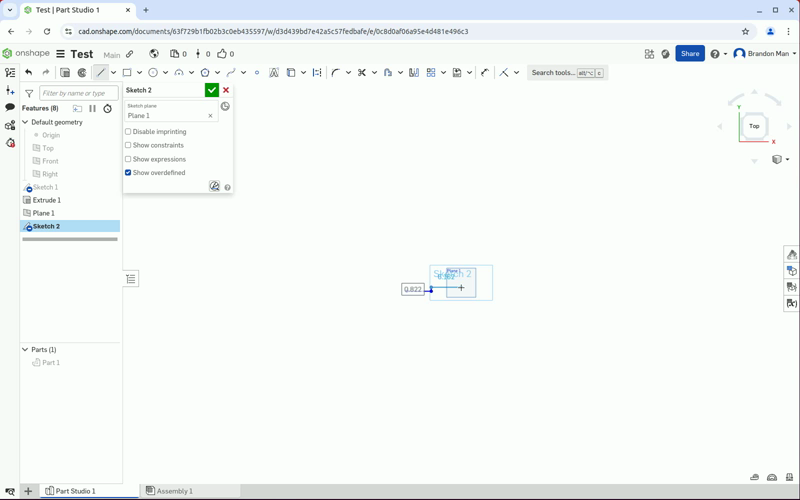
mouse_move(406, 287)
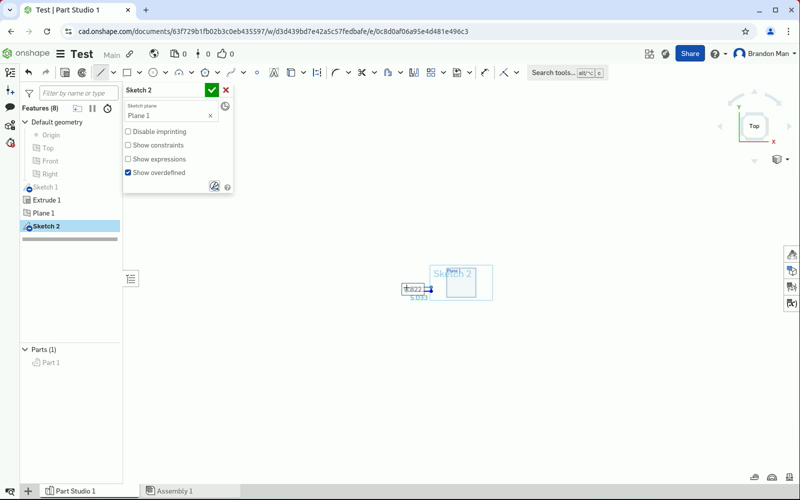
scroll(6)
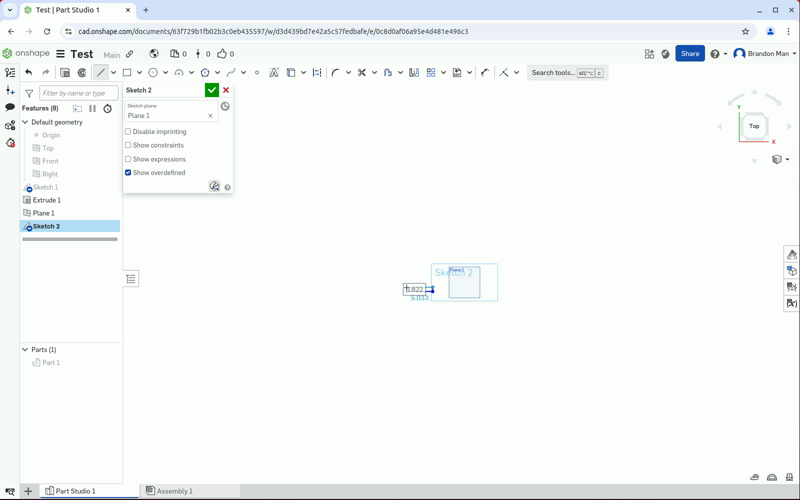
scroll(6)
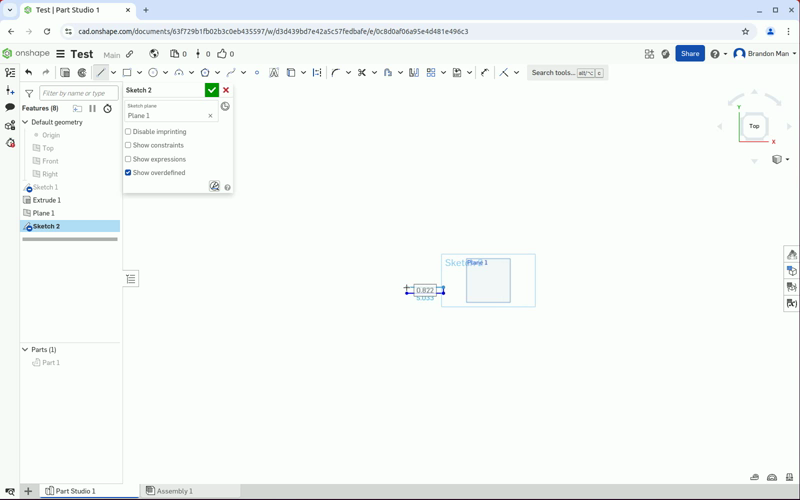
scroll(6)
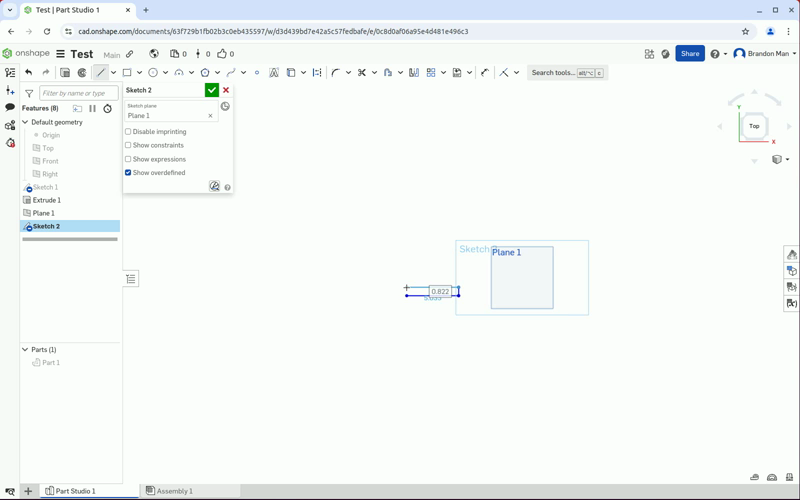
scroll(6)
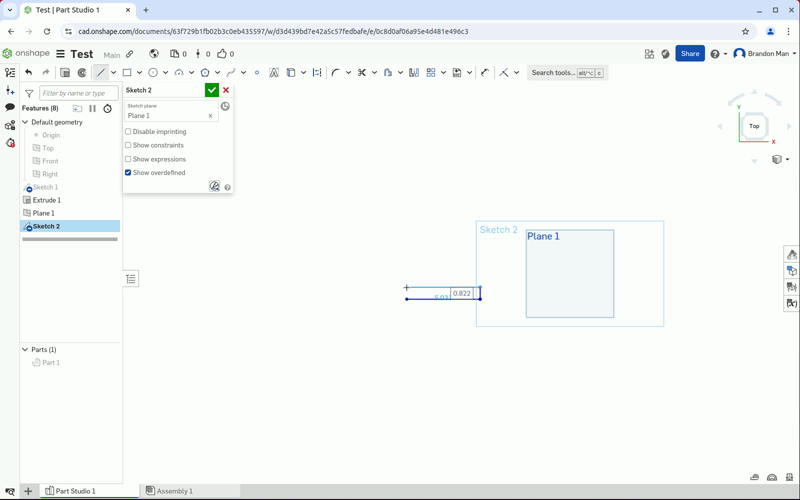
scroll(6)
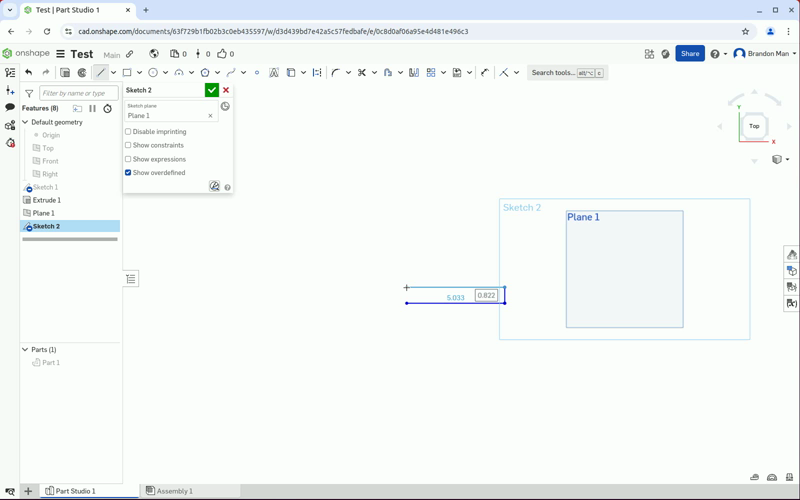
scroll(6)
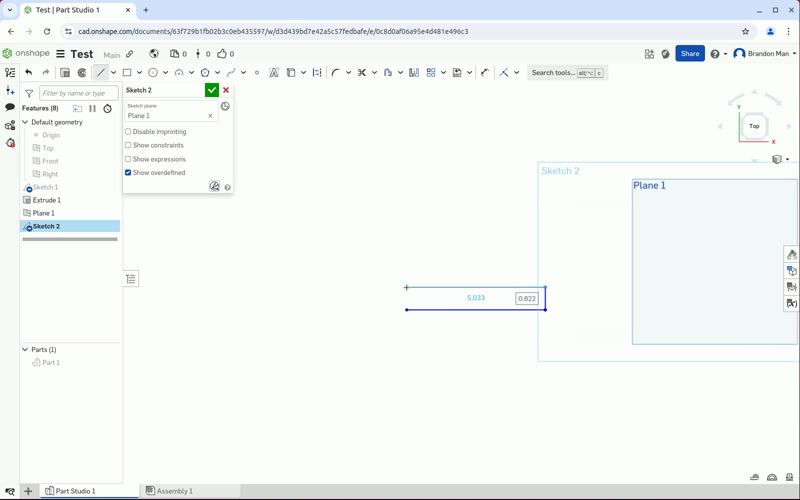
scroll(6)
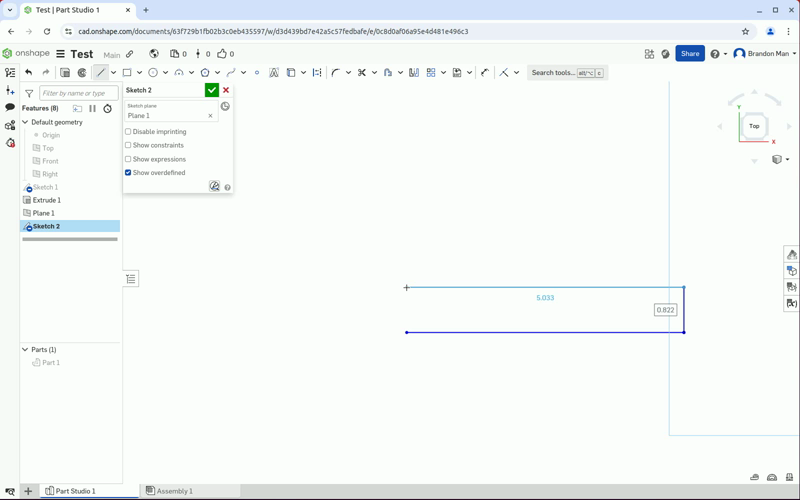
click(406, 287)
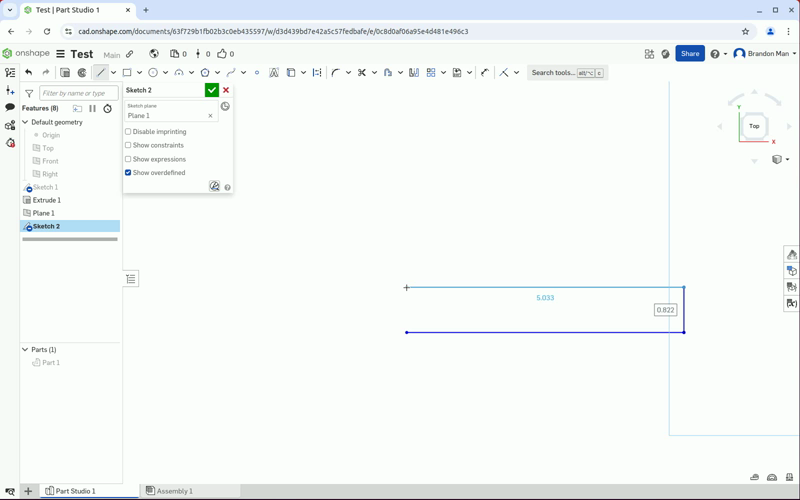
scroll(-6)
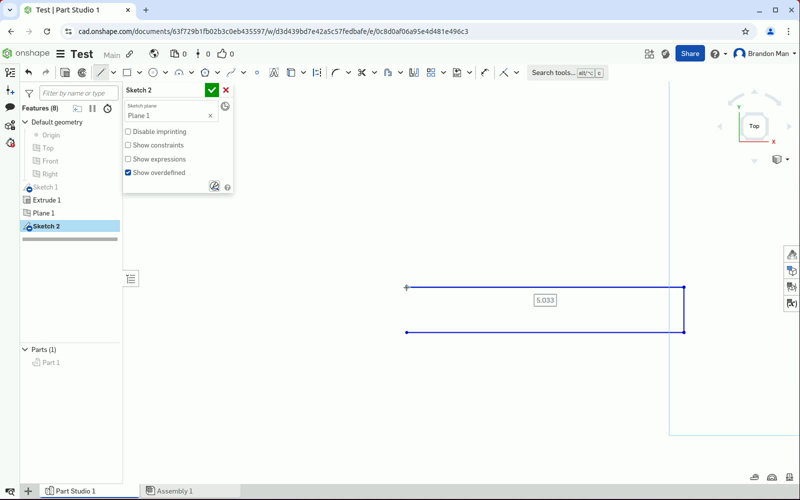
scroll(-6)
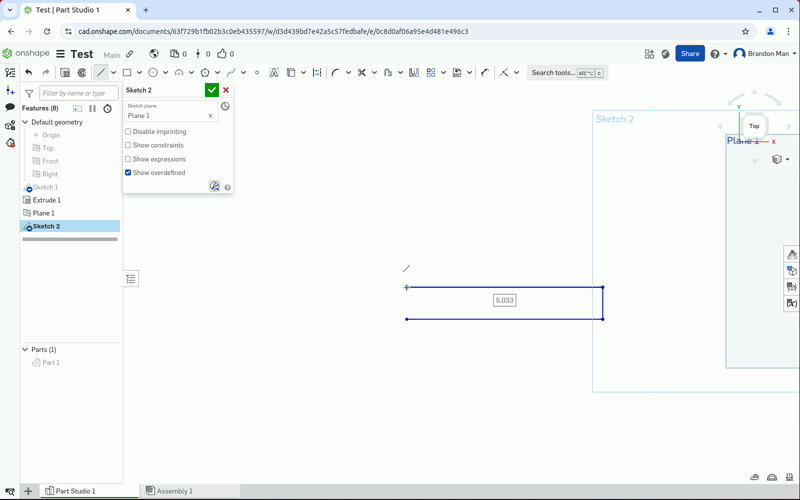
scroll(-6)
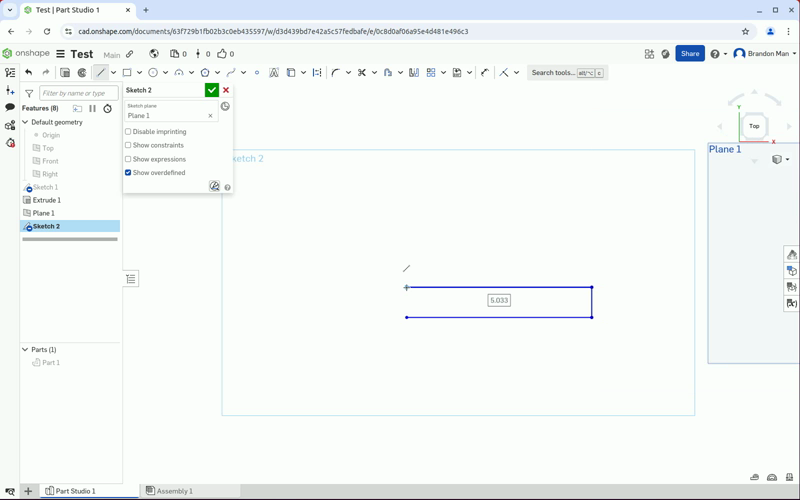
scroll(-6)
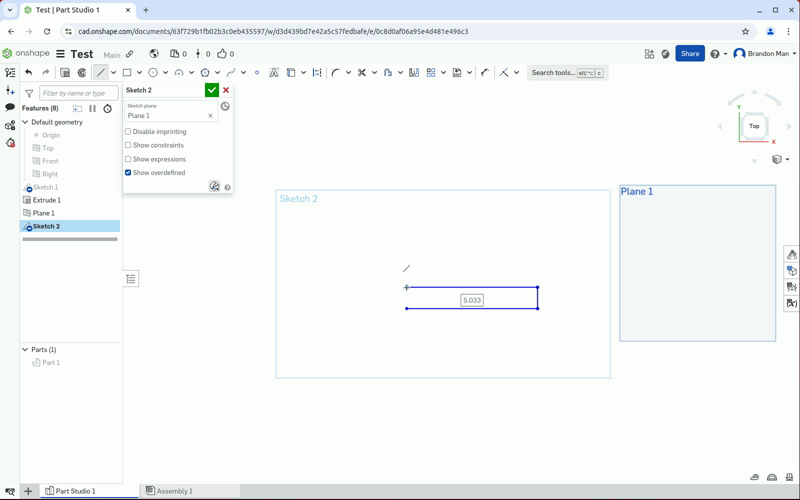
scroll(-6)
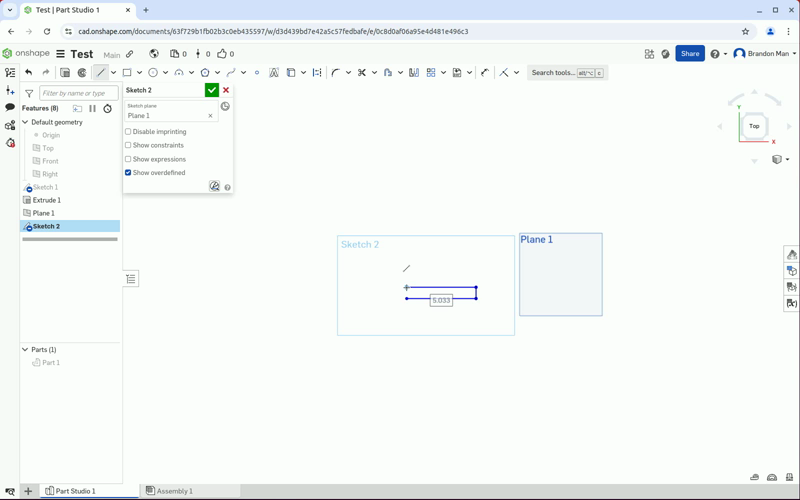
scroll(-6)
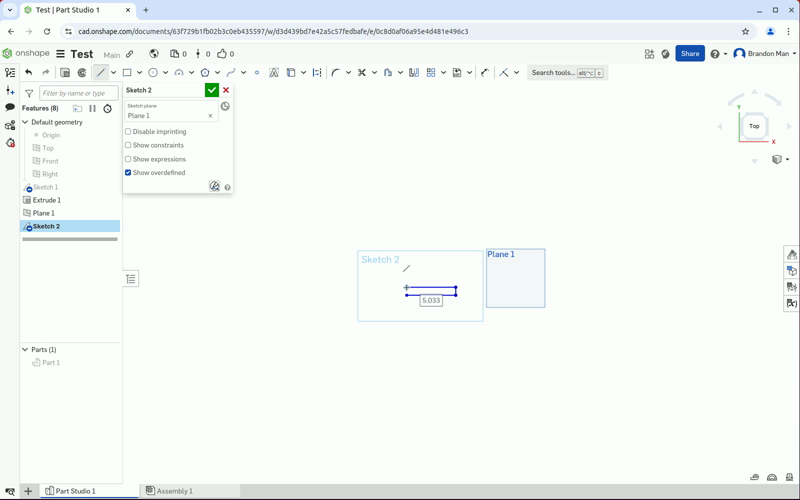
scroll(-6)
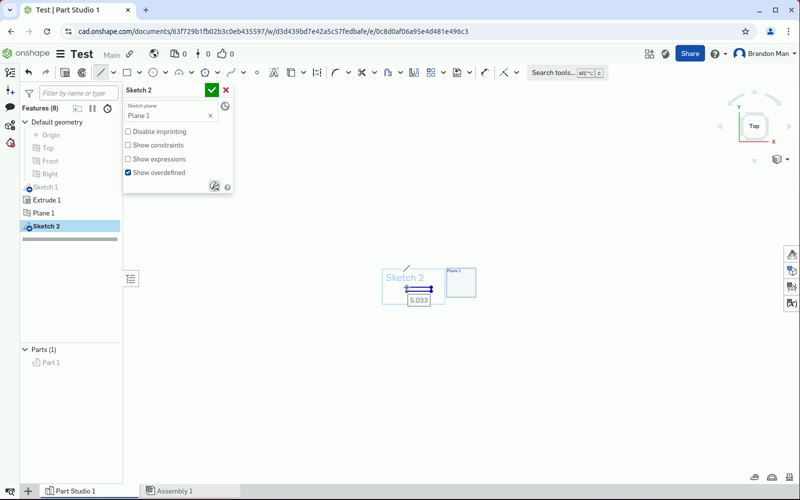
key_up(shift)
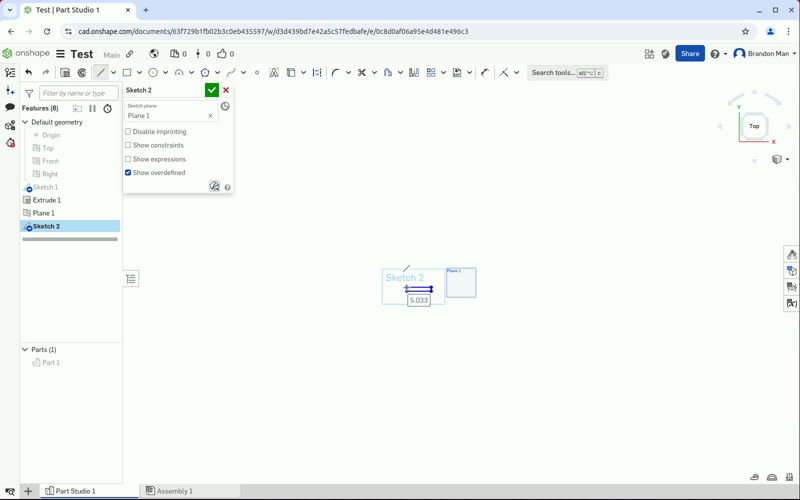
mouse_move(436, 287)
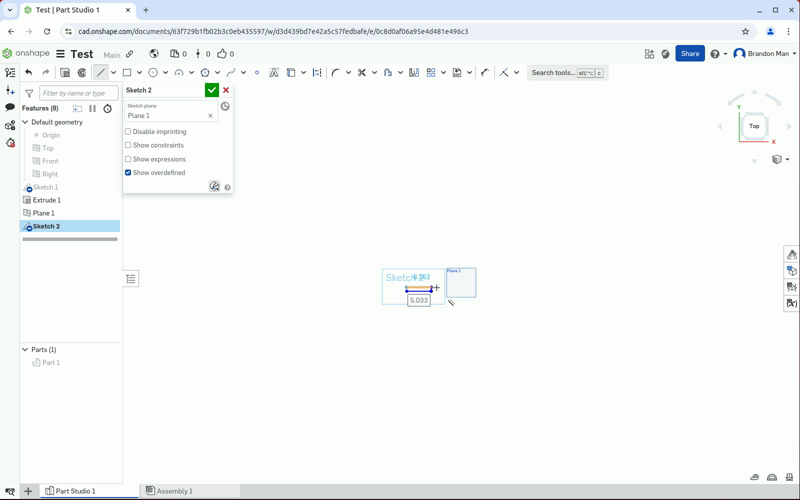
key_down(shift)
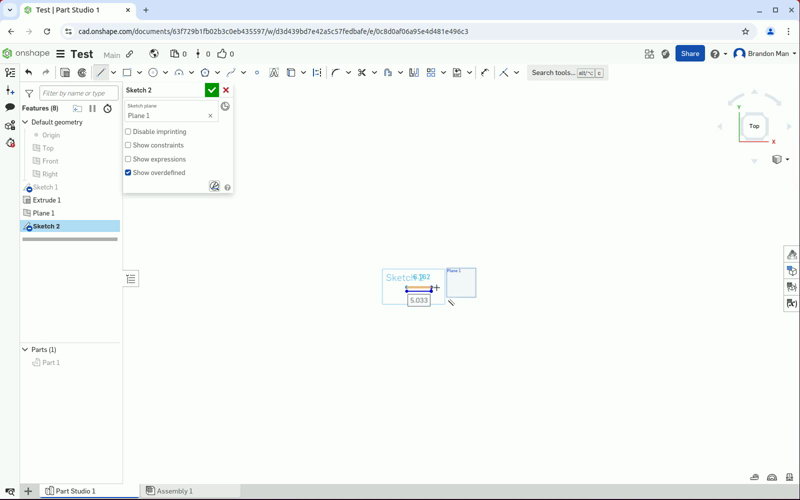
mouse_move(406, 291)
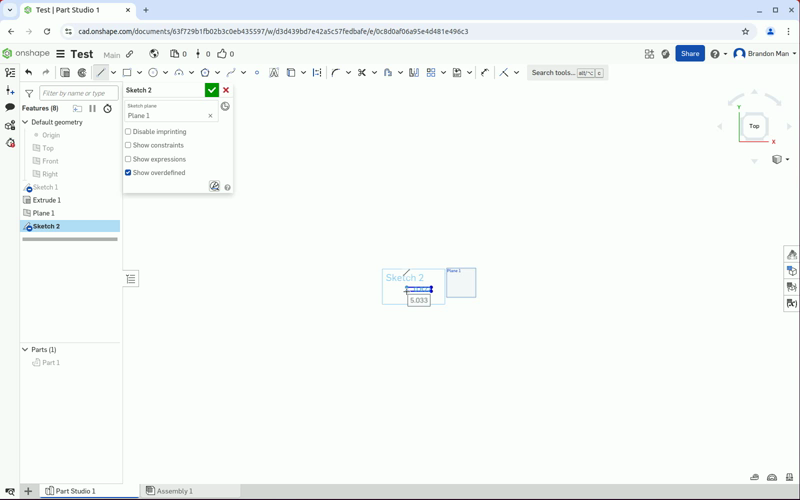
scroll(6)
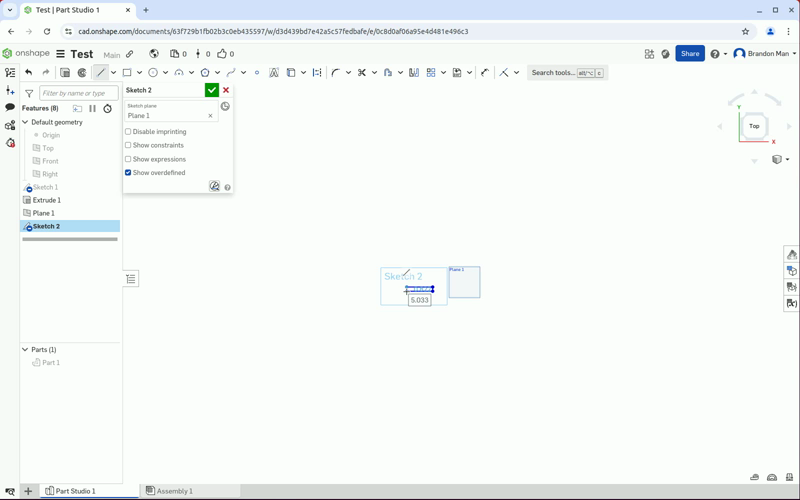
scroll(6)
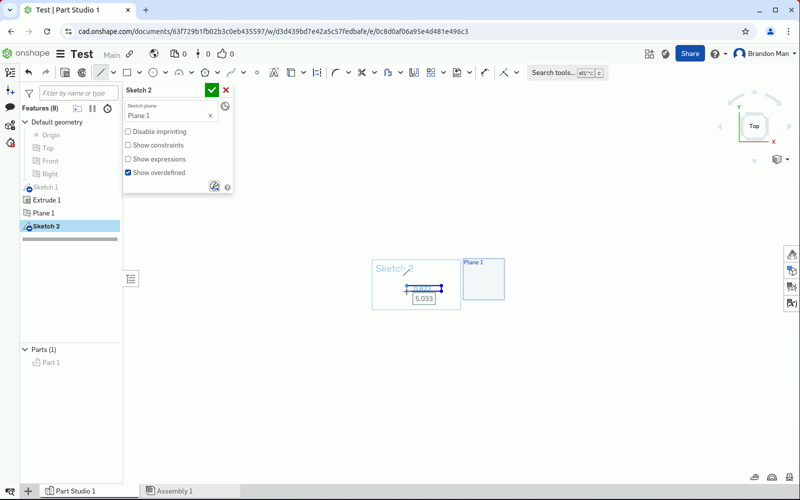
scroll(6)
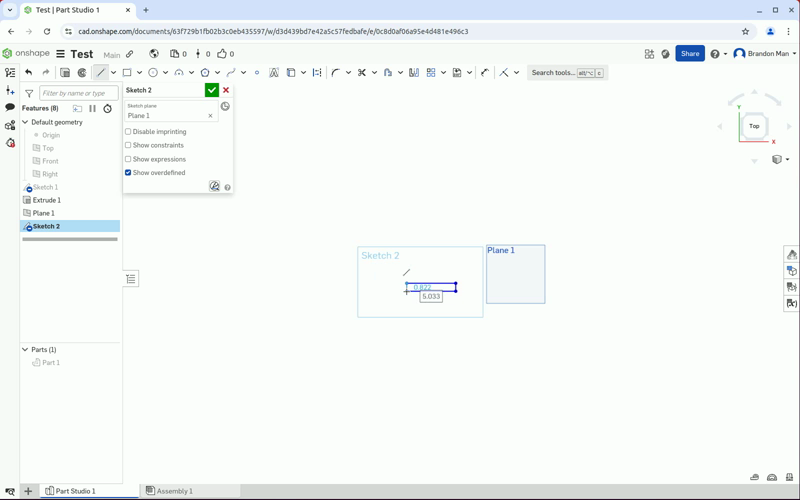
scroll(6)
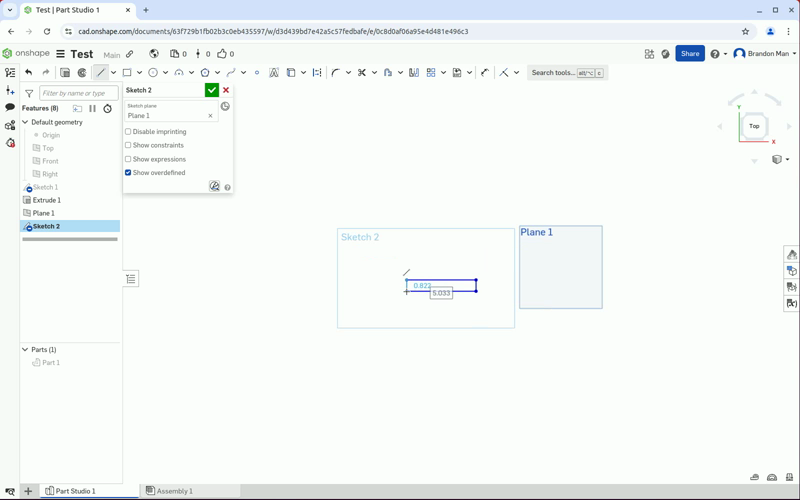
scroll(6)
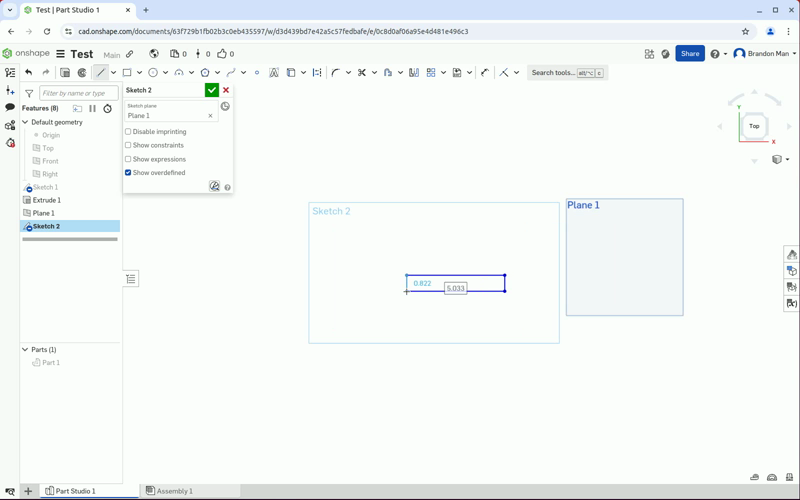
scroll(6)
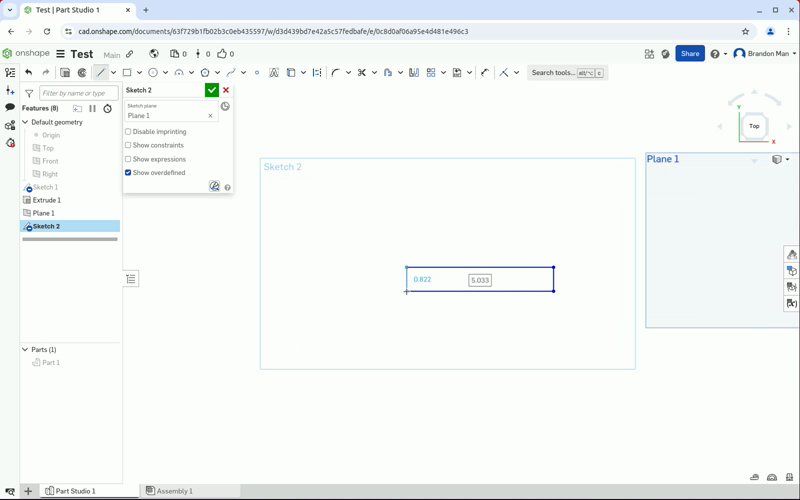
scroll(6)
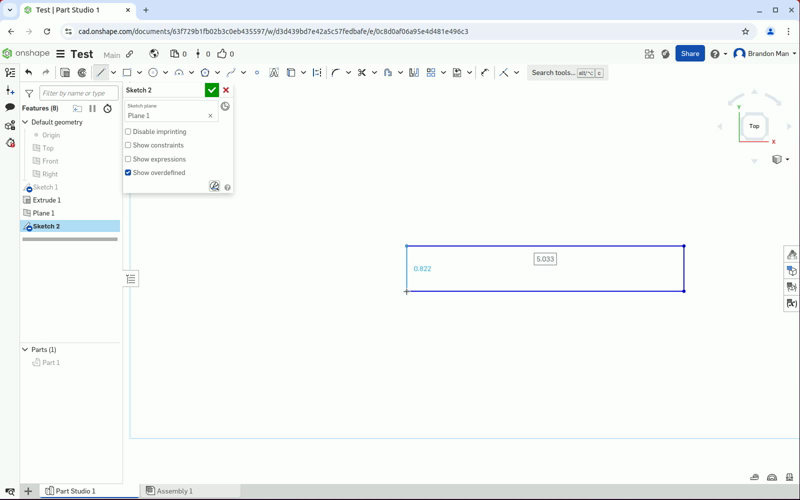
key_up(shift)
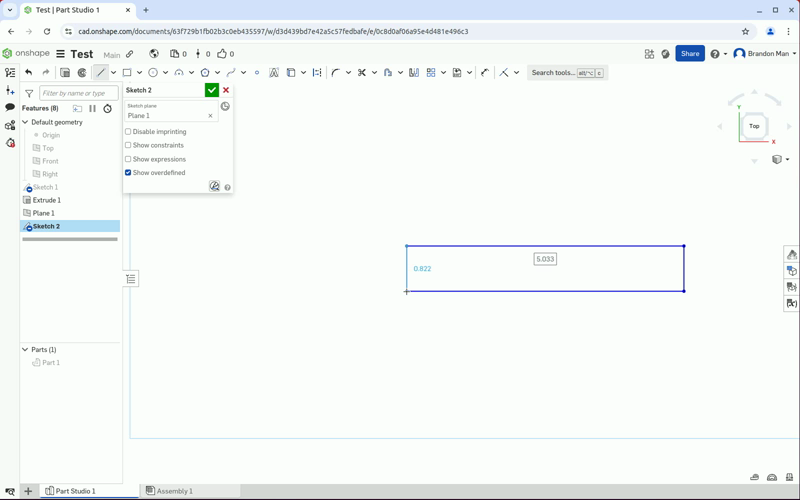
click(406, 291)
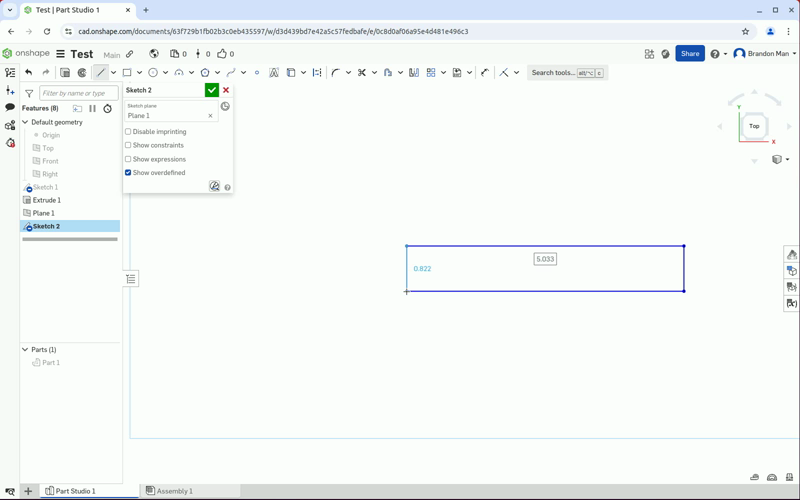
scroll(-6)
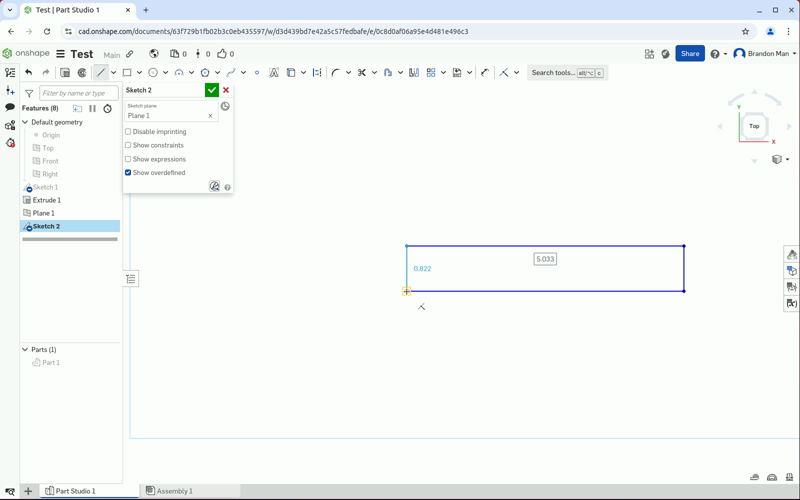
scroll(-6)
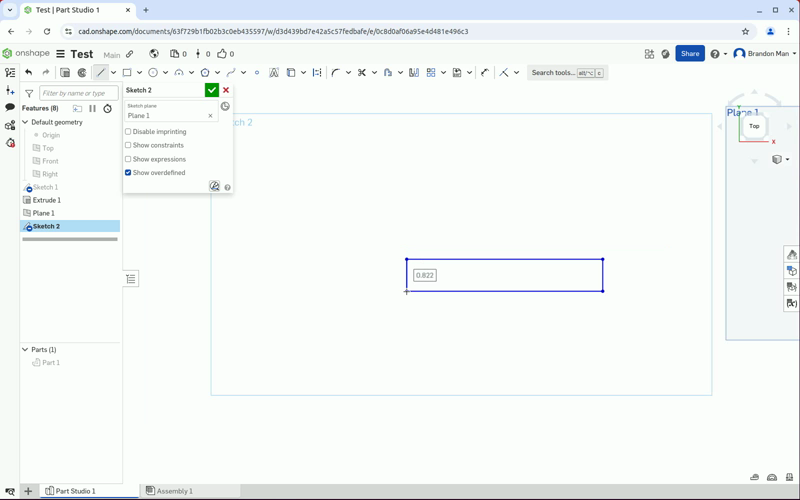
scroll(-6)
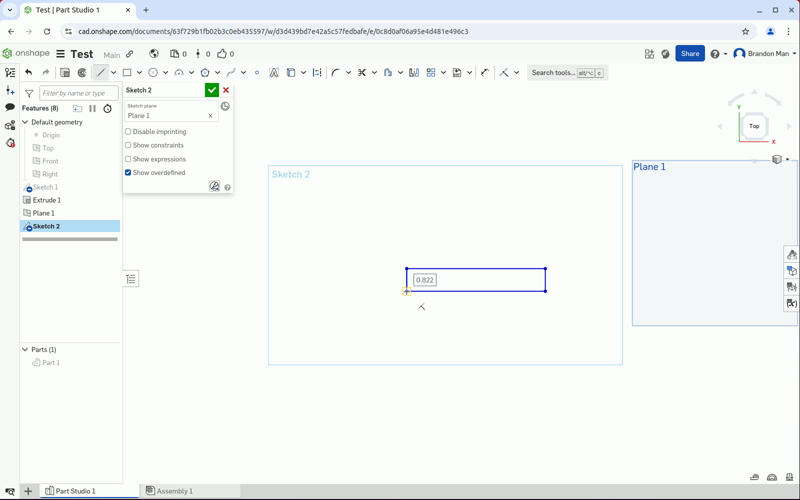
scroll(-6)
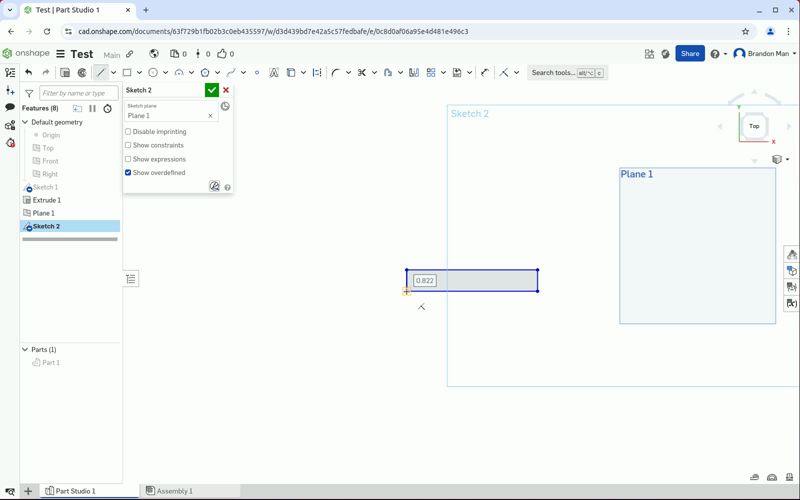
scroll(-6)
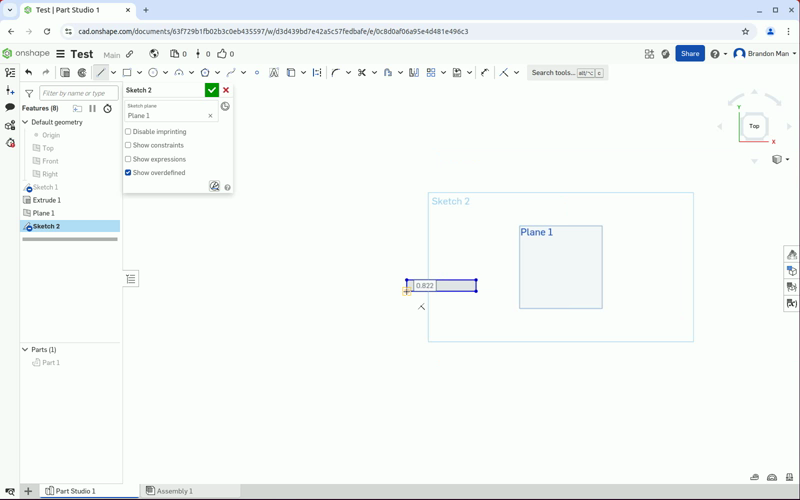
scroll(-6)
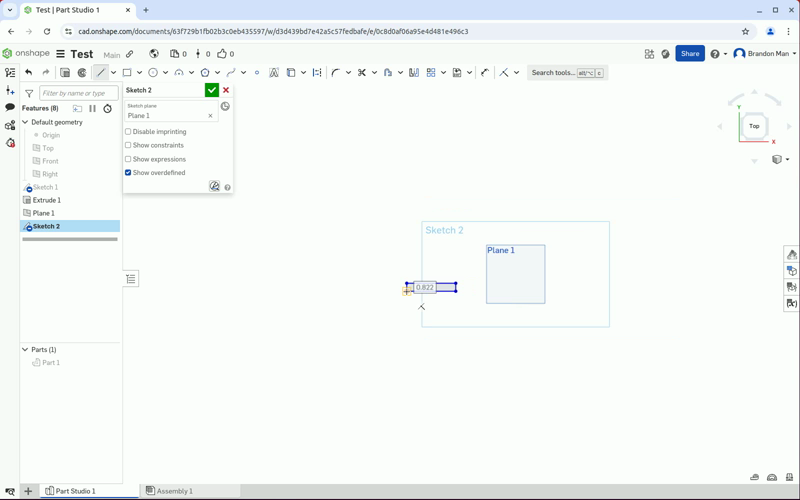
scroll(-6)
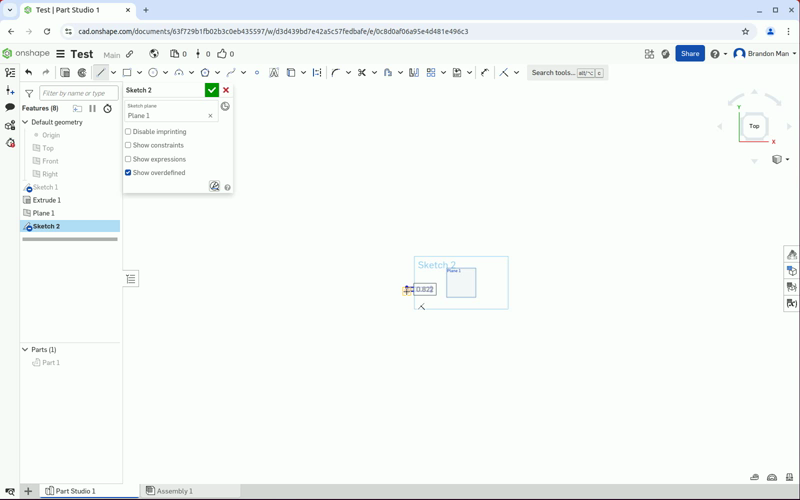
key(esc)
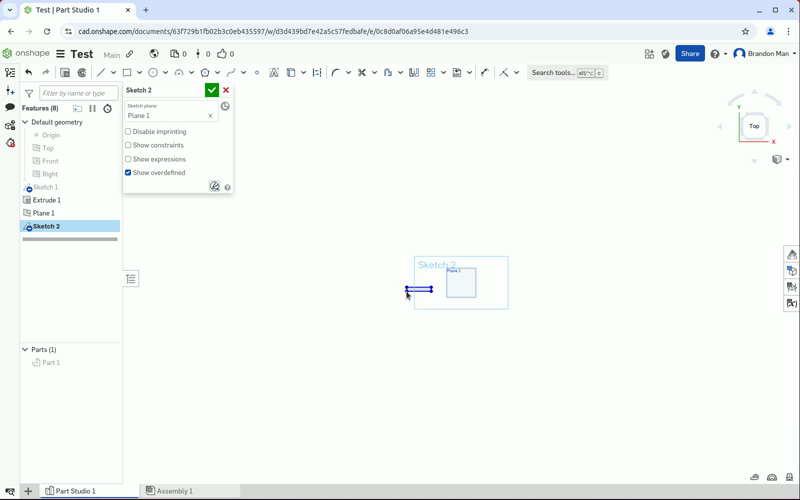
mouse_move(422, 290)
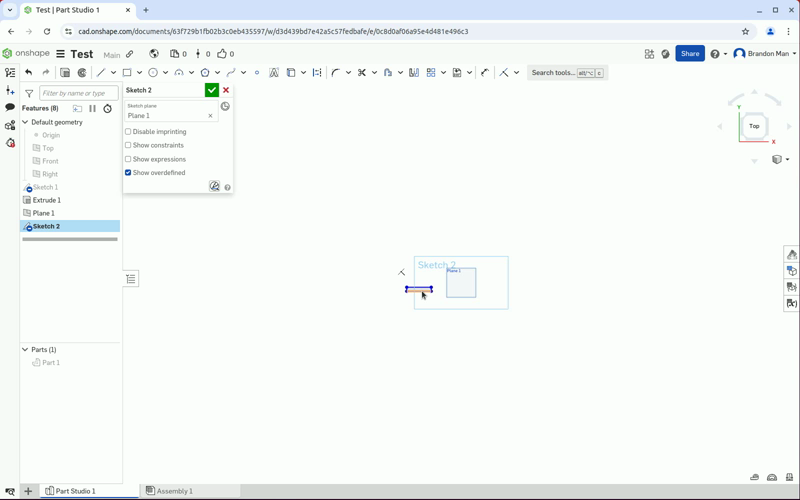
scroll(6)
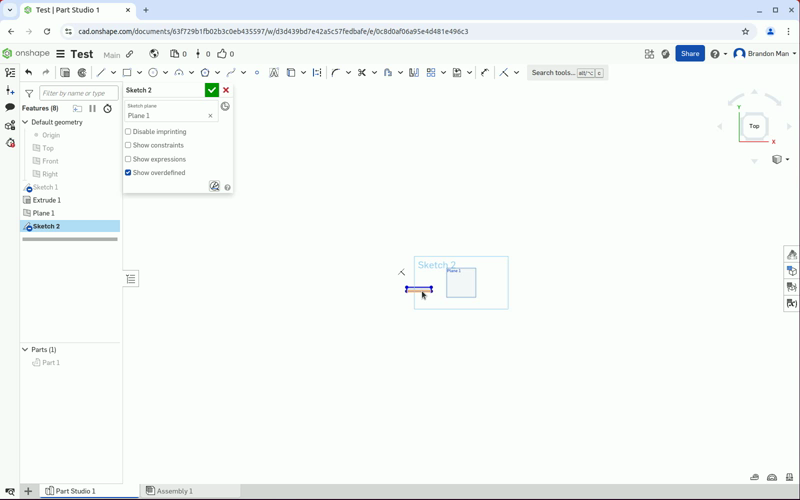
scroll(6)
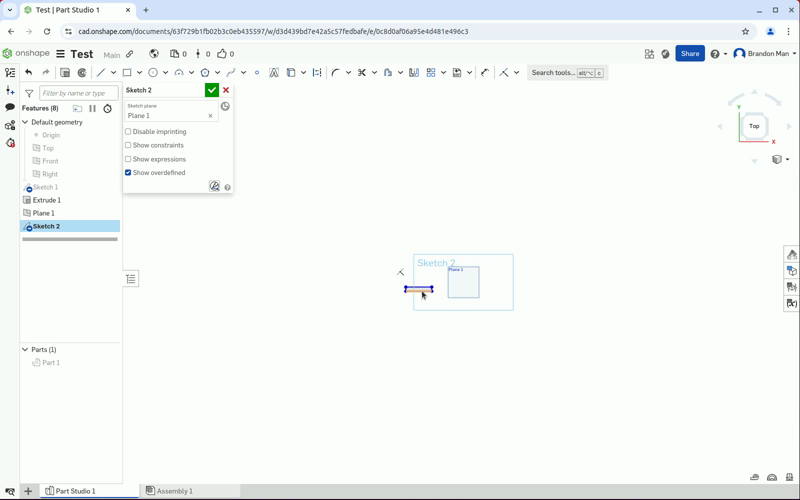
scroll(6)
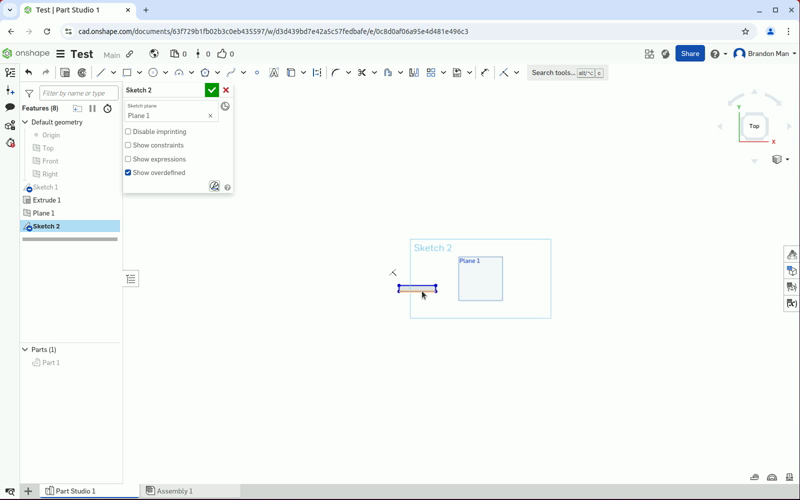
scroll(6)
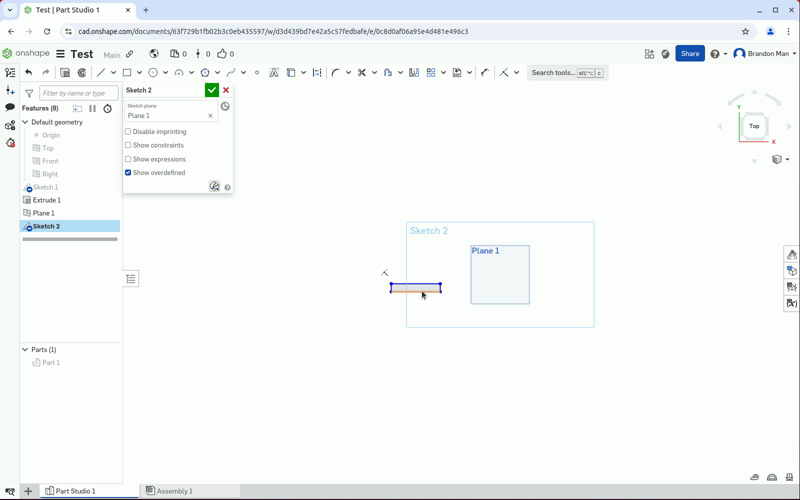
scroll(6)
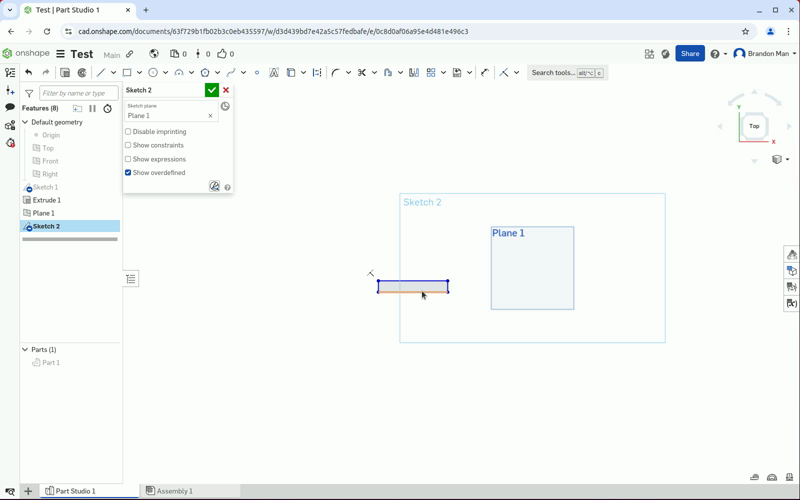
scroll(6)
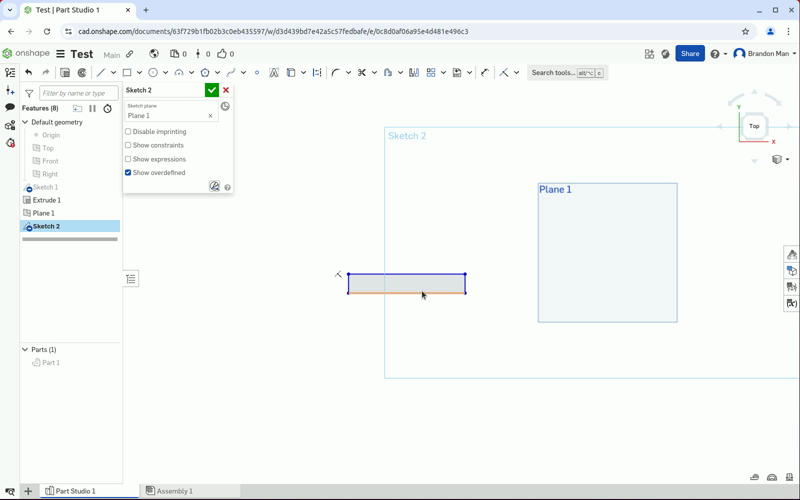
scroll(6)
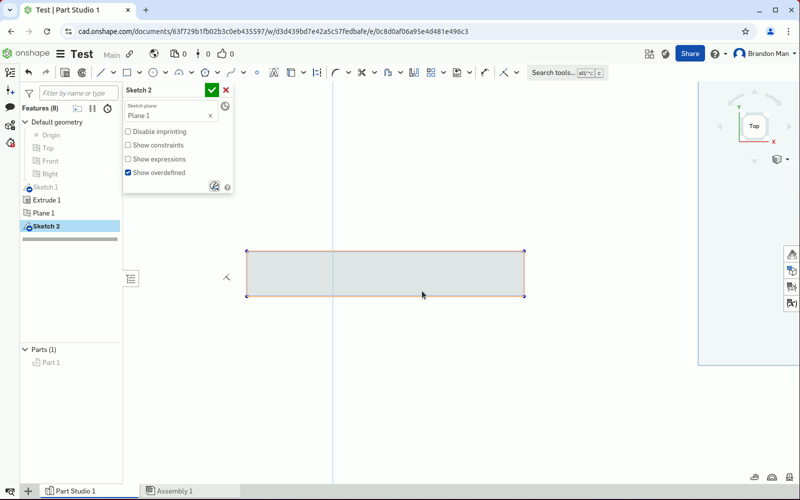
click(422, 290)
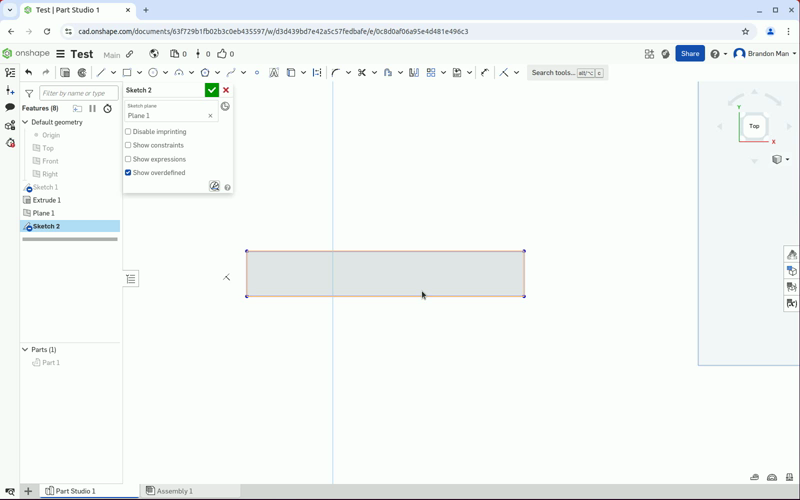
scroll(-6)
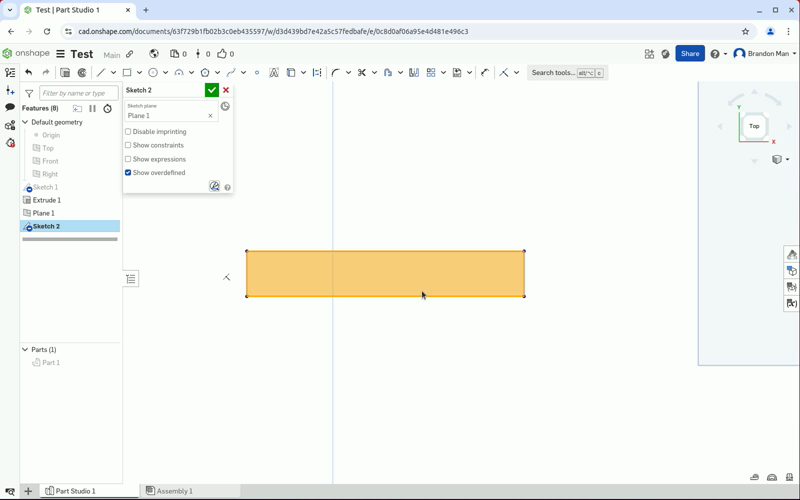
scroll(-6)
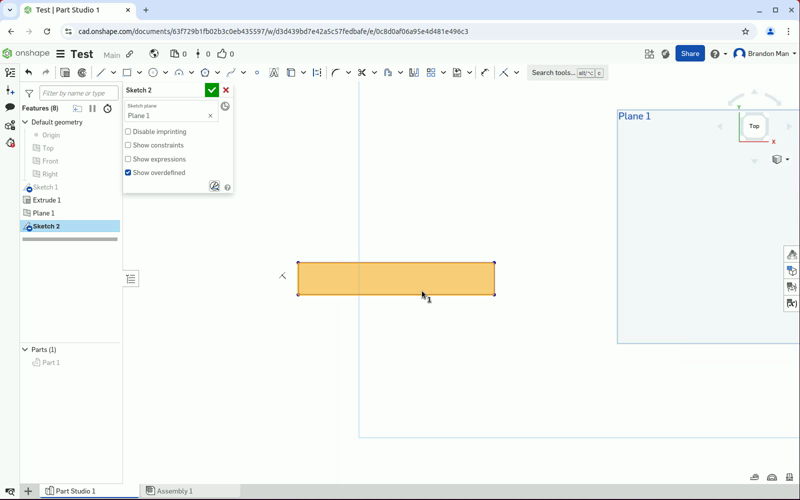
scroll(-6)
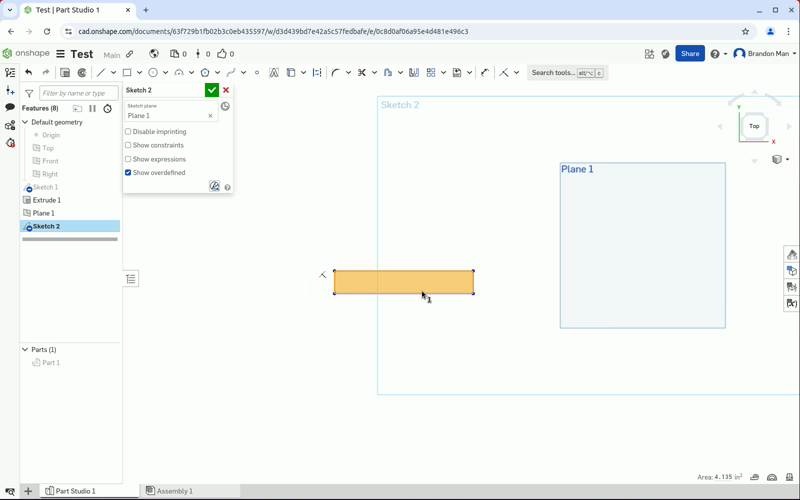
scroll(-6)
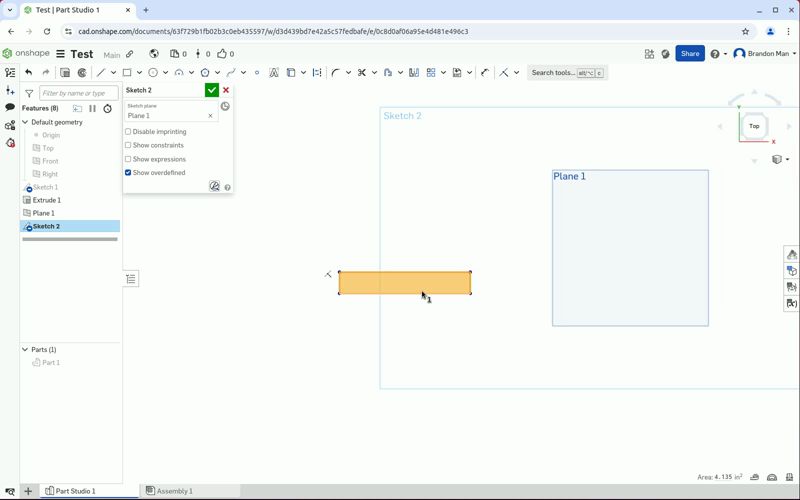
scroll(-6)
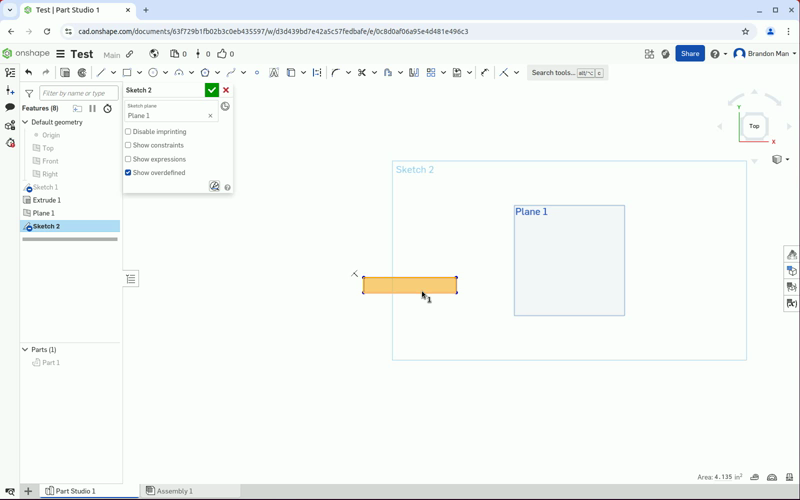
scroll(-6)
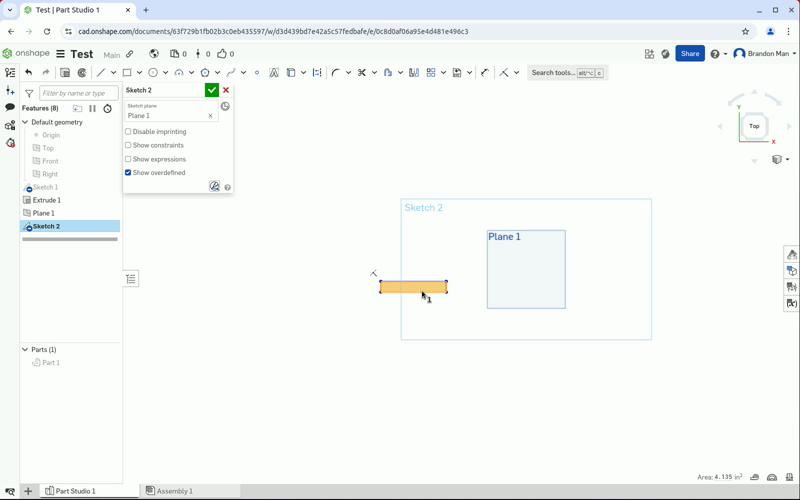
scroll(-6)
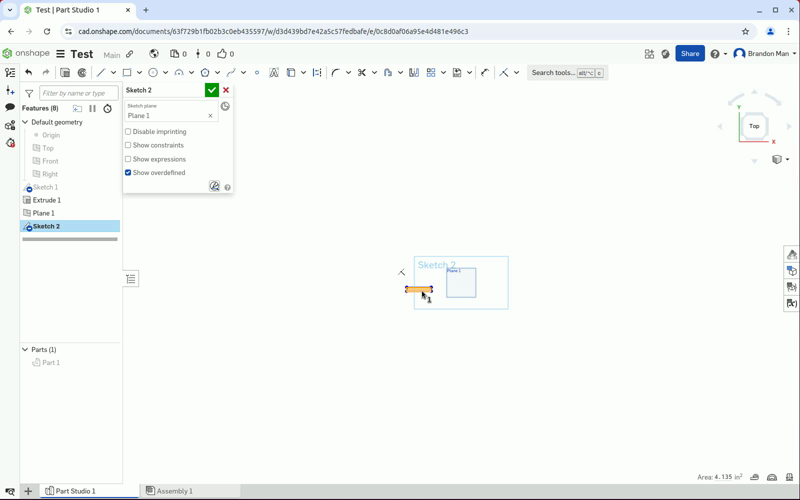
mouse_move(73, 352)
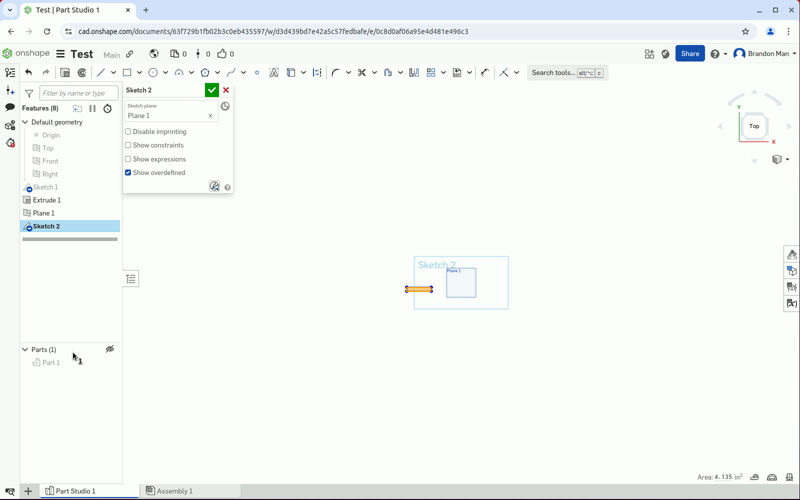
key(shift+y)
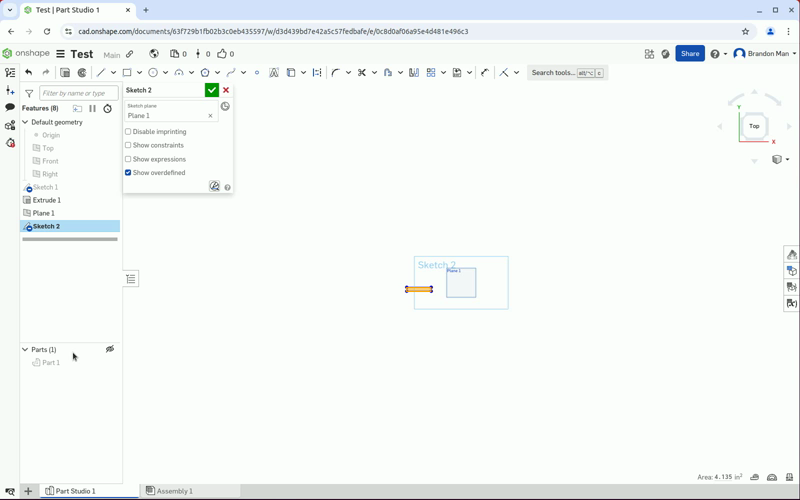
key(shift+e)
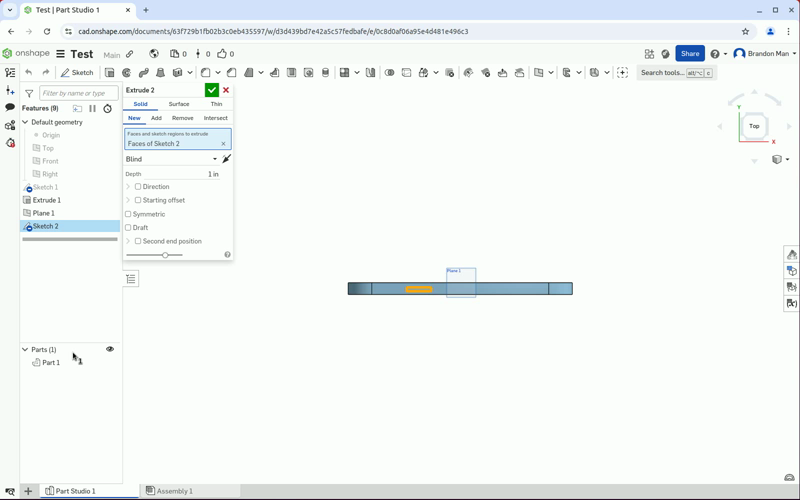
mouse_move(143, 106)
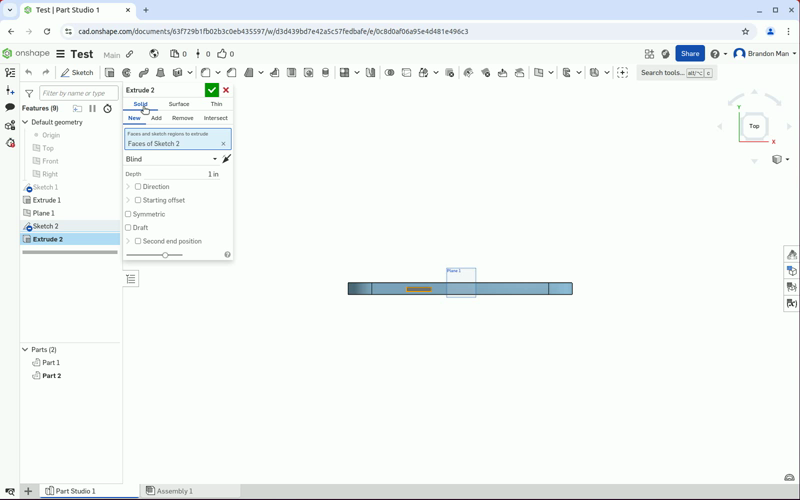
click(143, 106)
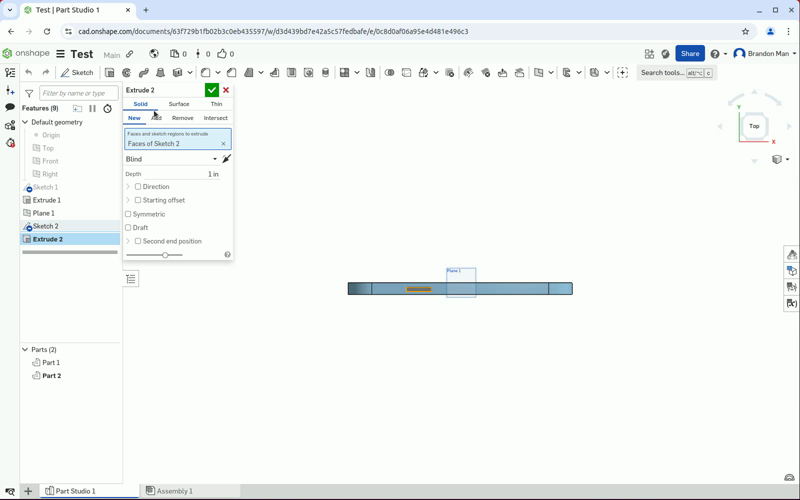
mouse_move(186, 120)
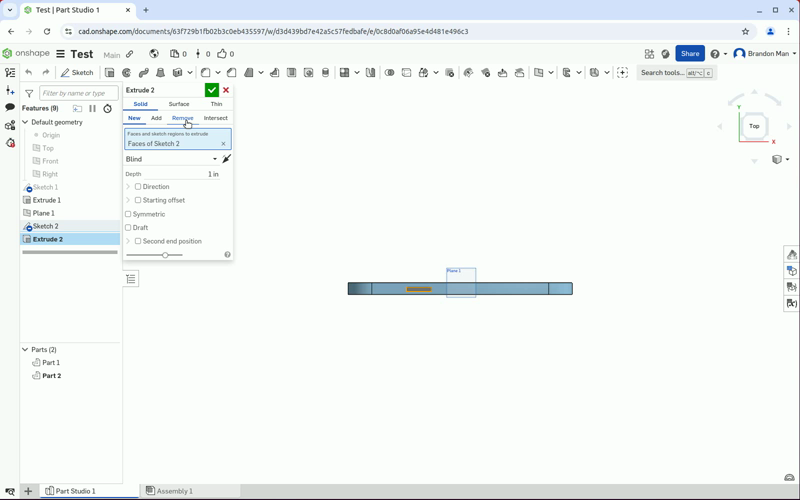
click(186, 120)
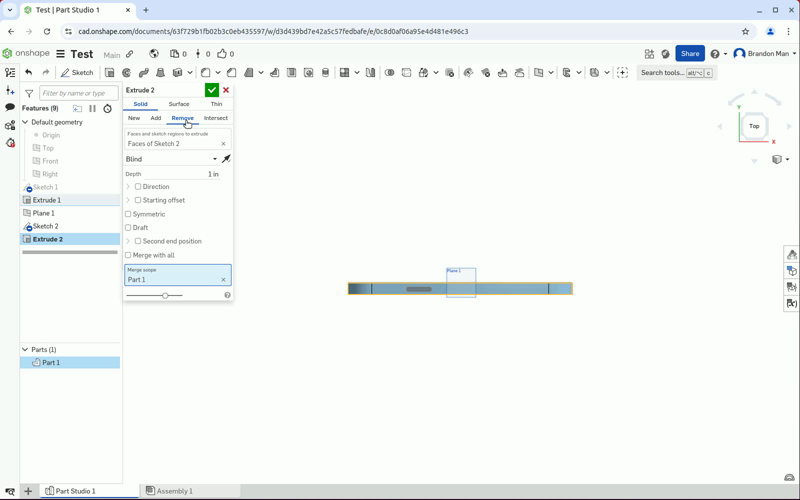
key(tab, 4)
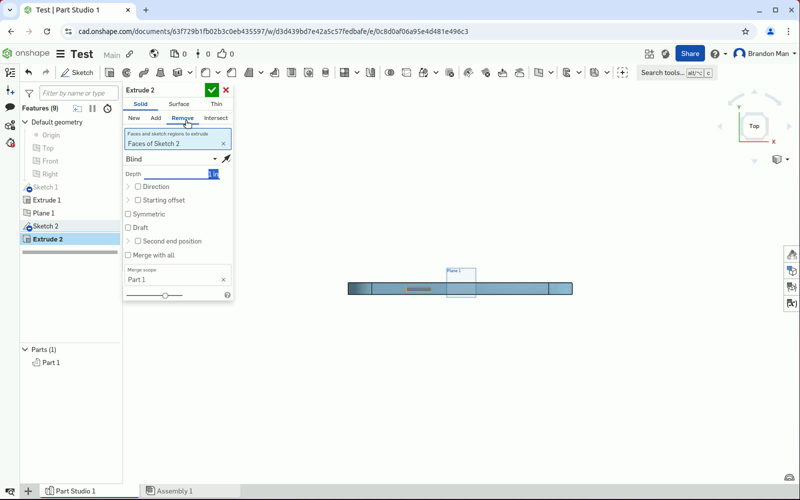
text(3.129)
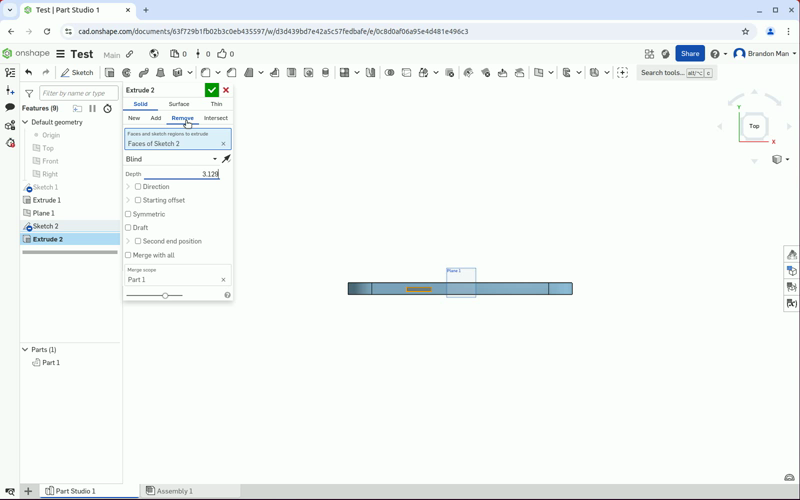
key(tab, 6)
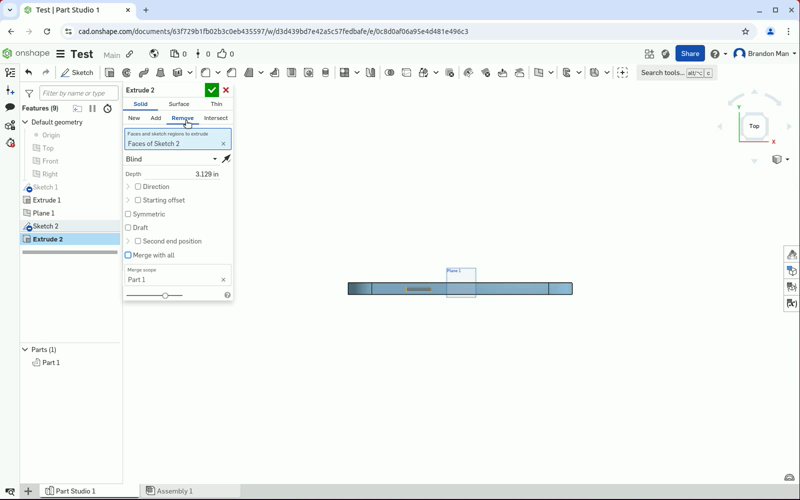
key(space)
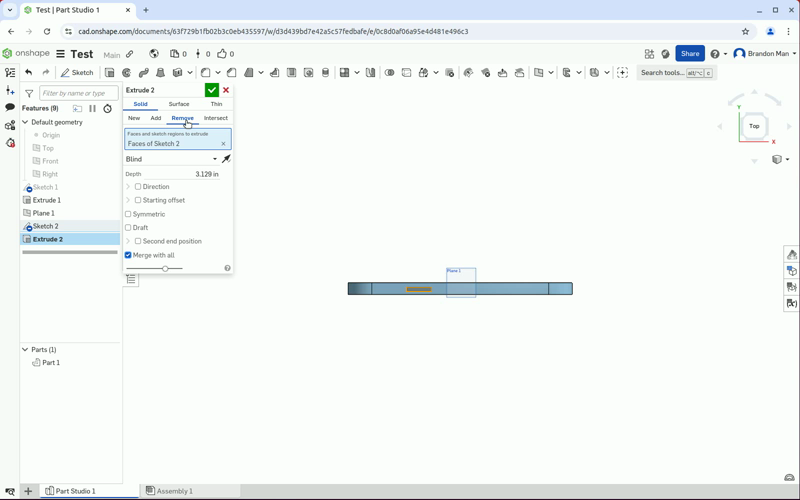
key(enter)
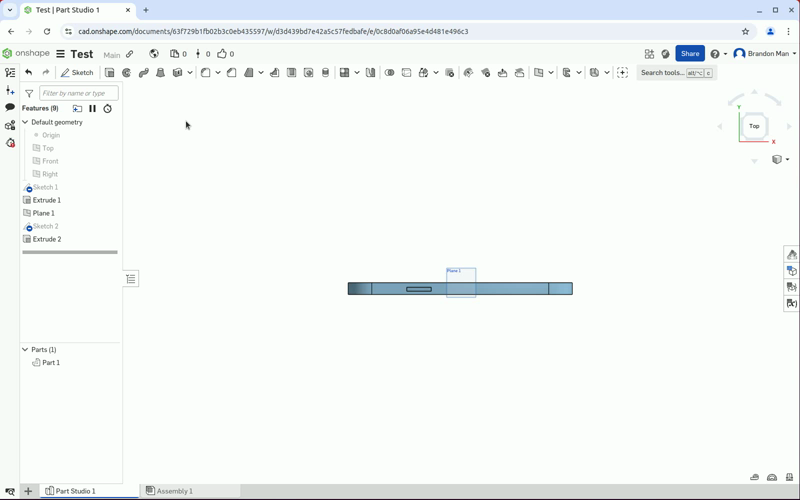
key(shift+h)
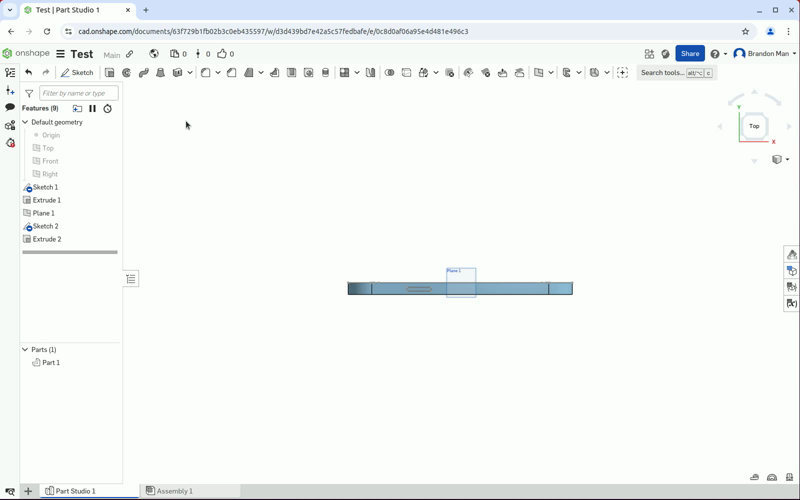
key(shift+h)
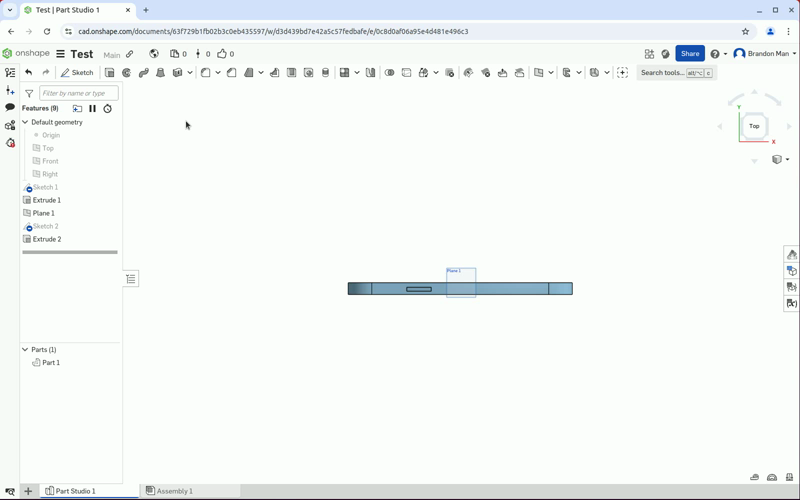
mouse_move(73, 189)
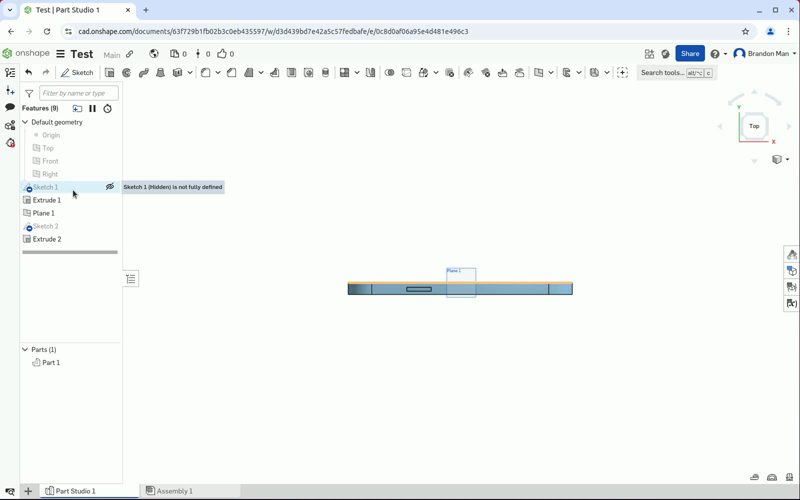
click(73, 189)
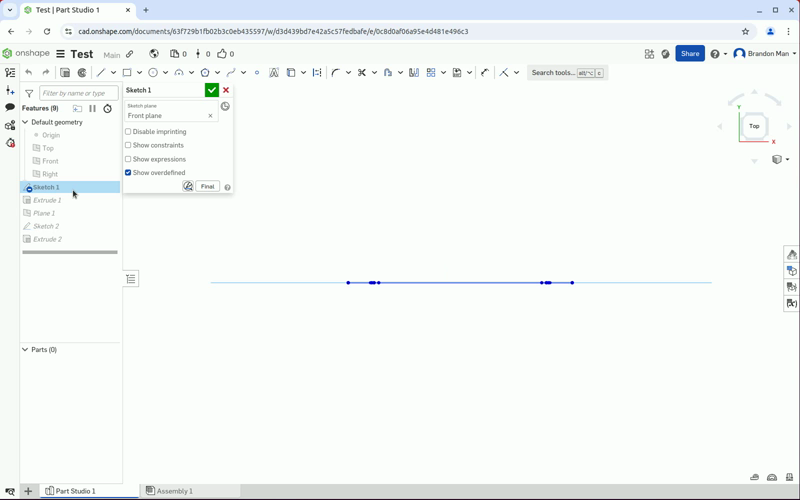
mouse_move(229, 92)
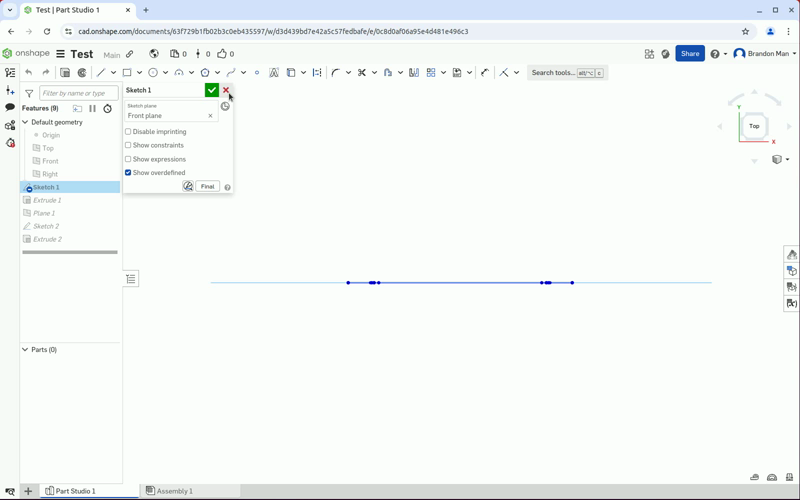
click(229, 92)
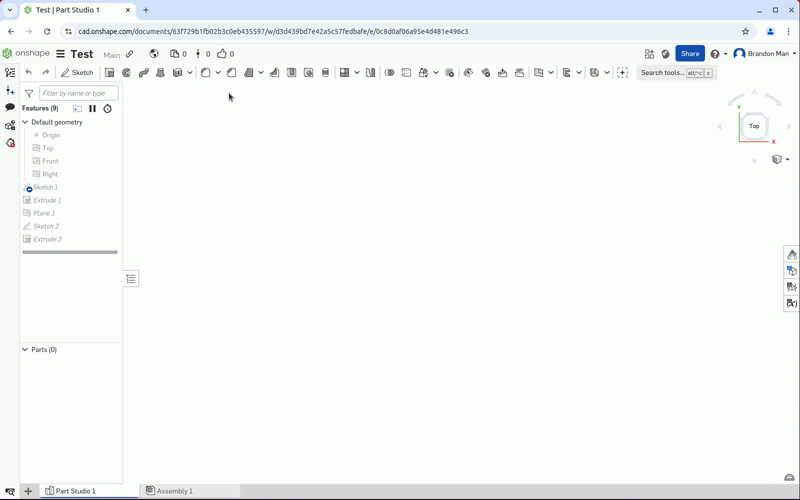
key(shift+s)
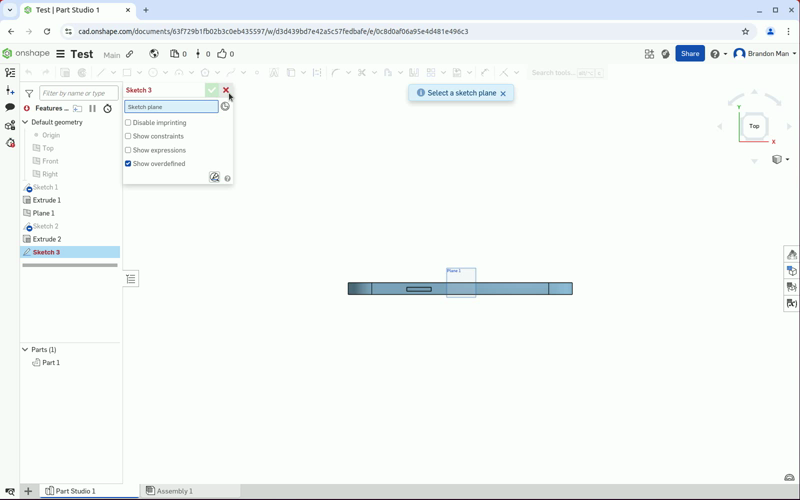
mouse_move(73, 215)
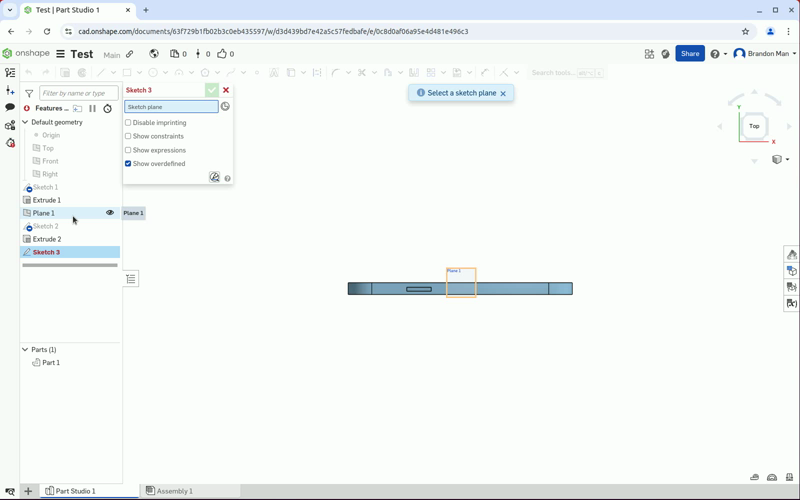
click(73, 215)
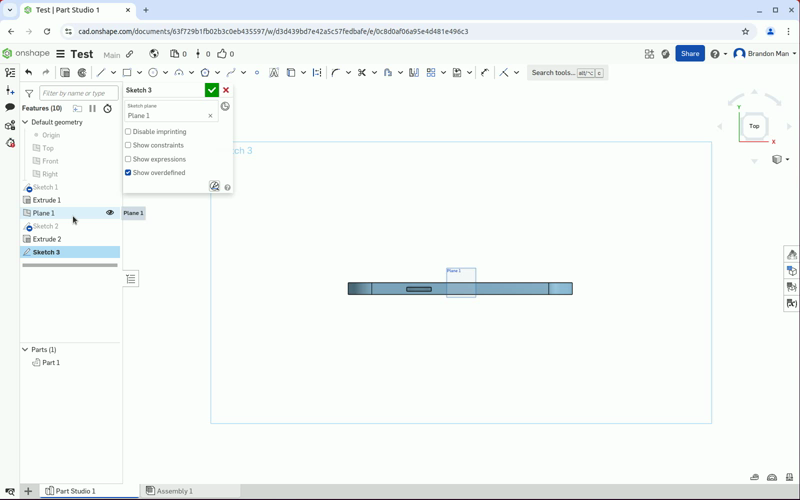
mouse_move(73, 352)
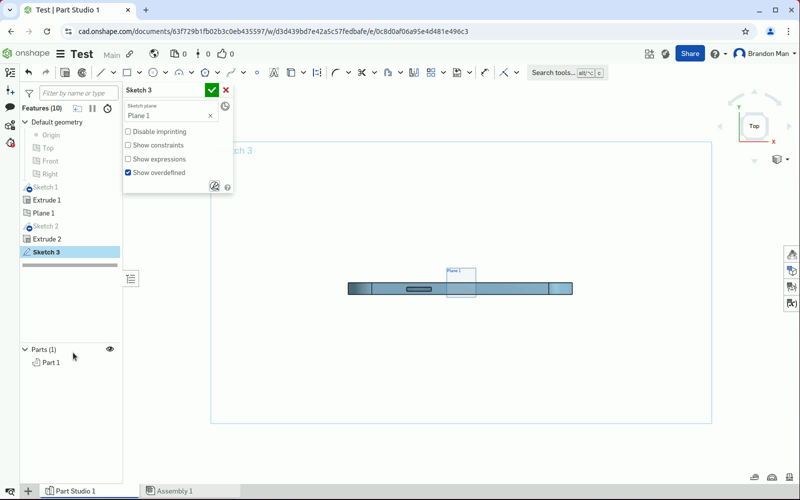
key(y)
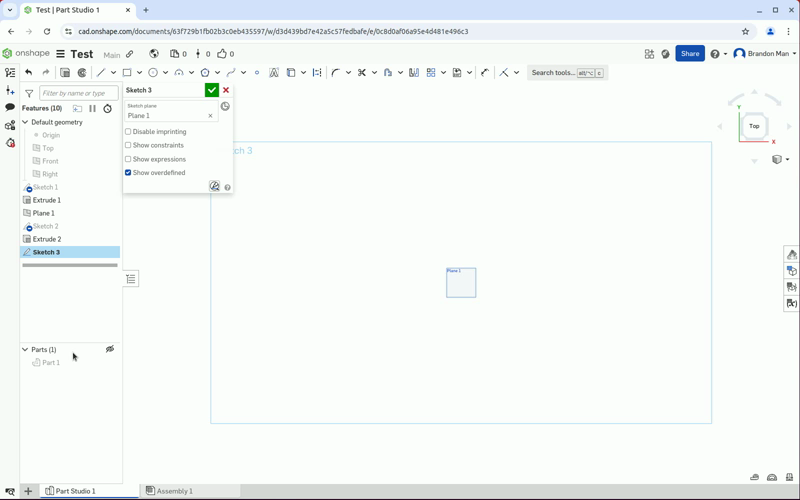
key(l)
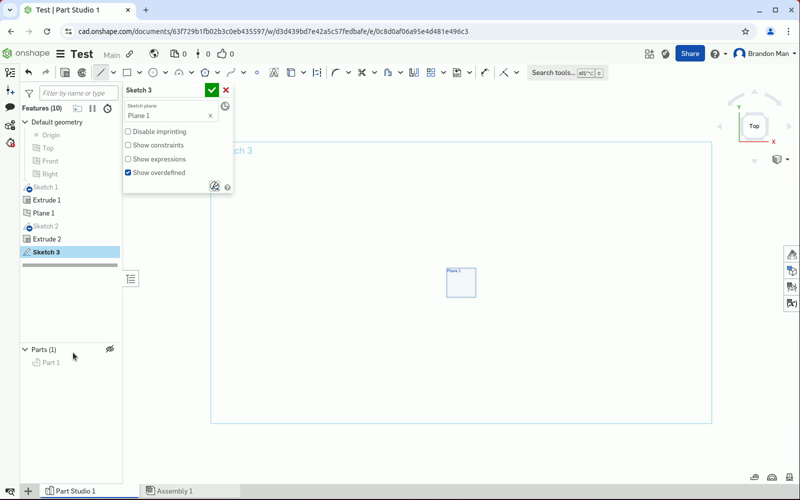
key_down(shift)
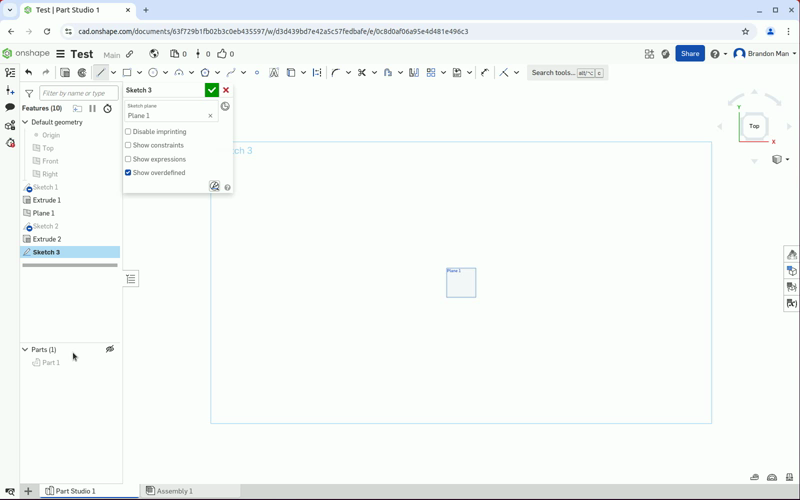
mouse_move(491, 291)
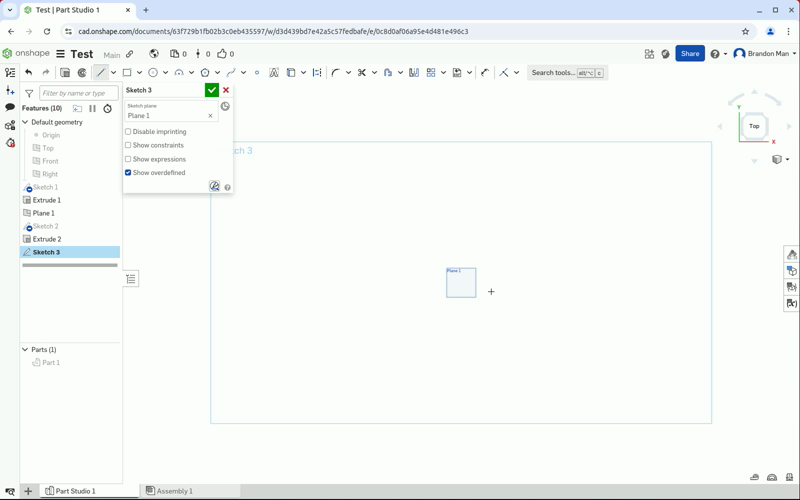
click(491, 291)
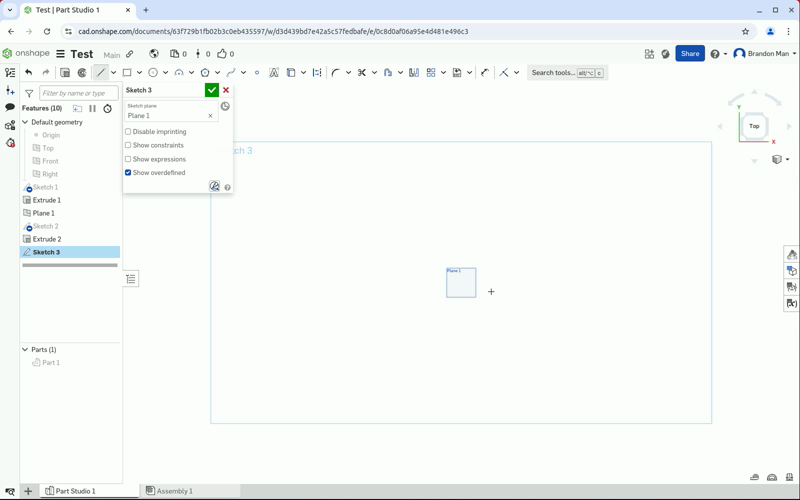
key_up(shift)
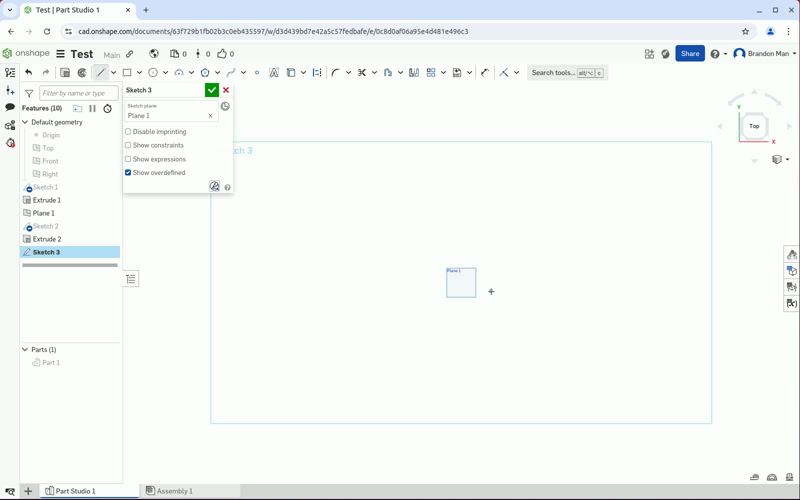
key_down(shift)
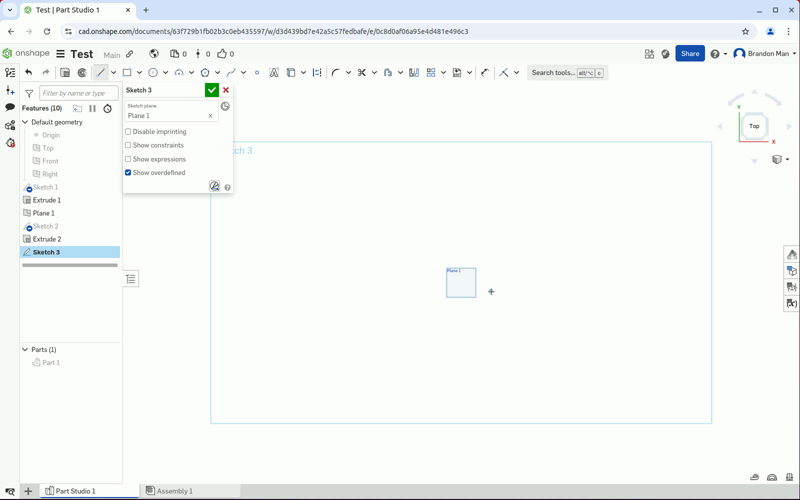
mouse_move(521, 291)
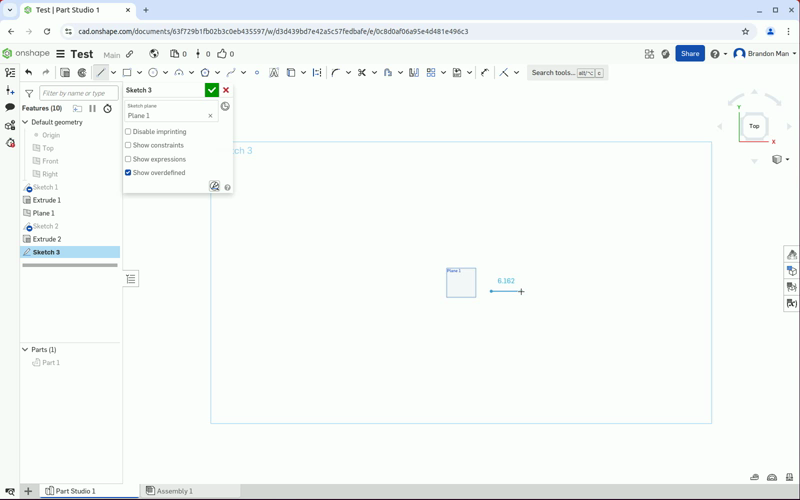
mouse_move(515, 291)
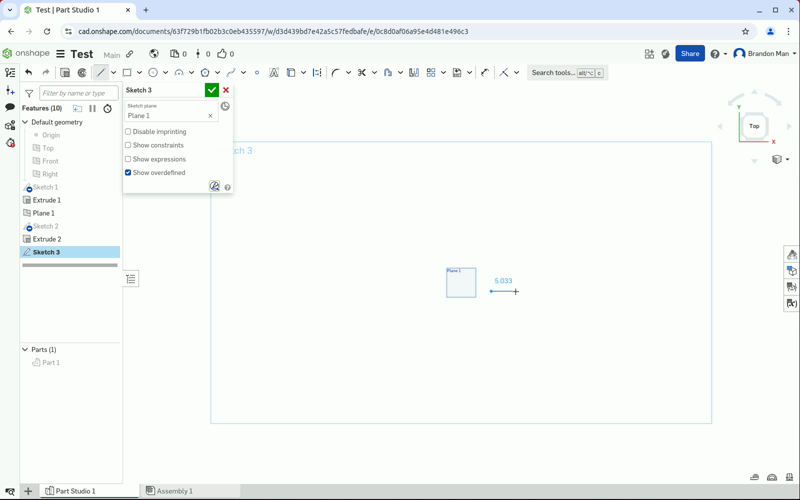
click(515, 291)
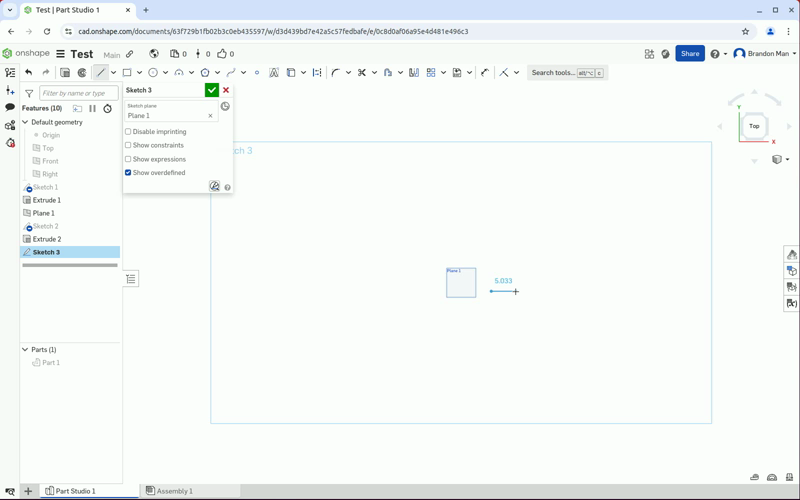
key_up(shift)
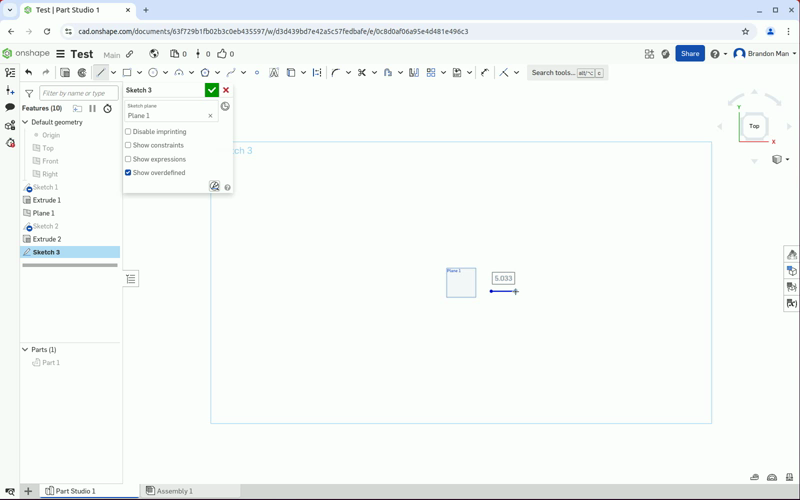
key_down(shift)
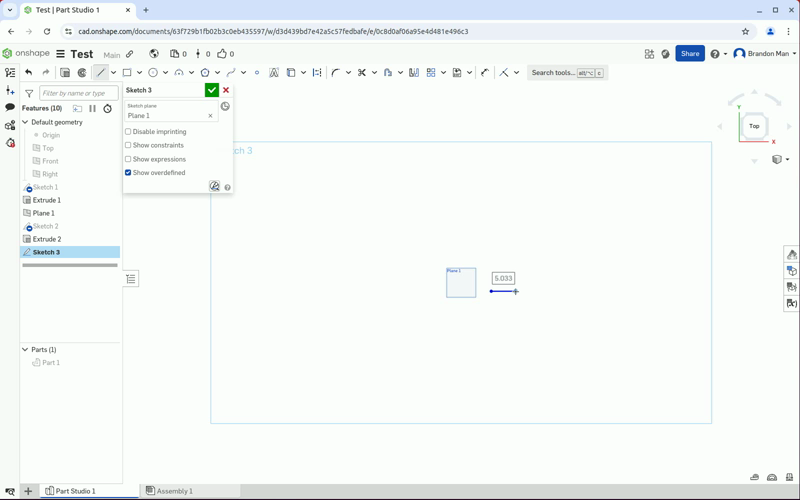
mouse_move(545, 291)
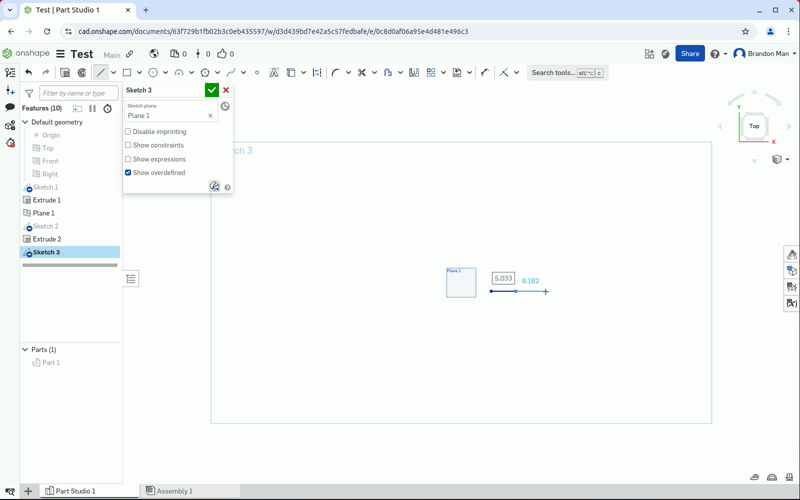
mouse_move(515, 287)
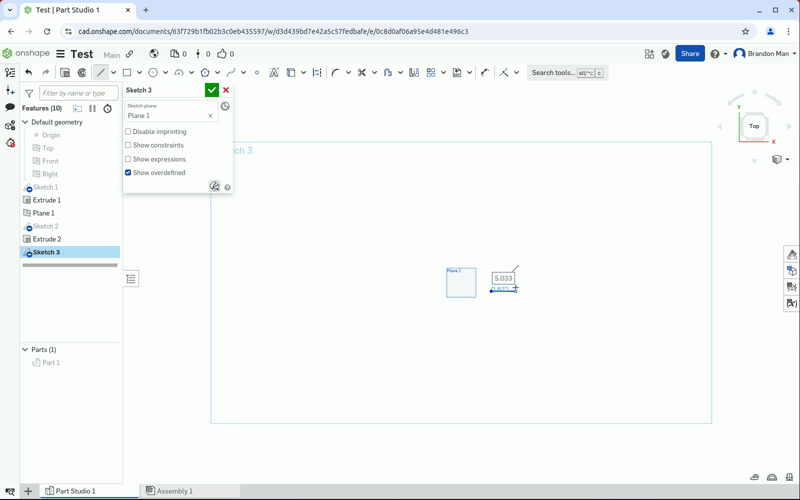
scroll(6)
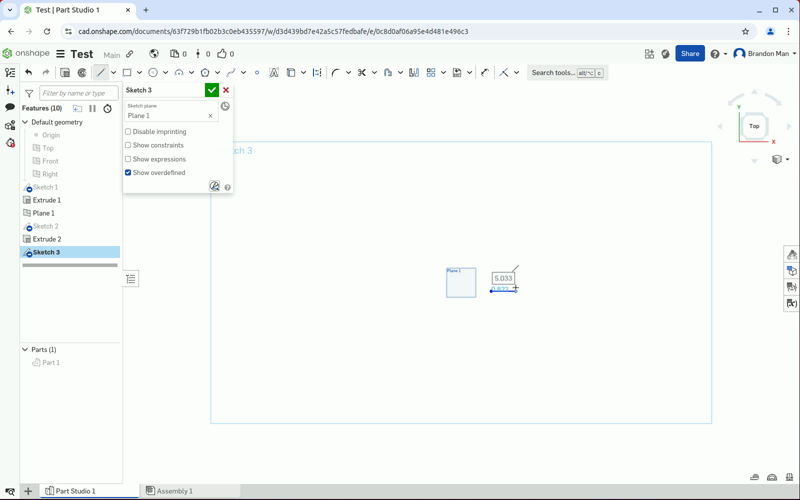
scroll(6)
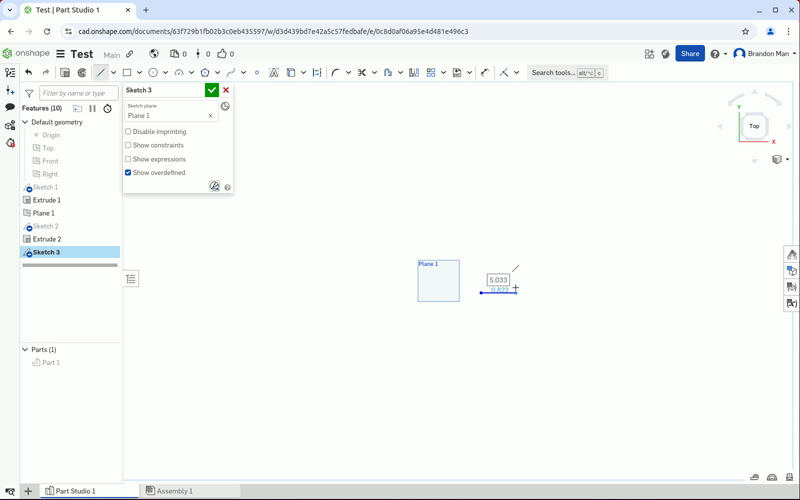
scroll(6)
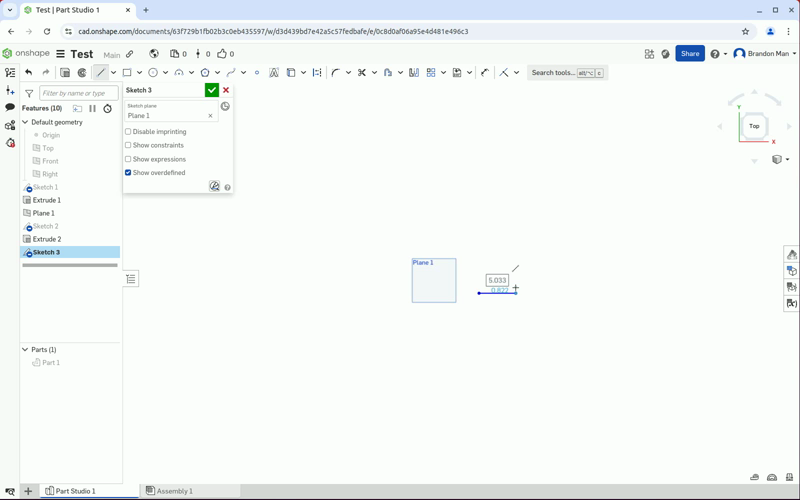
scroll(6)
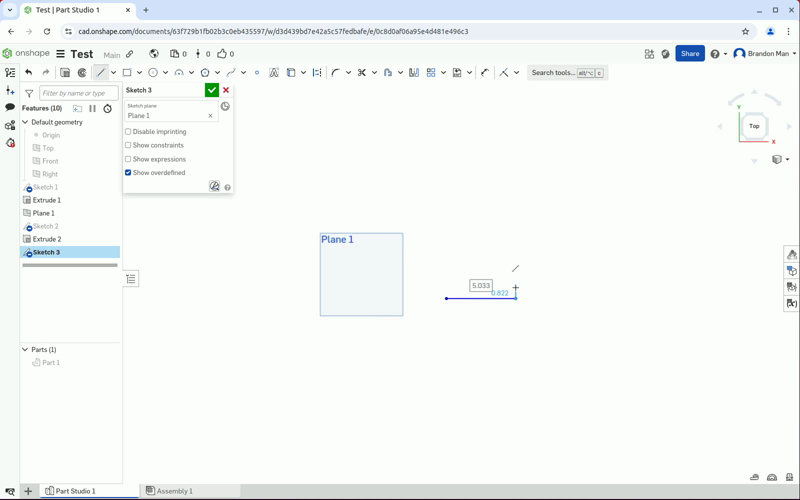
scroll(6)
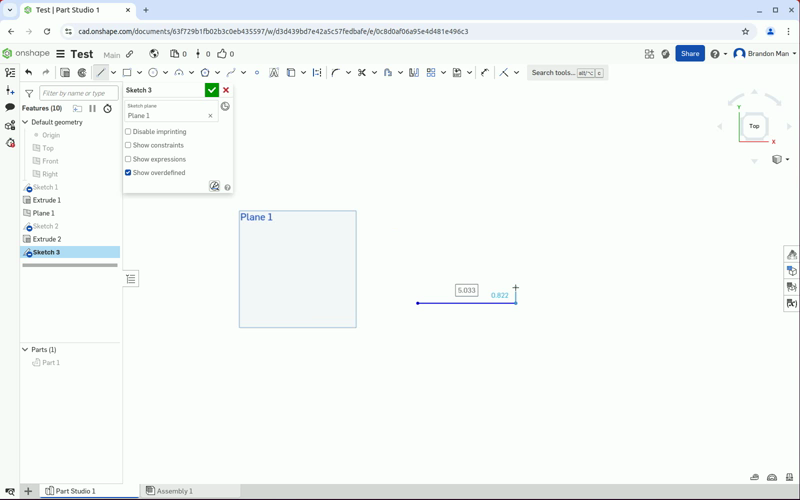
scroll(6)
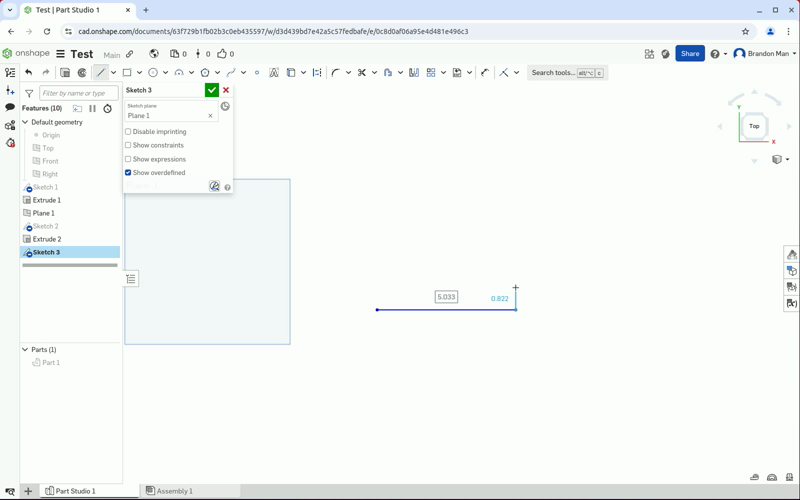
scroll(6)
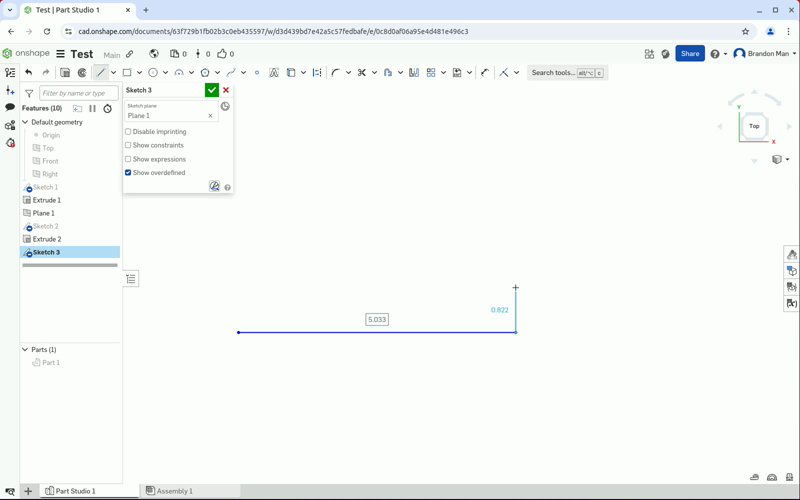
click(515, 287)
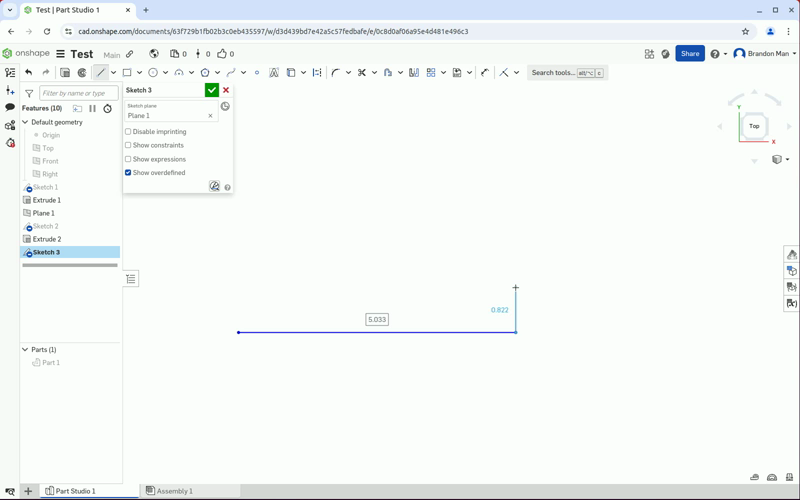
scroll(-6)
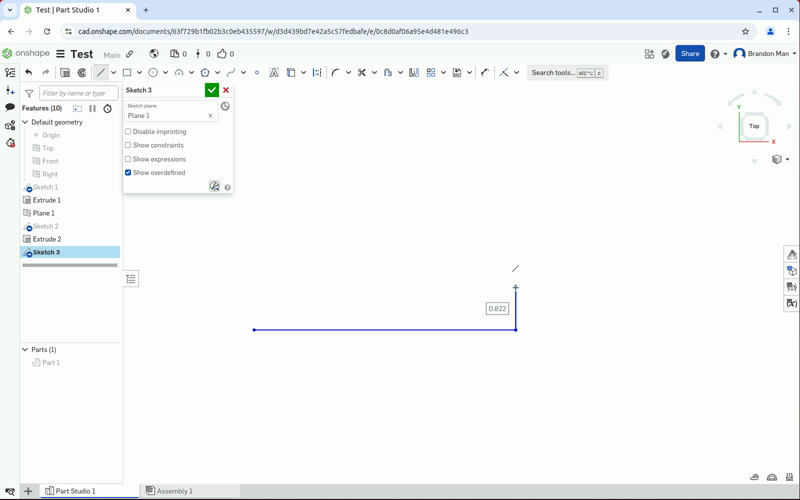
scroll(-6)
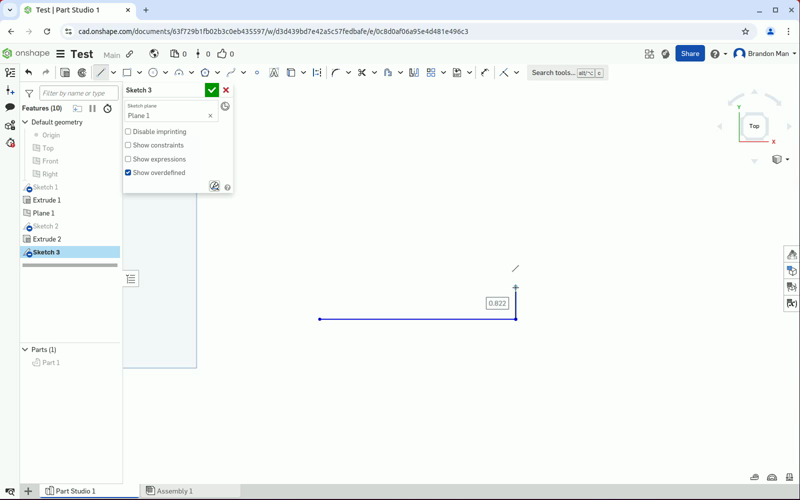
scroll(-6)
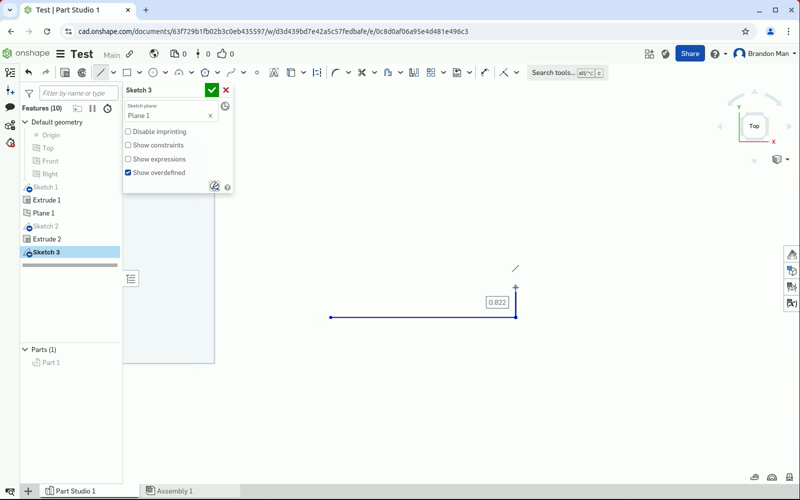
scroll(-6)
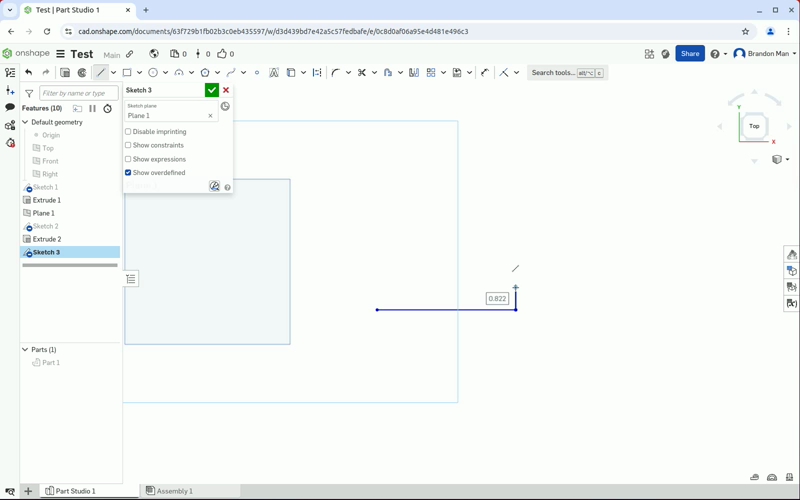
scroll(-6)
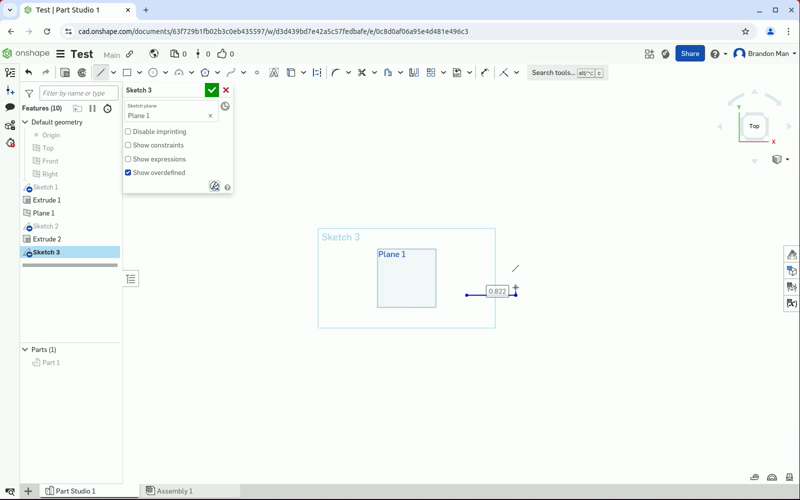
scroll(-6)
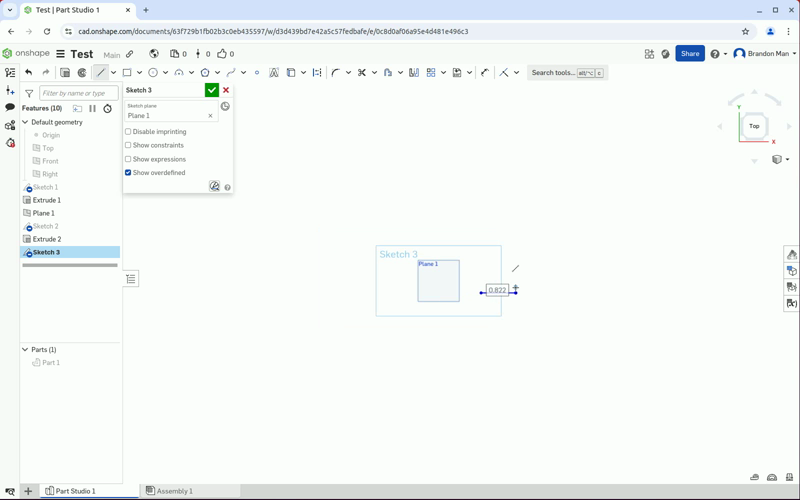
scroll(-6)
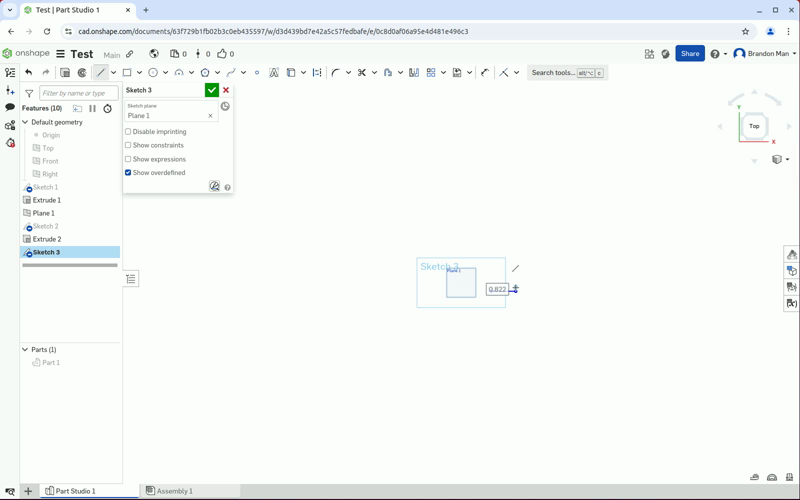
key_up(shift)
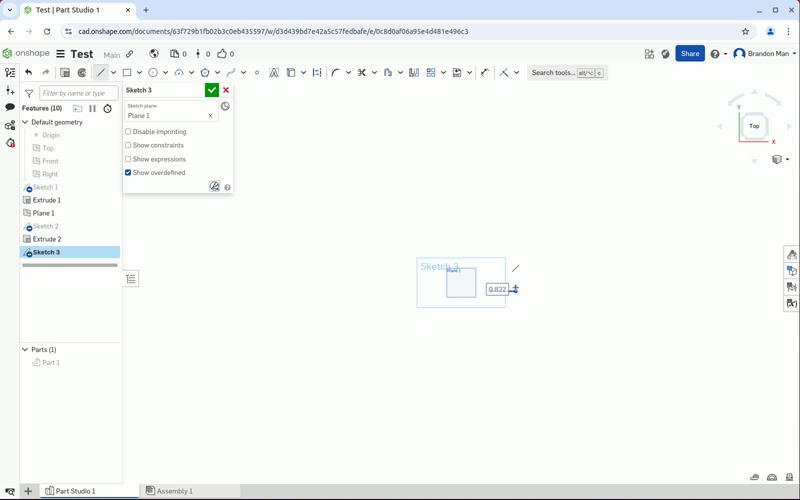
key_down(shift)
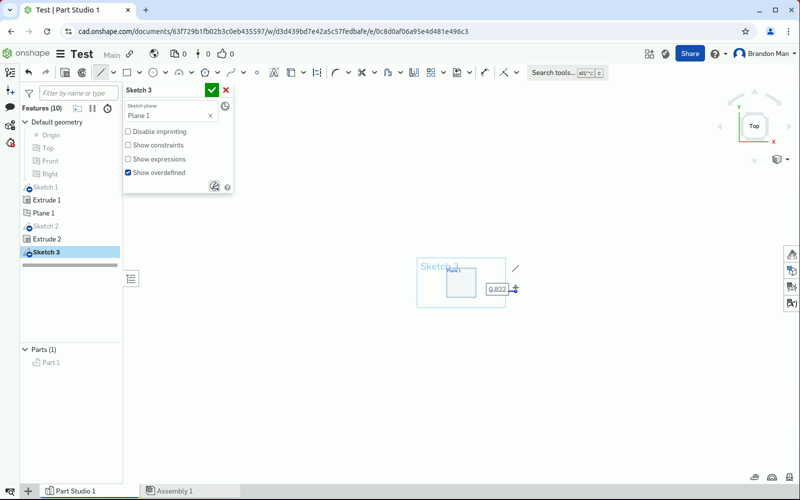
mouse_move(545, 287)
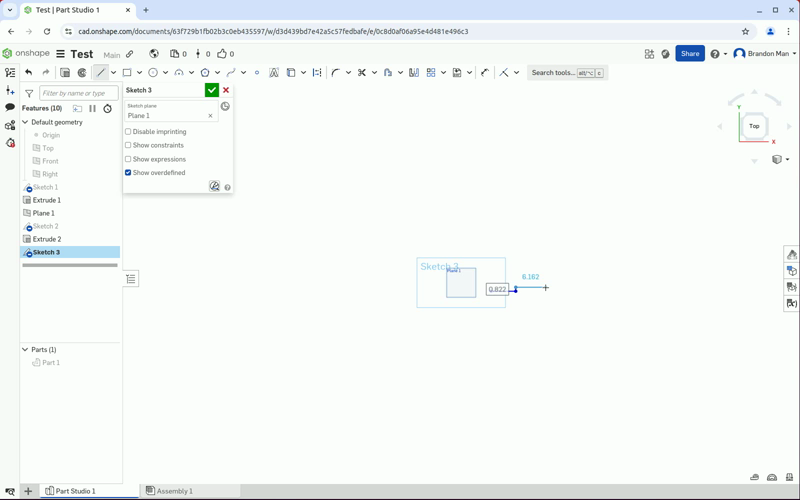
mouse_move(491, 287)
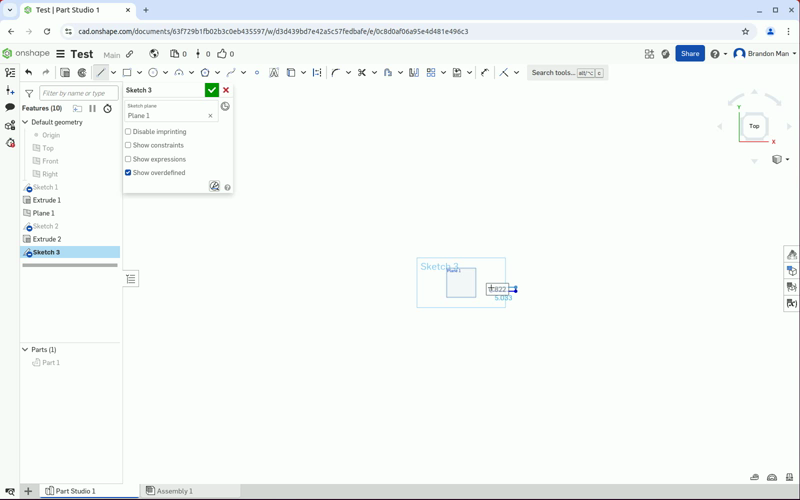
scroll(6)
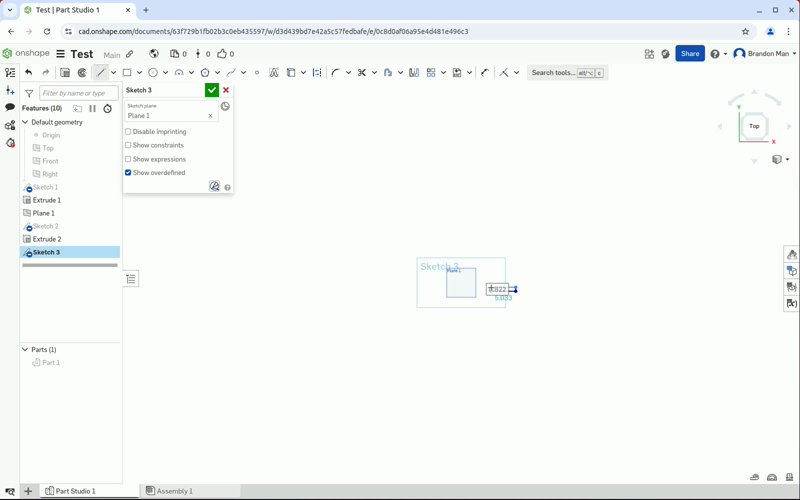
scroll(6)
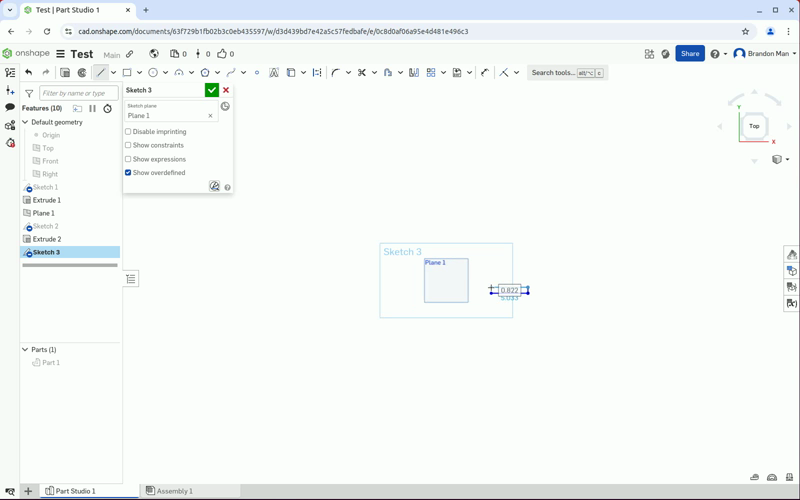
scroll(6)
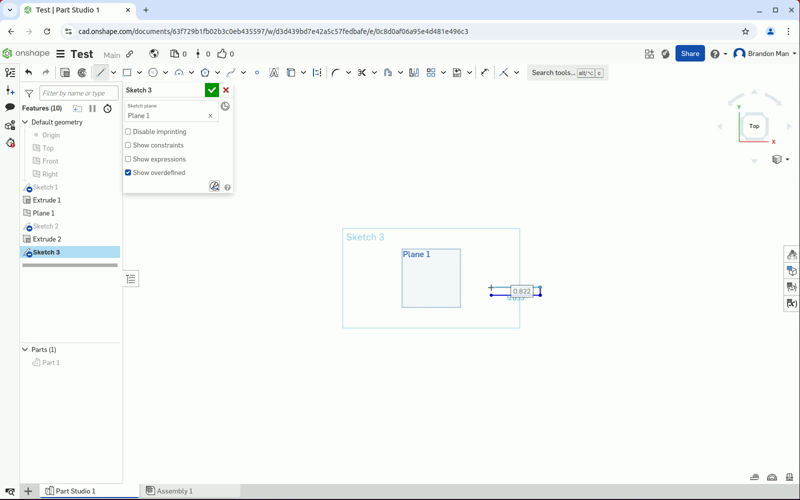
scroll(6)
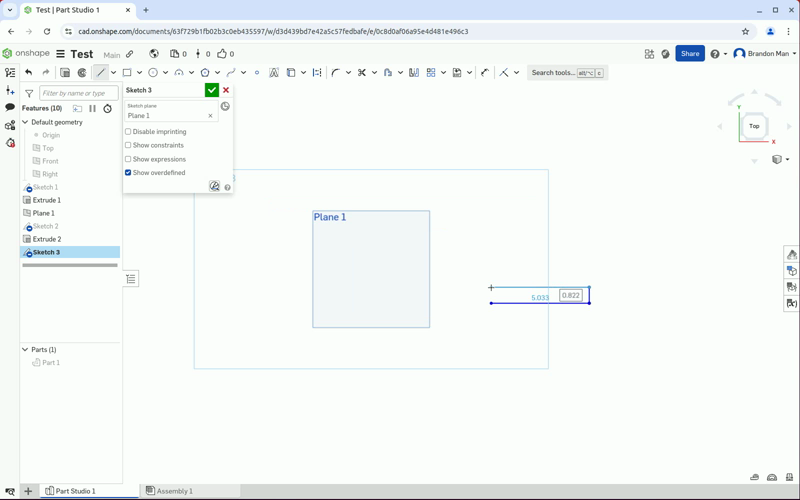
scroll(6)
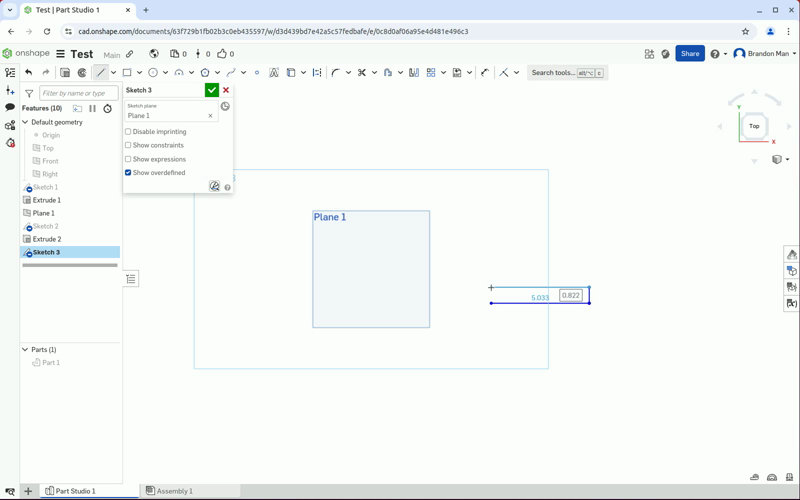
scroll(6)
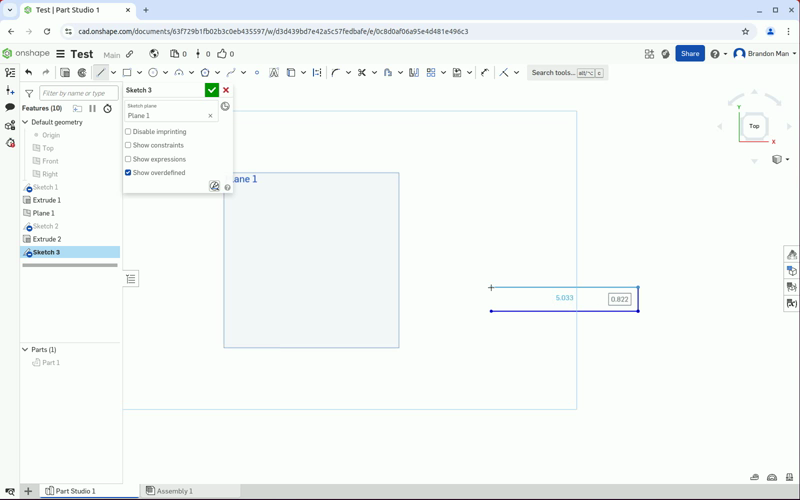
scroll(6)
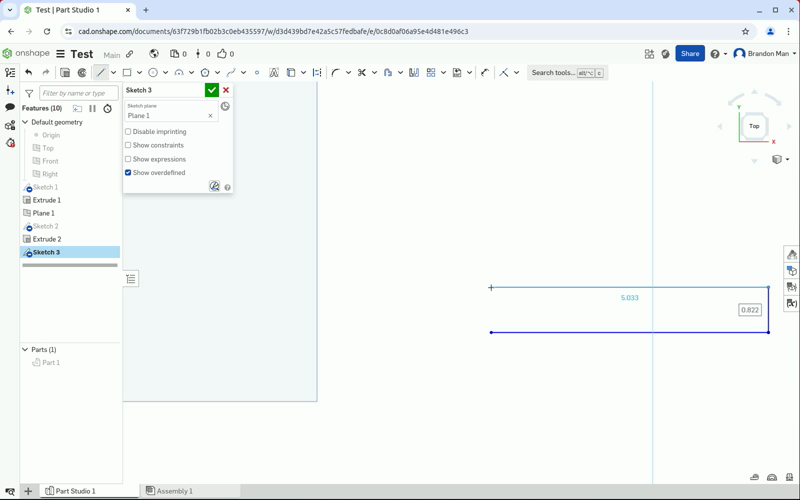
click(491, 287)
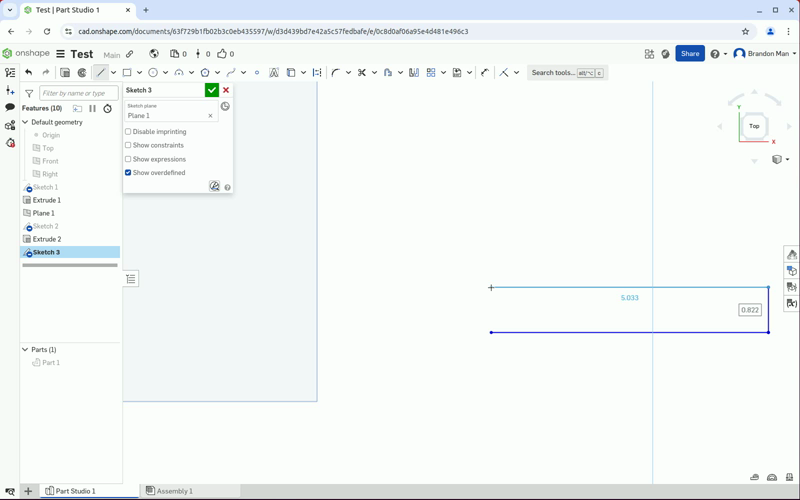
scroll(-6)
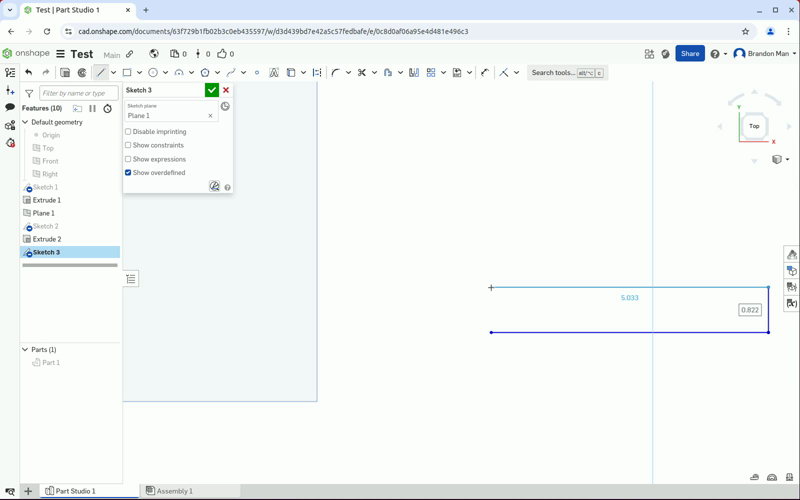
scroll(-6)
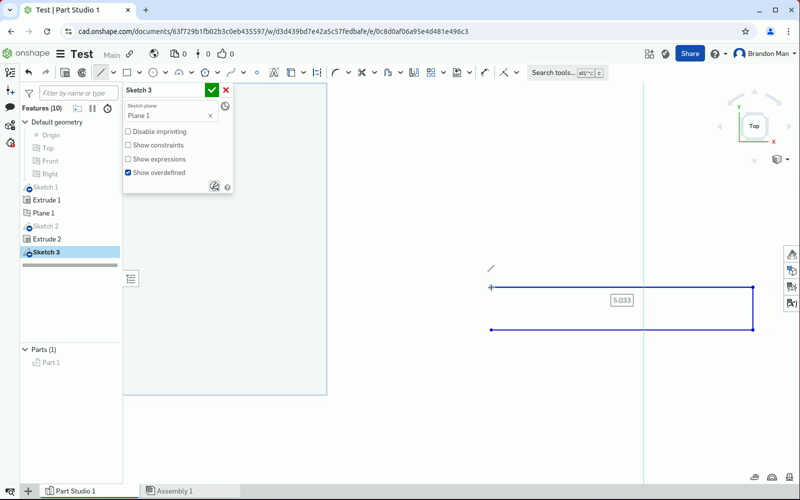
scroll(-6)
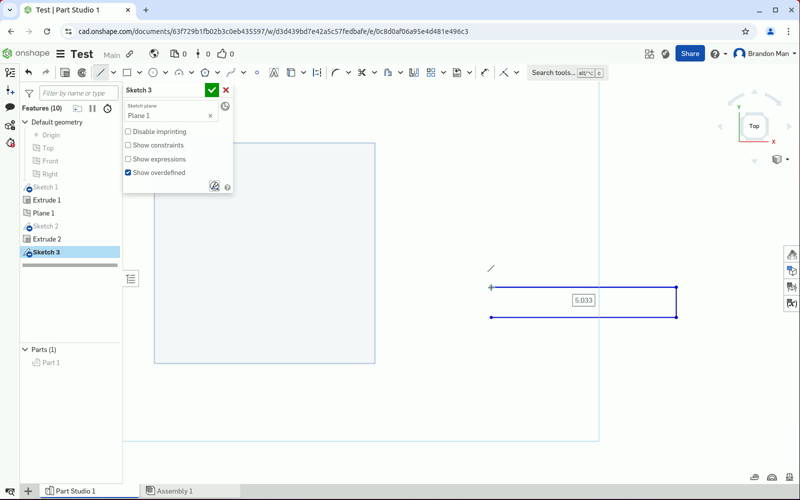
scroll(-6)
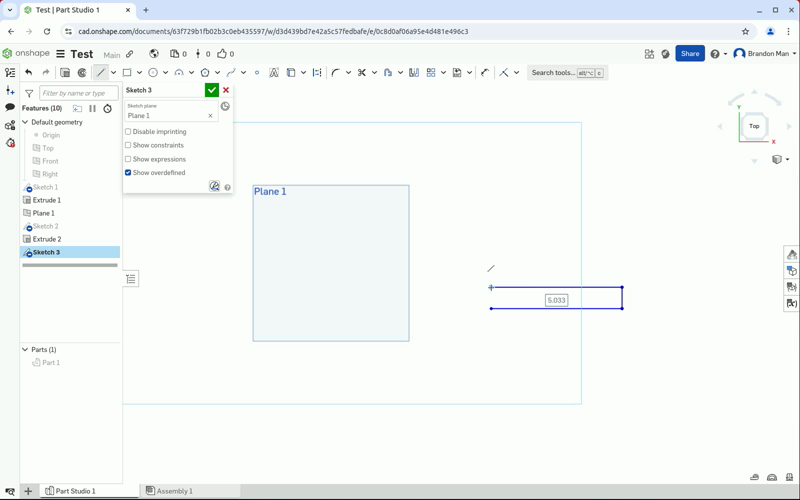
scroll(-6)
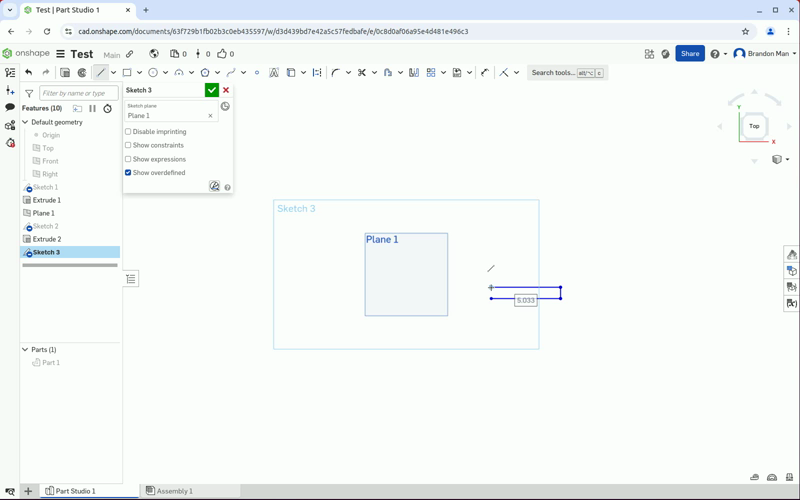
scroll(-6)
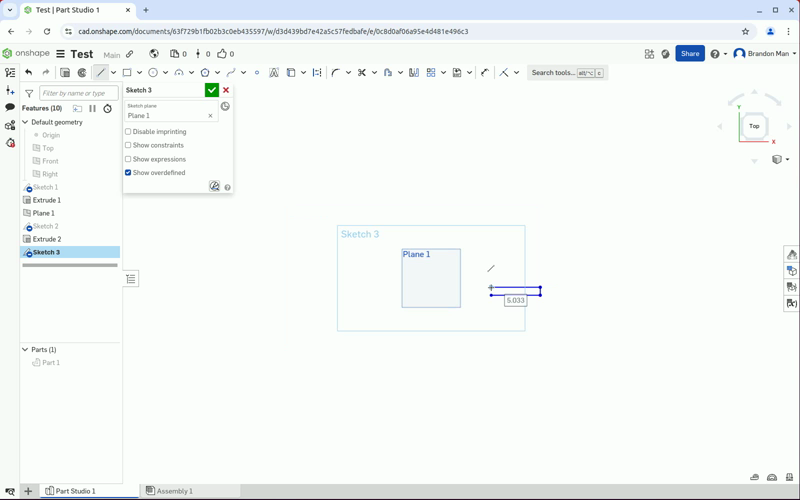
scroll(-6)
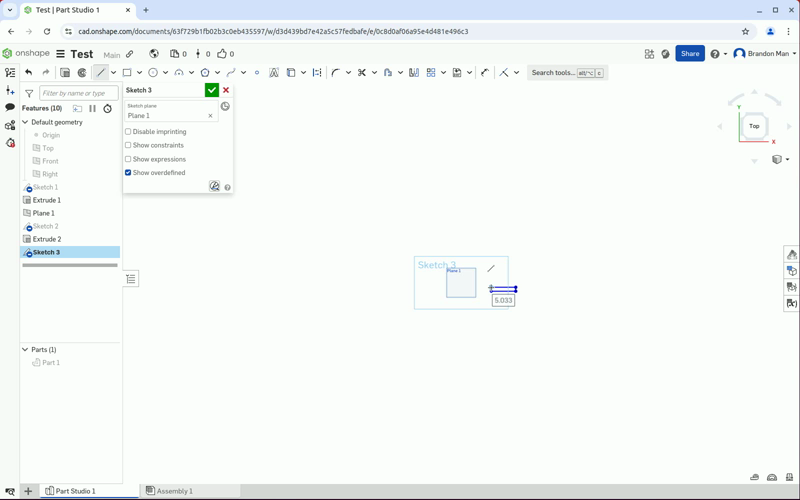
key_up(shift)
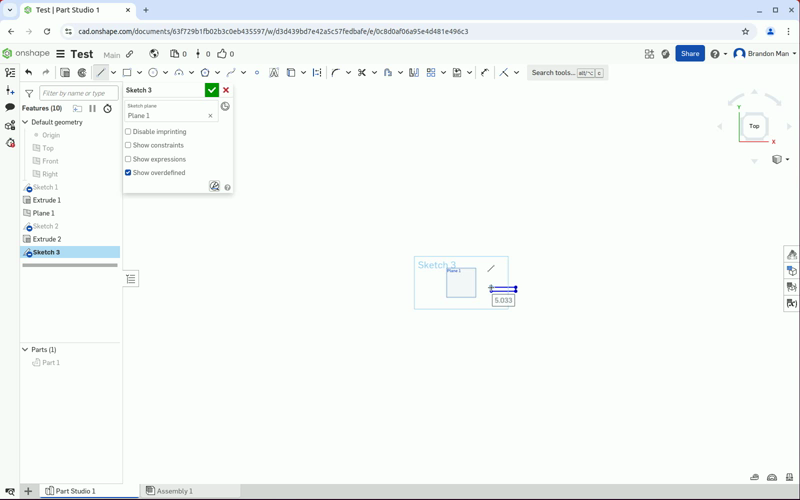
mouse_move(521, 287)
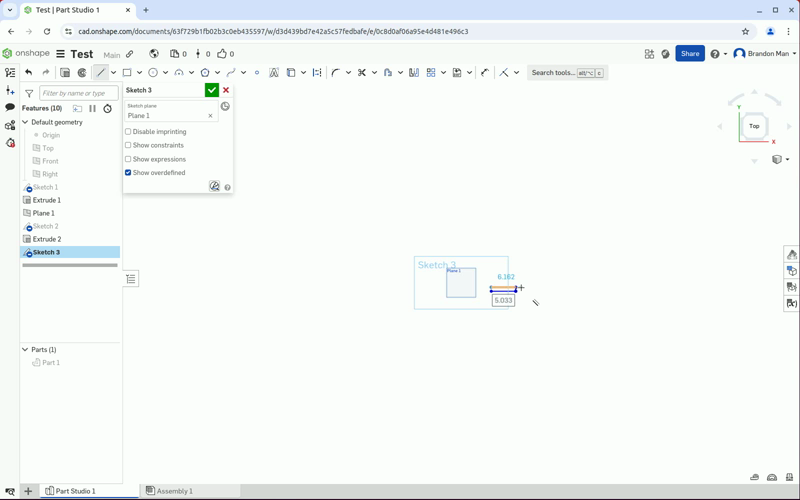
key_down(shift)
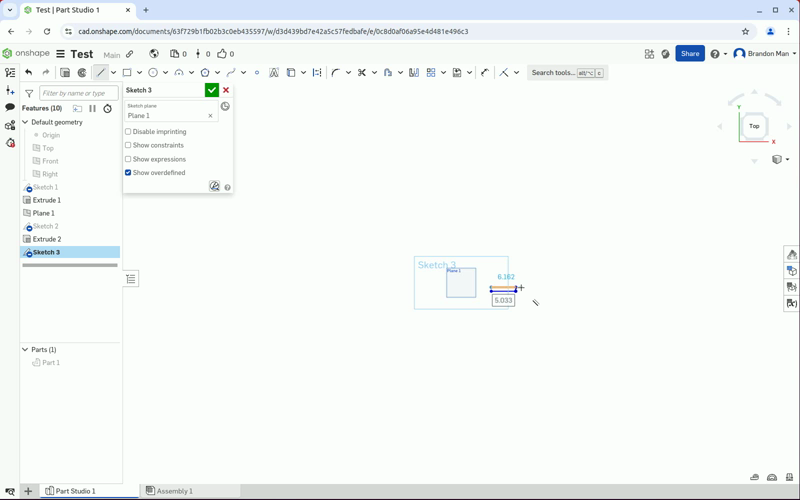
mouse_move(491, 291)
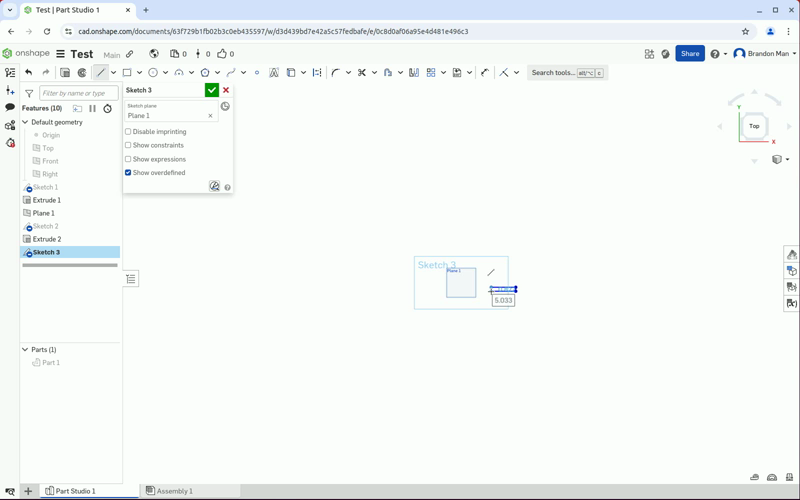
scroll(6)
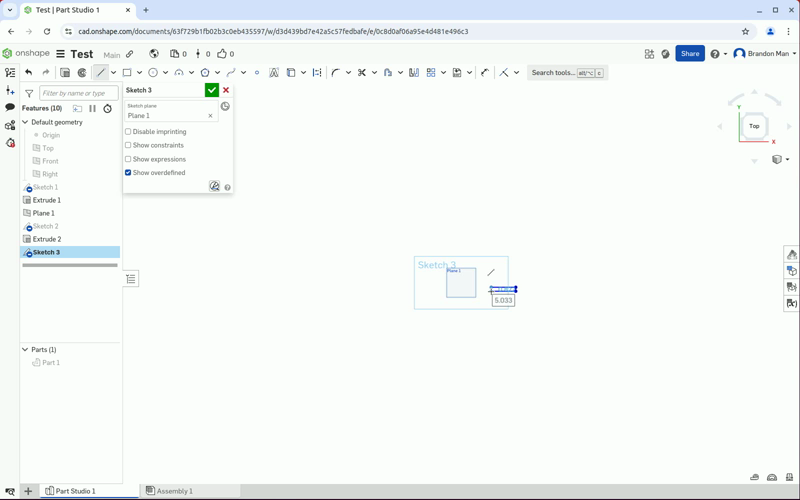
scroll(6)
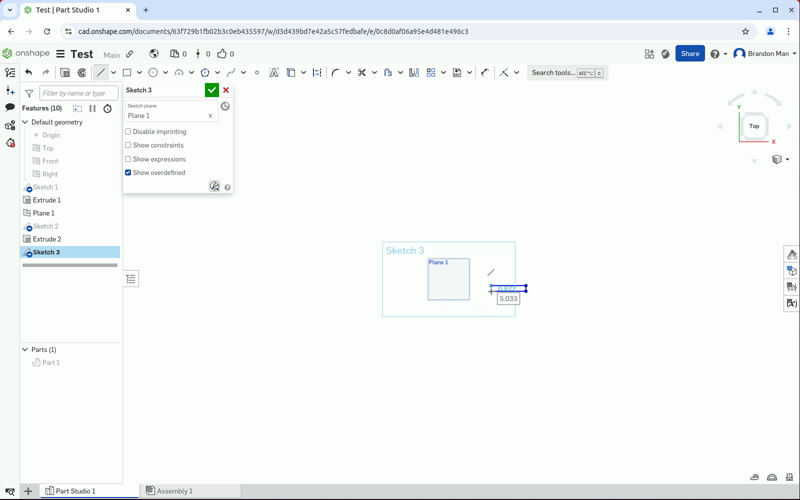
scroll(6)
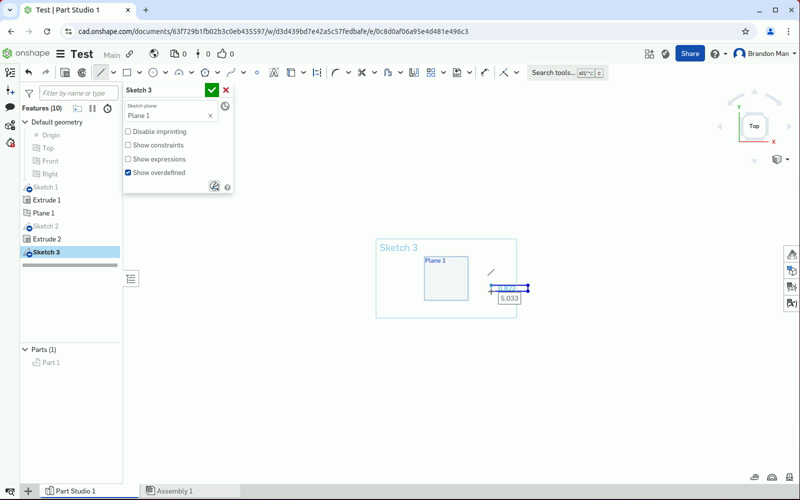
scroll(6)
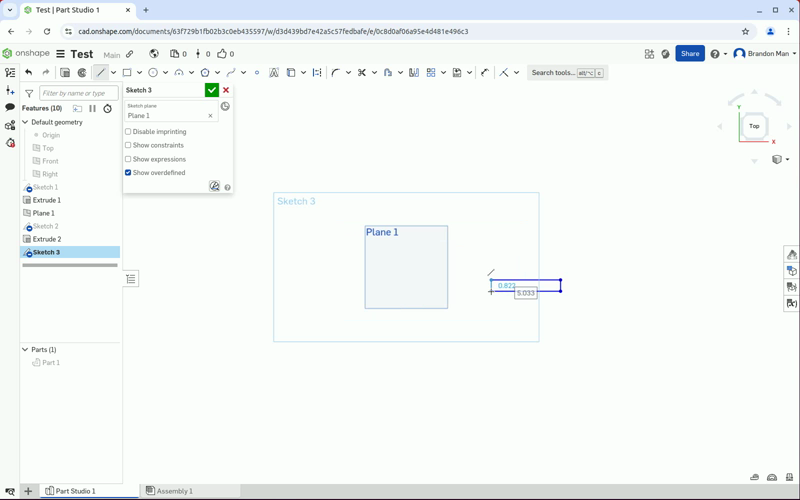
scroll(6)
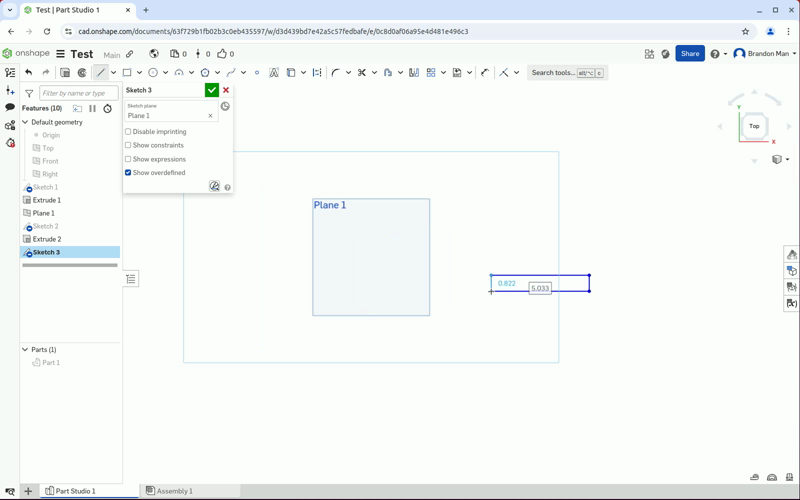
scroll(6)
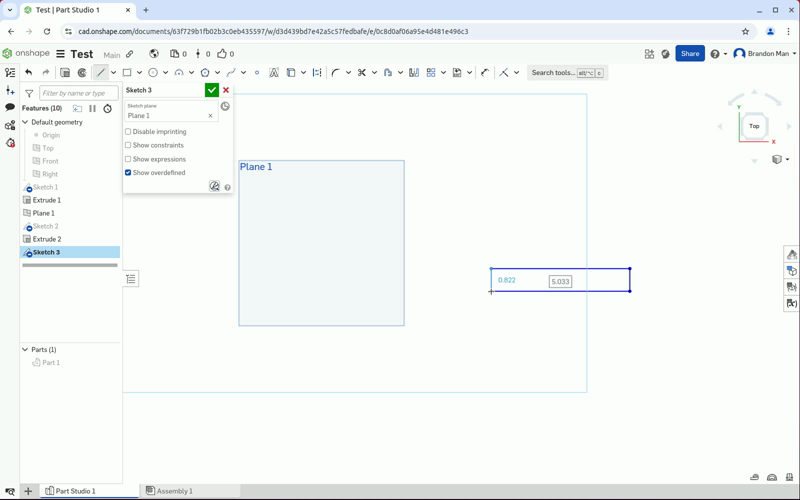
scroll(6)
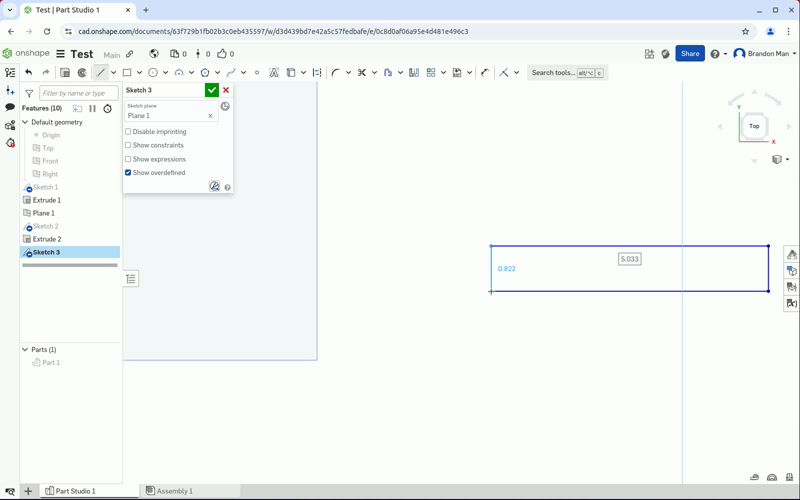
key_up(shift)
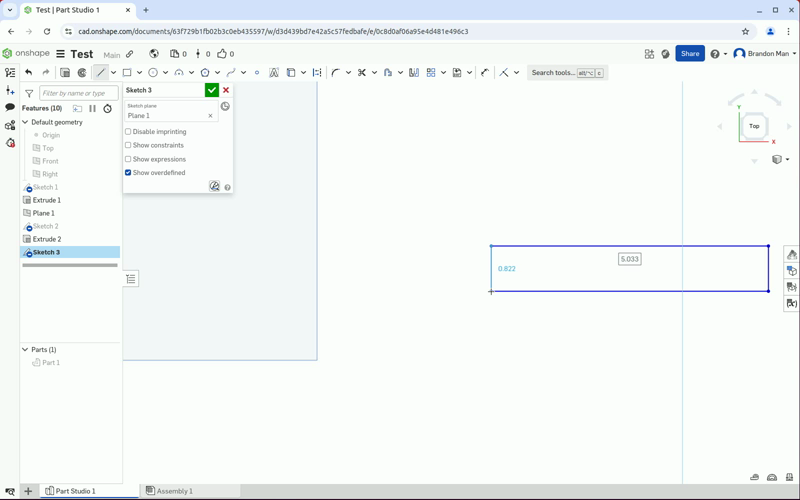
click(491, 291)
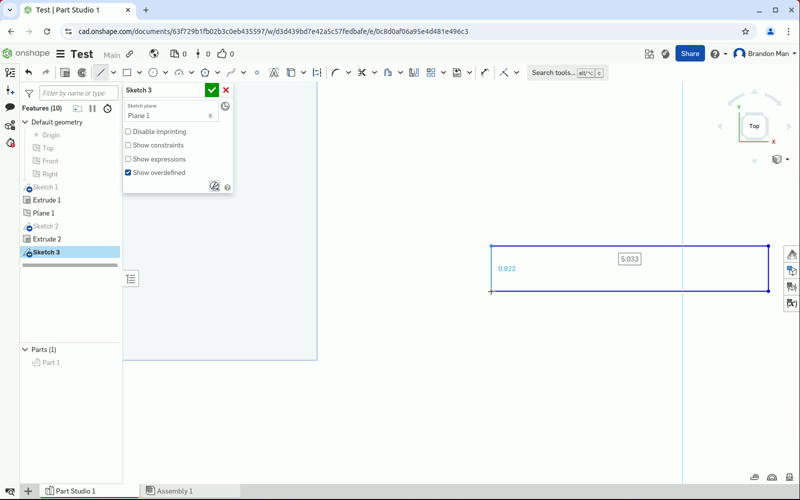
scroll(-6)
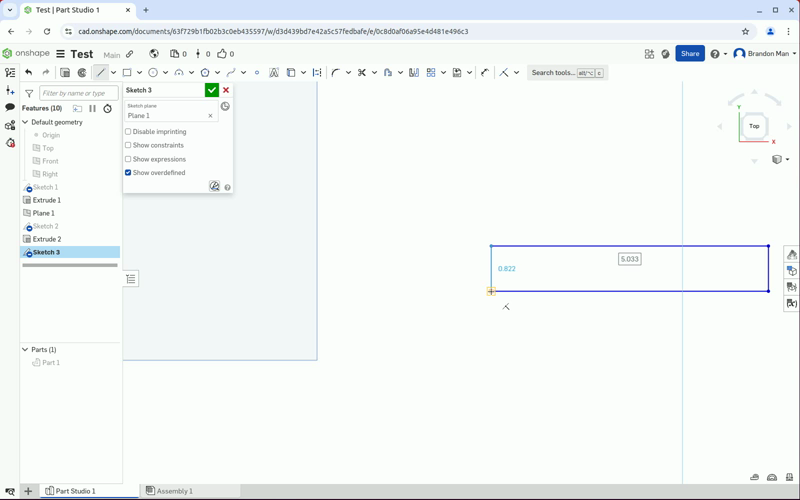
scroll(-6)
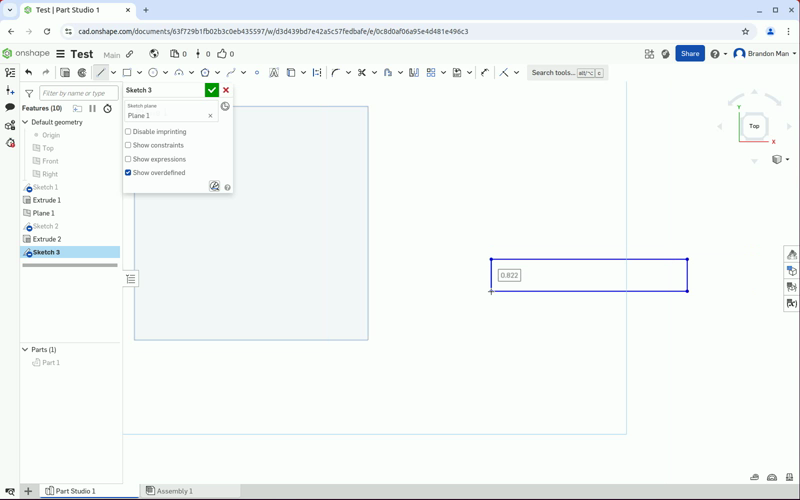
scroll(-6)
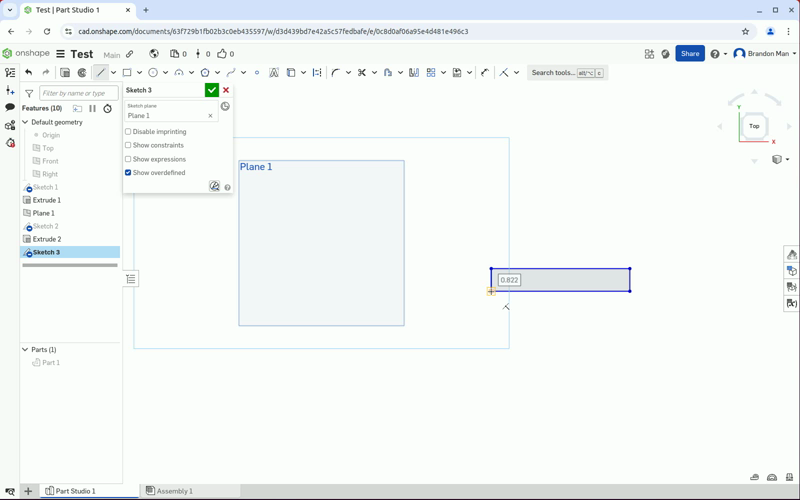
scroll(-6)
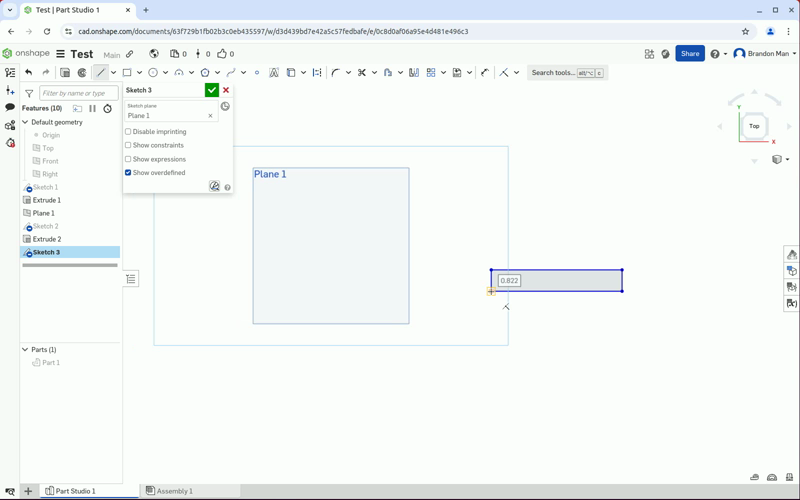
scroll(-6)
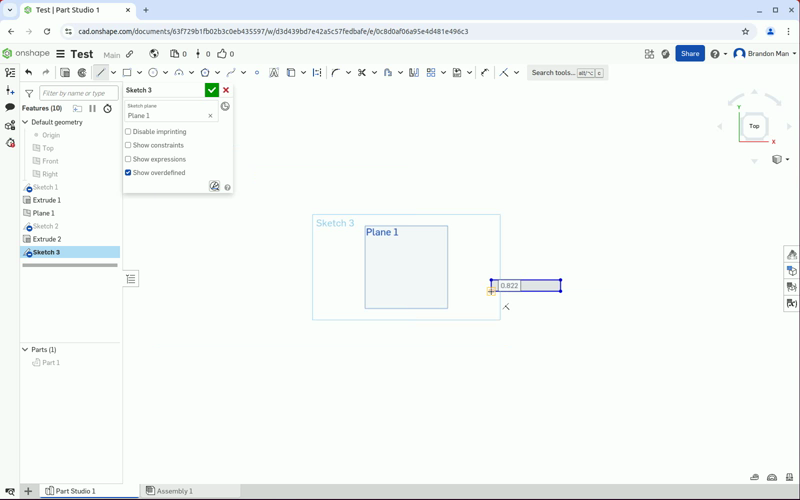
scroll(-6)
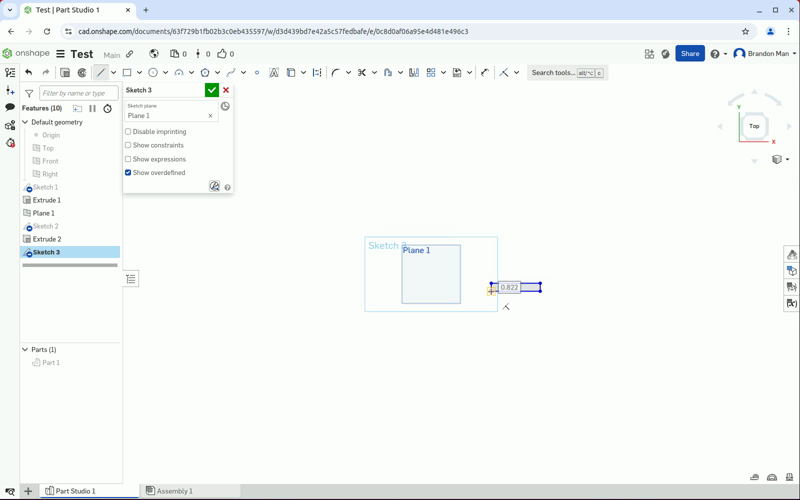
scroll(-6)
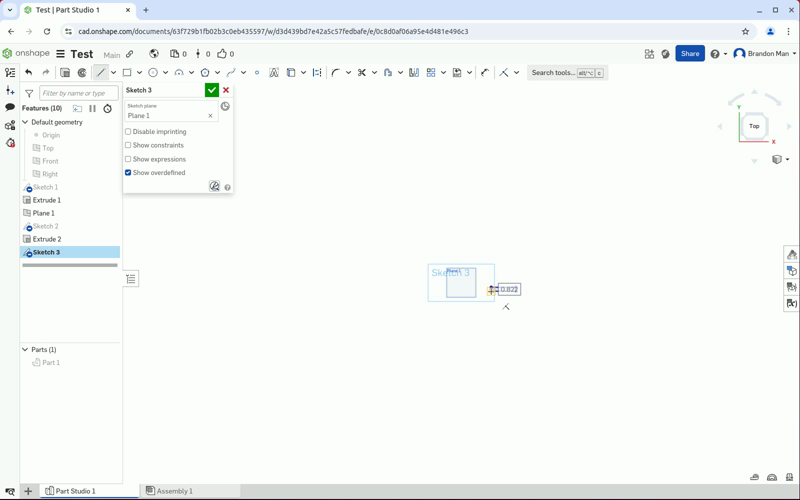
key(esc)
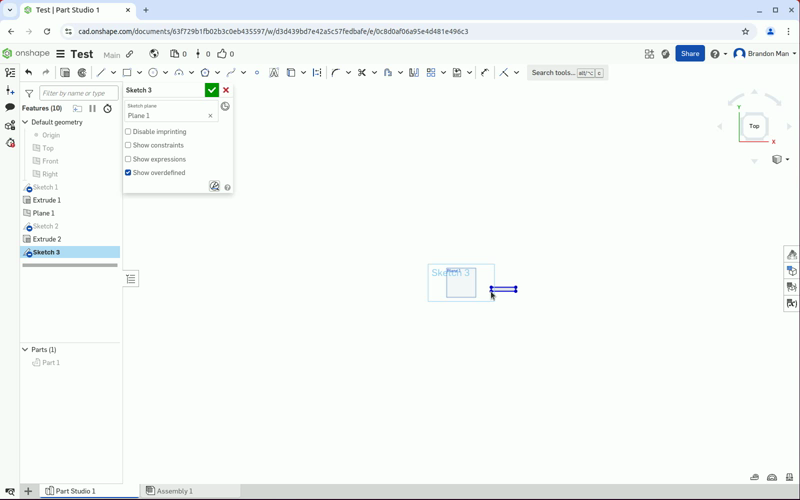
mouse_move(494, 290)
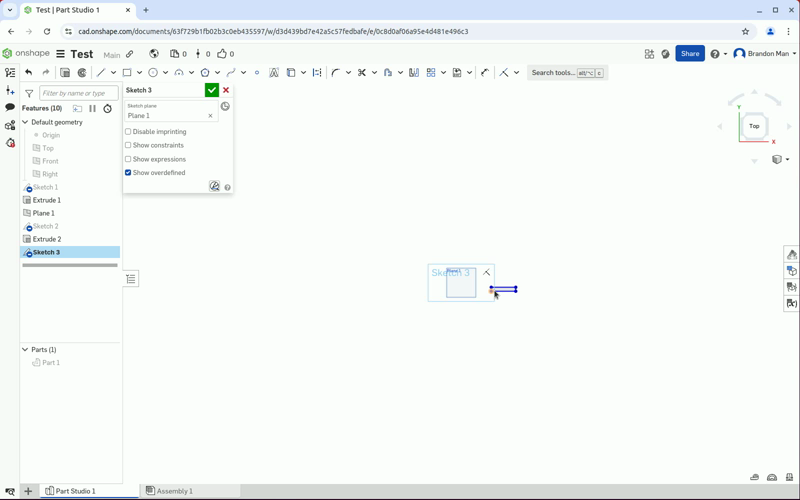
scroll(6)
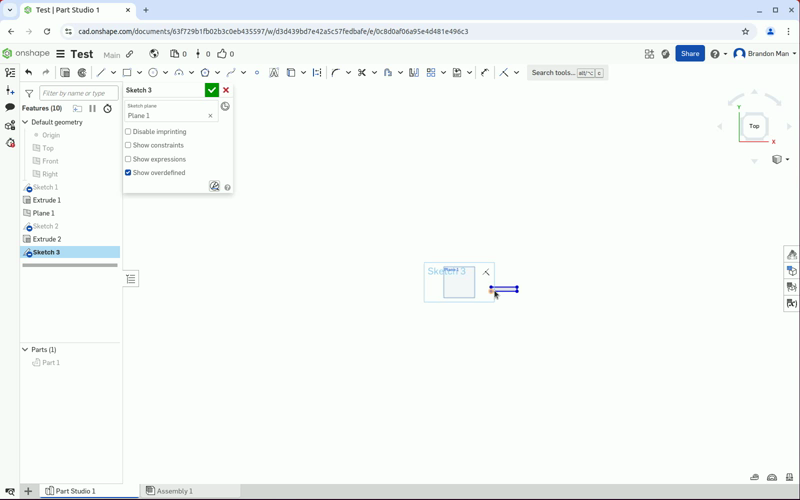
scroll(6)
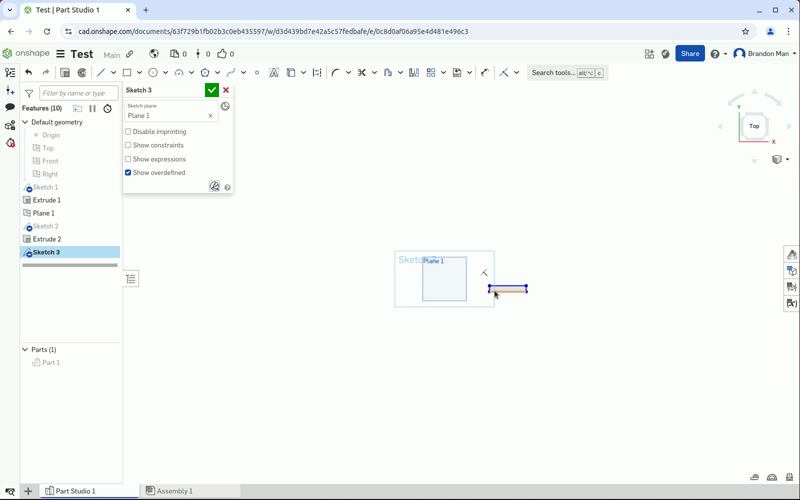
scroll(6)
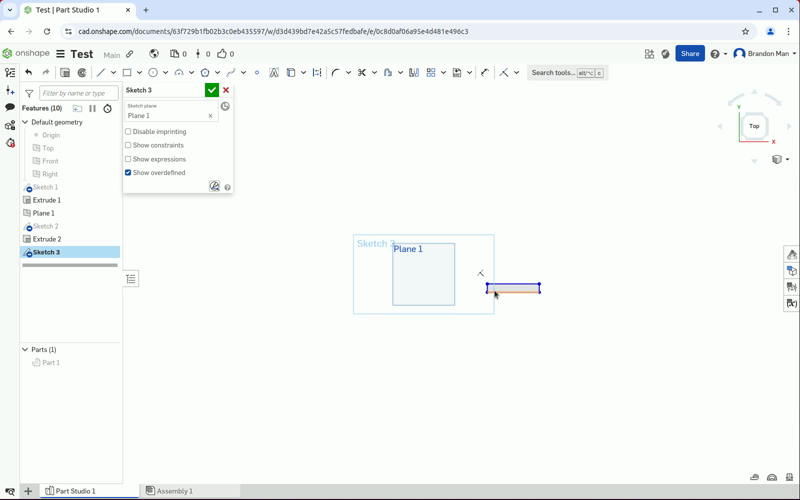
scroll(6)
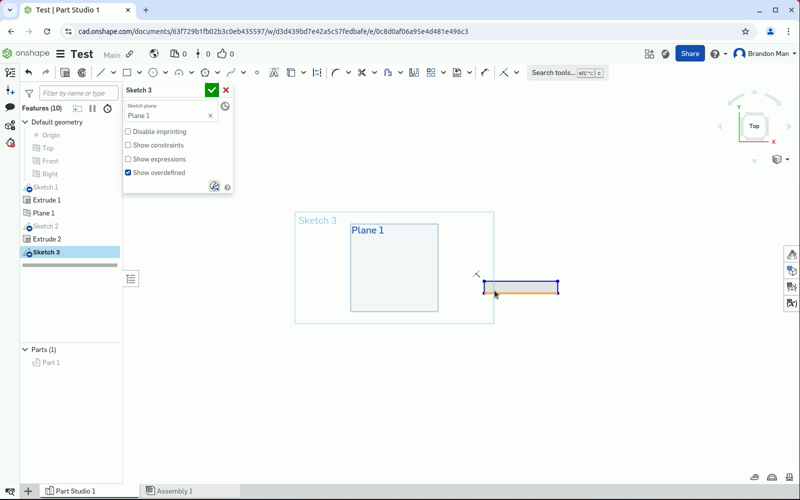
scroll(6)
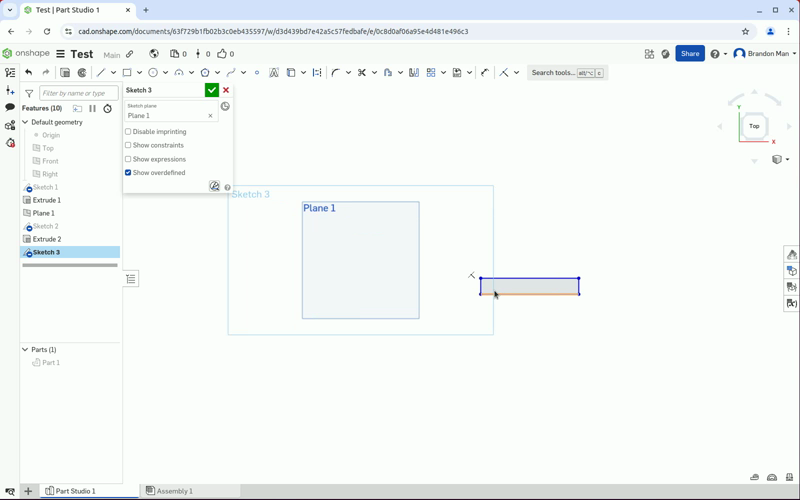
scroll(6)
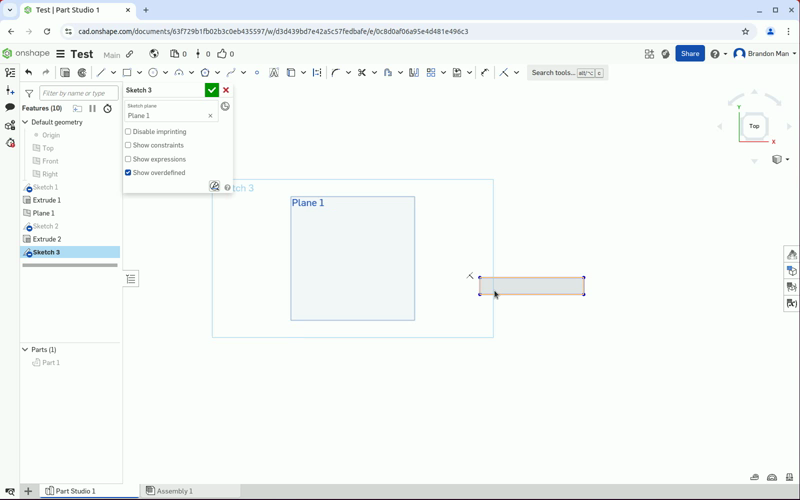
scroll(6)
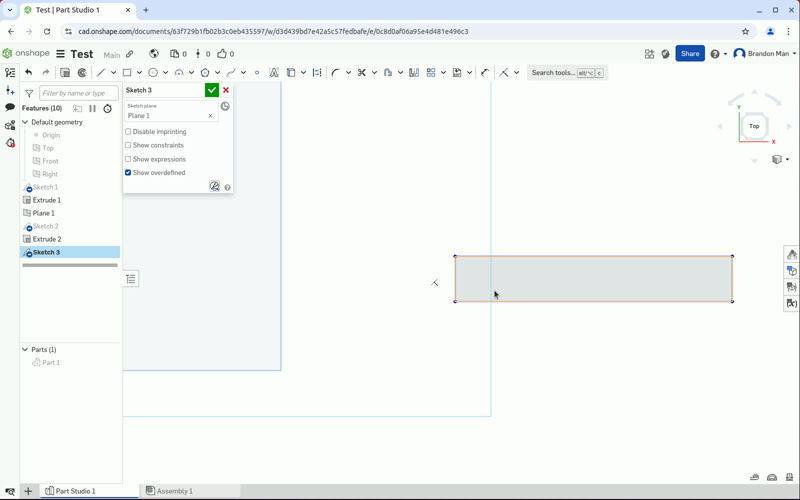
click(494, 290)
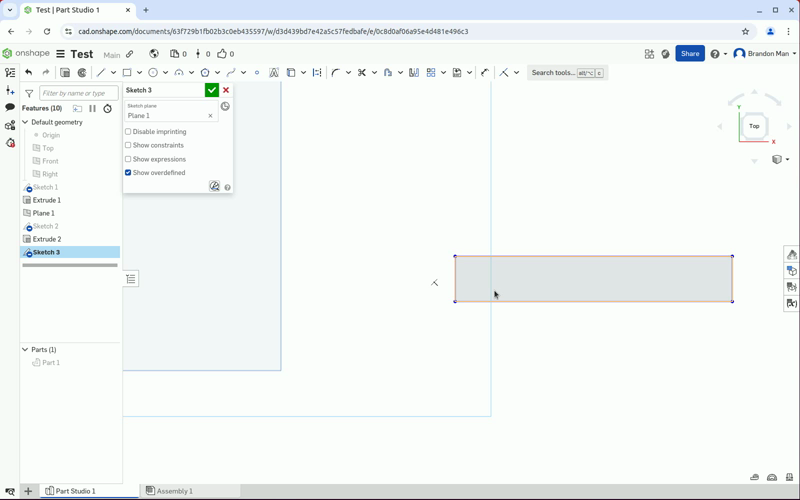
scroll(-6)
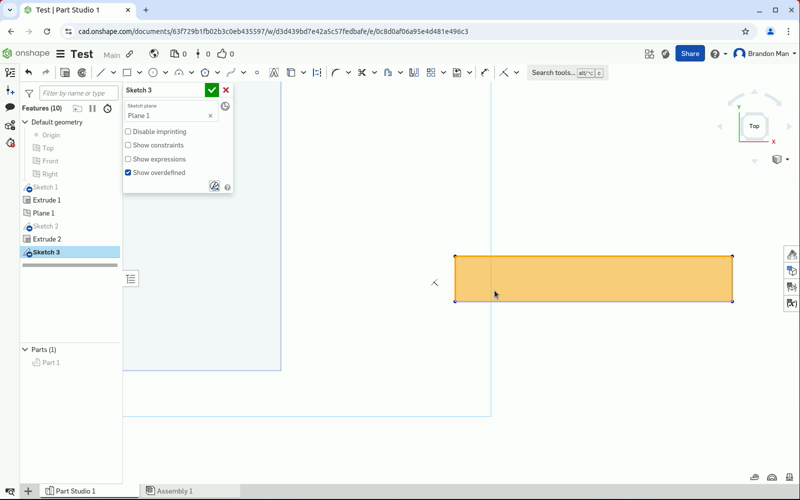
scroll(-6)
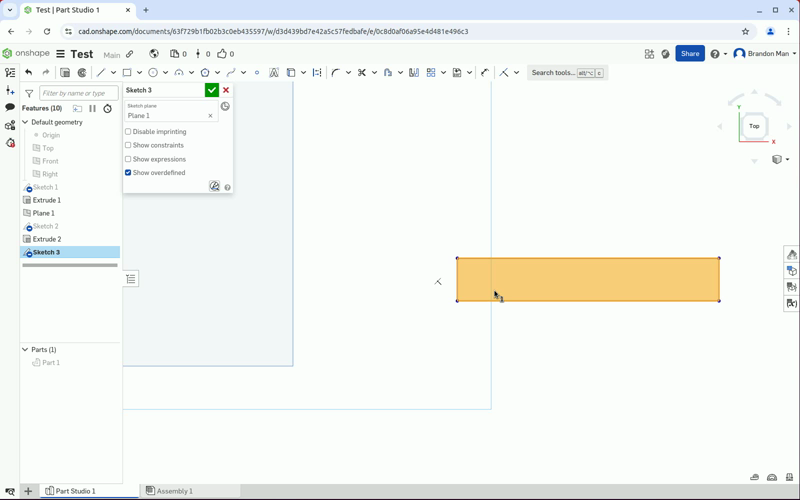
scroll(-6)
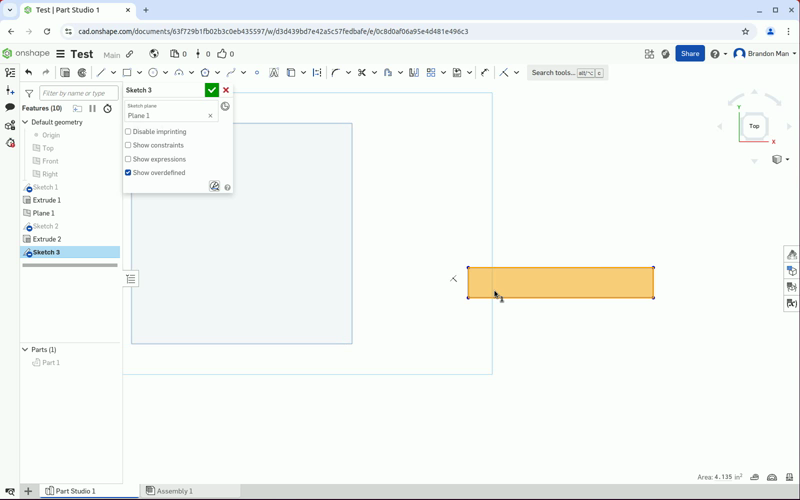
scroll(-6)
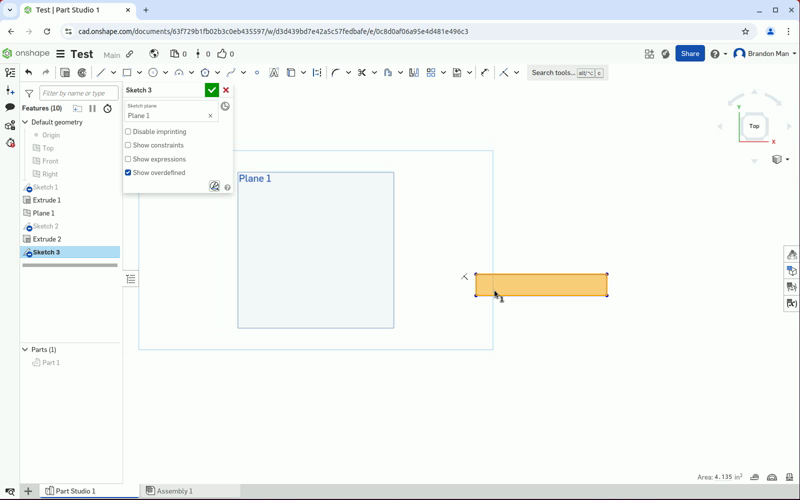
scroll(-6)
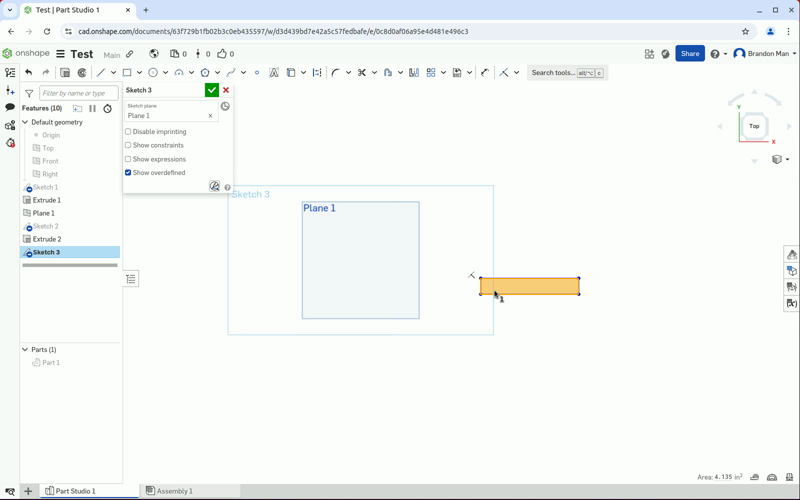
scroll(-6)
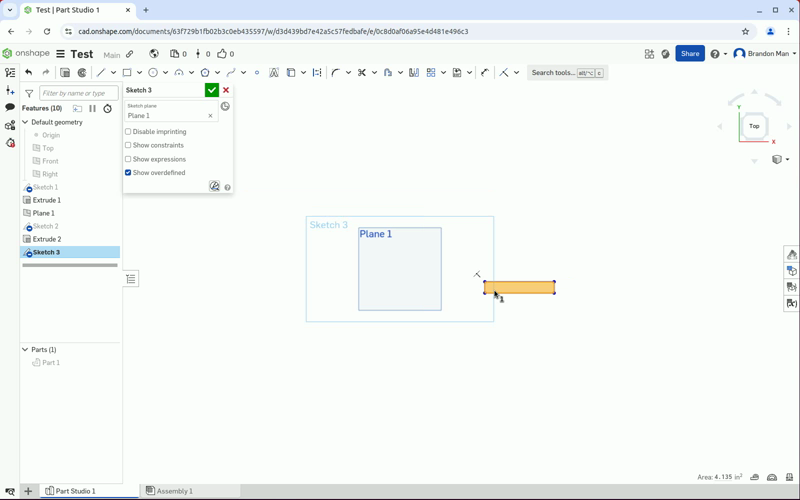
scroll(-6)
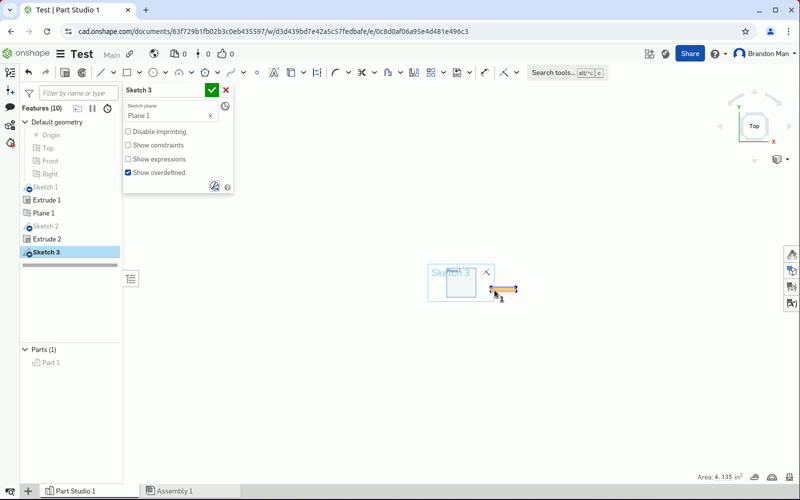
mouse_move(73, 352)
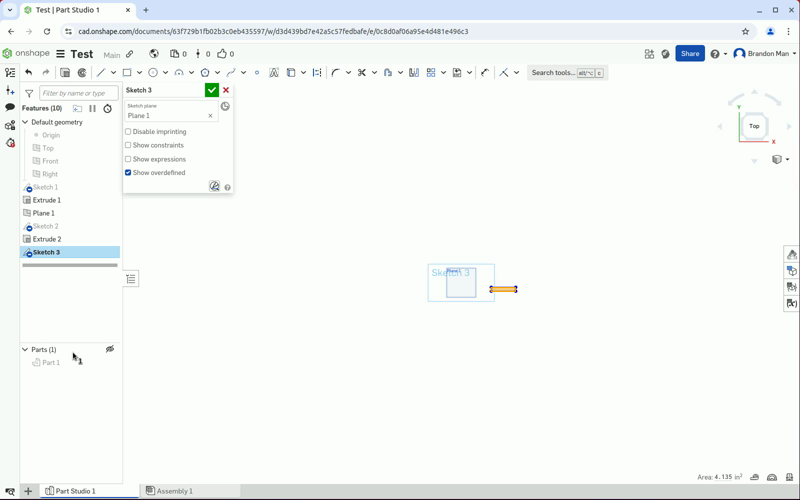
key(shift+y)
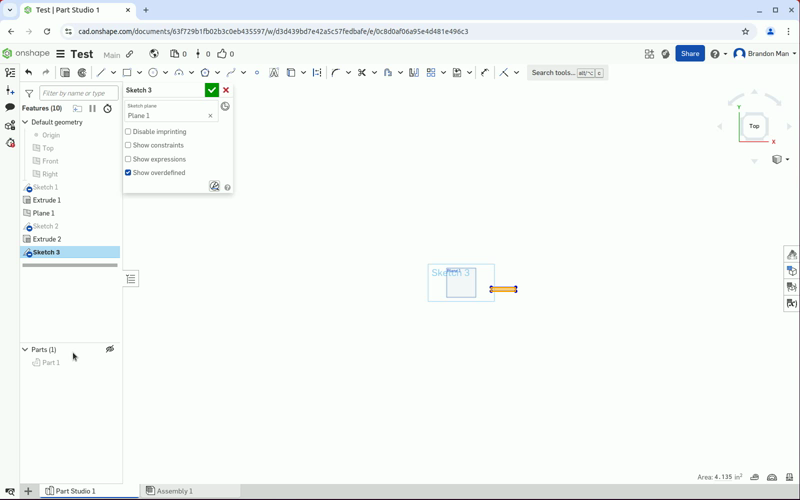
key(shift+e)
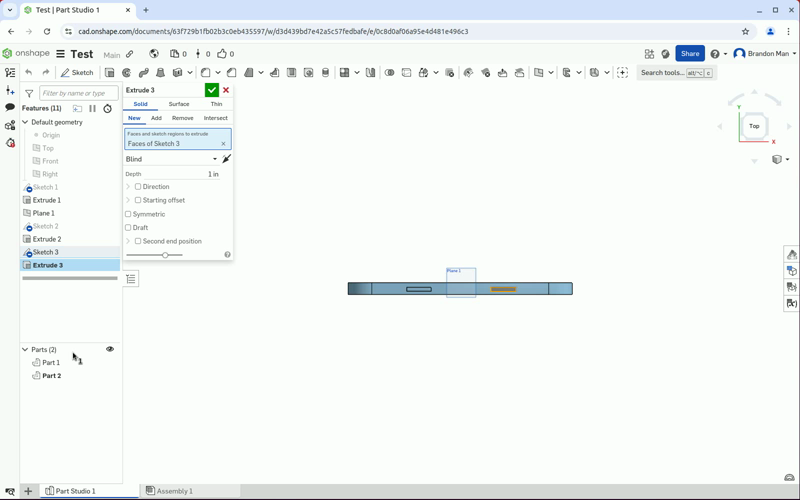
mouse_move(143, 106)
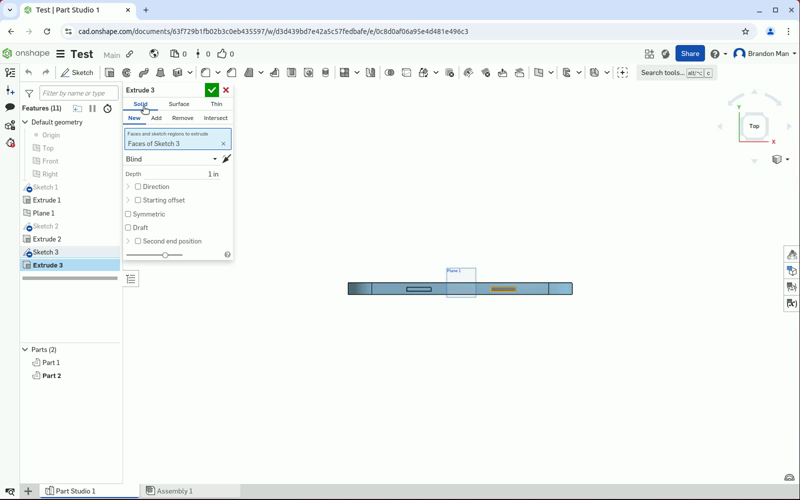
click(143, 106)
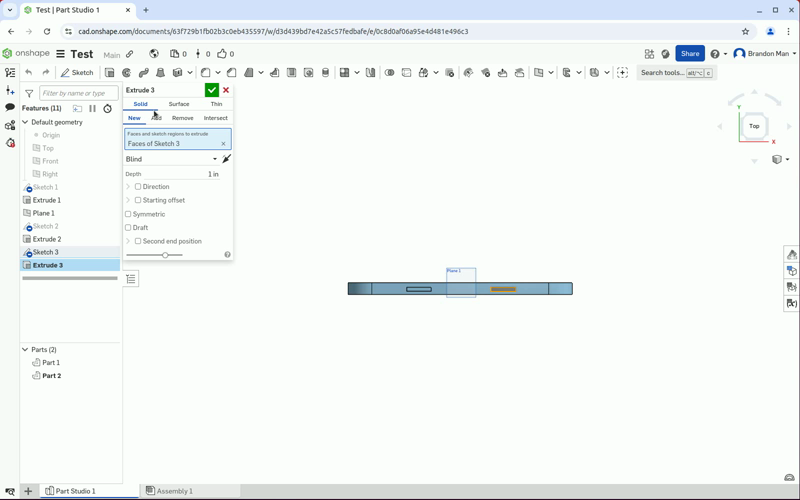
mouse_move(186, 120)
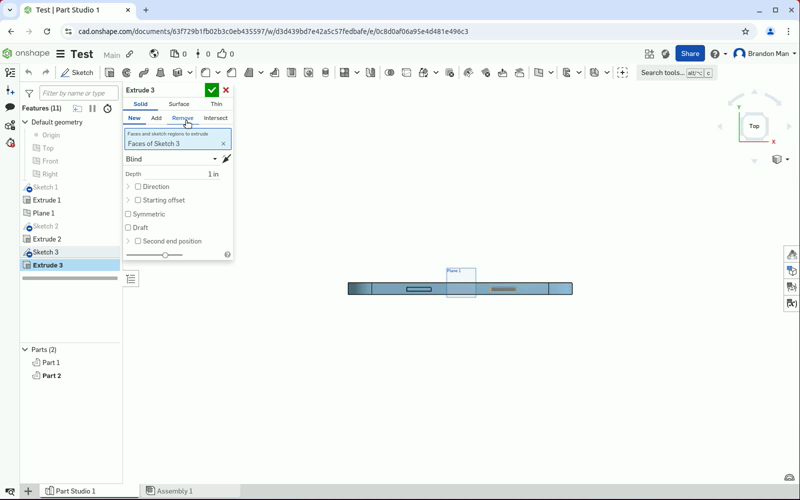
click(186, 120)
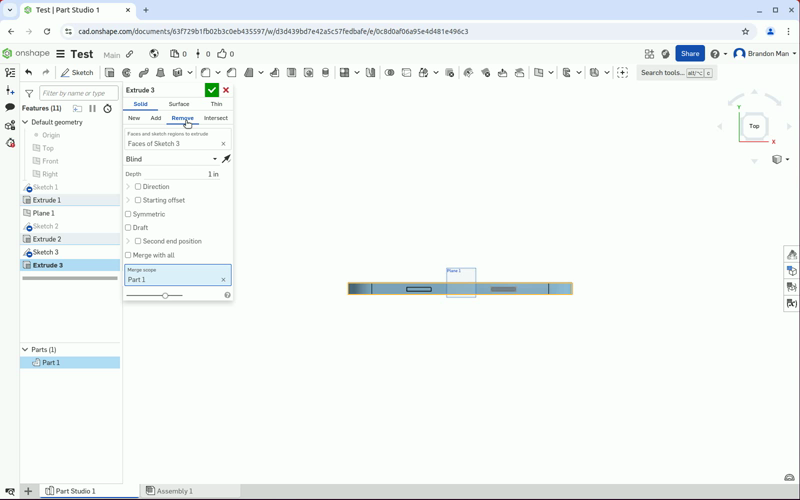
key(tab, 4)
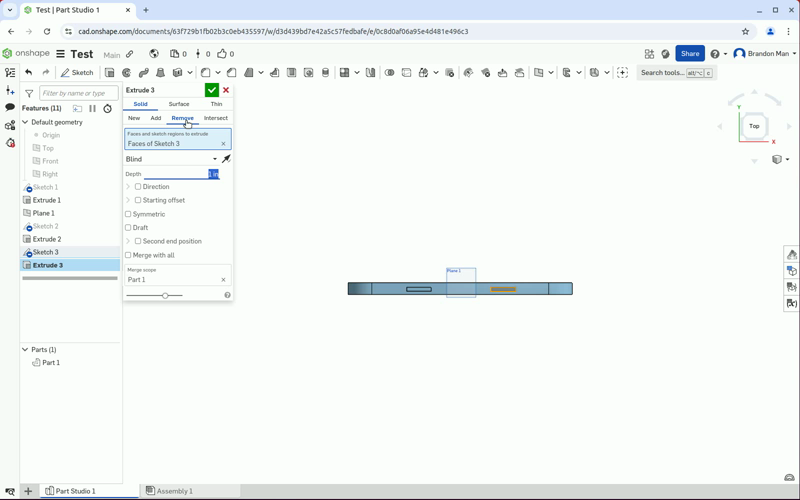
text(3.129)
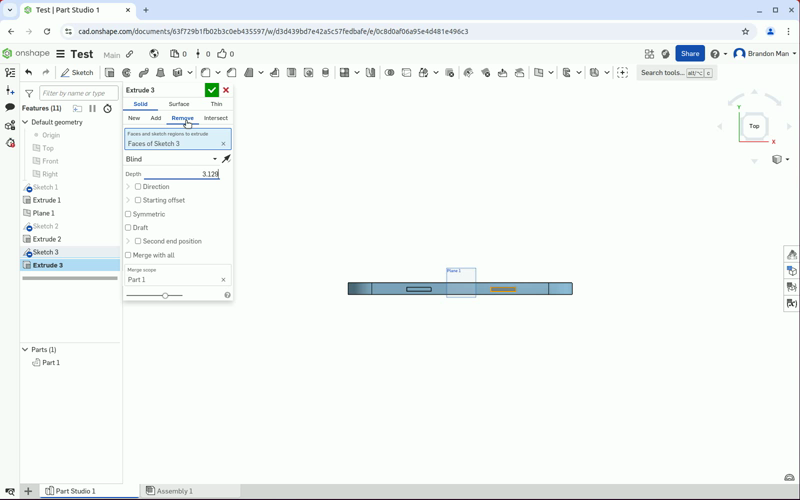
key(tab, 6)
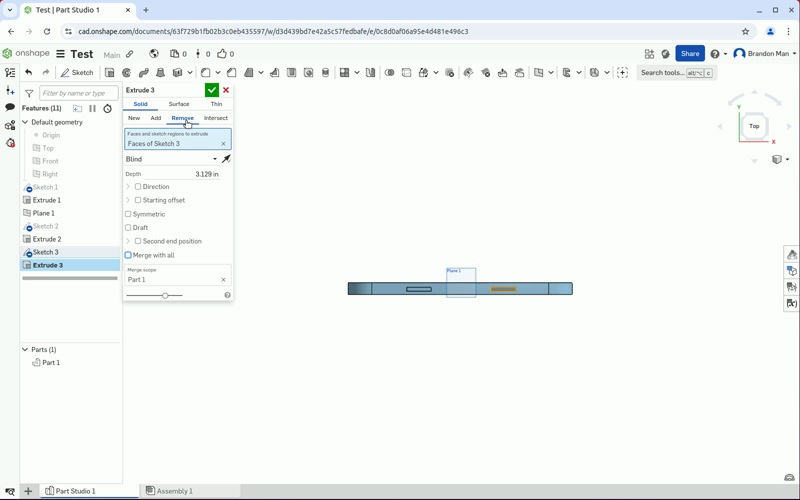
key(space)
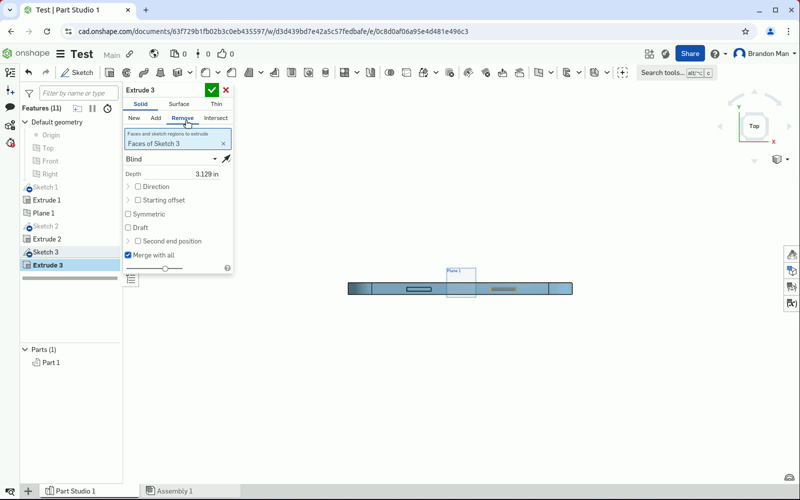
key(enter)
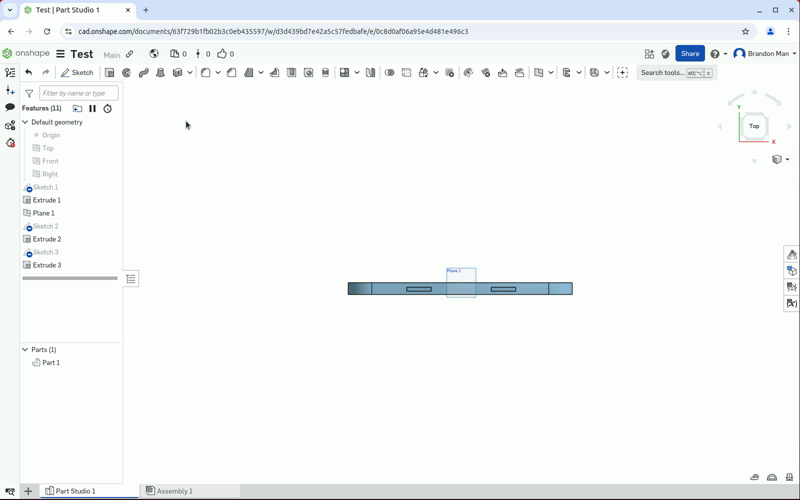
key(shift+h)
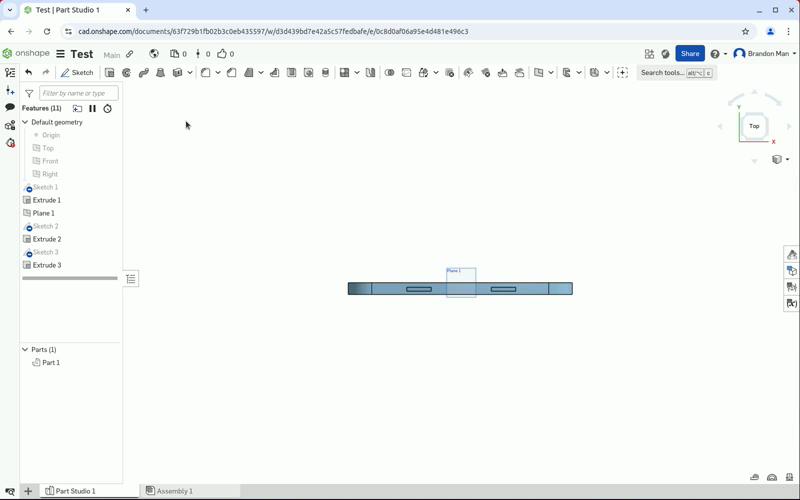
key(shift+h)
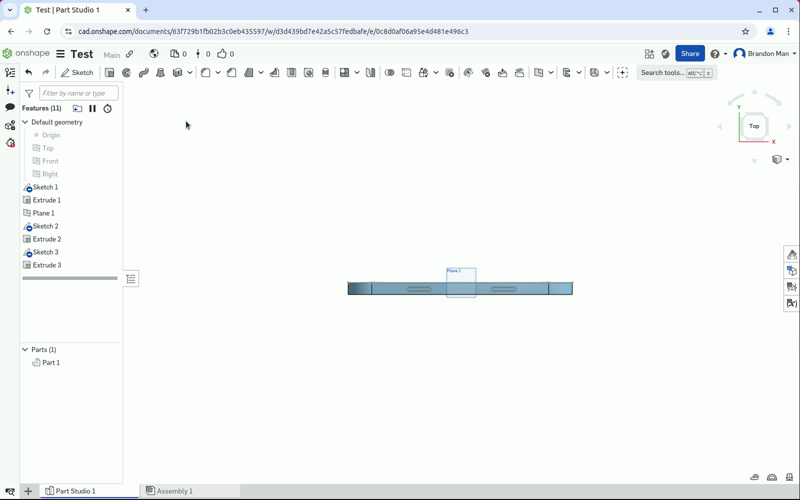
key(shift+7)
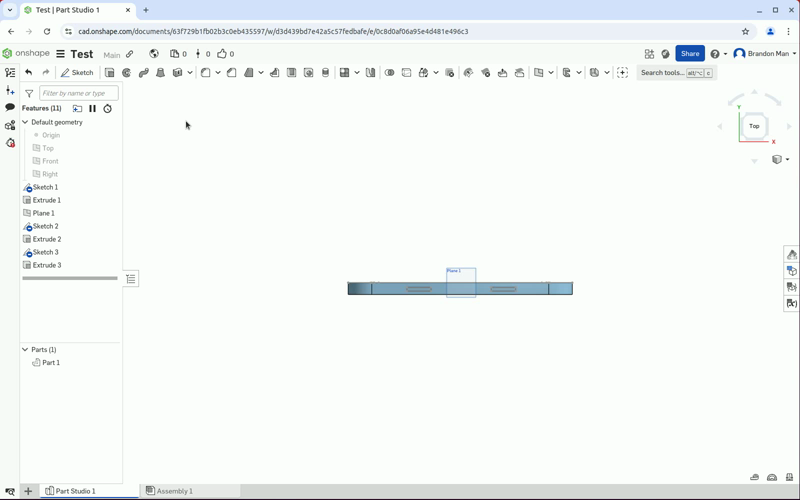
key(up, 3)
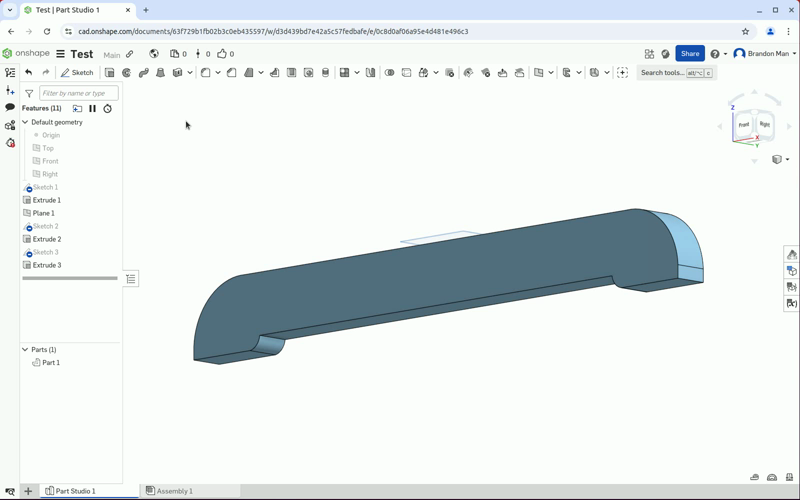
key(left, 3)
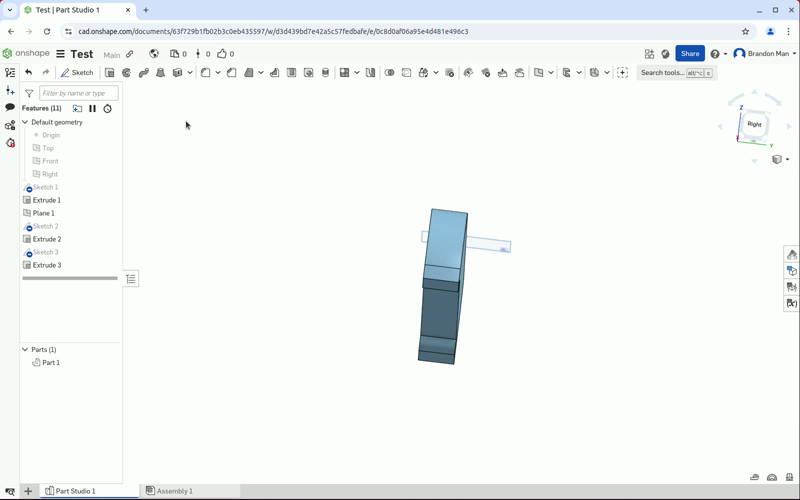
key(right, 3)
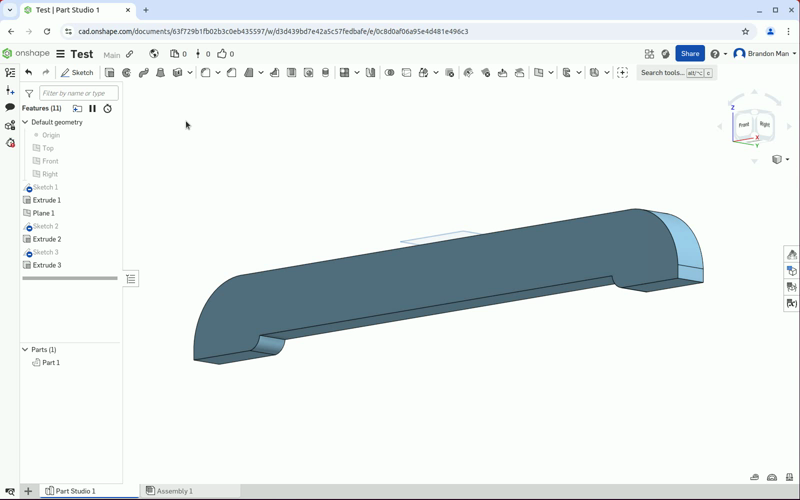
key(down, 3)
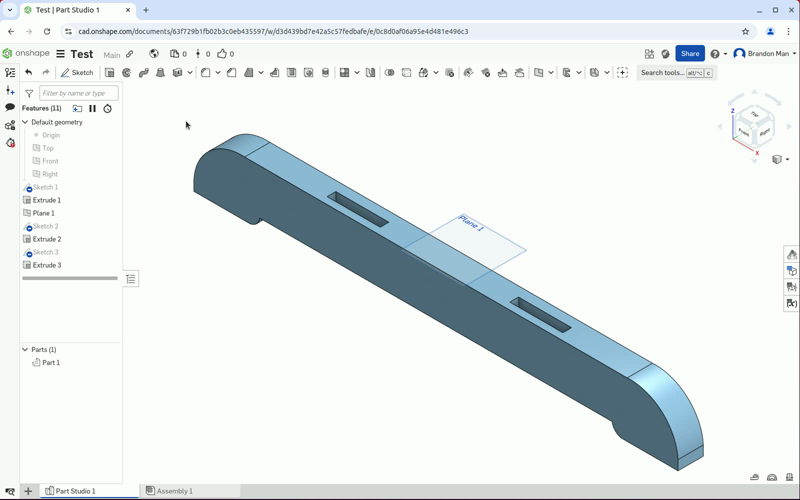
mouse_move(73, 189)
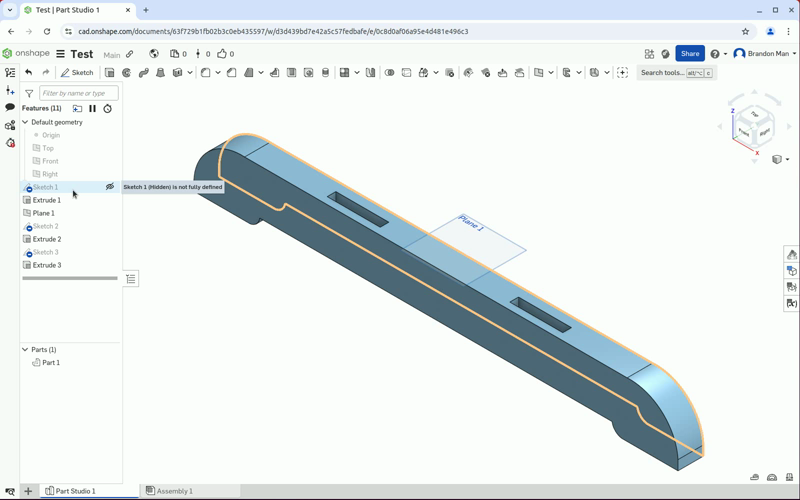
click(73, 189)